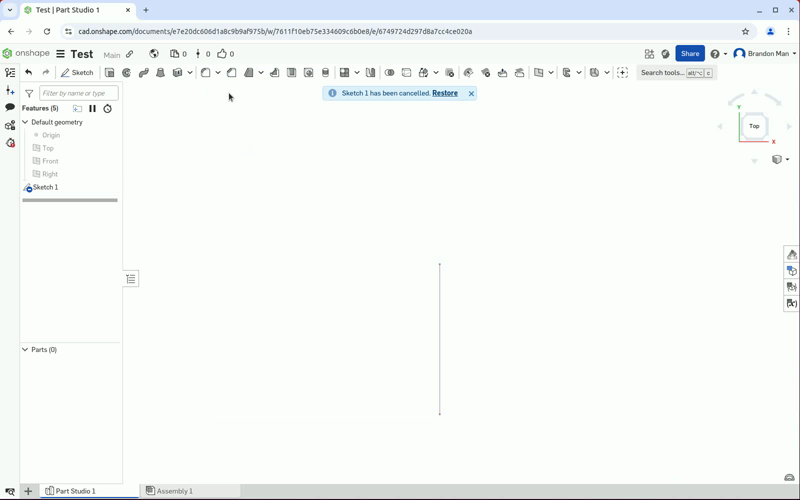
key(shift+h)
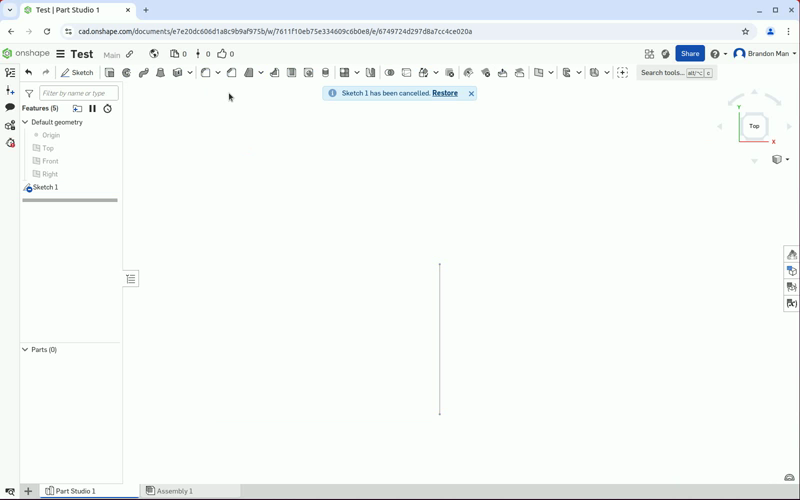
key(shift+s)
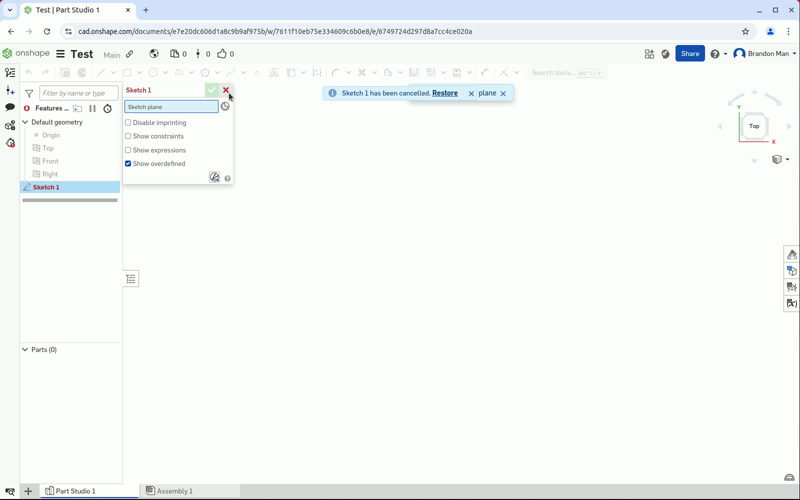
mouse_move(73, 150)
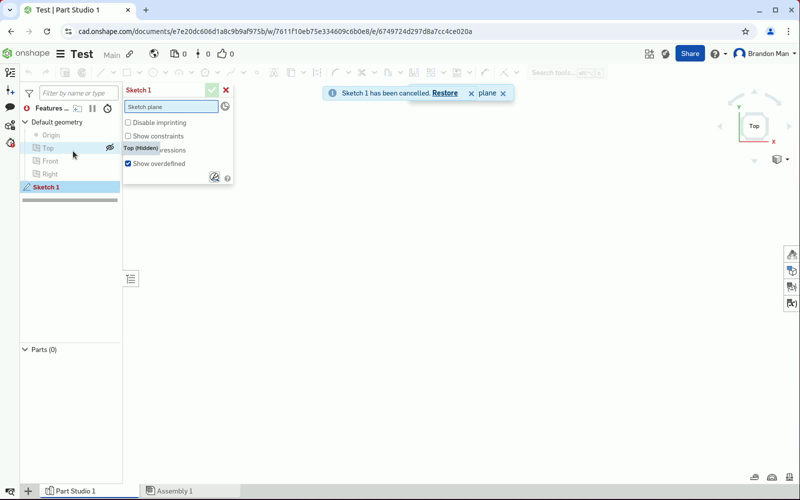
click(73, 150)
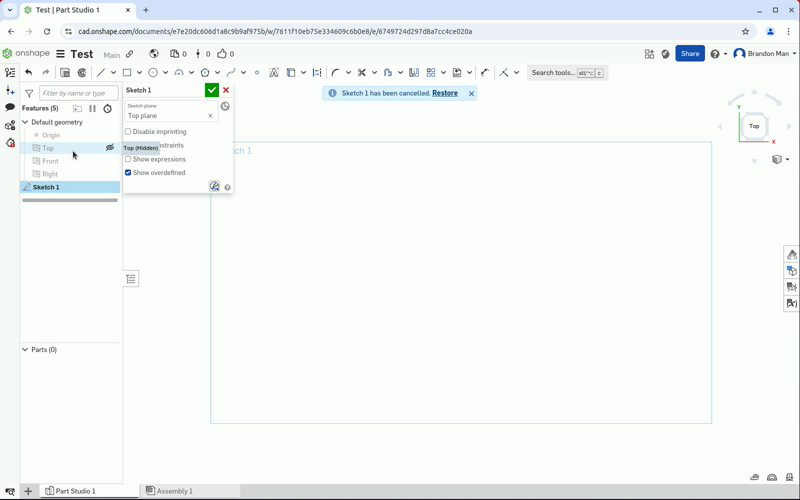
mouse_move(73, 352)
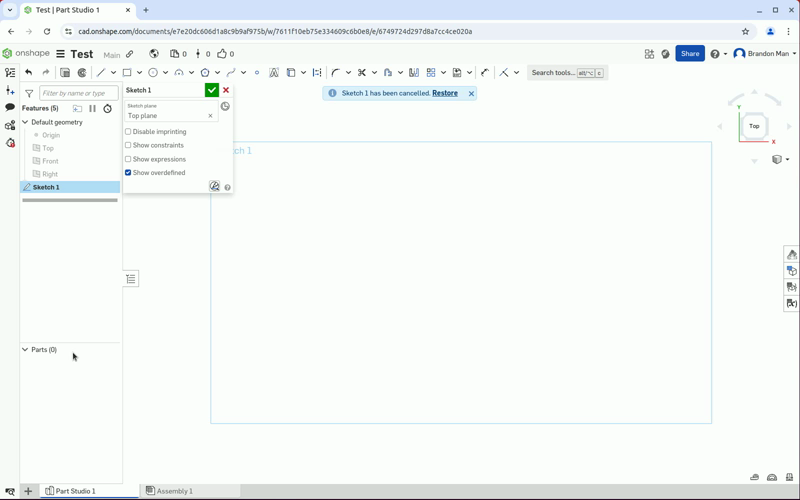
key(y)
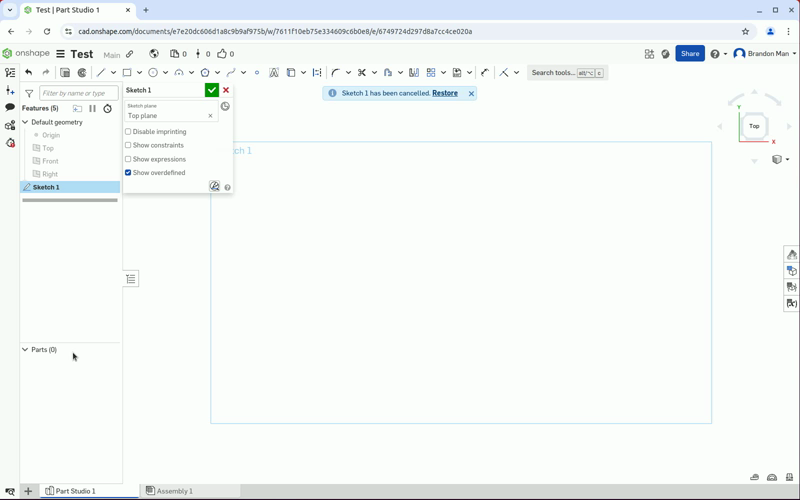
key(l)
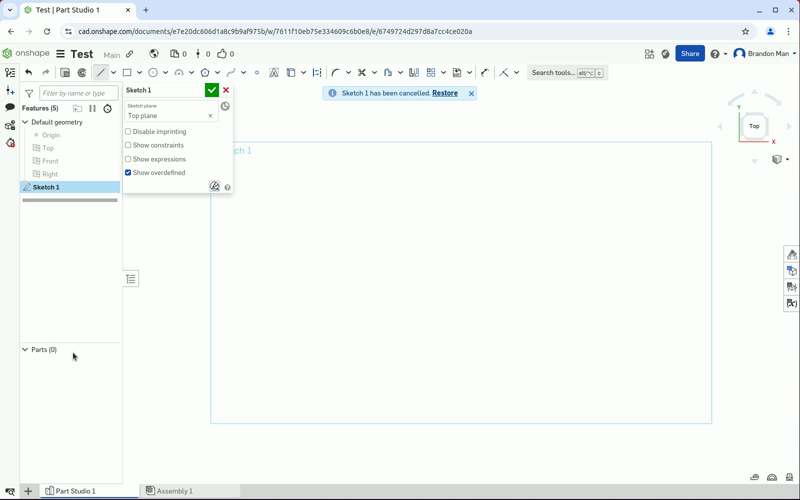
key_down(shift)
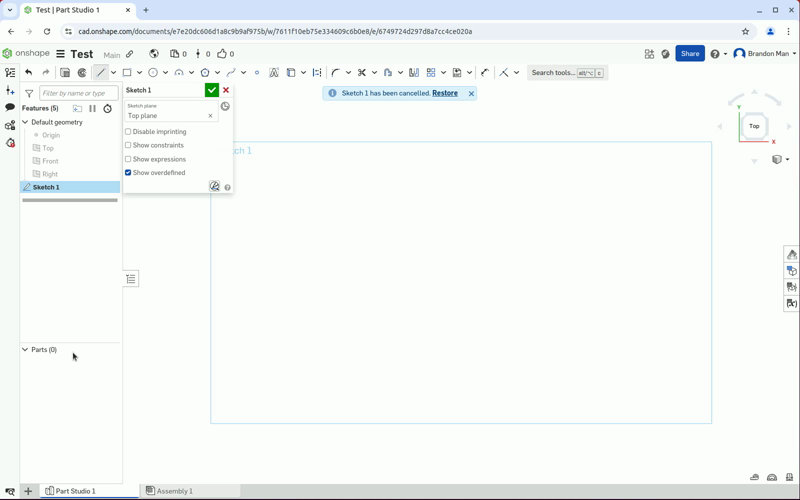
mouse_move(401, 306)
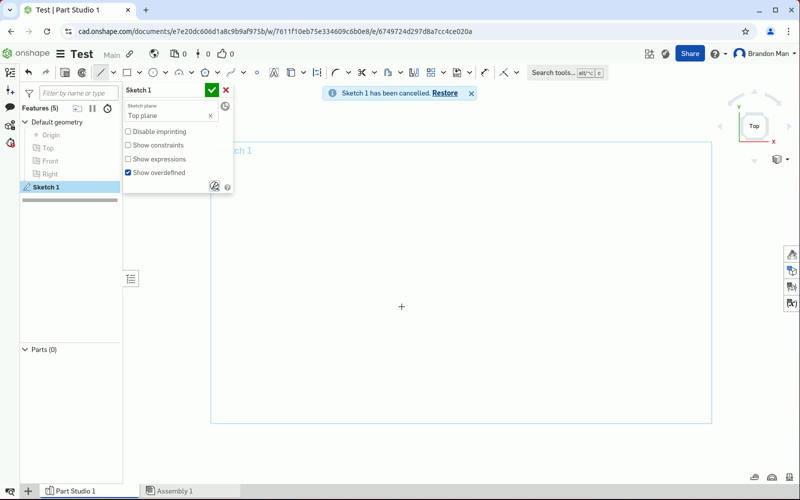
click(401, 306)
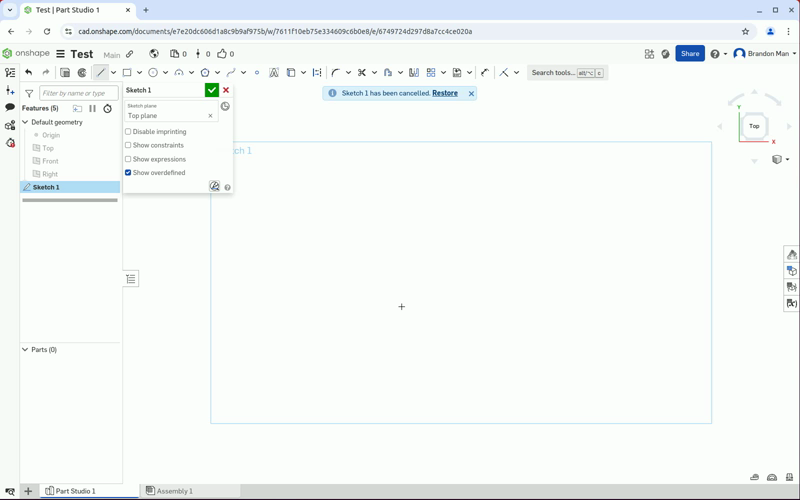
key_up(shift)
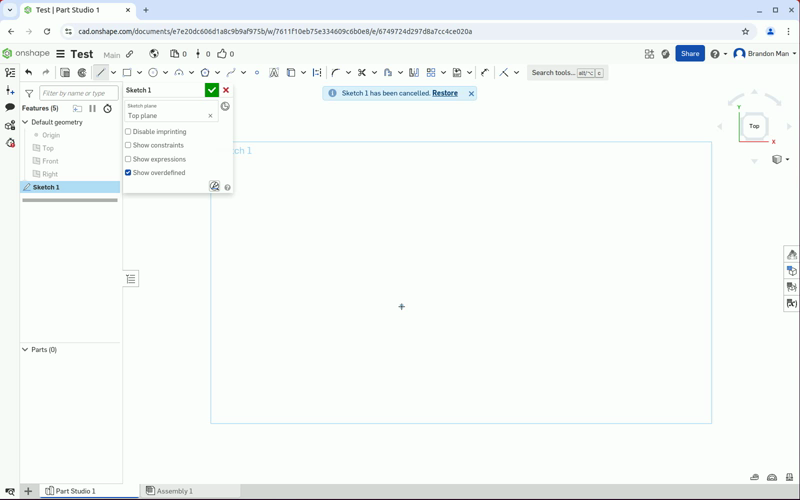
key_down(shift)
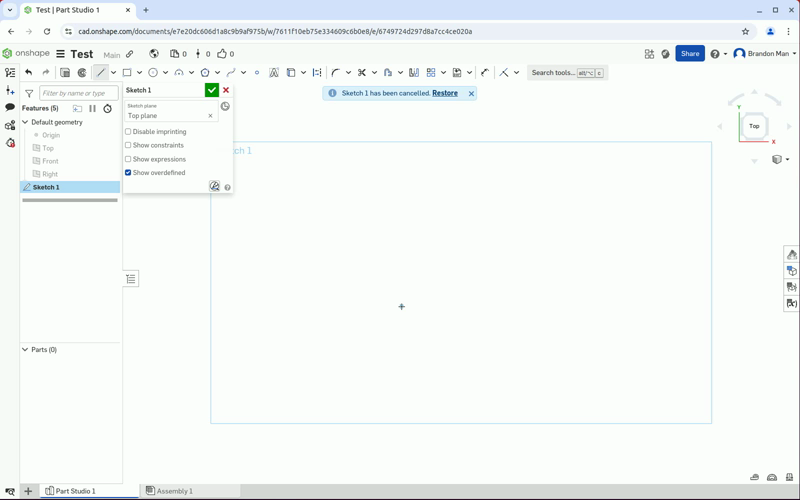
mouse_move(431, 306)
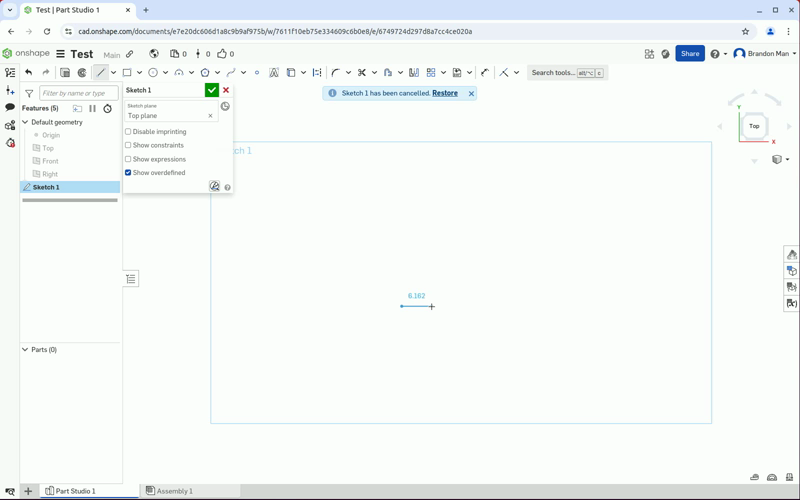
mouse_move(421, 306)
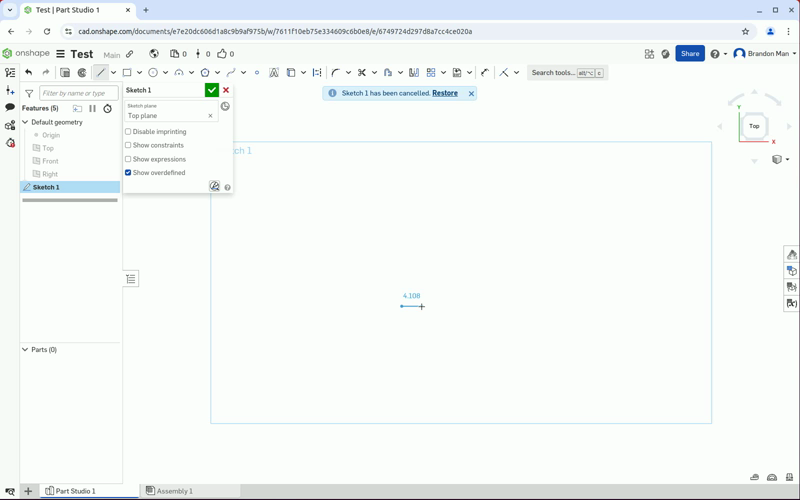
click(421, 306)
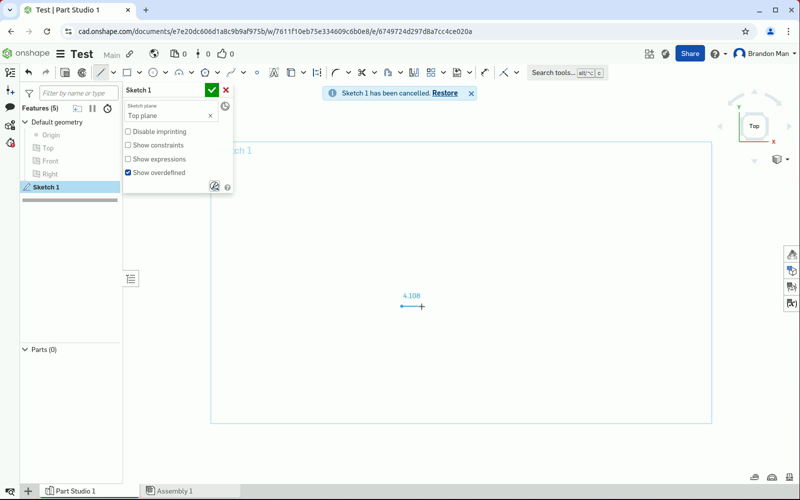
key_up(shift)
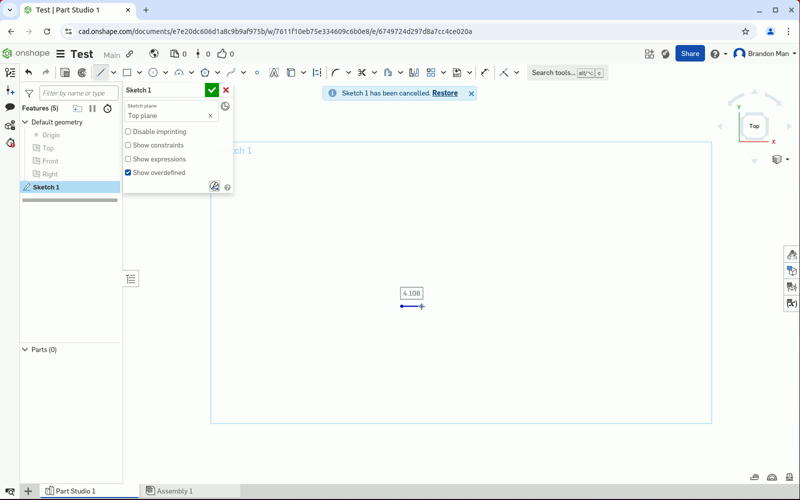
key_down(shift)
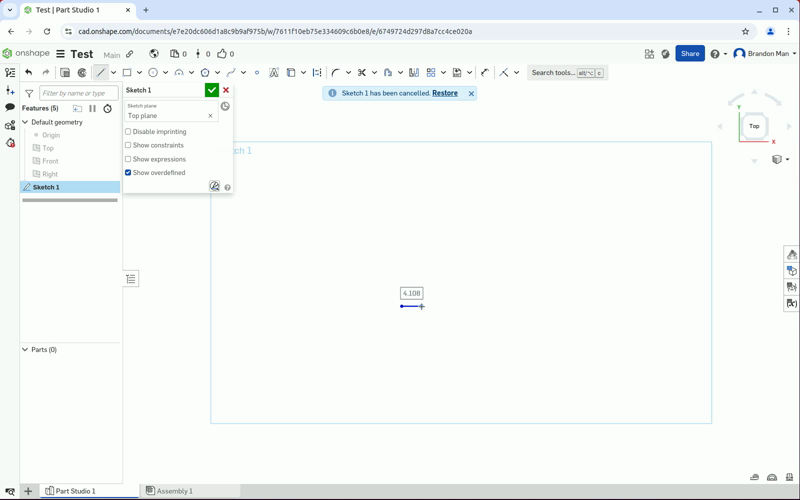
mouse_move(451, 306)
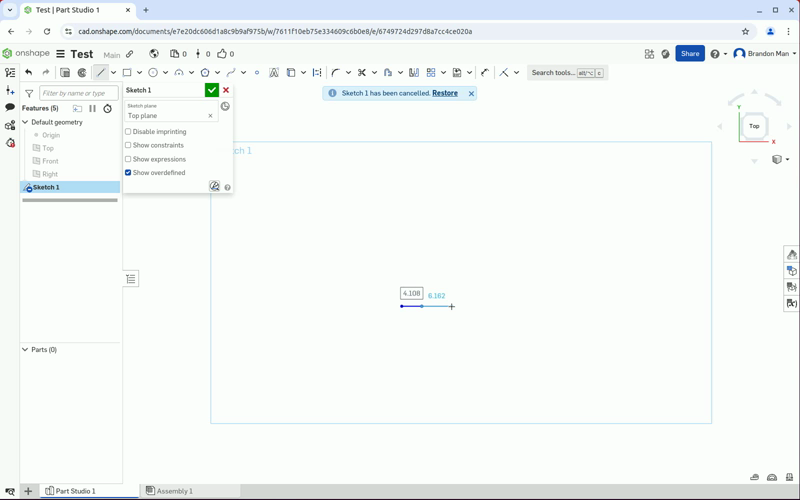
mouse_move(421, 300)
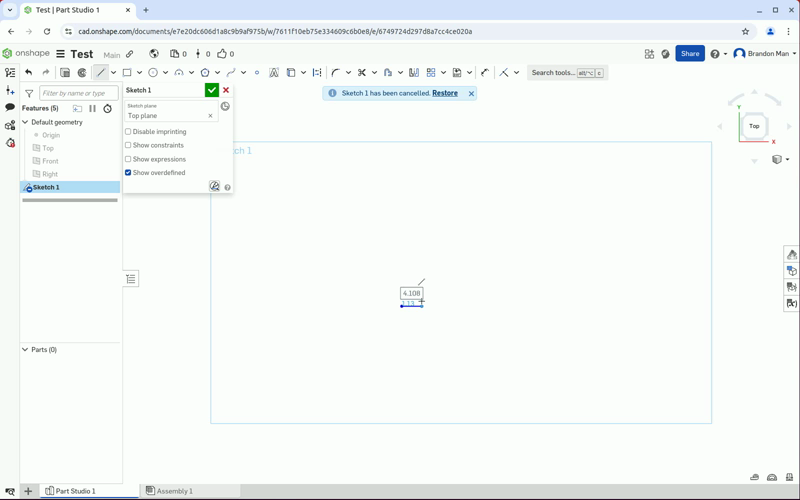
scroll(6)
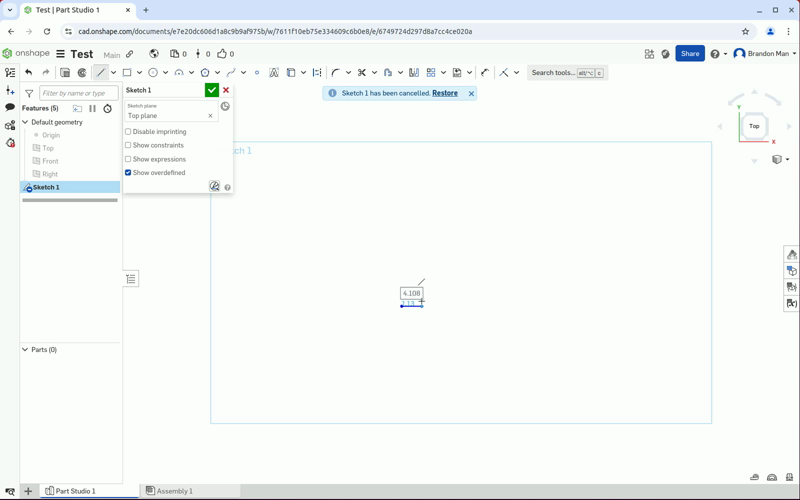
scroll(6)
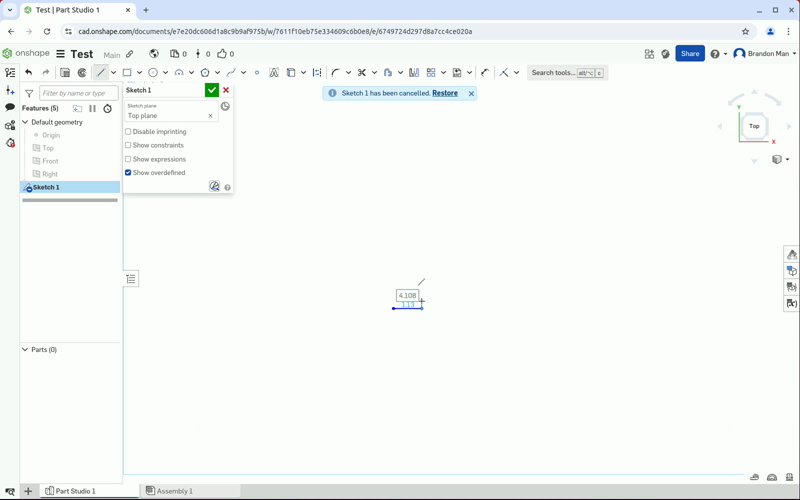
scroll(6)
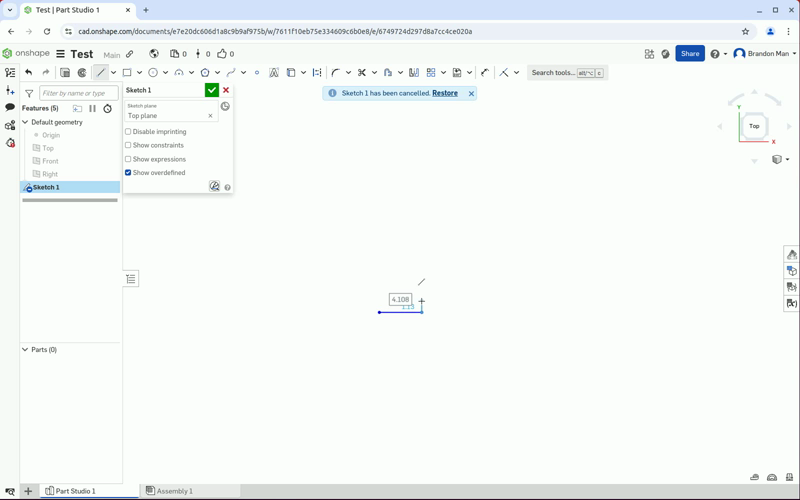
scroll(6)
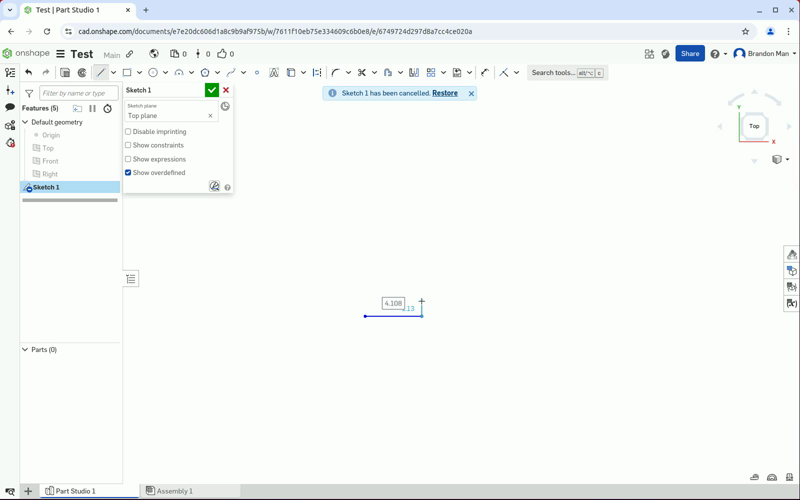
scroll(6)
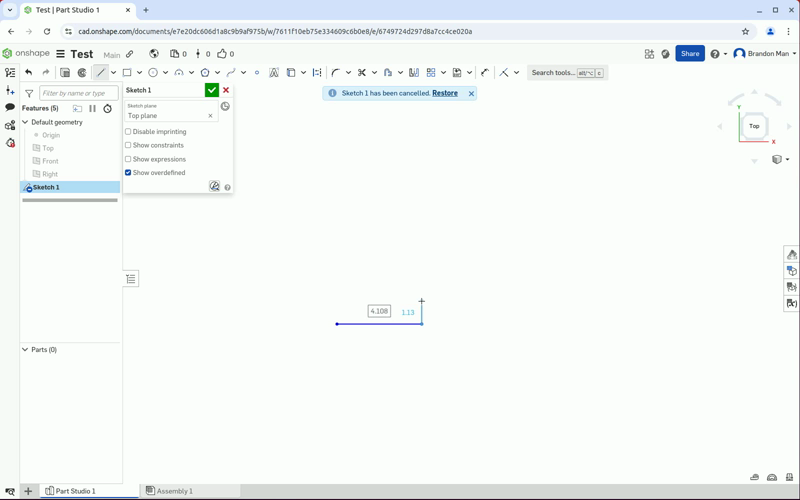
scroll(6)
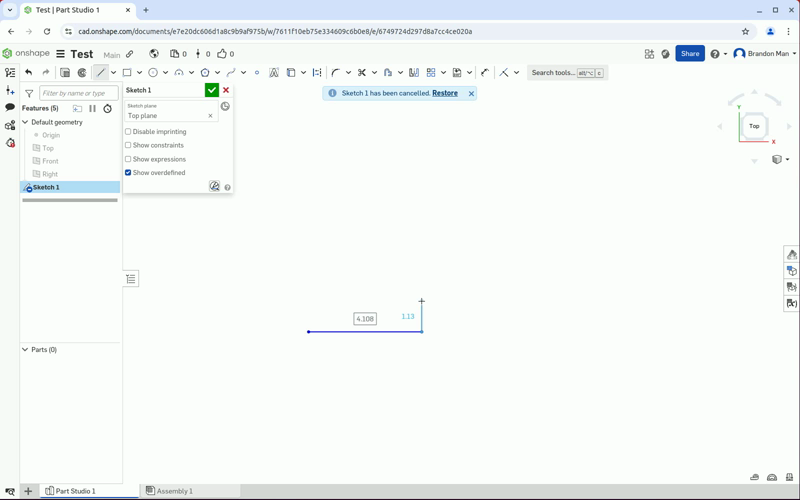
scroll(6)
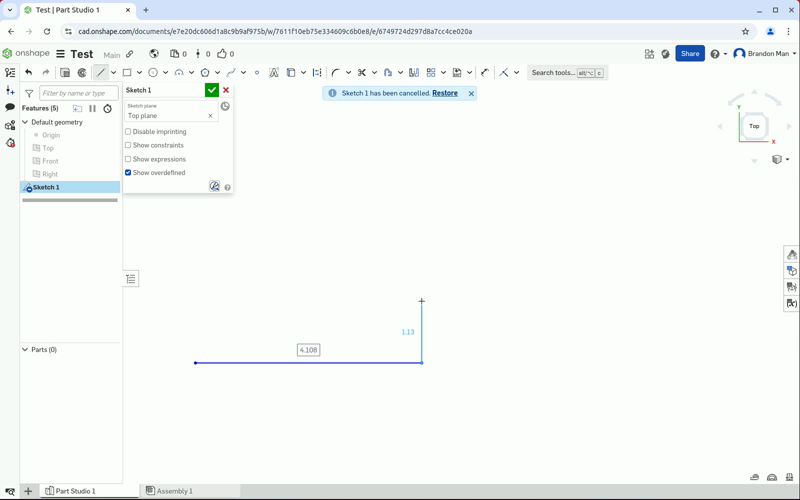
click(421, 300)
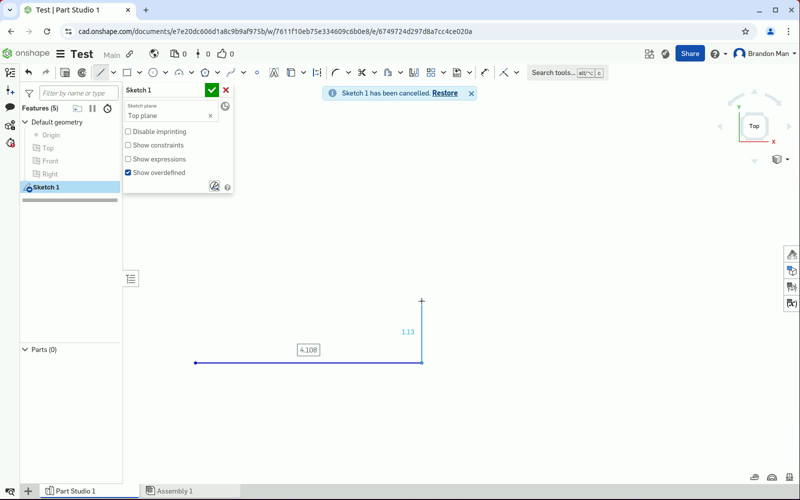
scroll(-6)
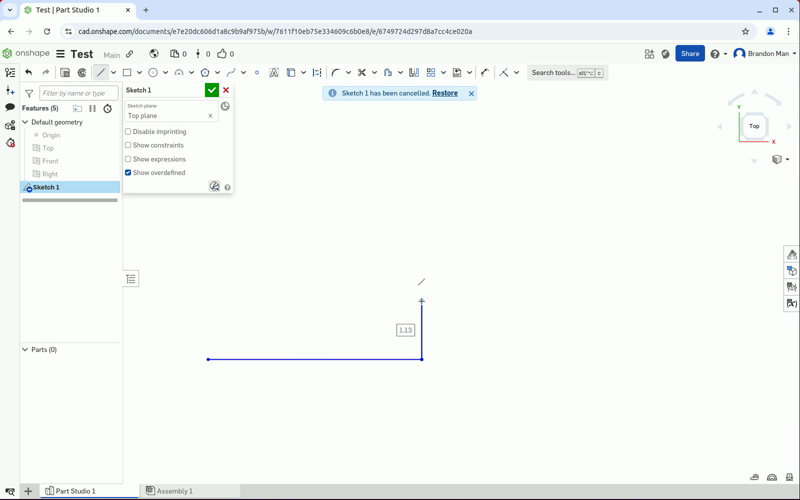
scroll(-6)
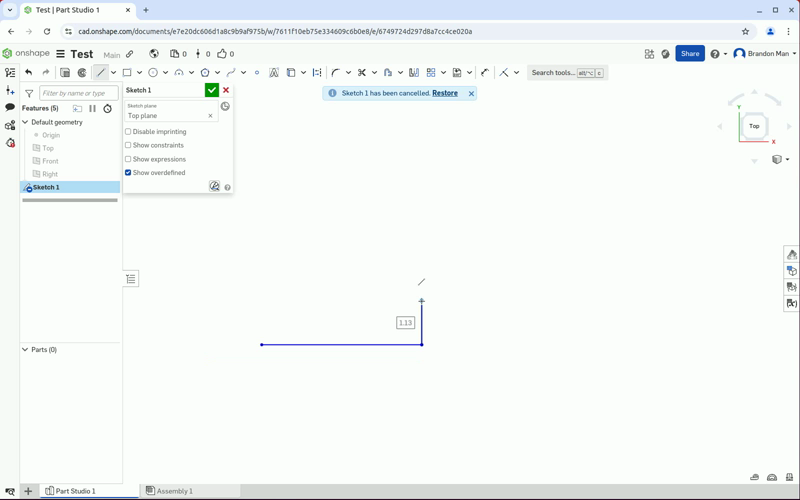
scroll(-6)
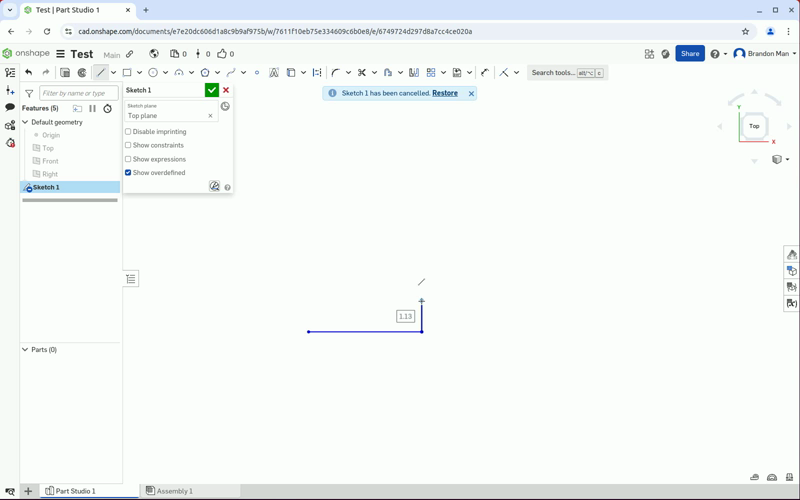
scroll(-6)
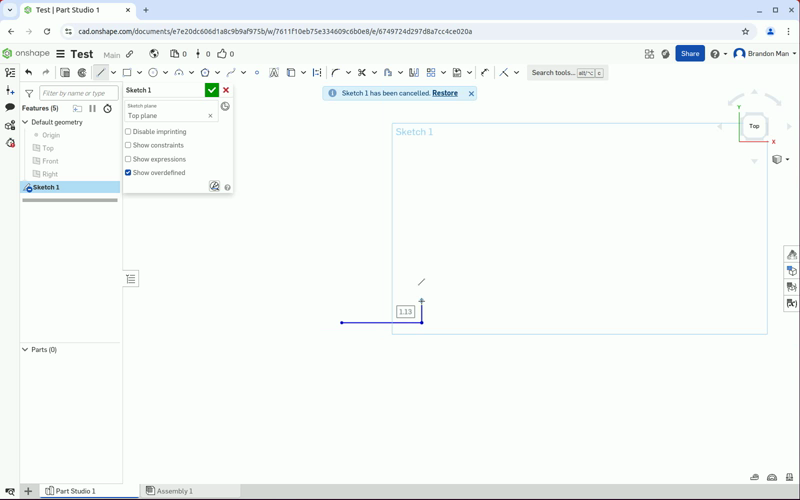
scroll(-6)
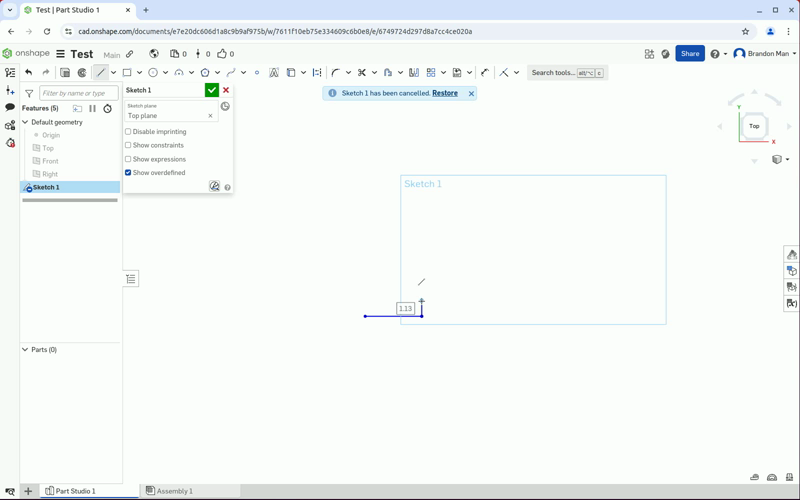
scroll(-6)
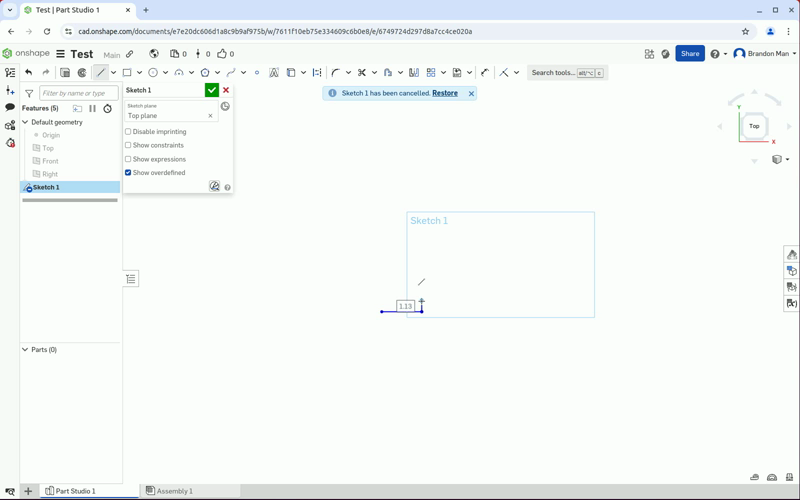
scroll(-6)
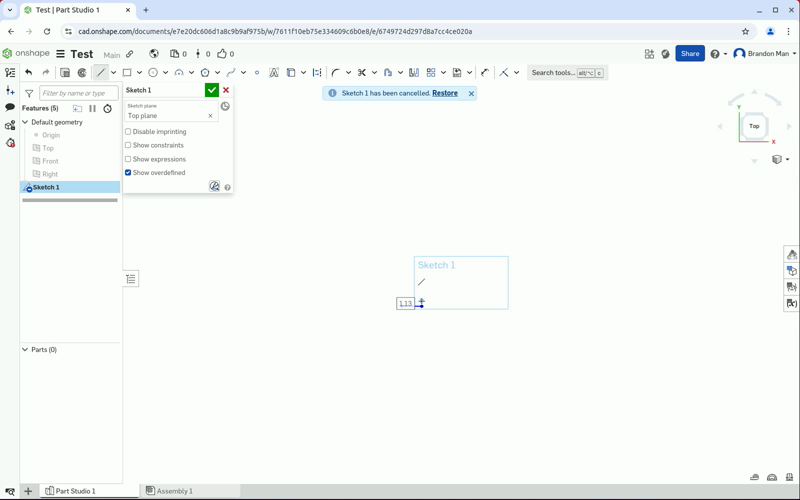
key_up(shift)
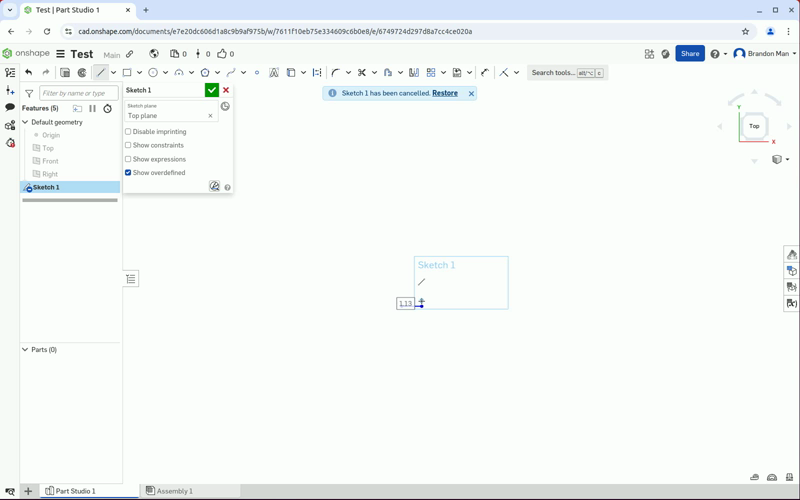
key_down(shift)
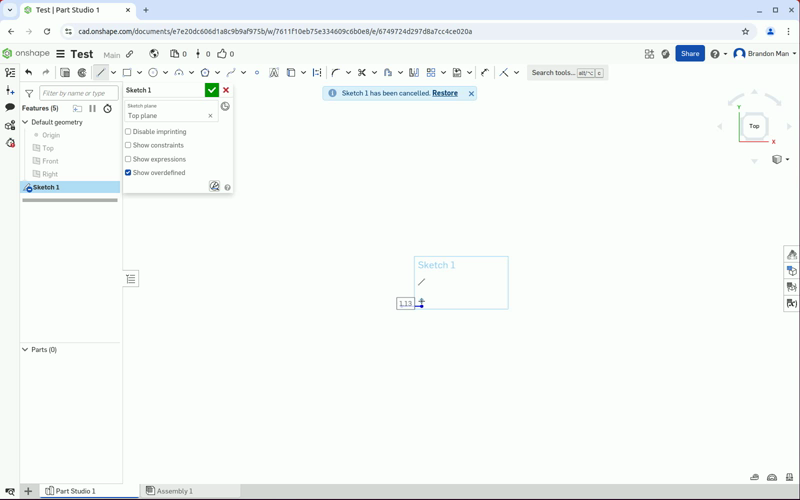
mouse_move(552, 300)
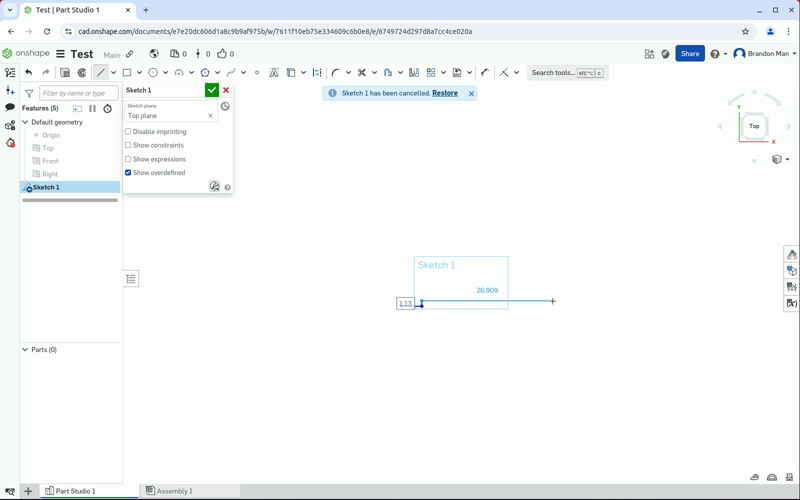
click(552, 300)
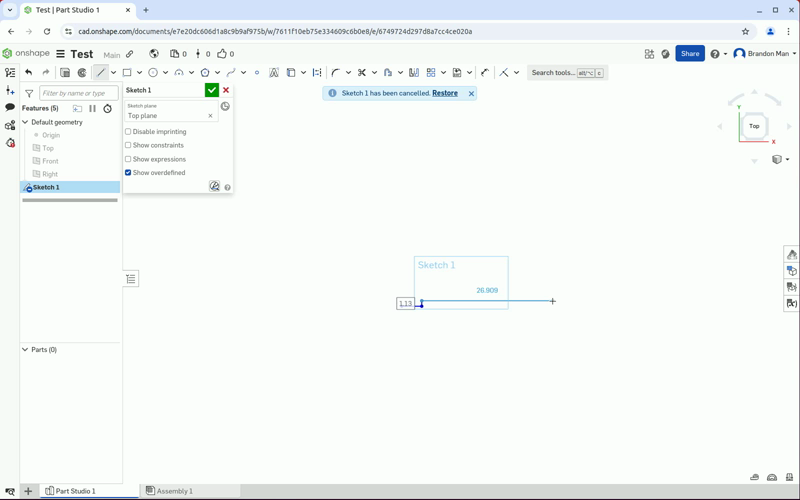
key_up(shift)
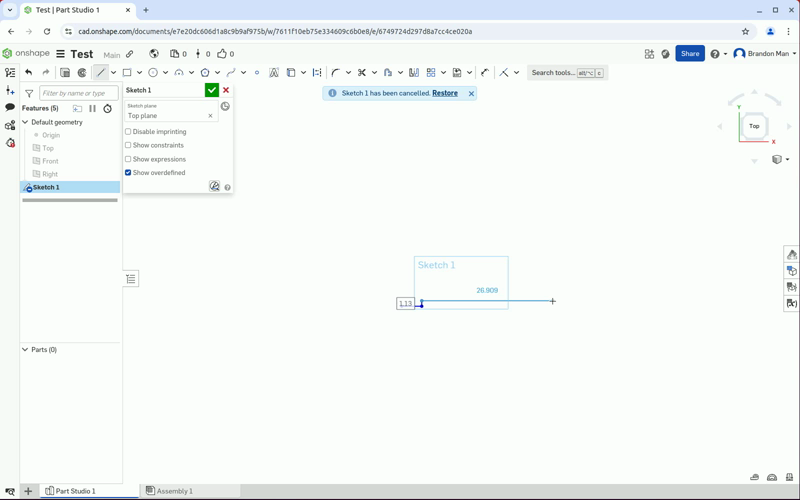
key_down(shift)
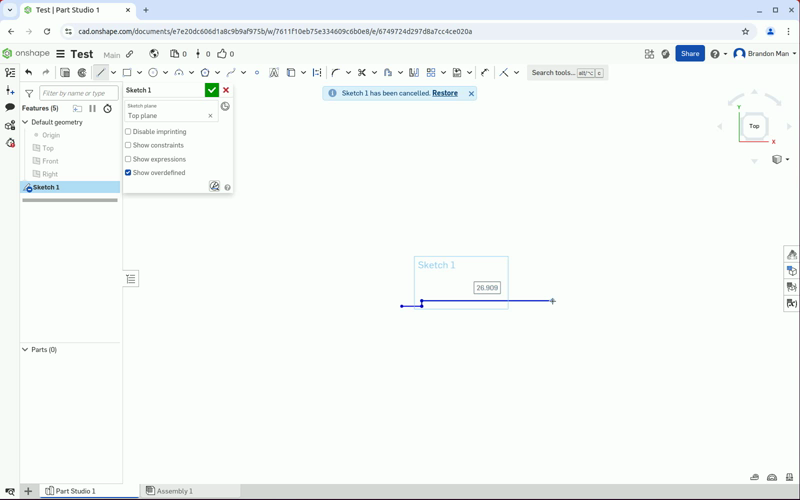
mouse_move(582, 300)
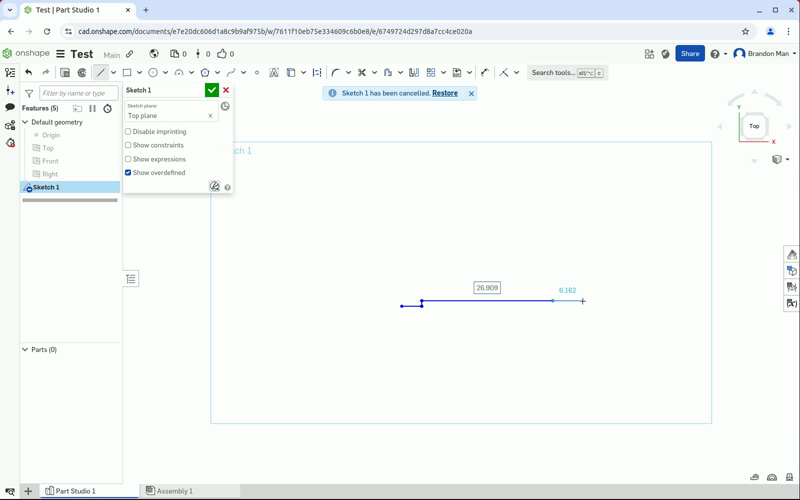
mouse_move(552, 306)
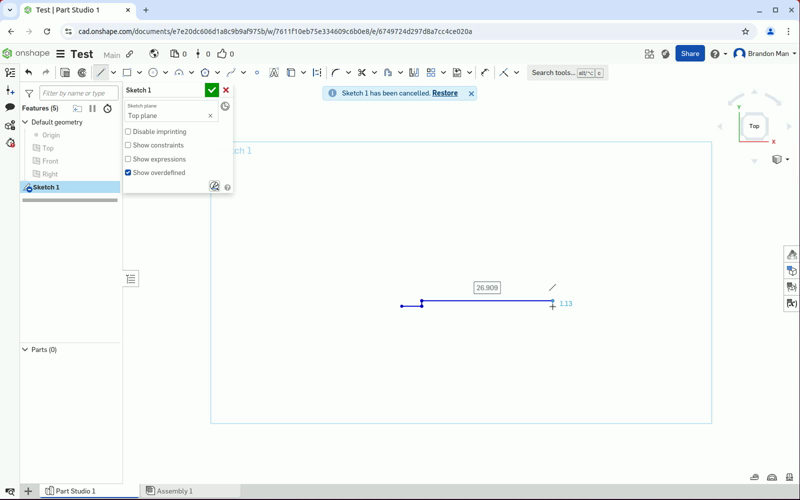
scroll(6)
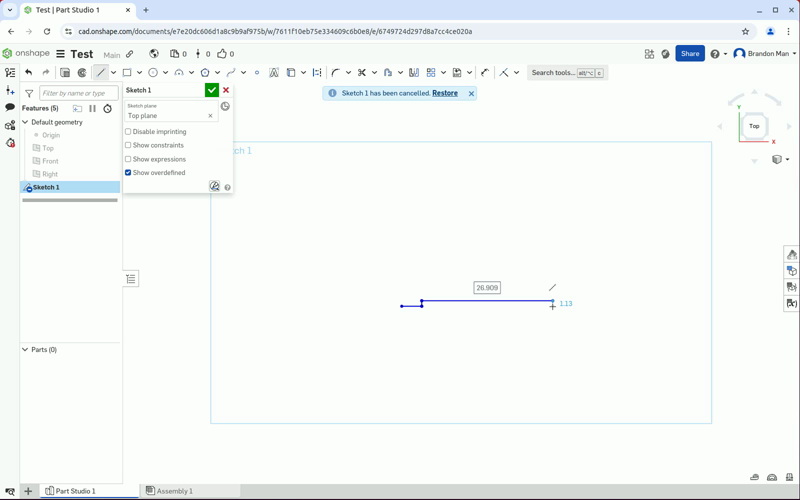
scroll(6)
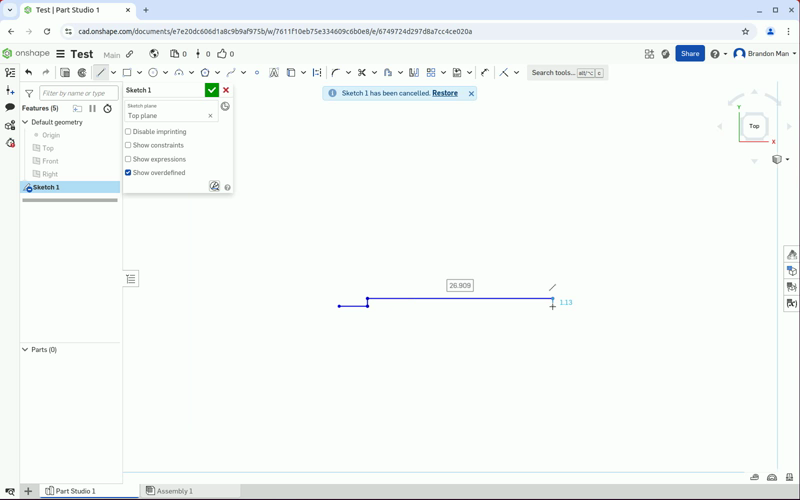
scroll(6)
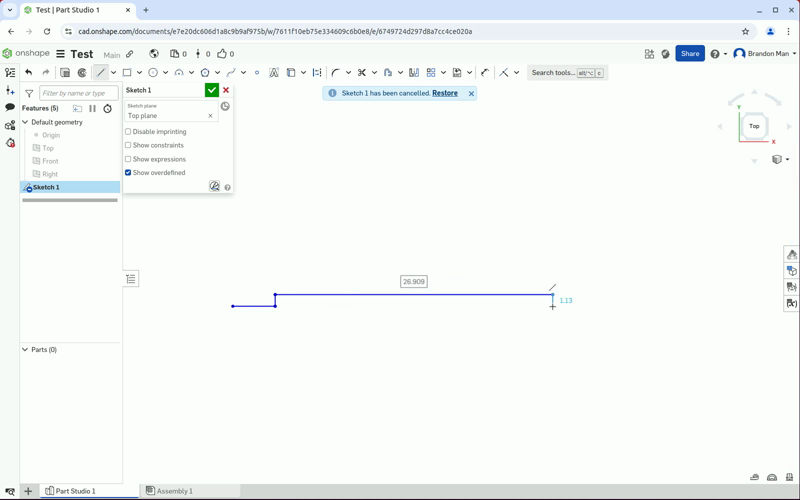
scroll(6)
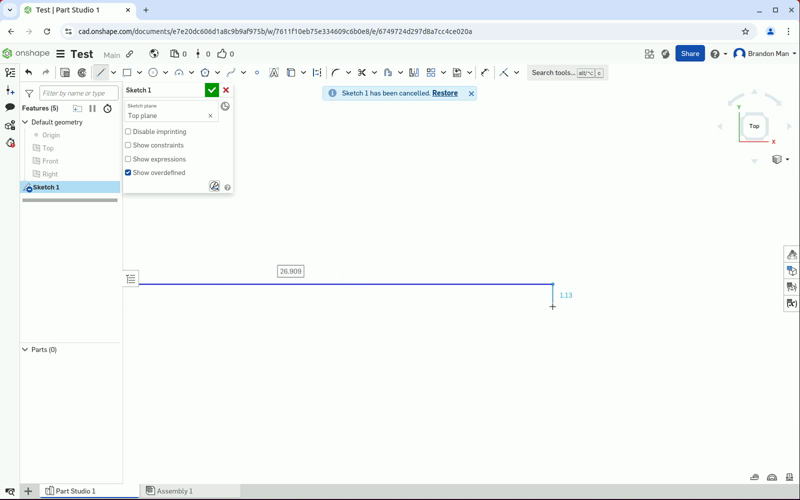
scroll(6)
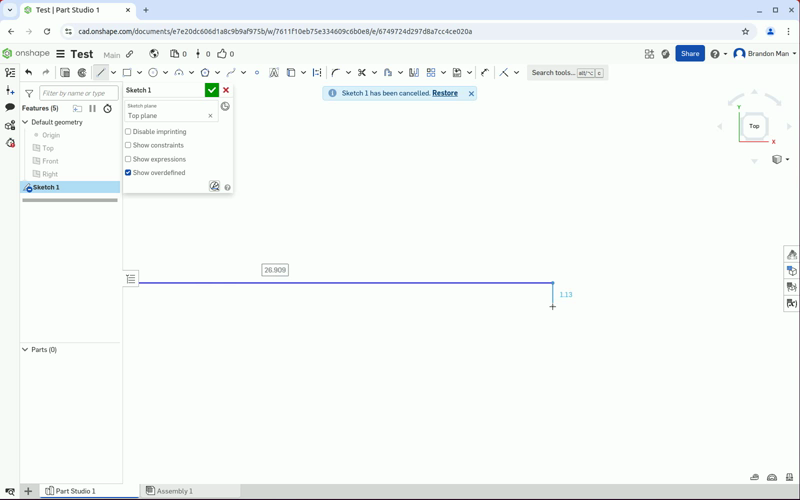
scroll(6)
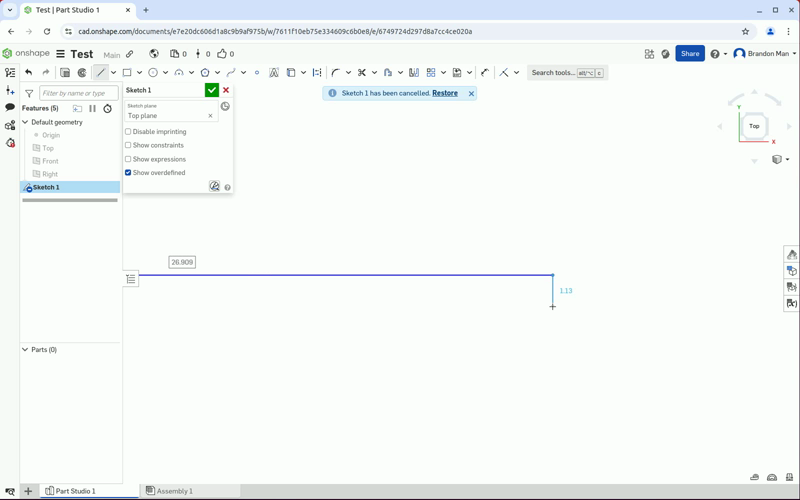
scroll(6)
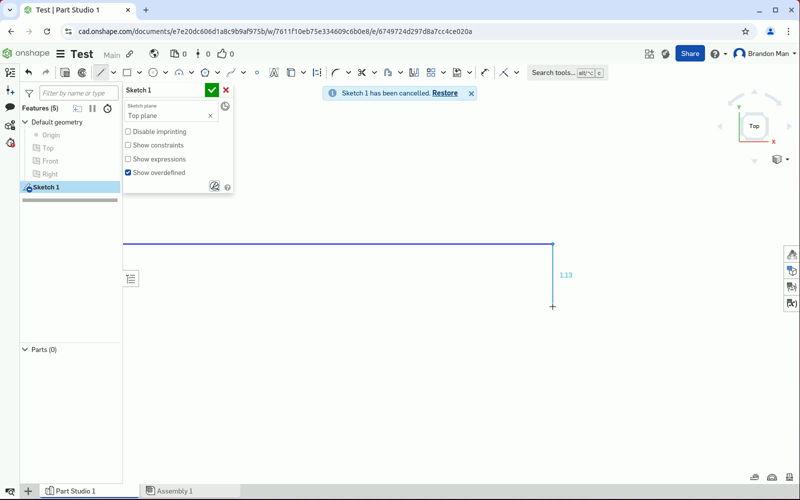
click(552, 306)
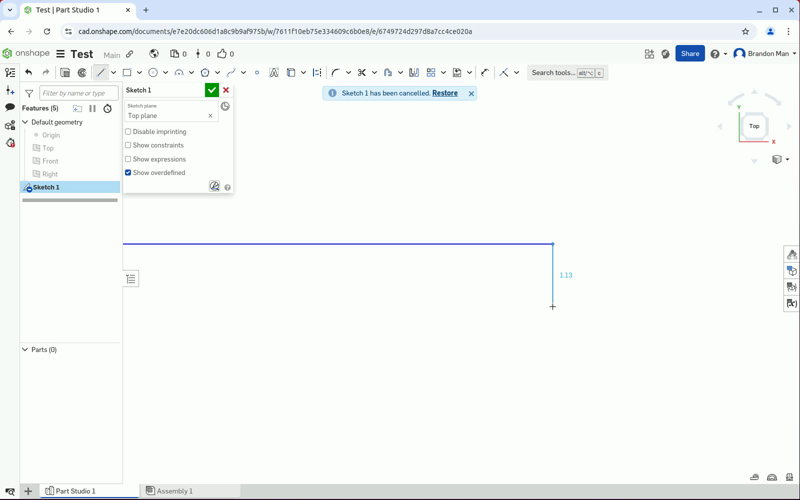
scroll(-6)
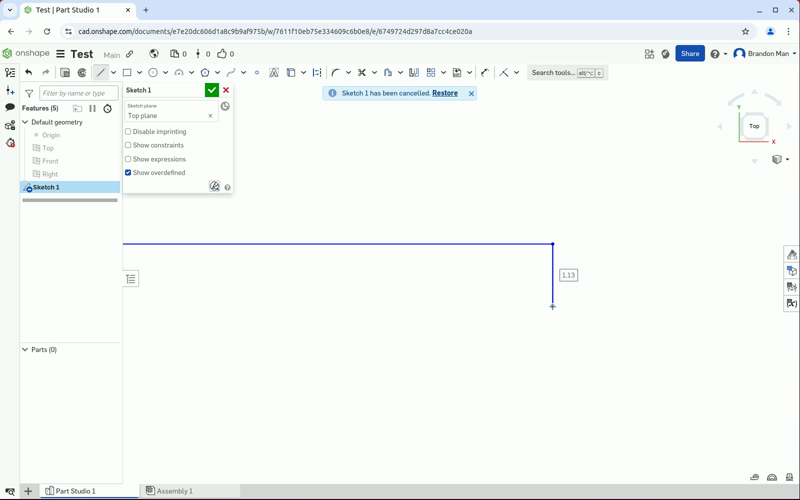
scroll(-6)
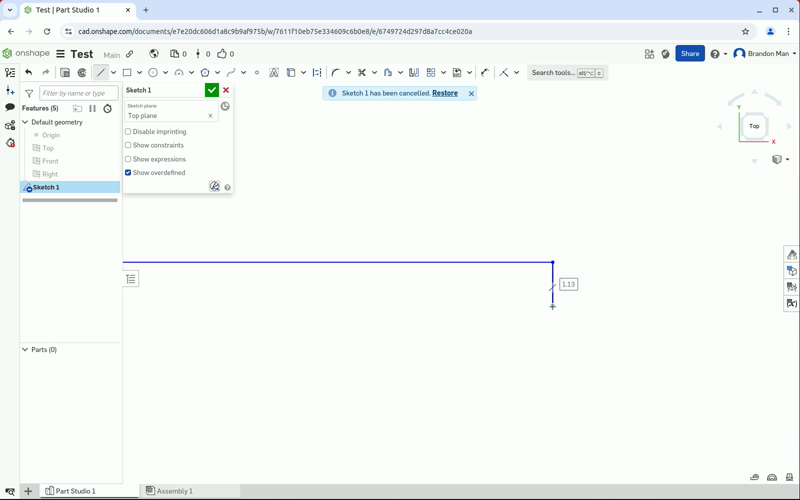
scroll(-6)
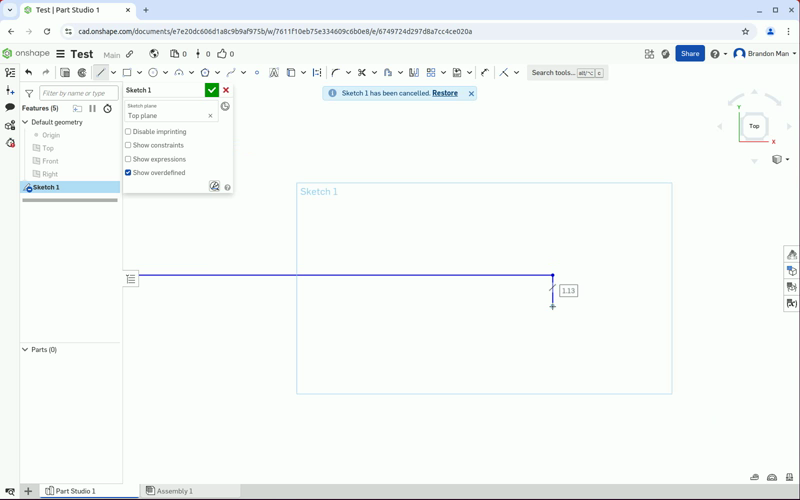
scroll(-6)
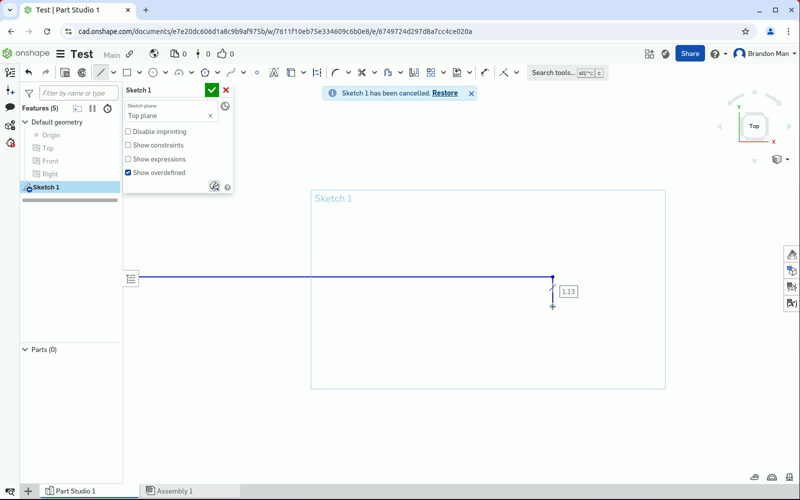
scroll(-6)
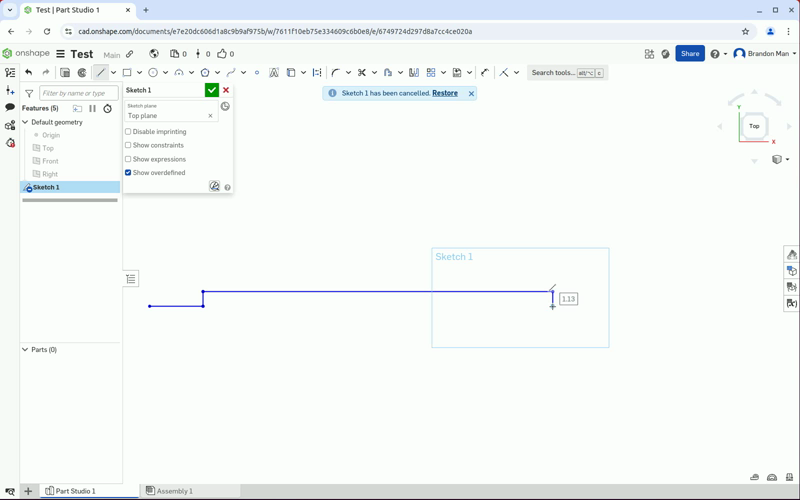
scroll(-6)
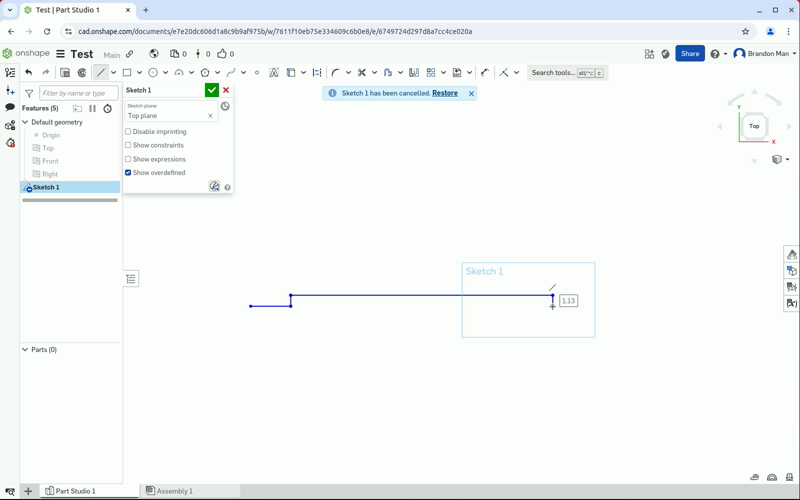
scroll(-6)
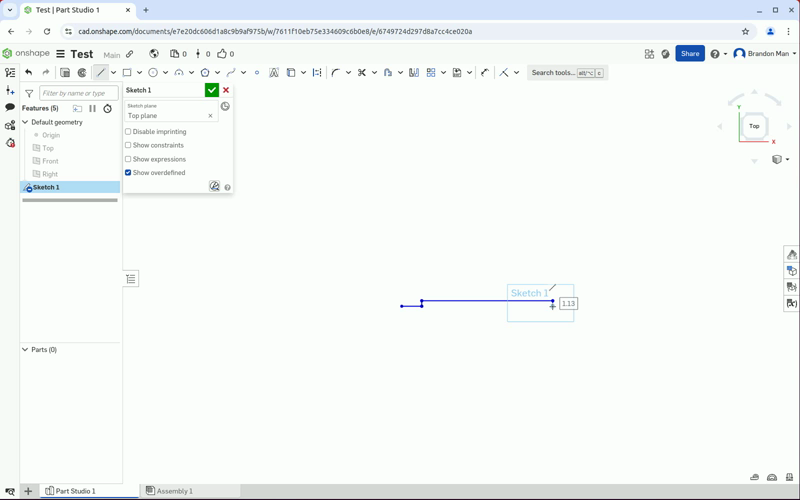
key_up(shift)
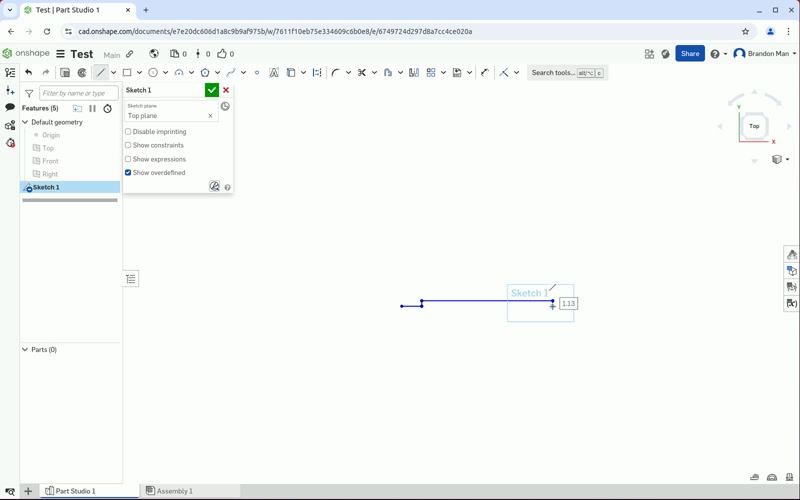
key_down(shift)
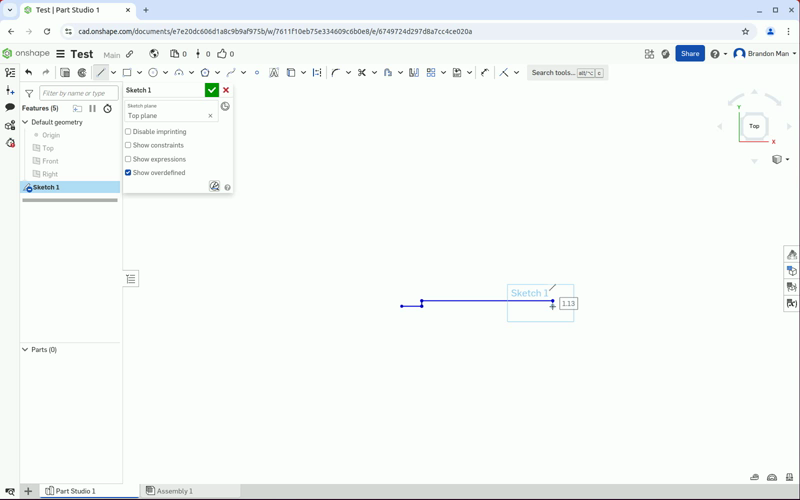
mouse_move(582, 306)
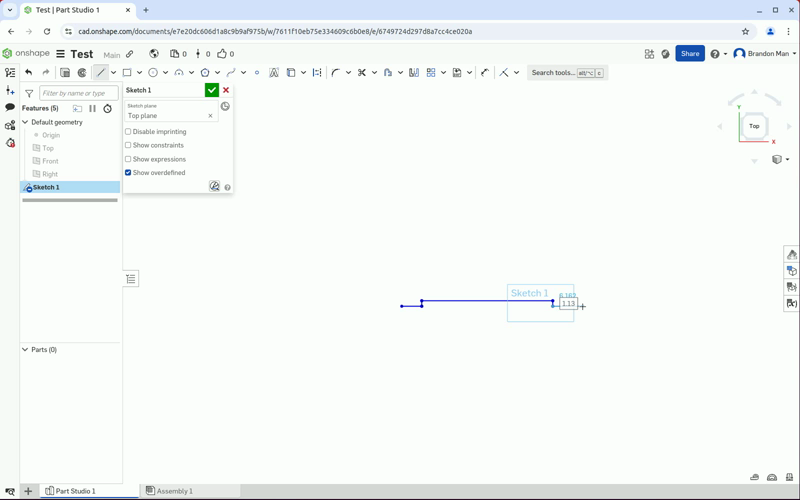
mouse_move(572, 306)
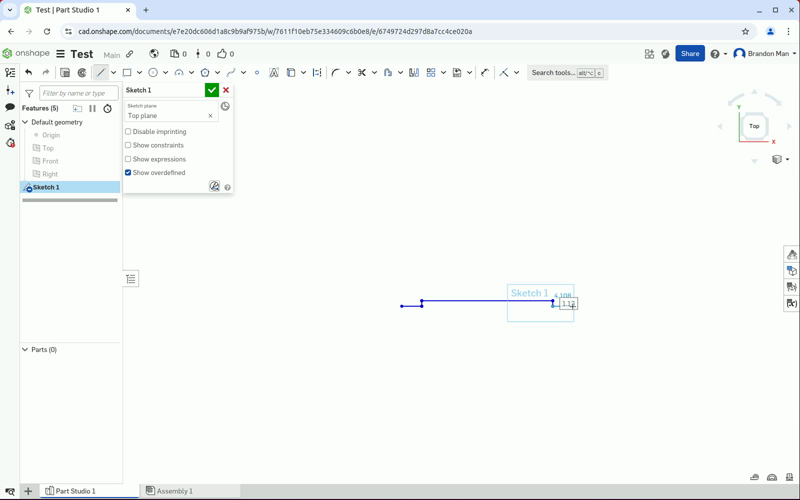
click(572, 306)
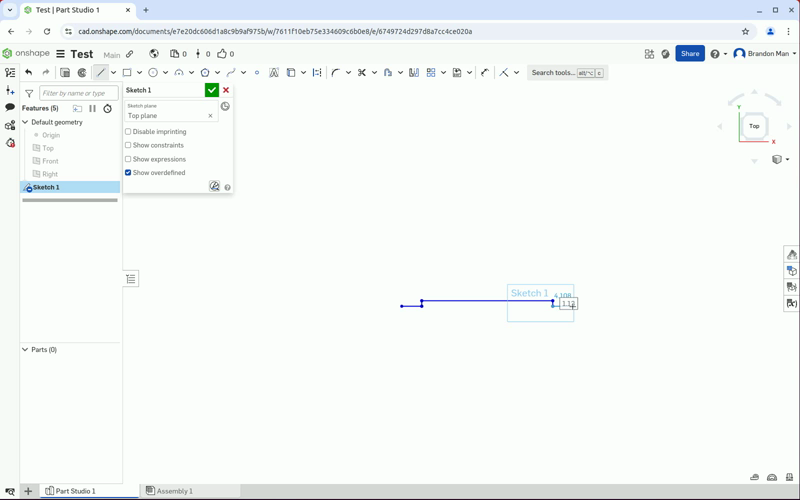
key_up(shift)
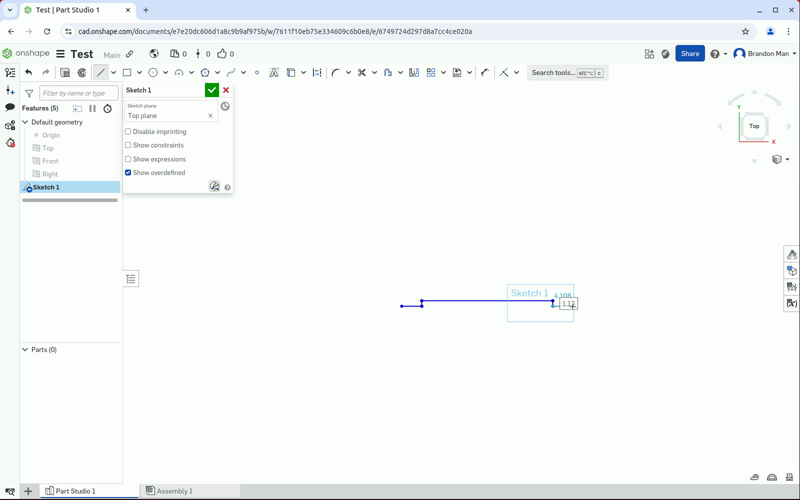
key_down(shift)
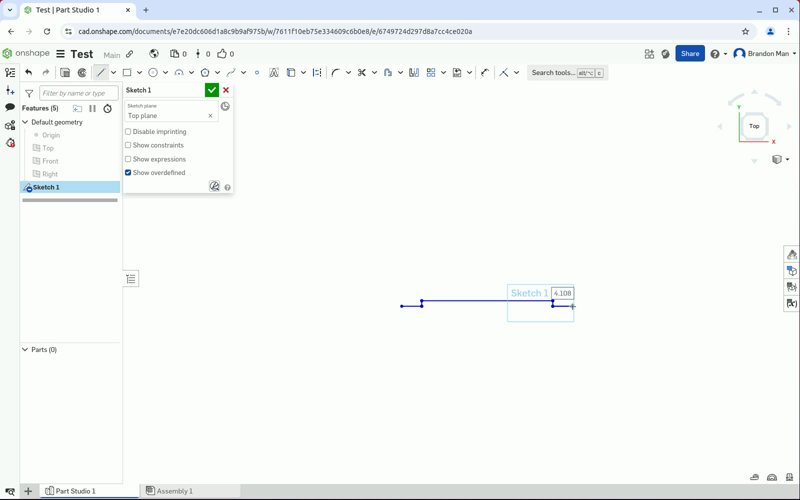
mouse_move(589, 306)
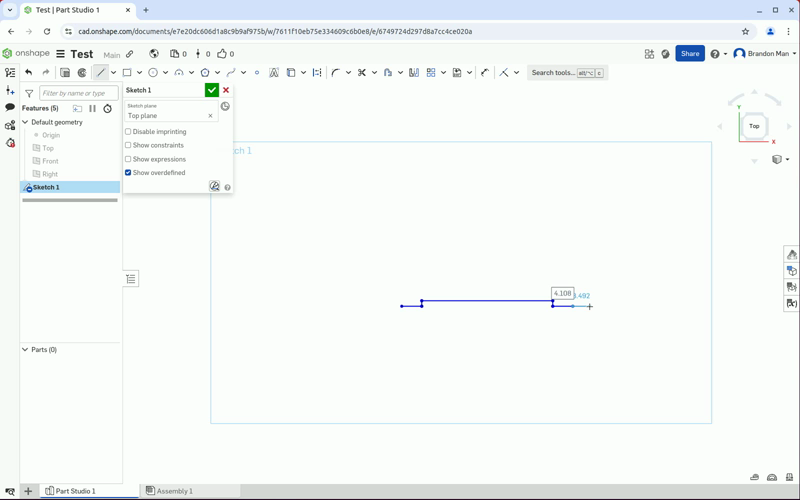
mouse_move(572, 286)
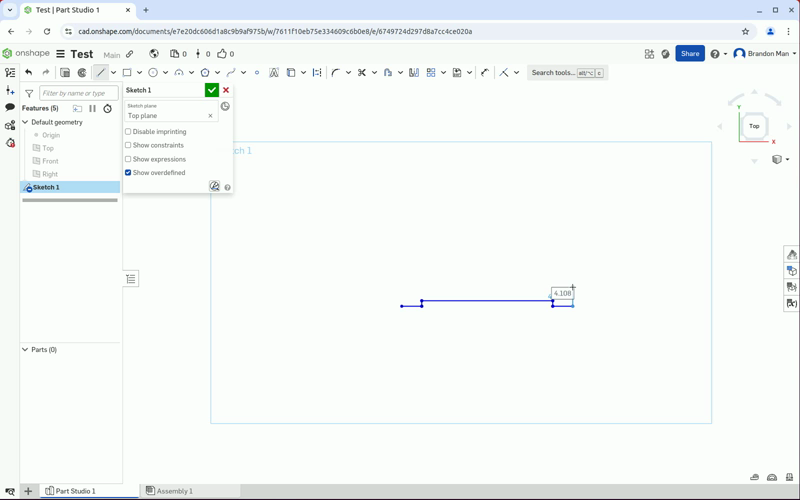
click(572, 286)
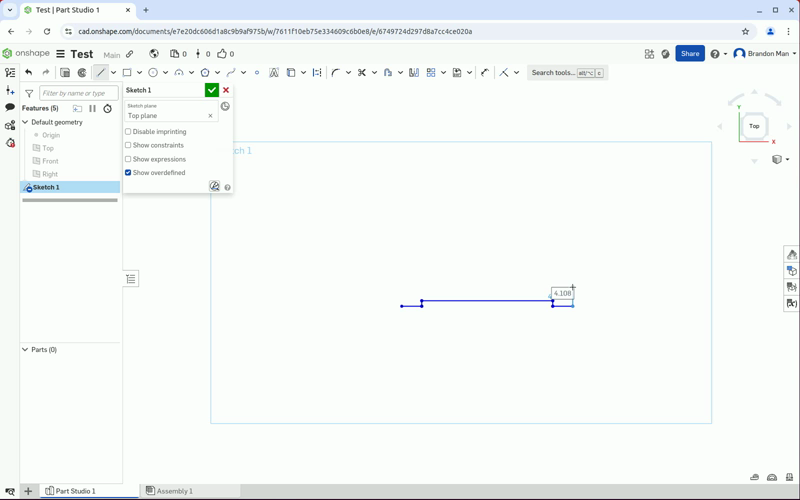
key_up(shift)
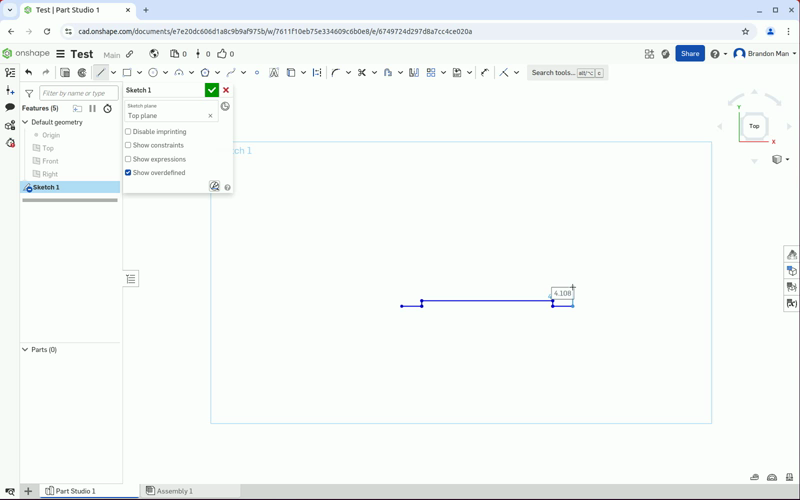
key_down(shift)
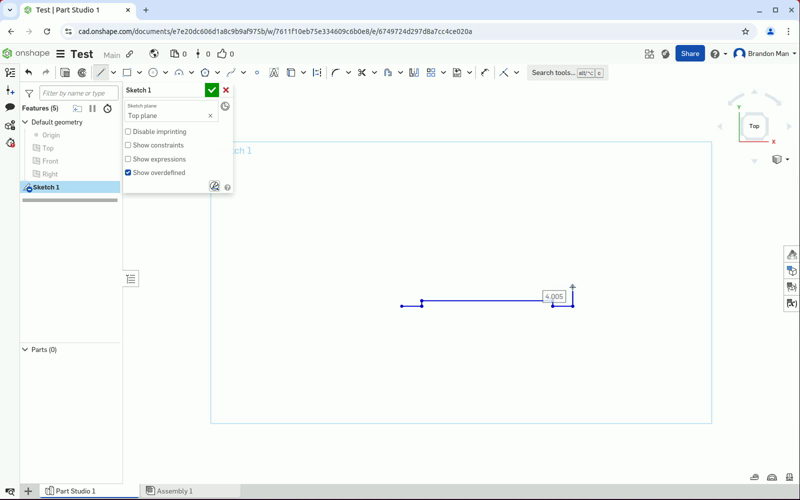
mouse_move(589, 286)
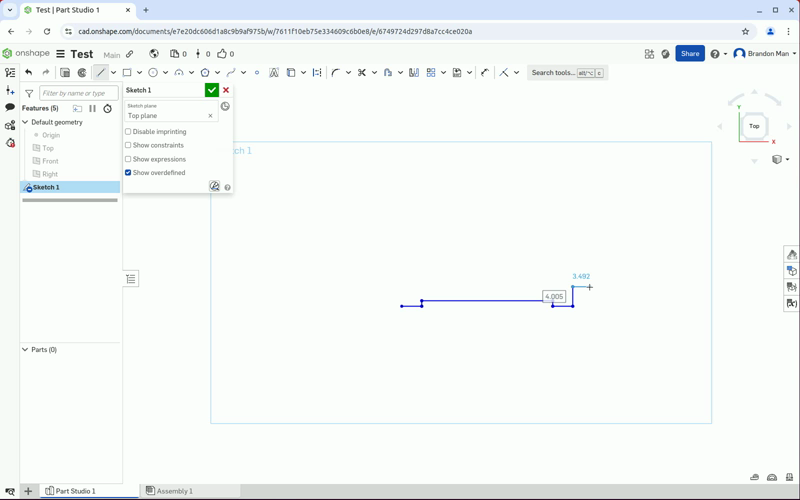
mouse_move(552, 286)
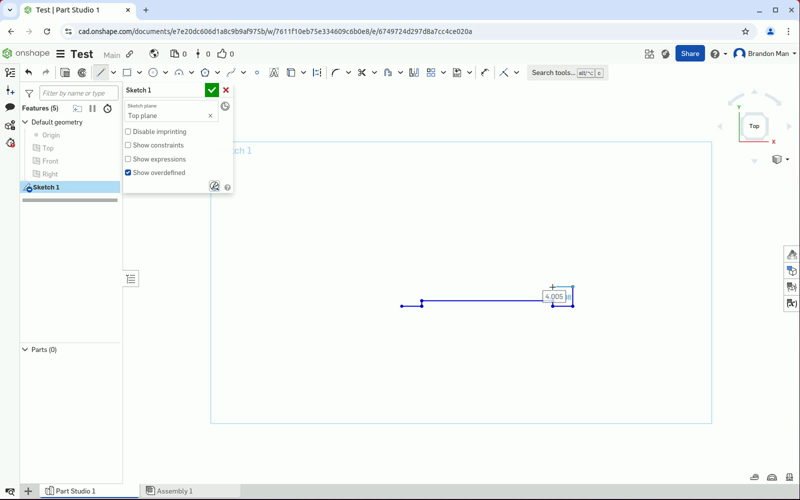
click(552, 286)
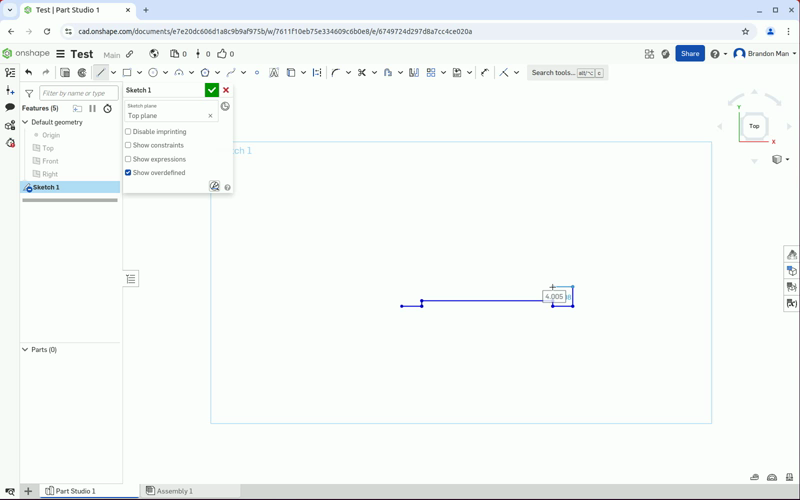
key_up(shift)
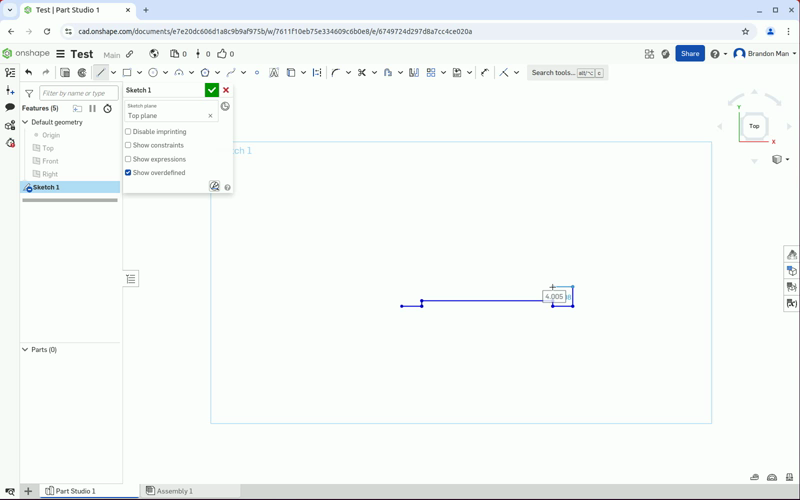
key_down(shift)
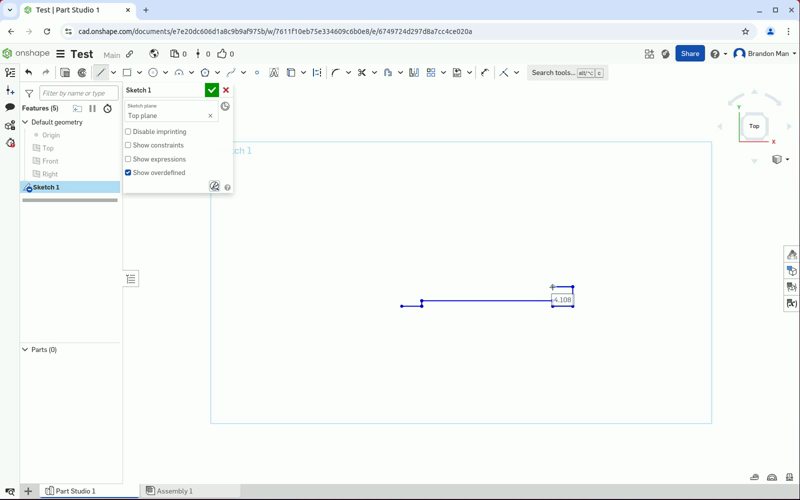
mouse_move(582, 286)
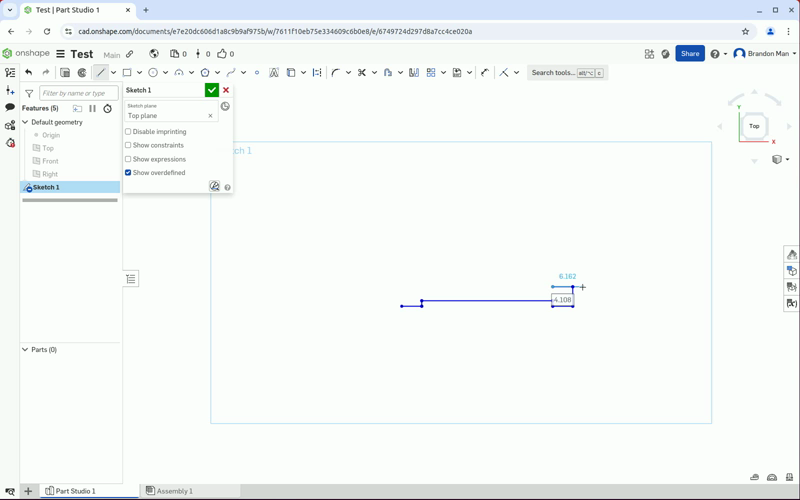
mouse_move(552, 293)
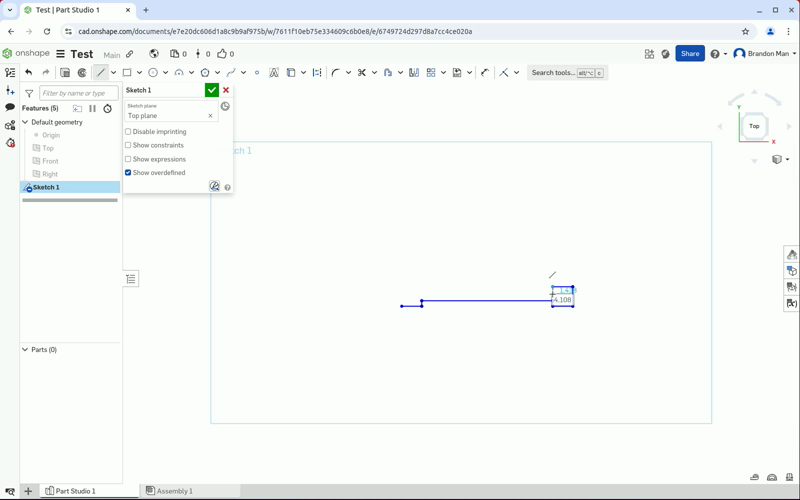
scroll(6)
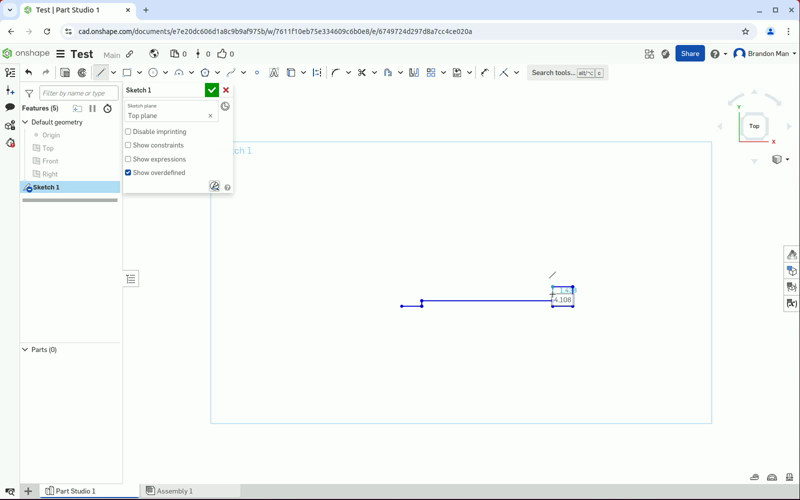
scroll(6)
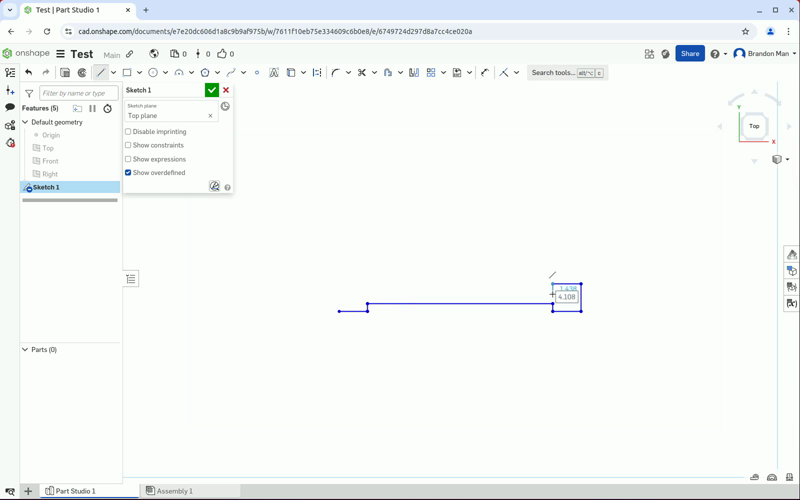
scroll(6)
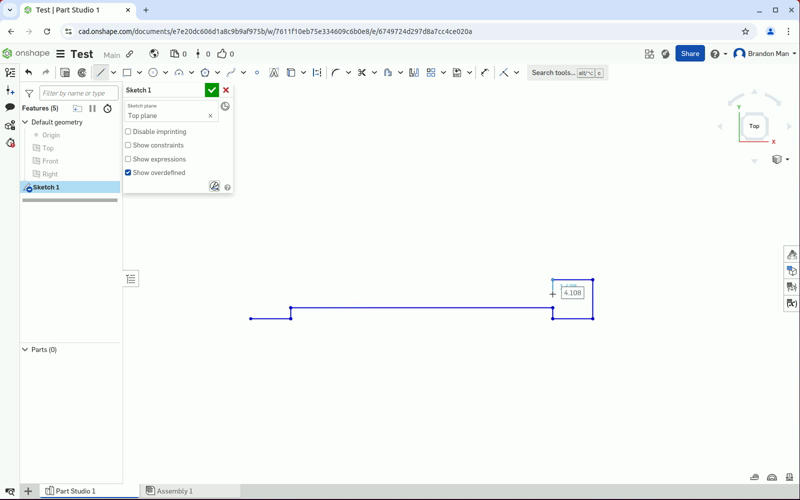
scroll(6)
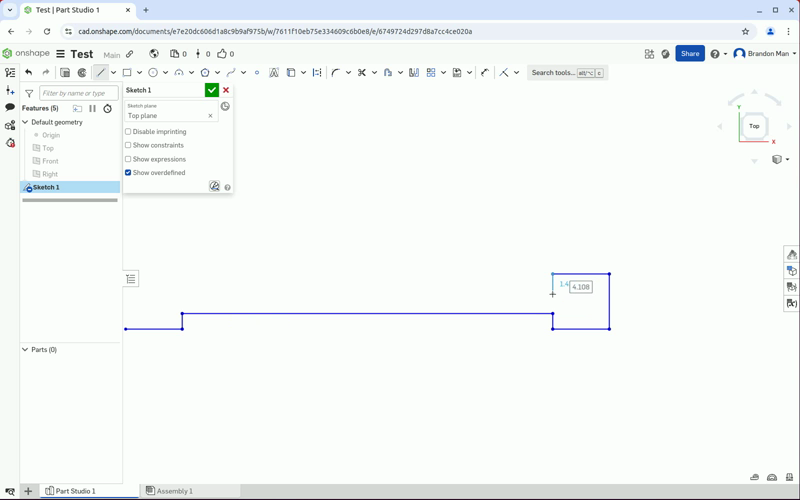
scroll(6)
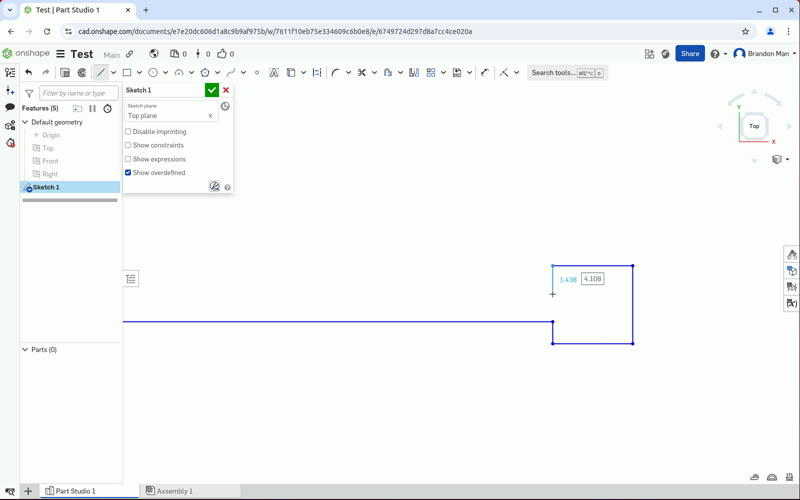
scroll(6)
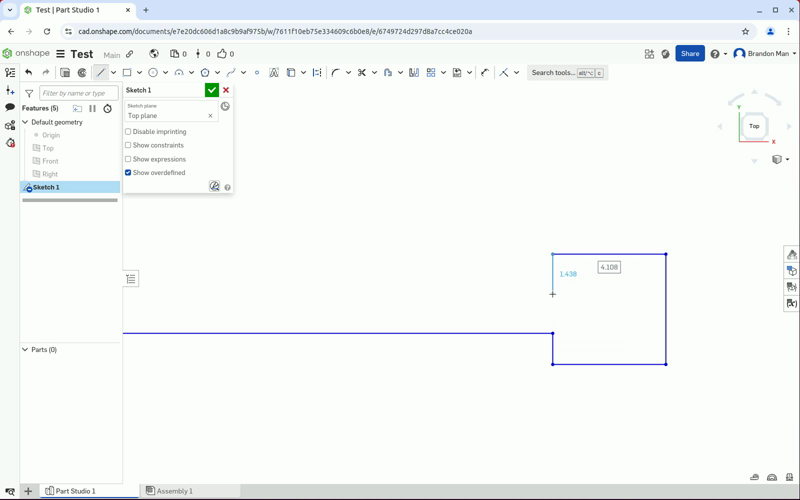
scroll(6)
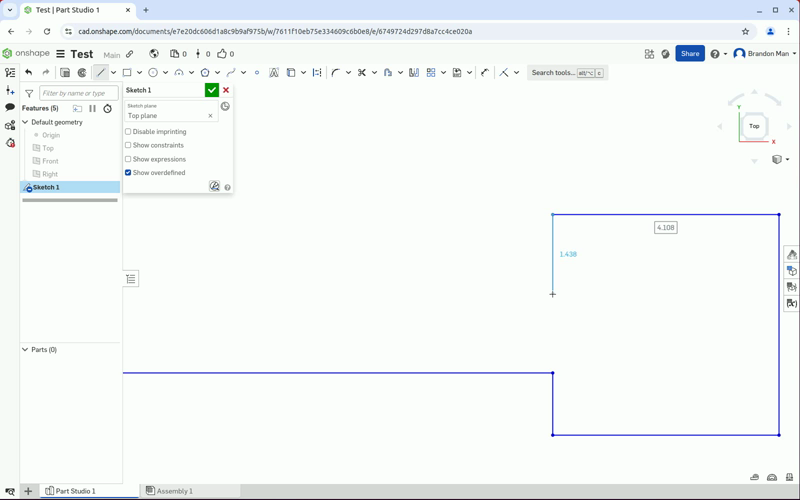
click(552, 293)
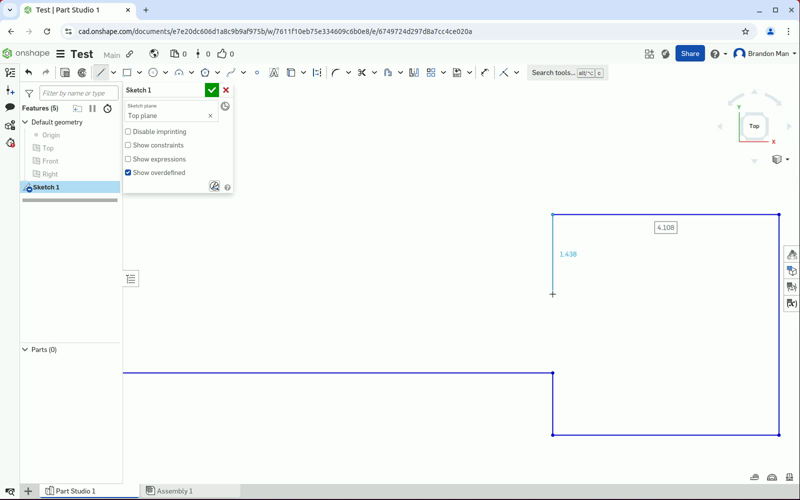
scroll(-6)
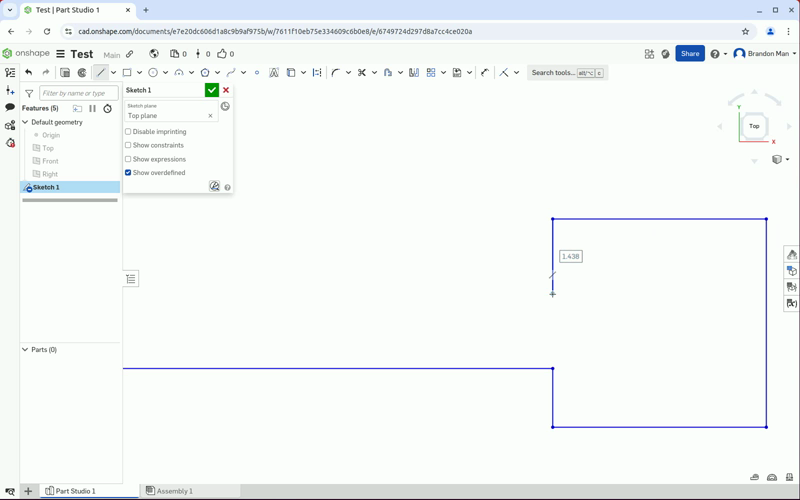
scroll(-6)
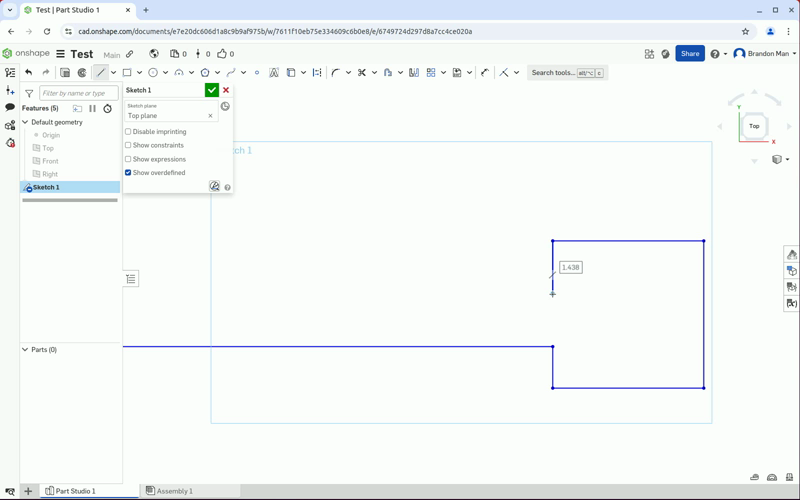
scroll(-6)
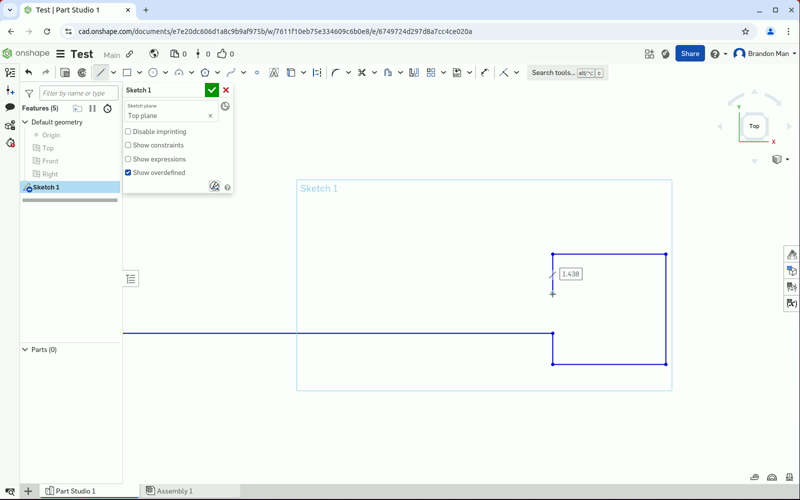
scroll(-6)
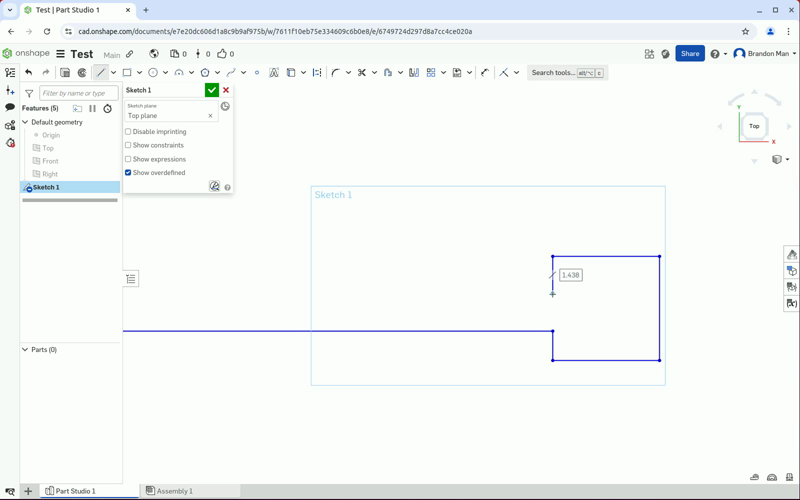
scroll(-6)
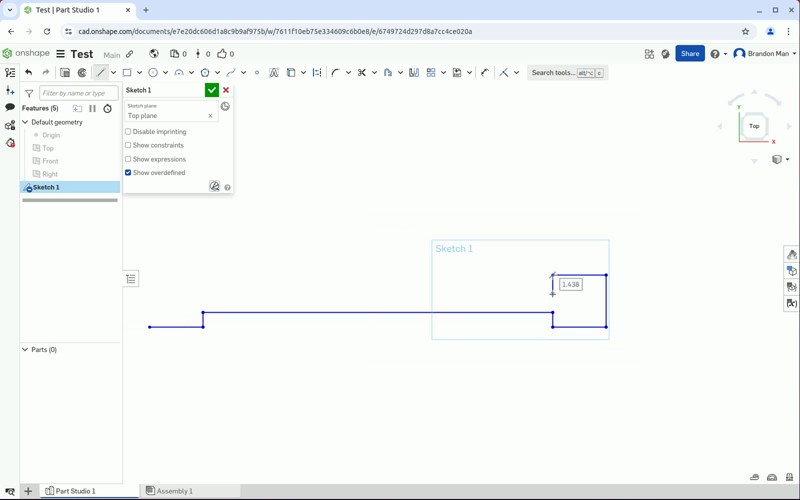
scroll(-6)
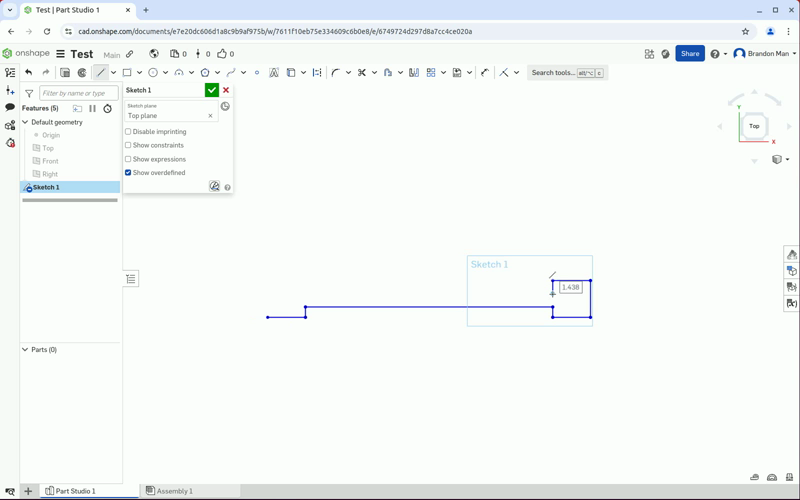
scroll(-6)
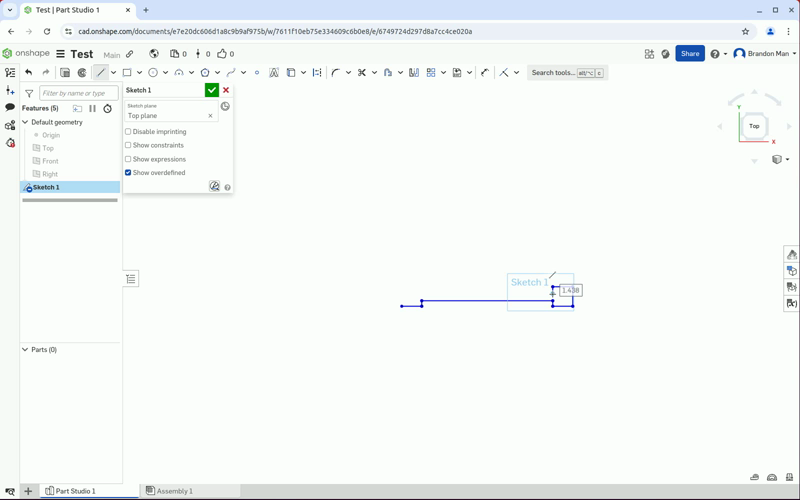
key_up(shift)
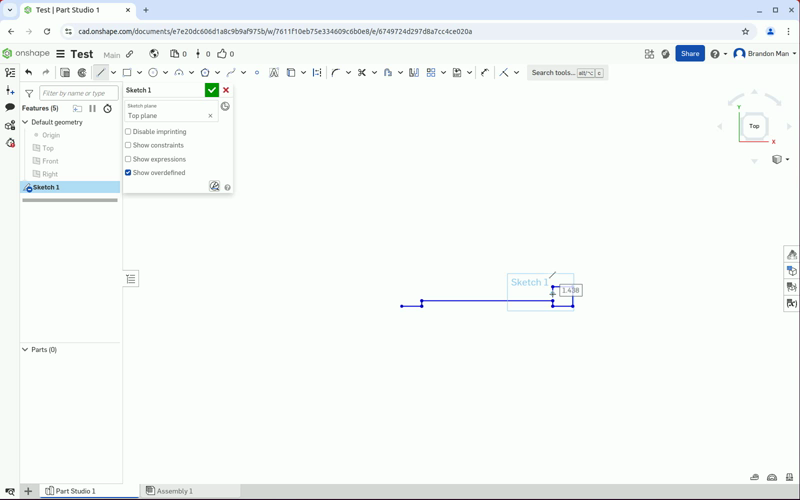
key_down(shift)
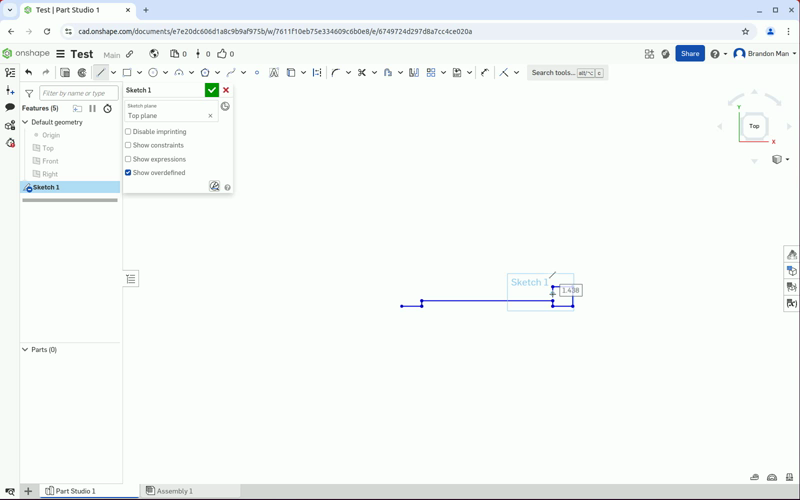
mouse_move(421, 293)
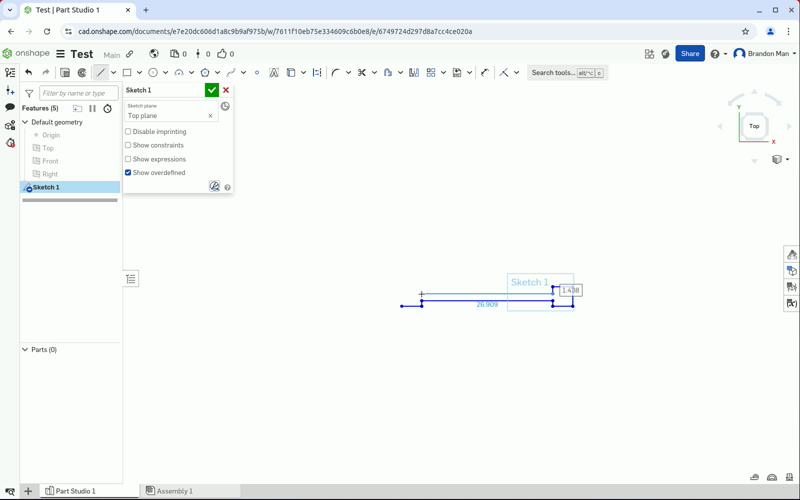
click(421, 293)
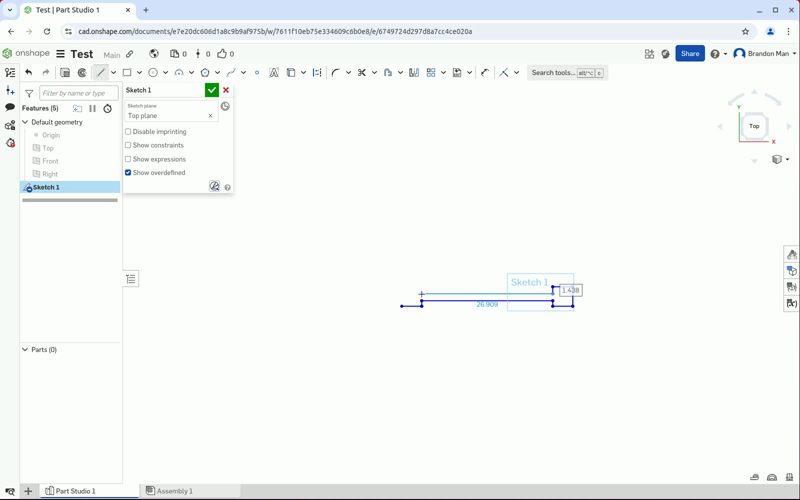
key_up(shift)
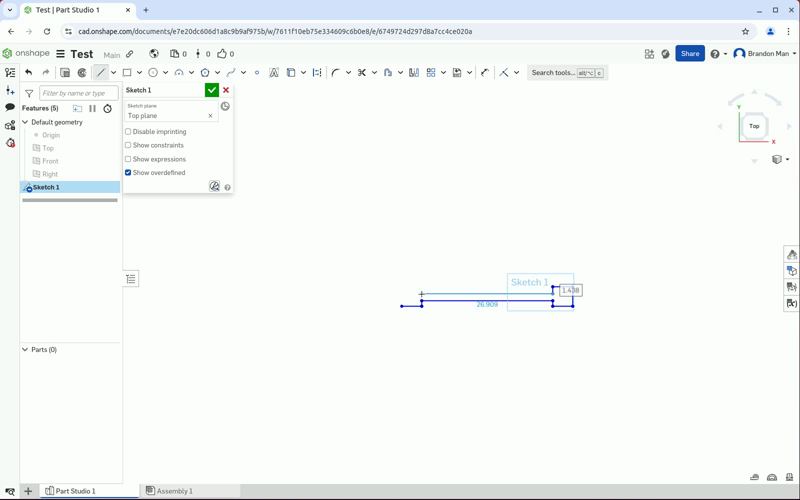
key_down(shift)
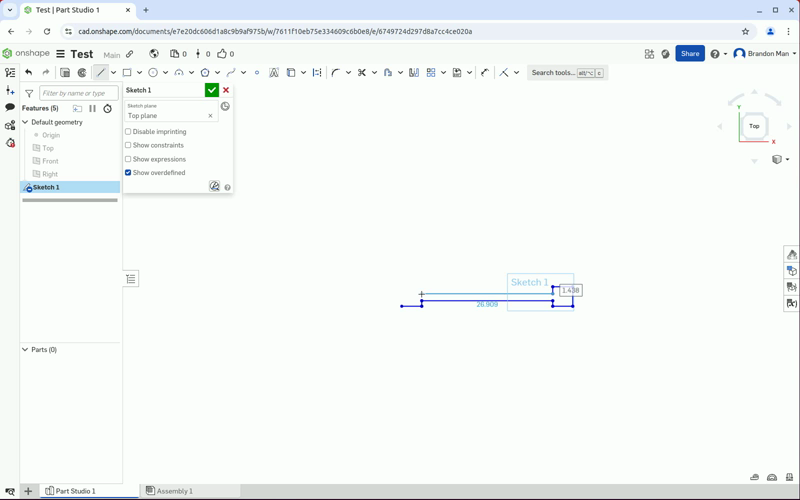
mouse_move(451, 293)
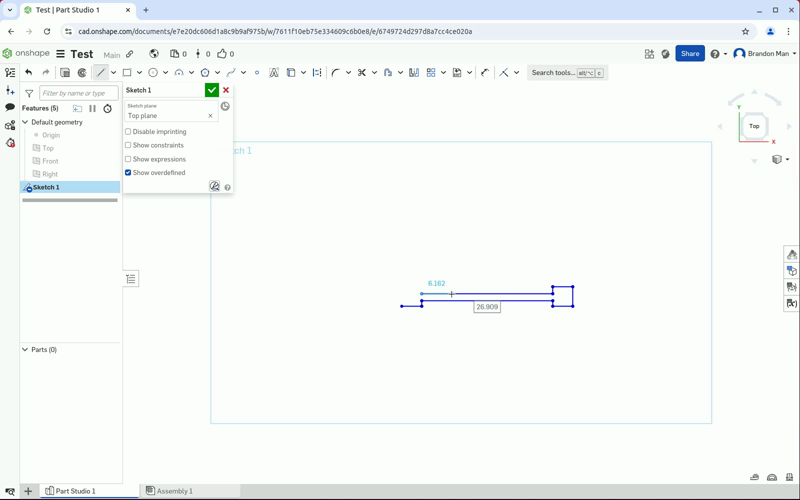
mouse_move(421, 286)
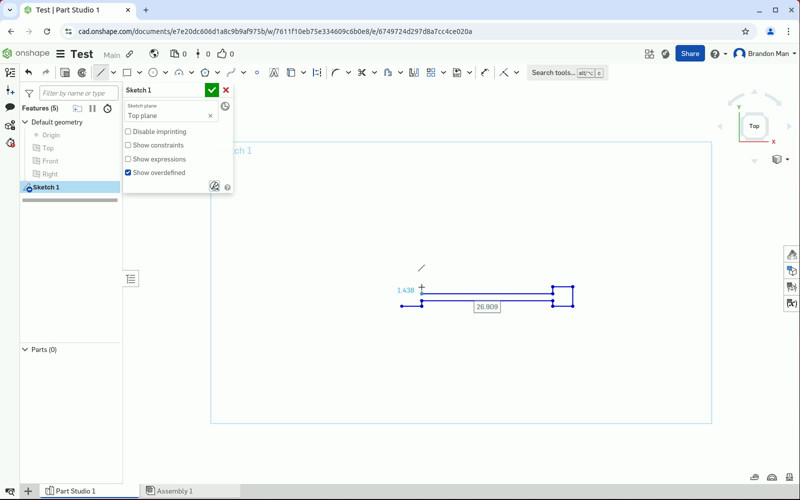
scroll(6)
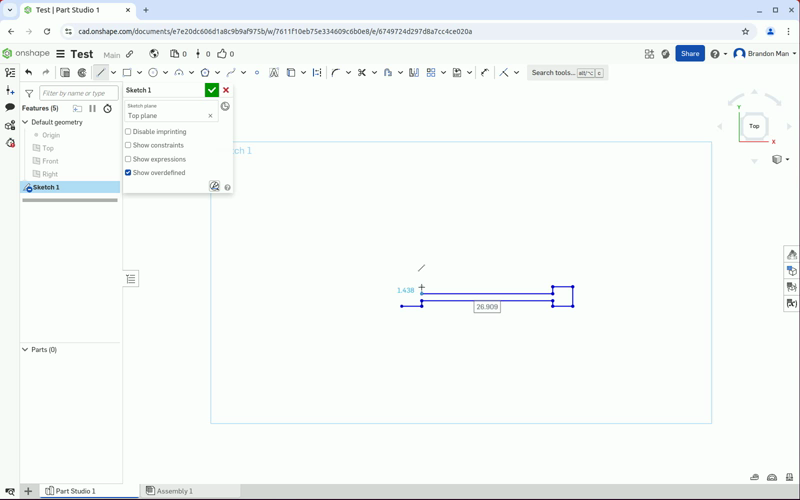
scroll(6)
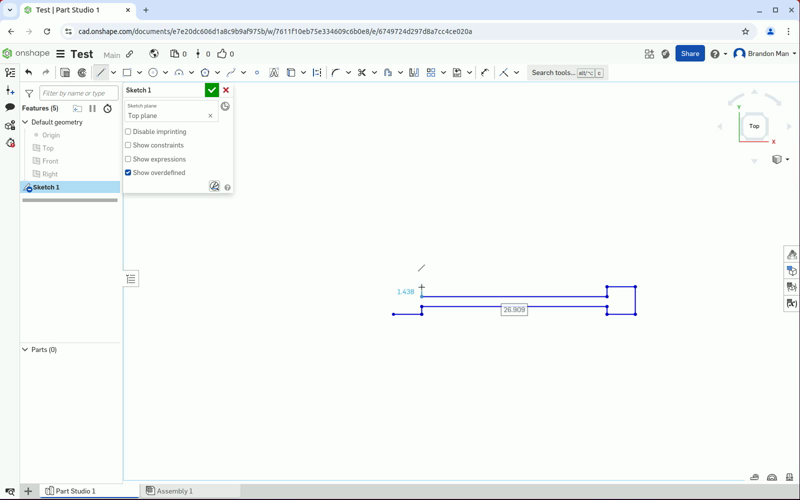
scroll(6)
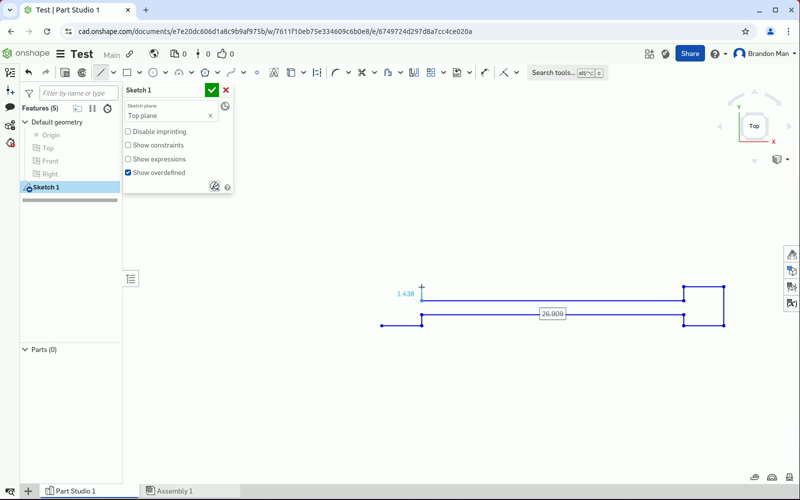
scroll(6)
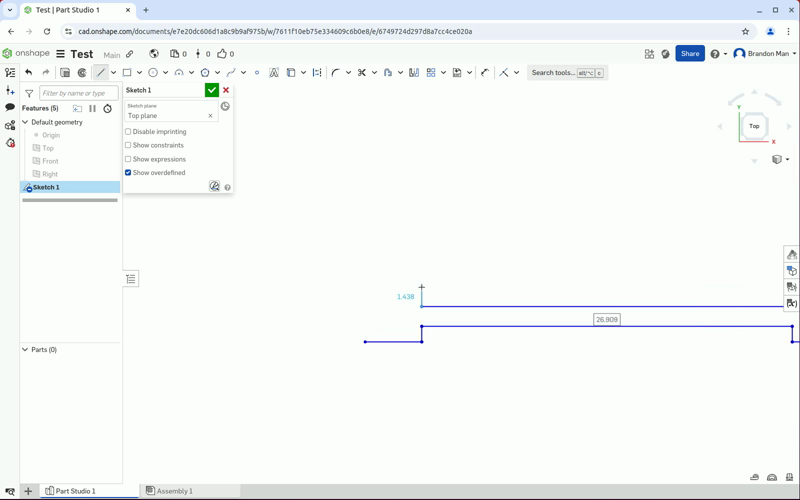
scroll(6)
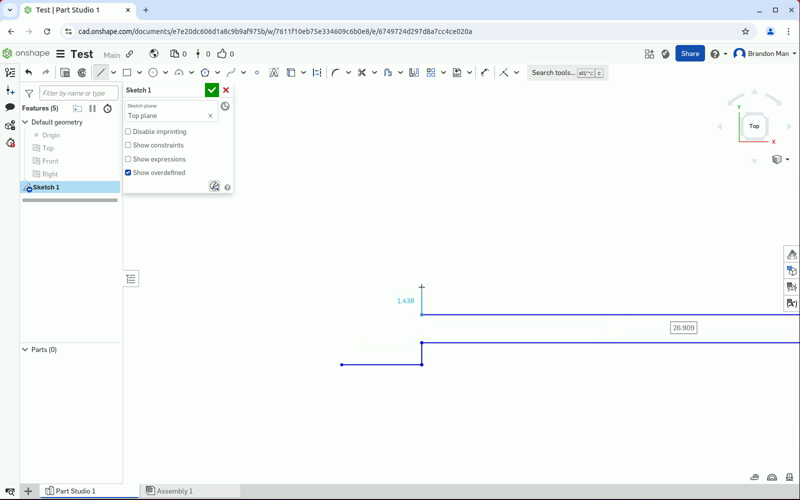
scroll(6)
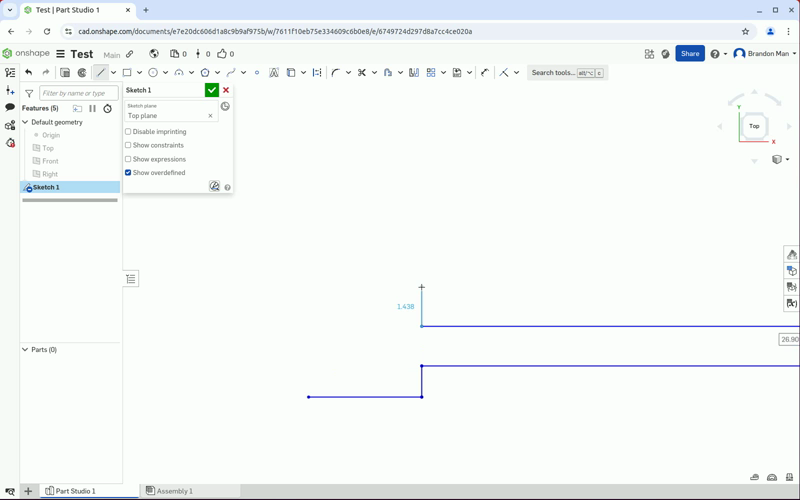
scroll(6)
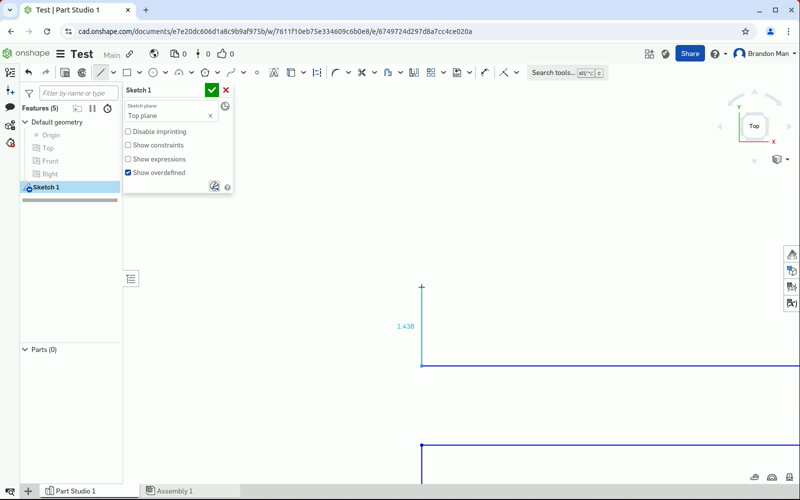
click(421, 286)
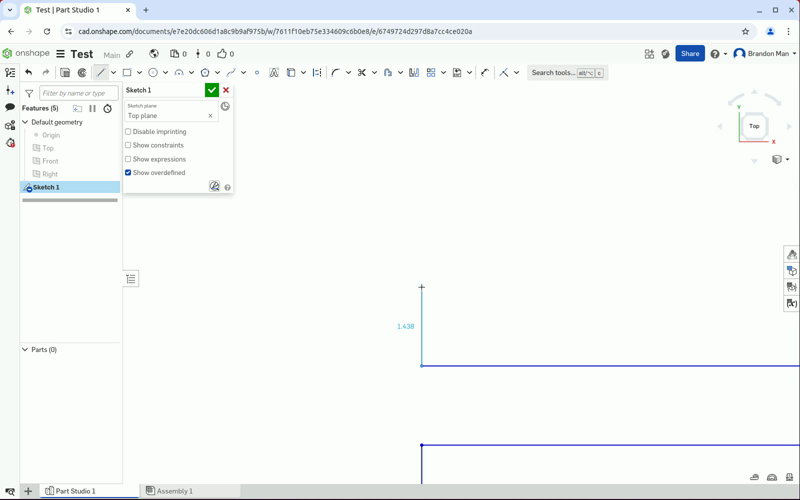
scroll(-6)
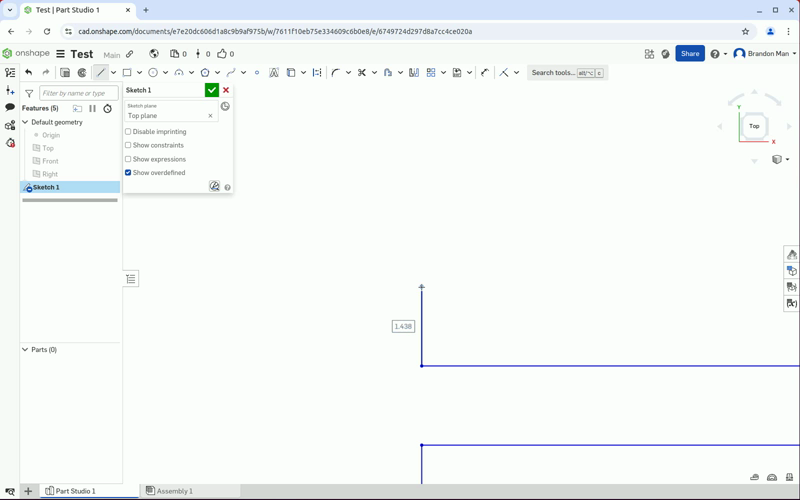
scroll(-6)
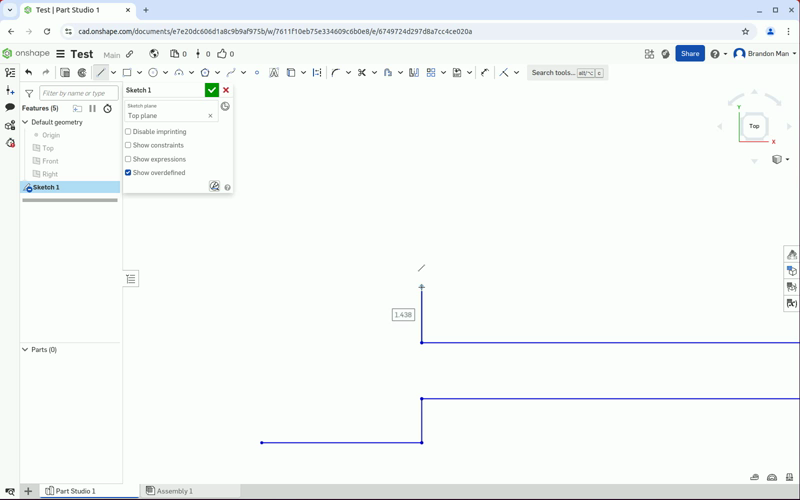
scroll(-6)
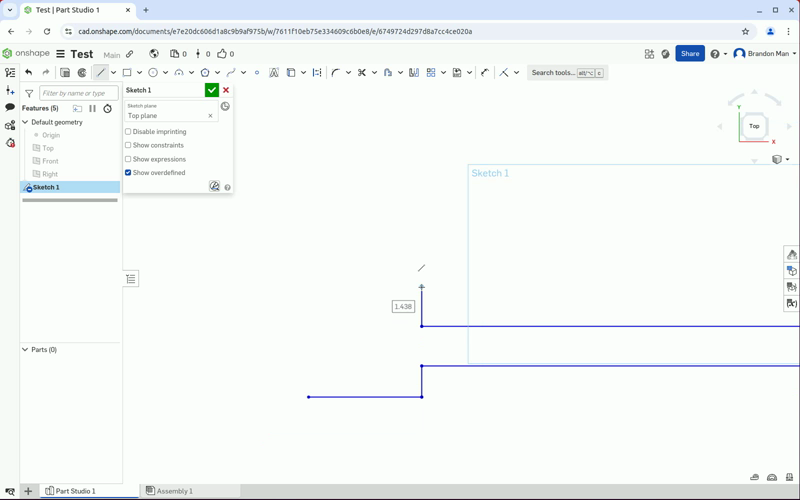
scroll(-6)
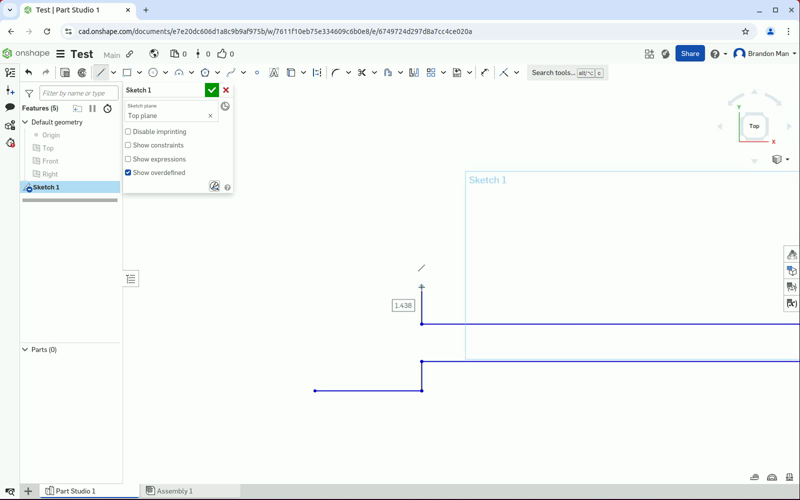
scroll(-6)
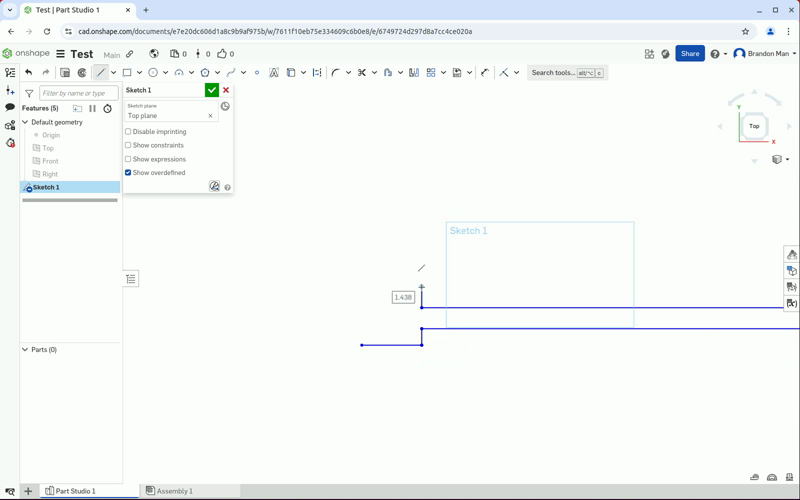
scroll(-6)
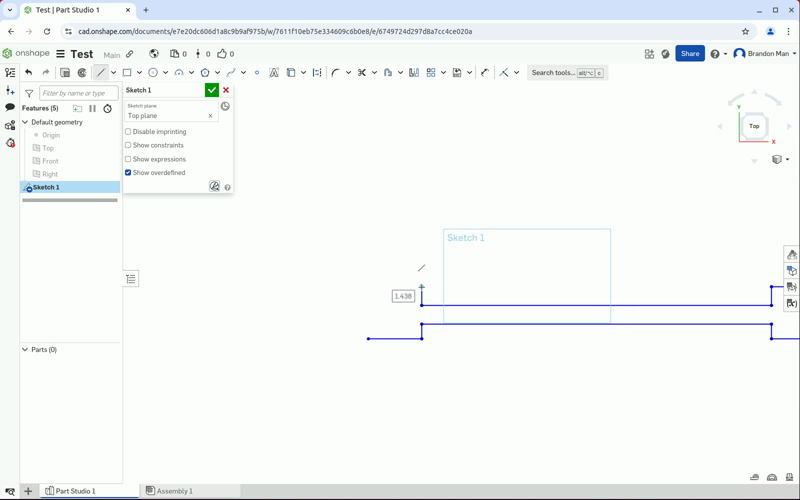
scroll(-6)
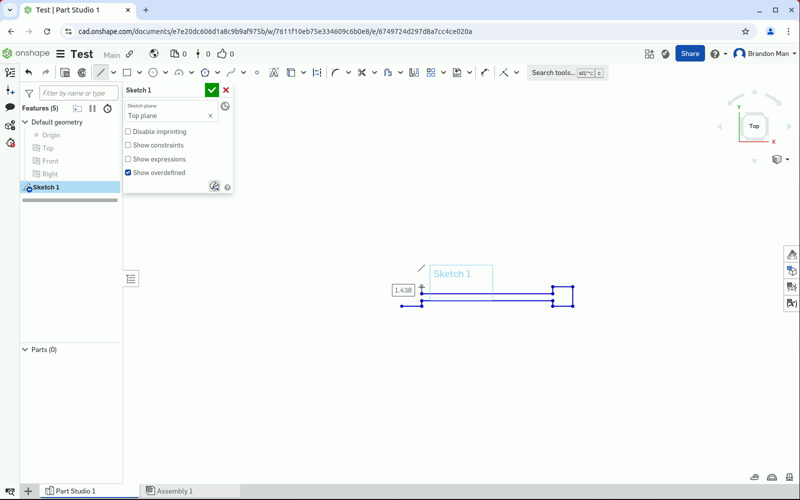
key_up(shift)
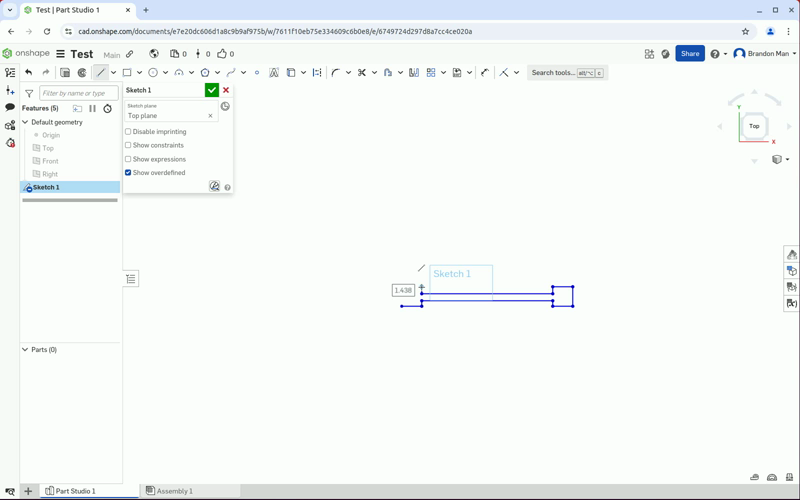
key_down(shift)
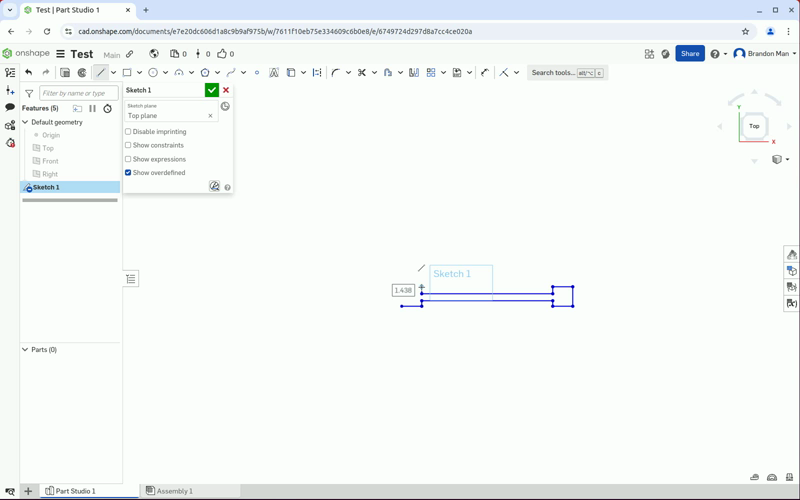
mouse_move(451, 286)
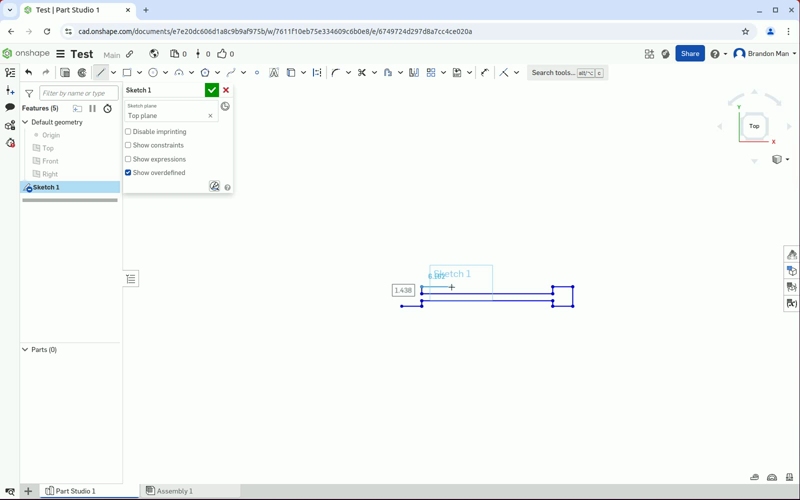
mouse_move(401, 286)
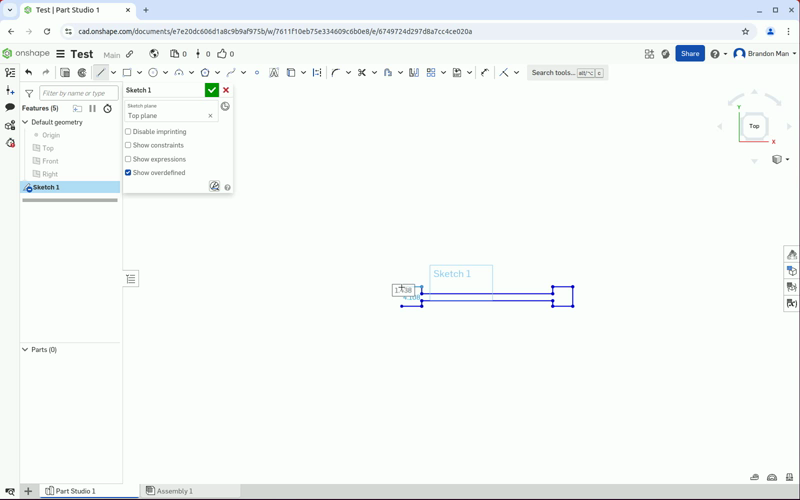
click(401, 286)
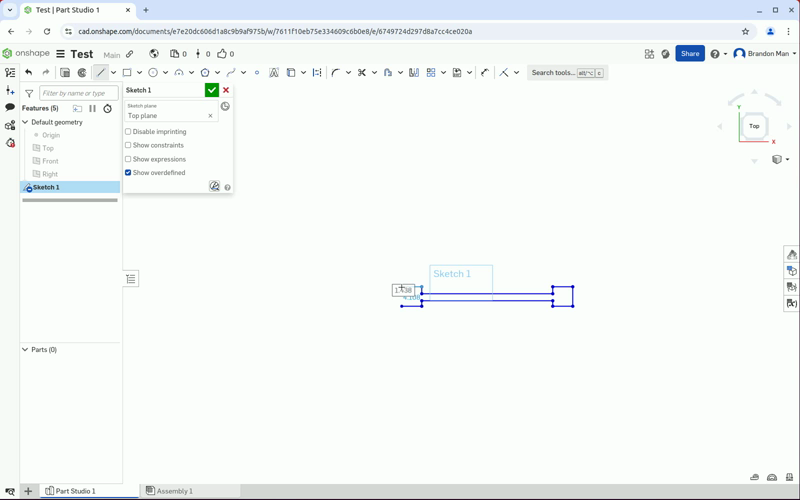
key_up(shift)
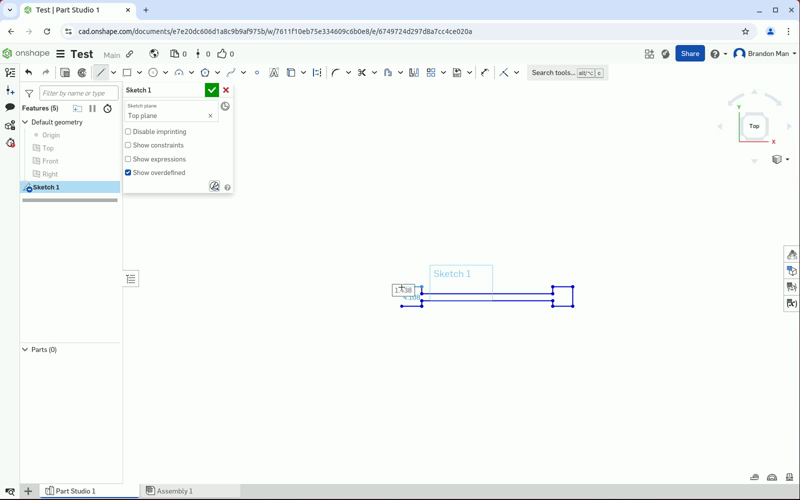
mouse_move(431, 286)
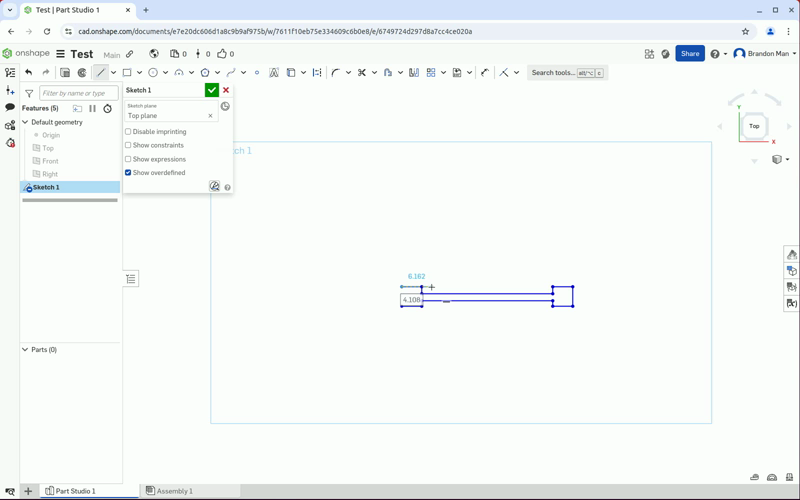
key_down(shift)
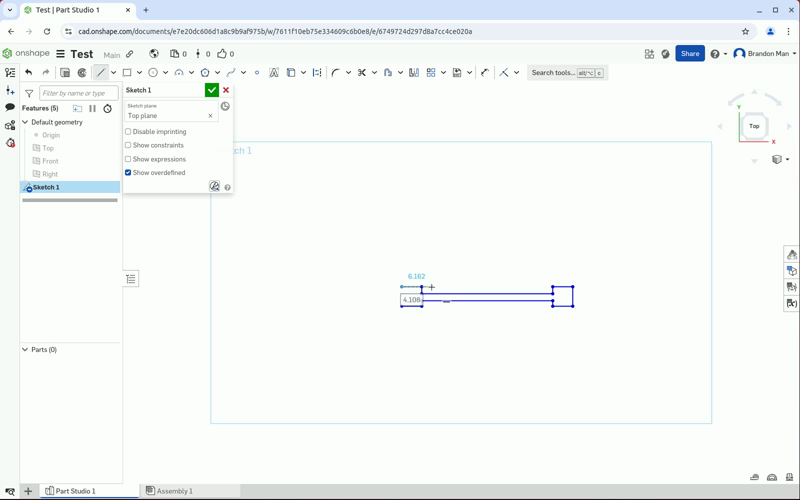
mouse_move(401, 306)
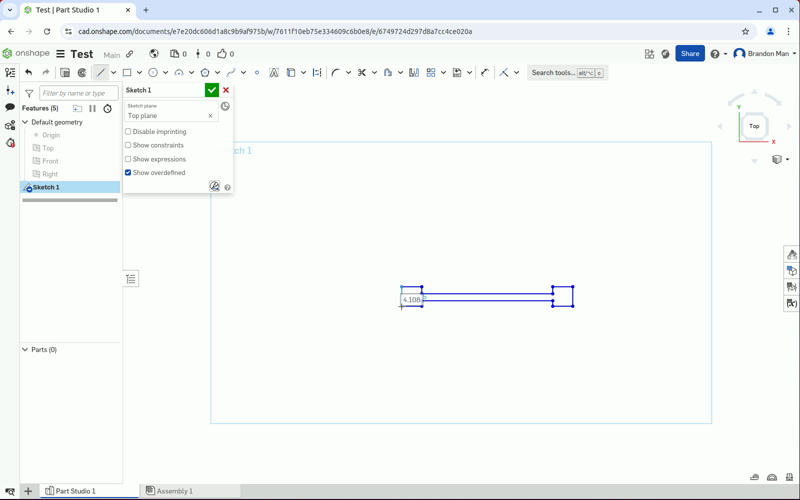
key_up(shift)
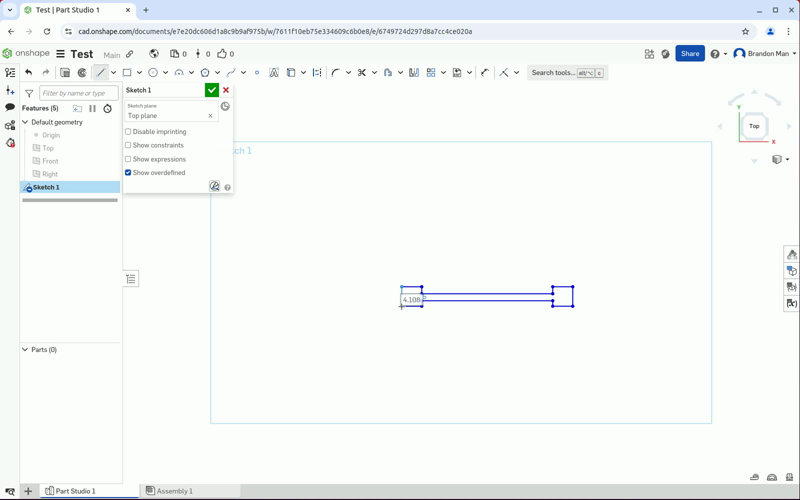
click(401, 306)
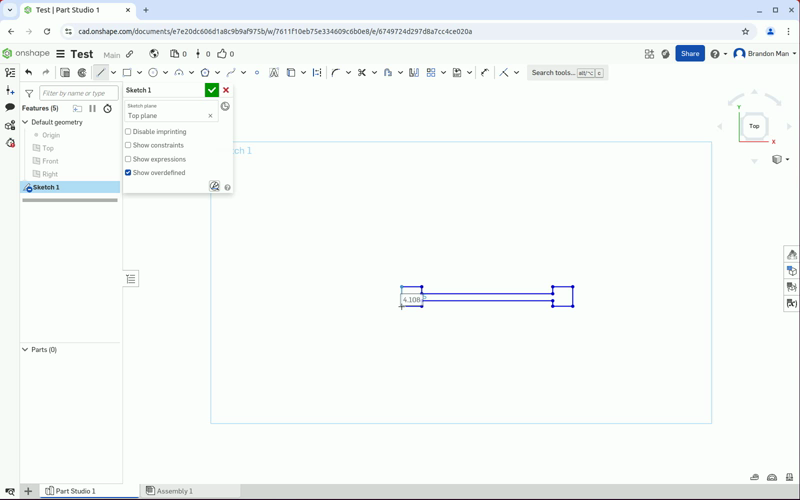
key(esc)
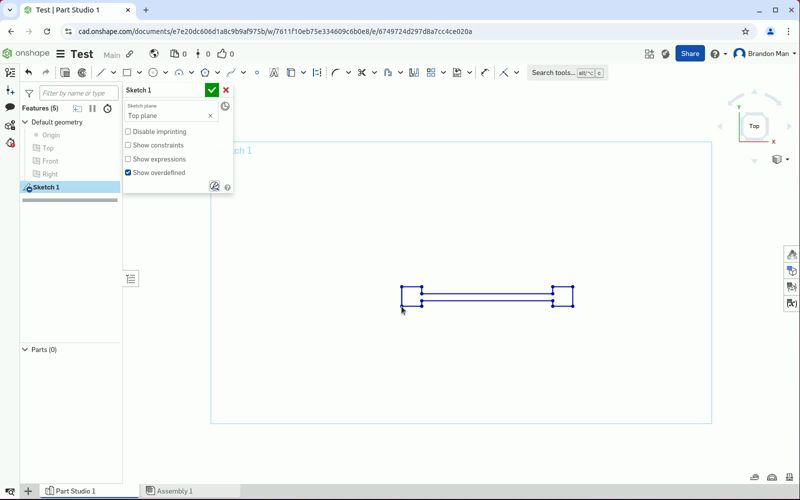
mouse_move(540, 295)
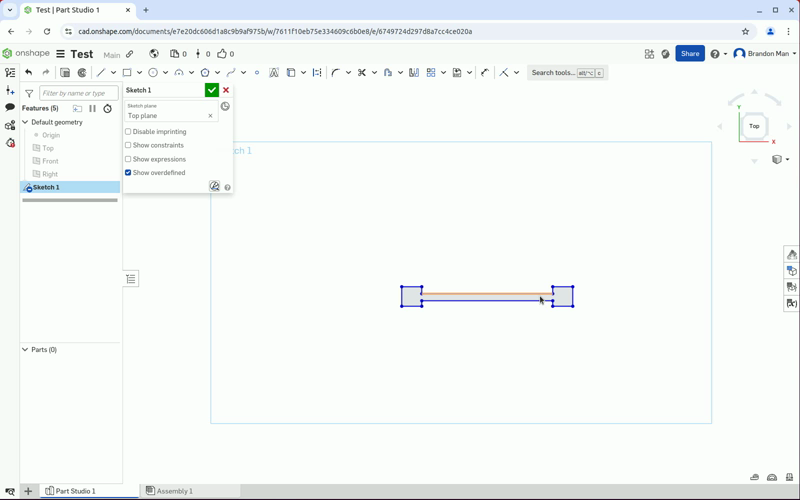
scroll(6)
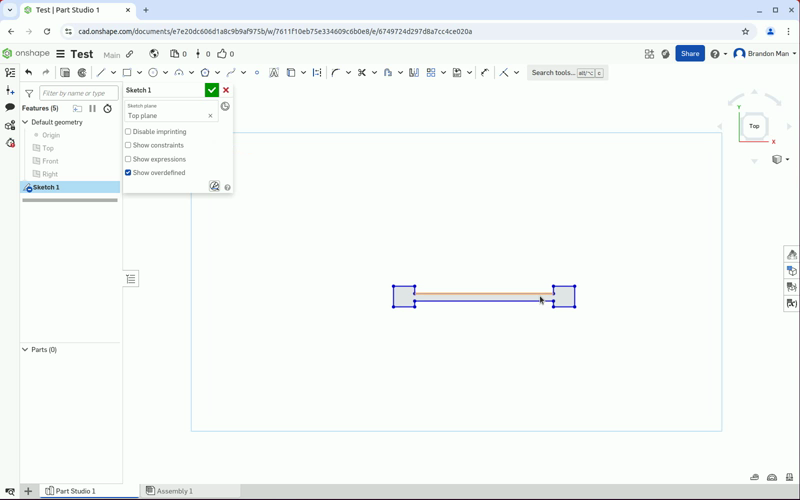
scroll(6)
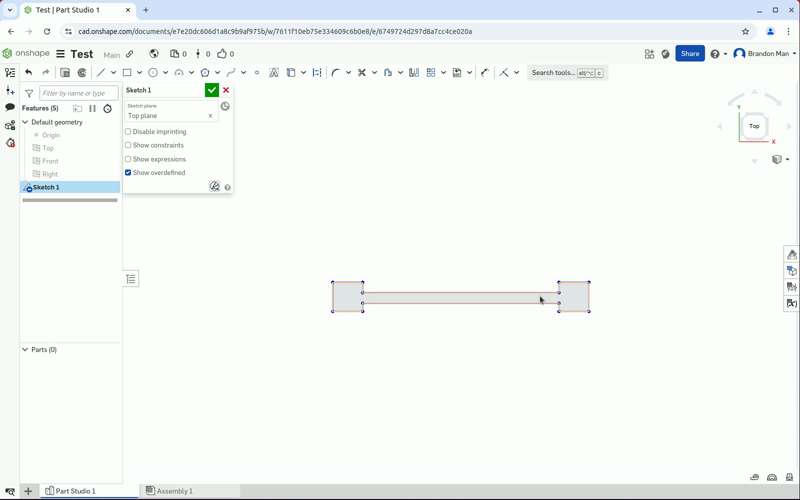
scroll(6)
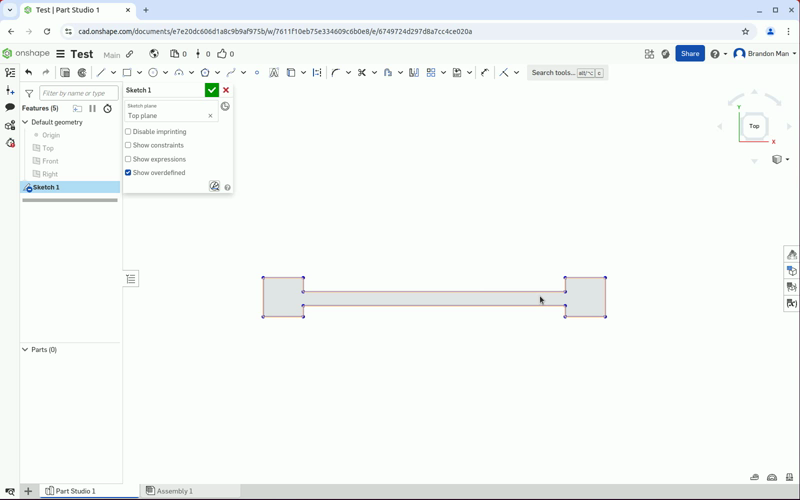
scroll(6)
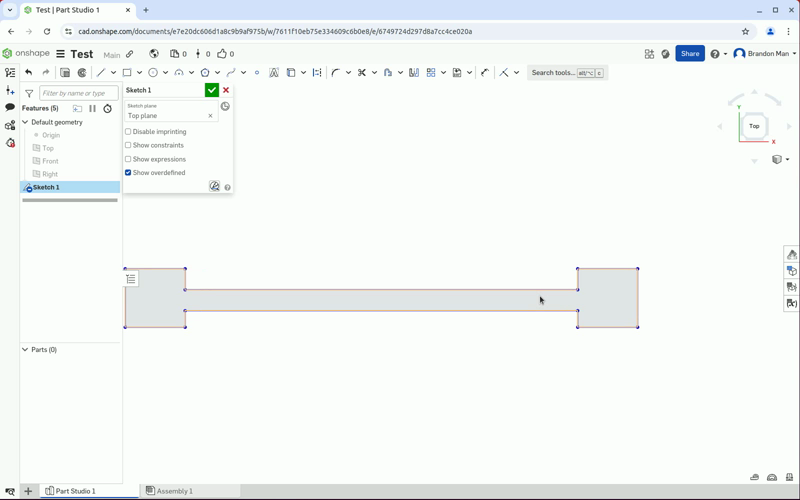
scroll(6)
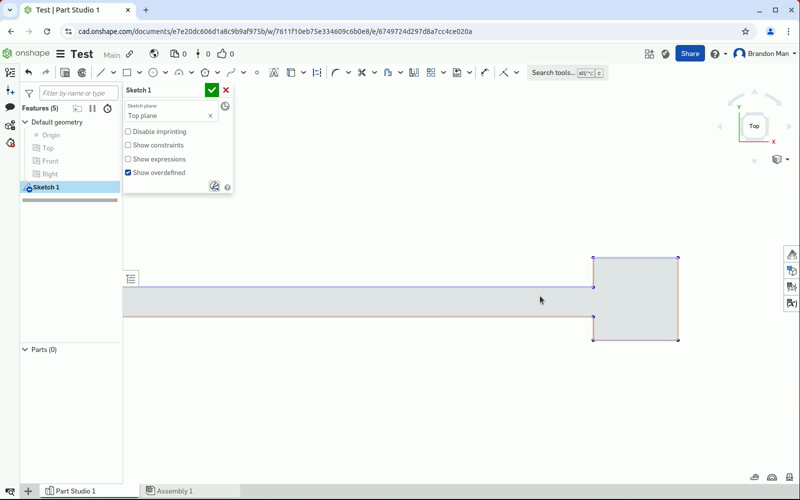
scroll(6)
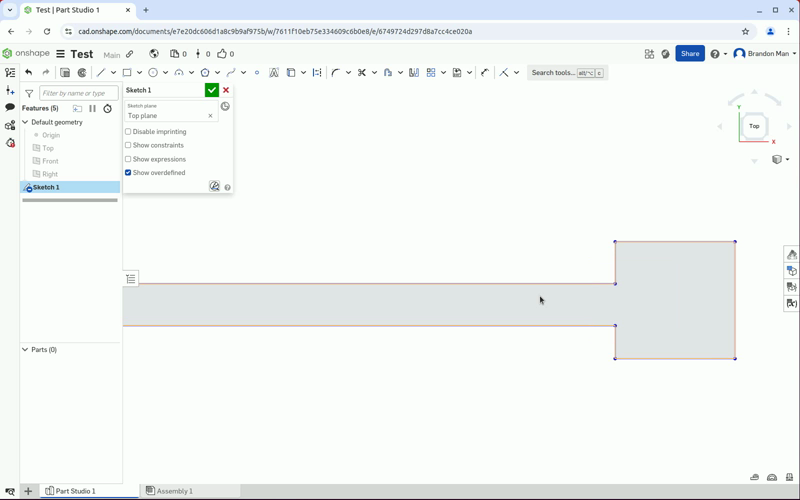
scroll(6)
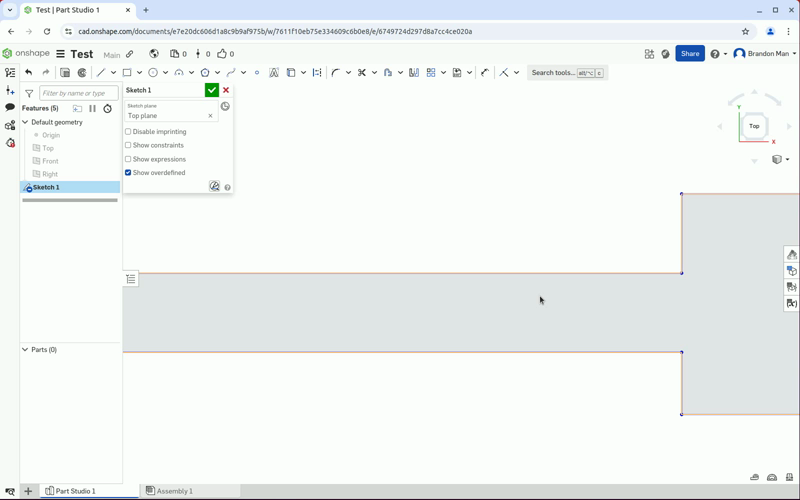
click(540, 295)
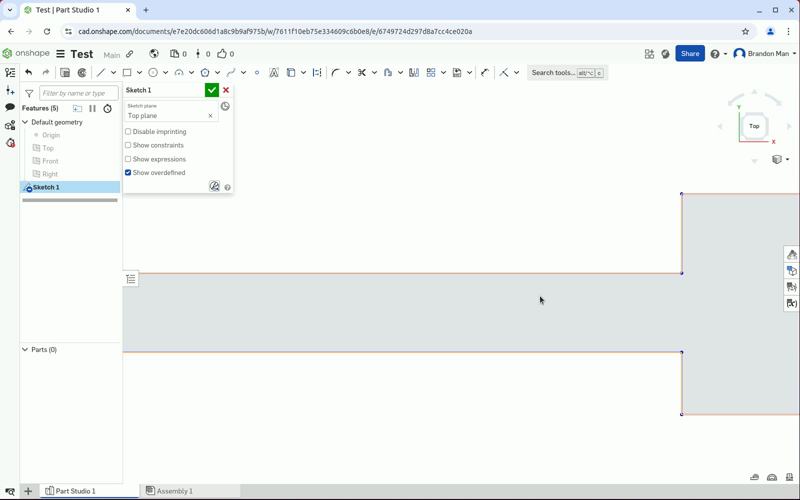
scroll(-6)
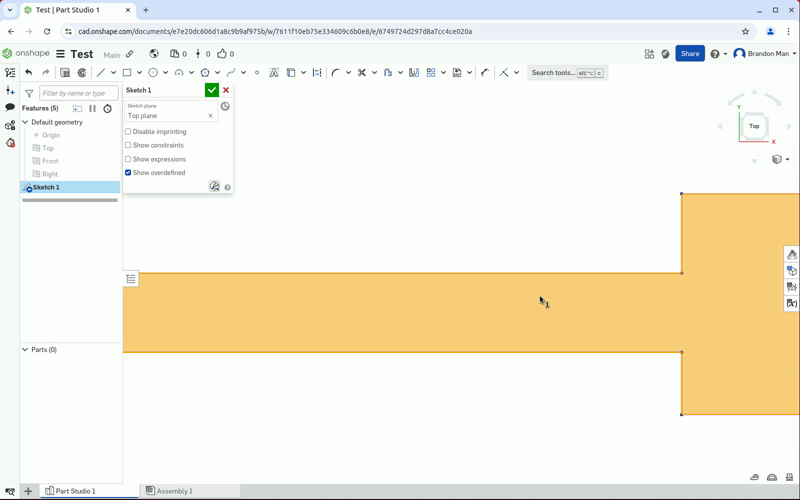
scroll(-6)
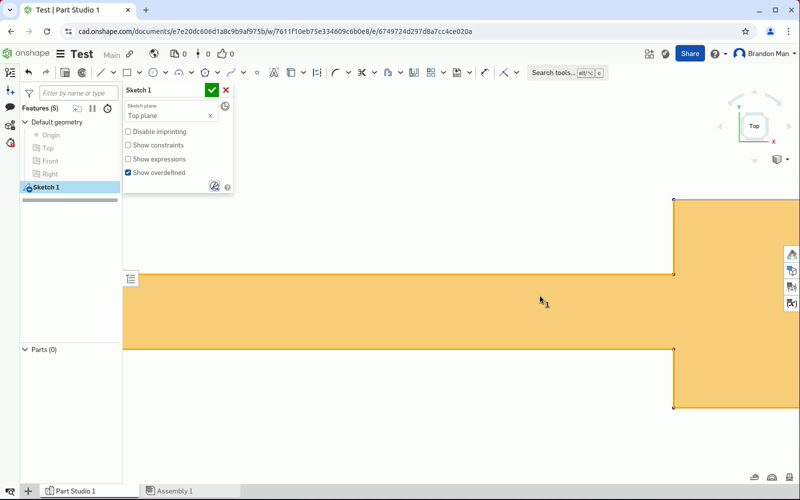
scroll(-6)
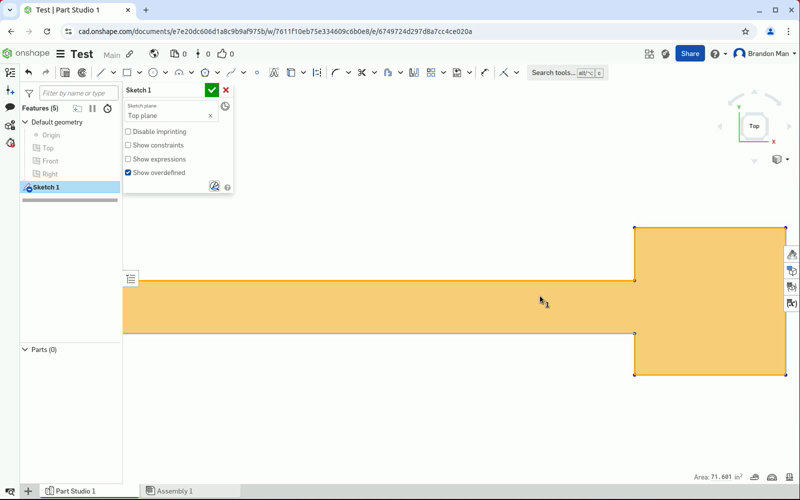
scroll(-6)
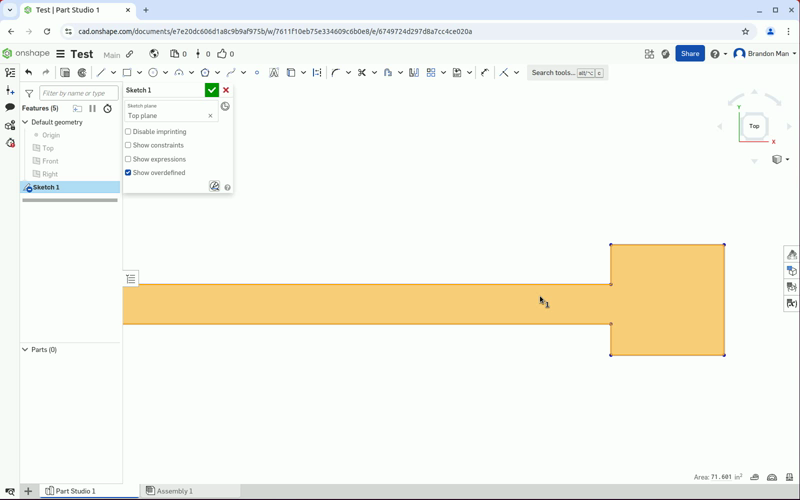
scroll(-6)
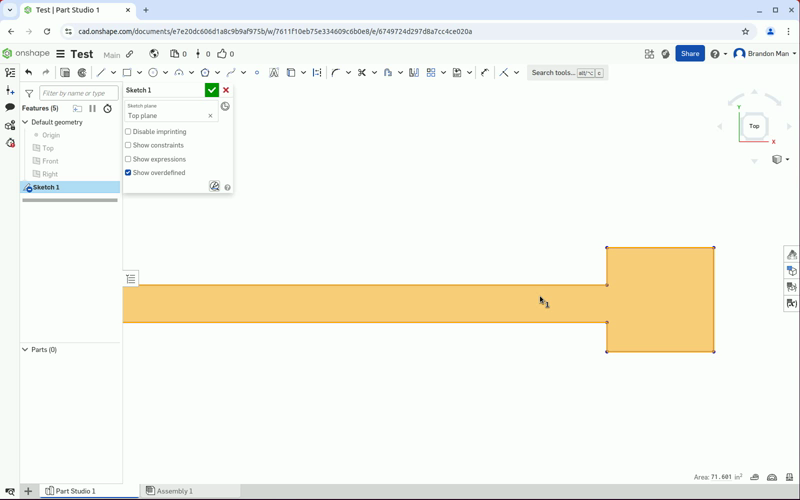
scroll(-6)
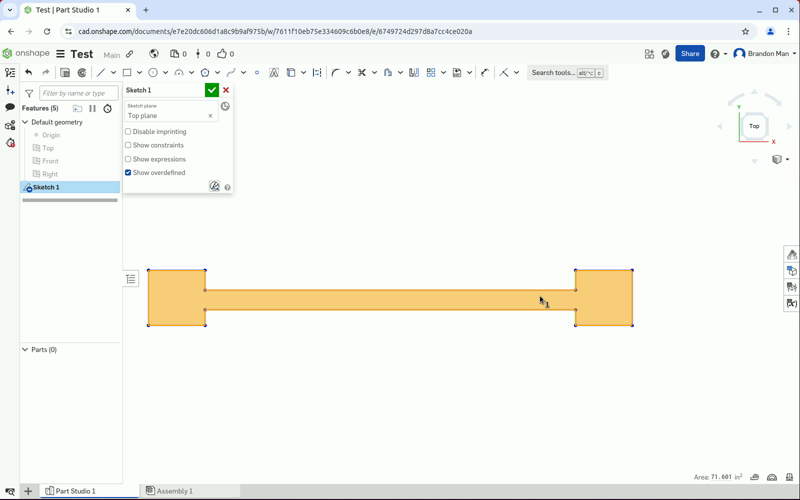
scroll(-6)
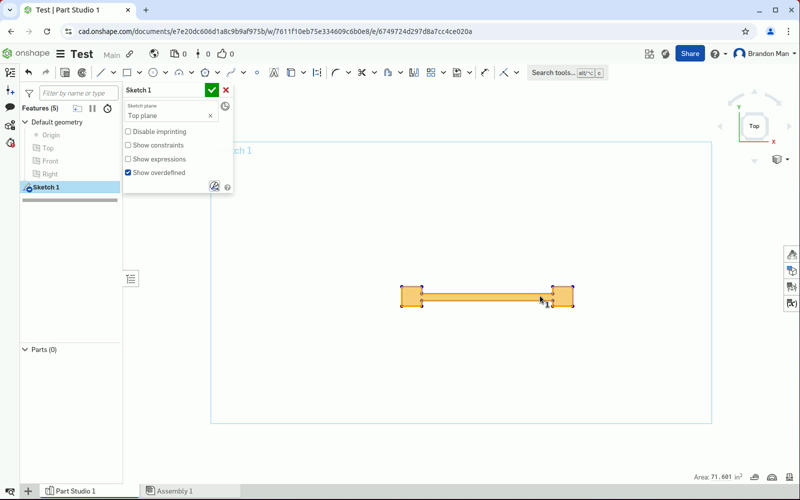
mouse_move(73, 352)
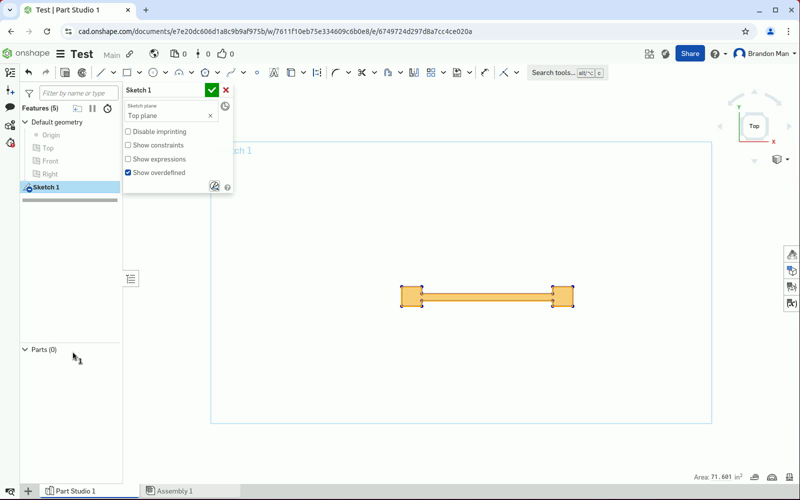
key(shift+y)
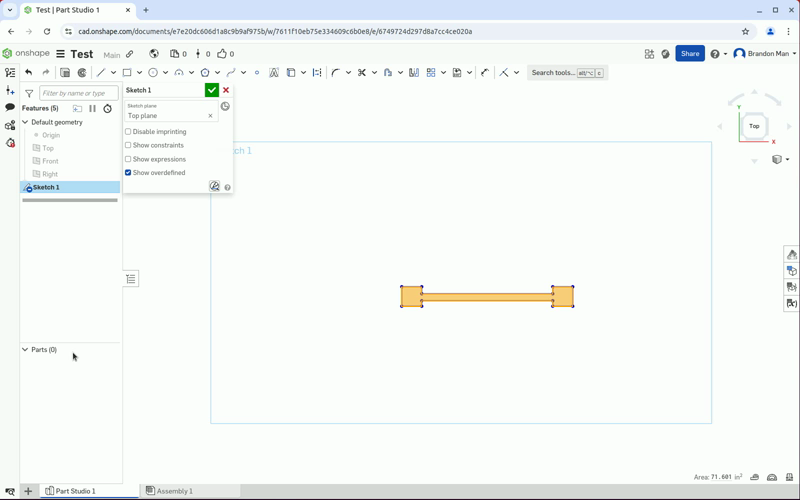
key(shift+e)
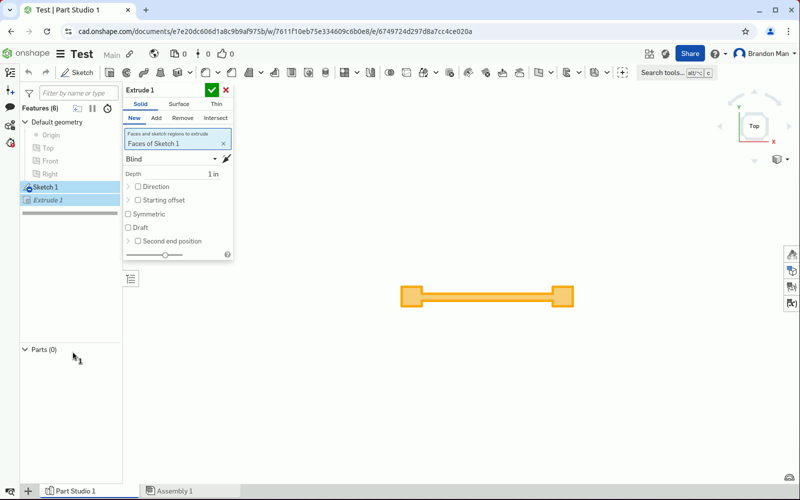
mouse_move(143, 106)
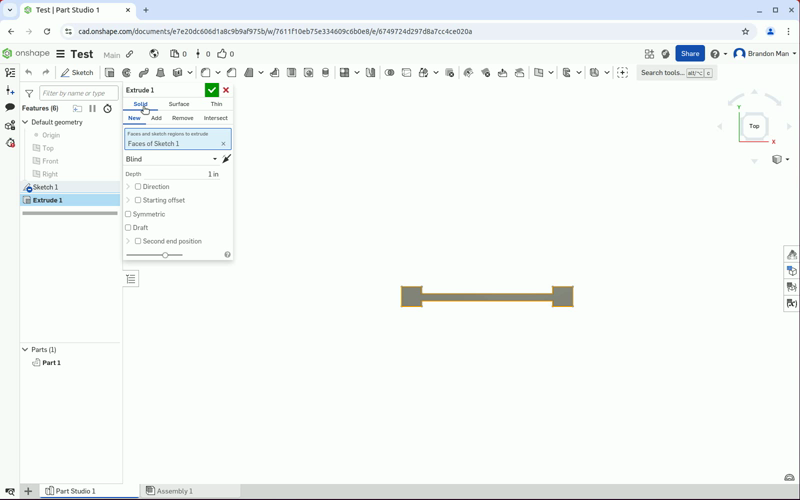
click(143, 106)
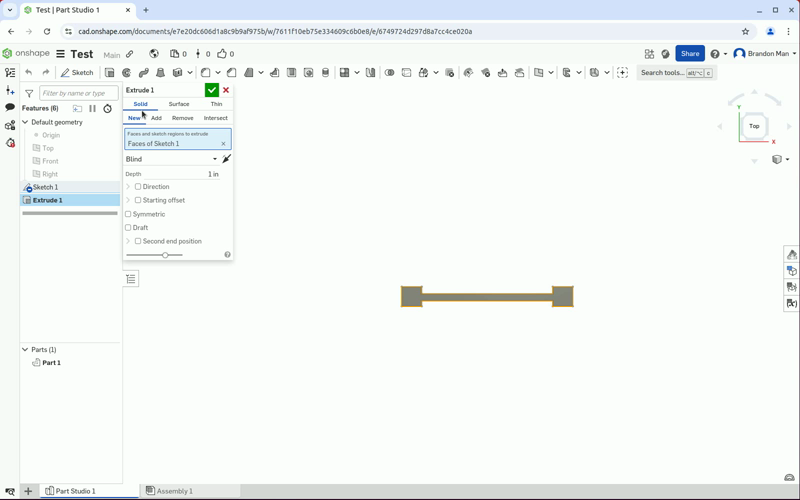
mouse_move(137, 120)
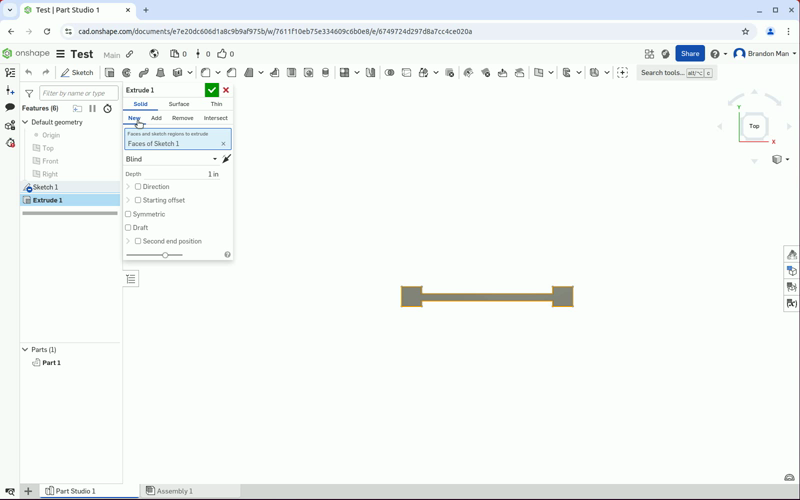
click(137, 120)
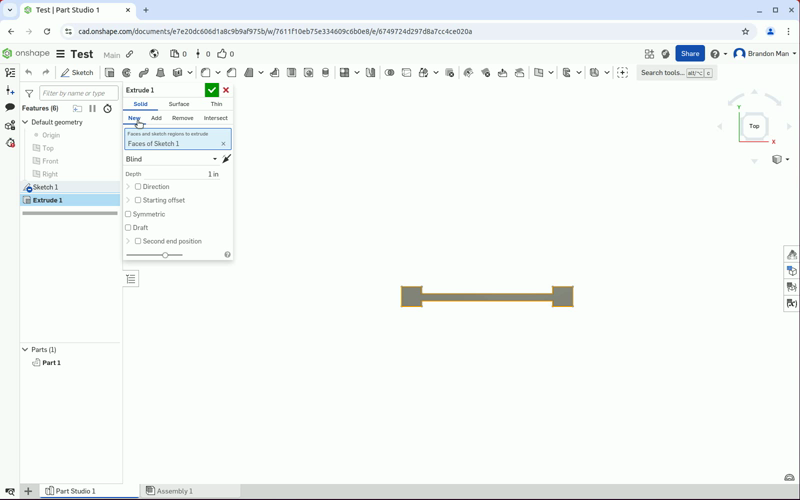
key(tab, 4)
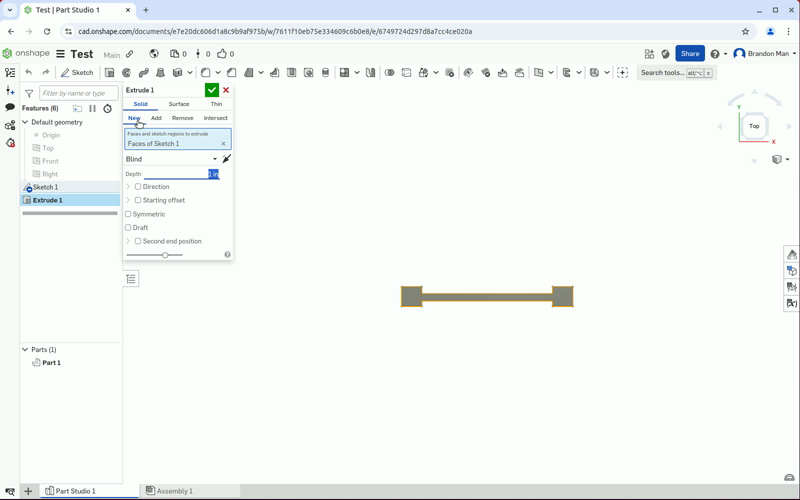
text(3.129)
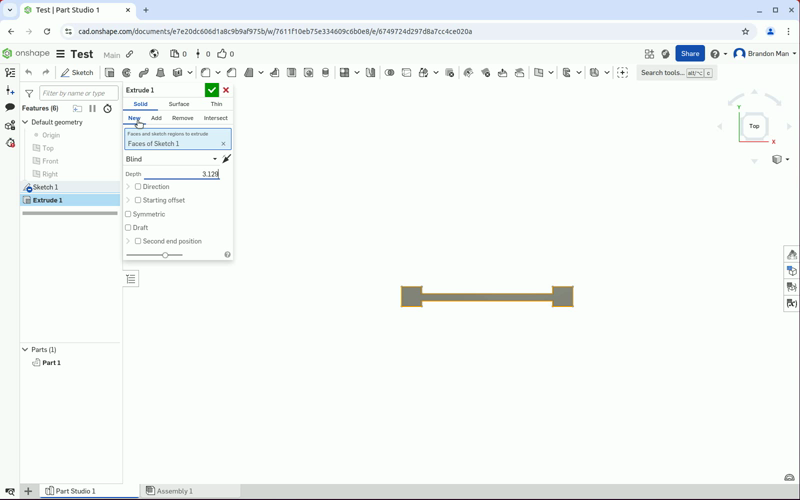
key(enter)
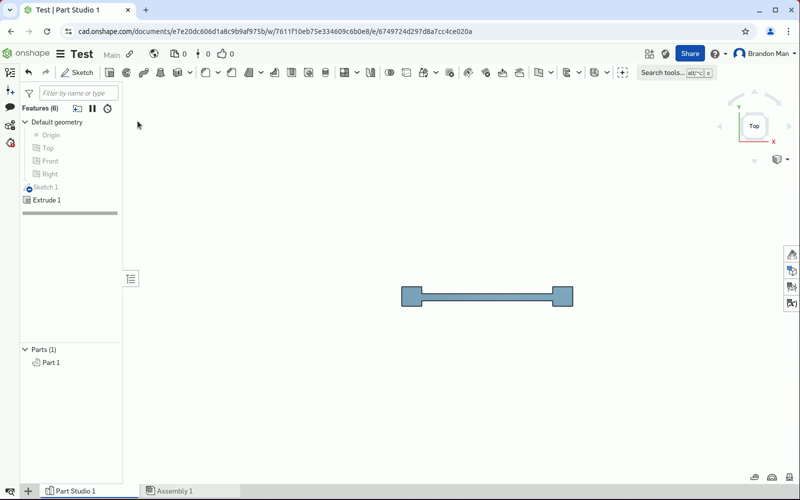
key(shift+h)
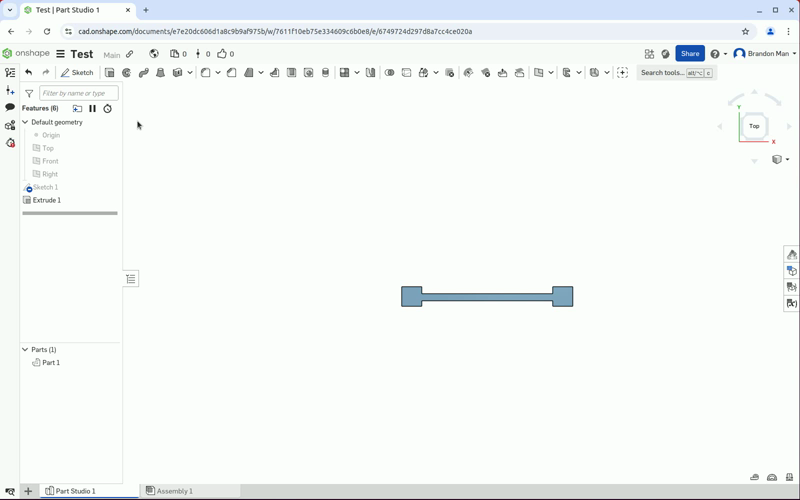
key(shift+h)
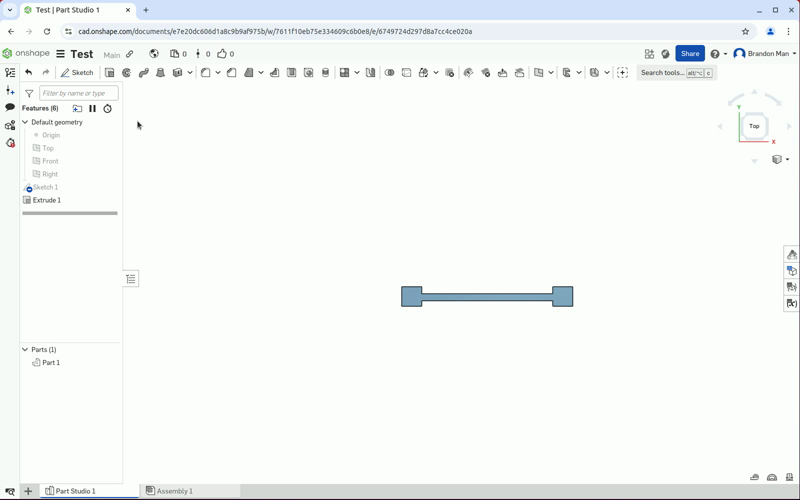
mouse_move(73, 189)
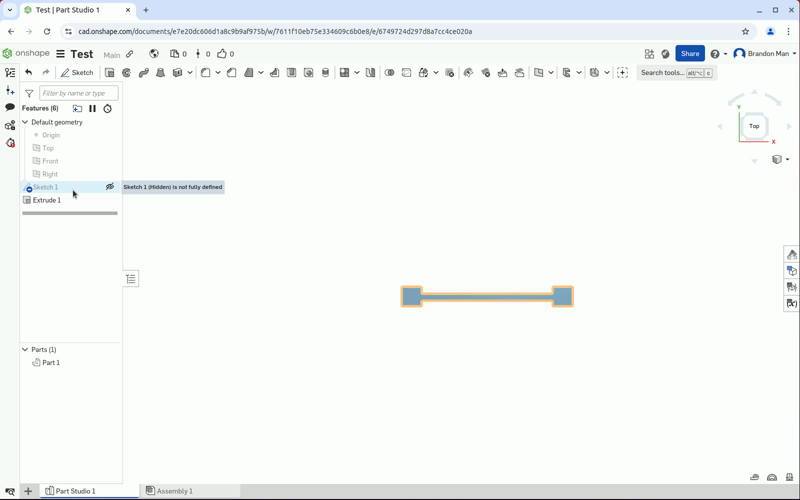
click(73, 189)
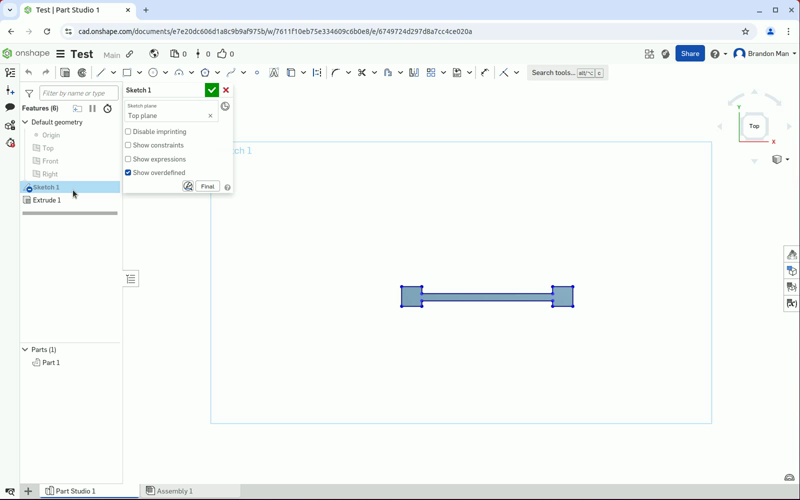
mouse_move(229, 92)
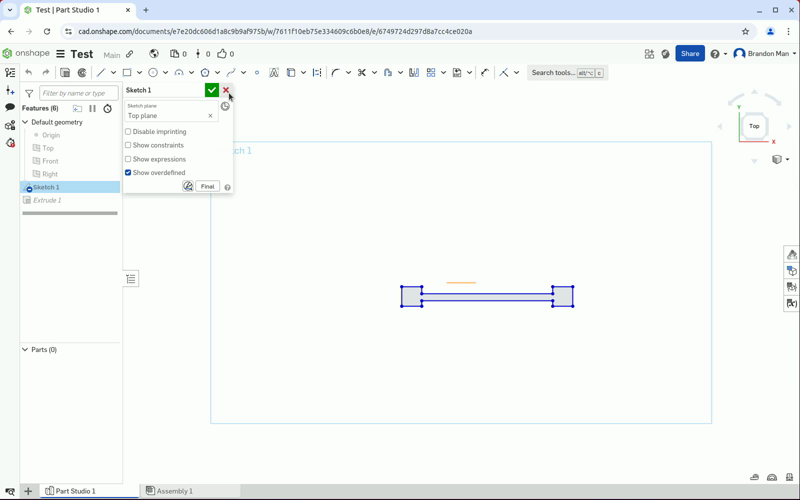
click(229, 92)
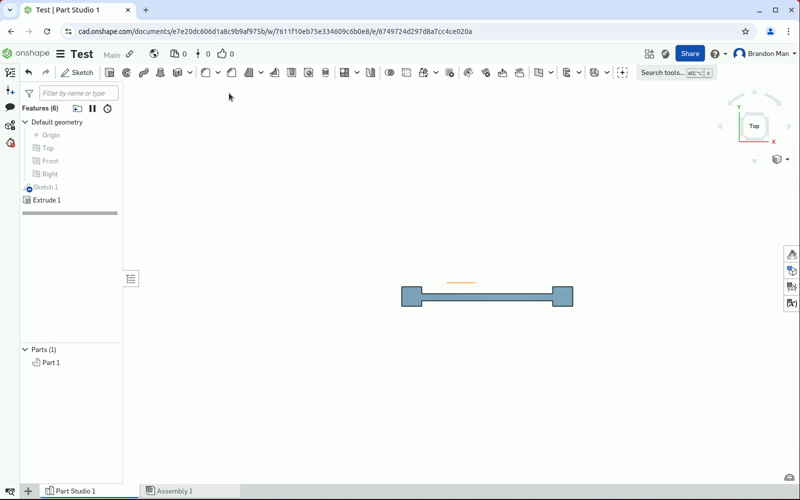
mouse_move(541, 75)
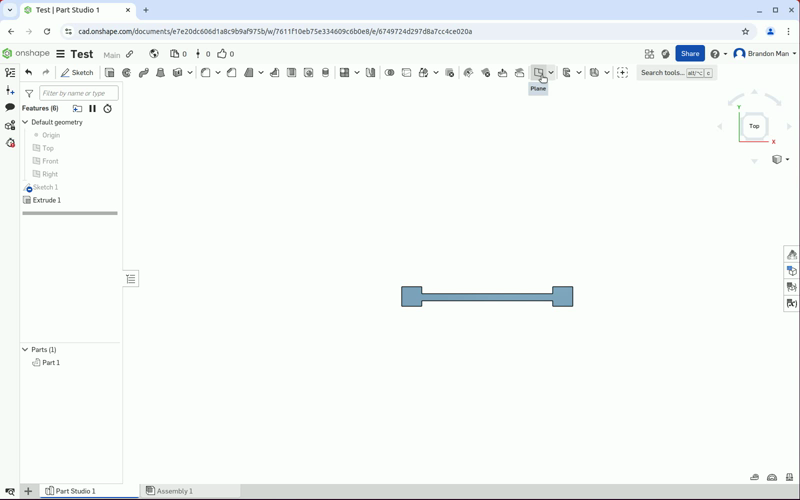
click(541, 75)
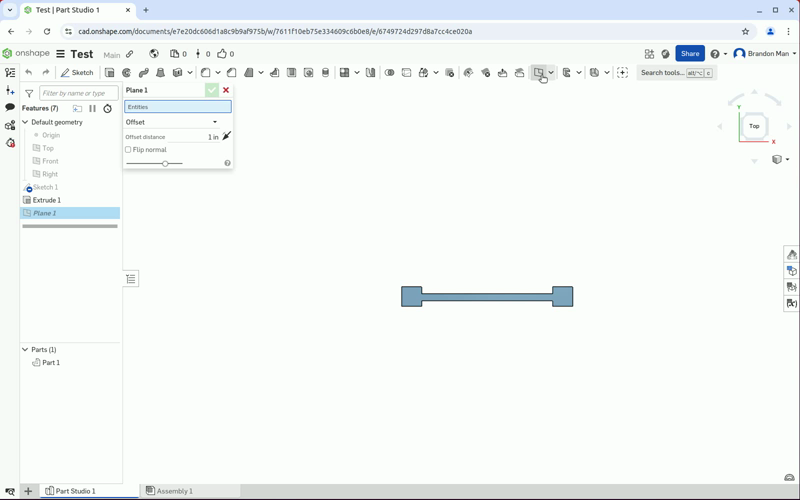
mouse_move(73, 150)
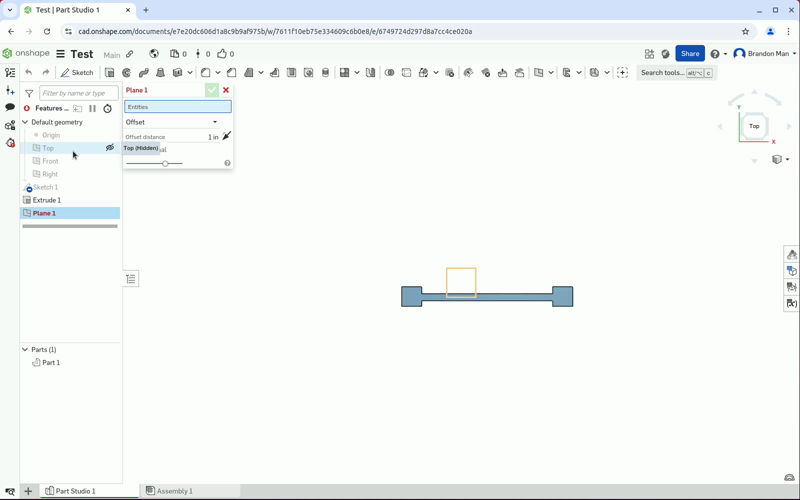
click(73, 150)
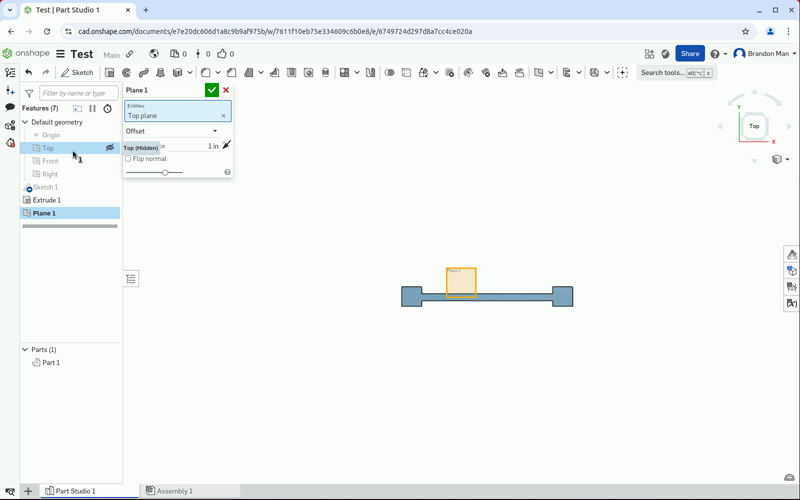
key(tab, 2)
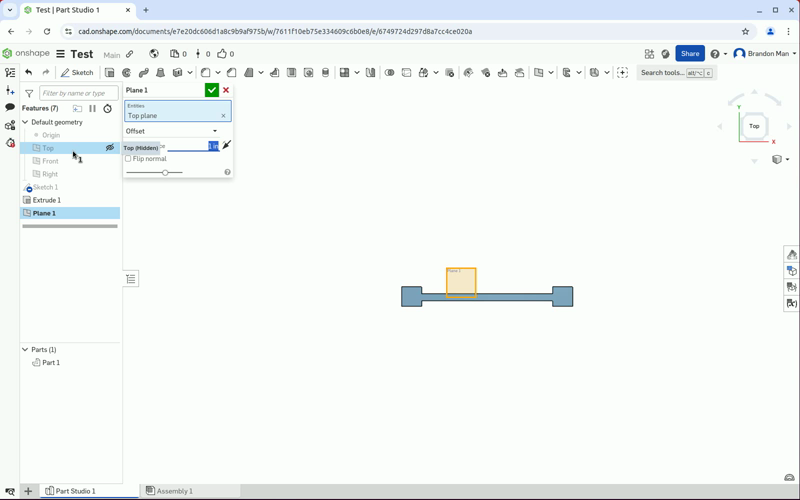
text(3.143)
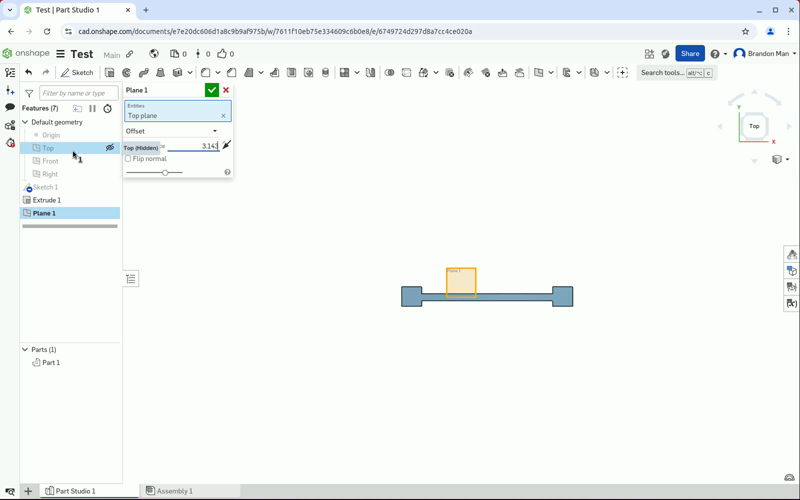
key(enter, 2)
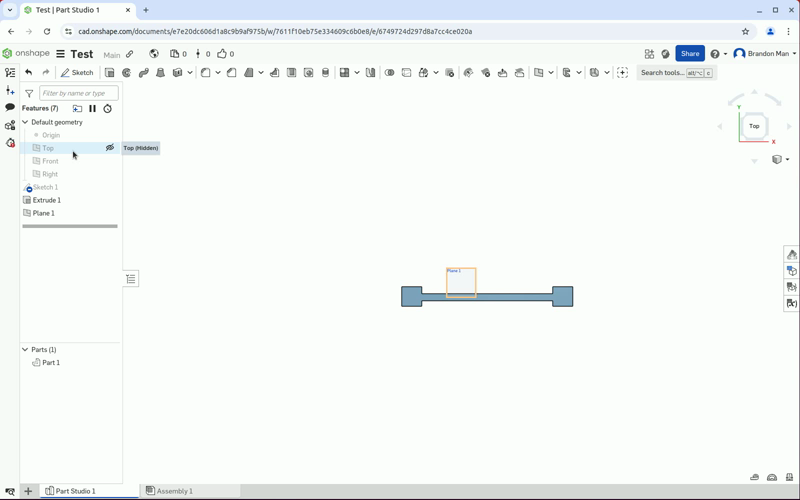
key(shift+s)
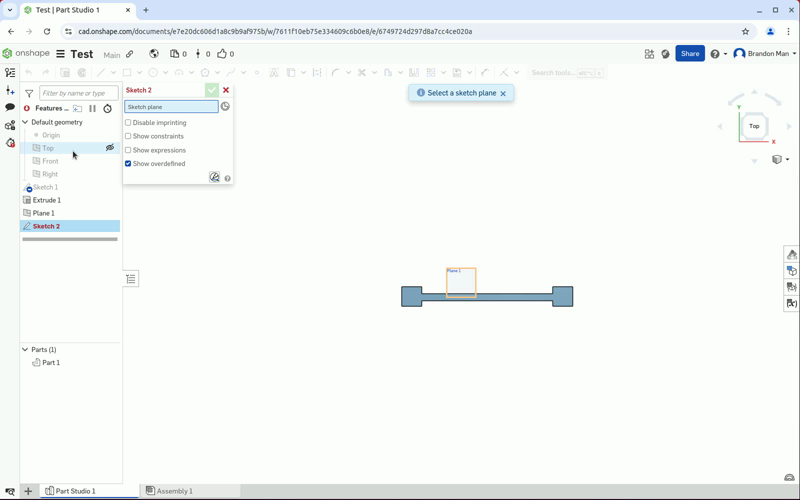
mouse_move(73, 215)
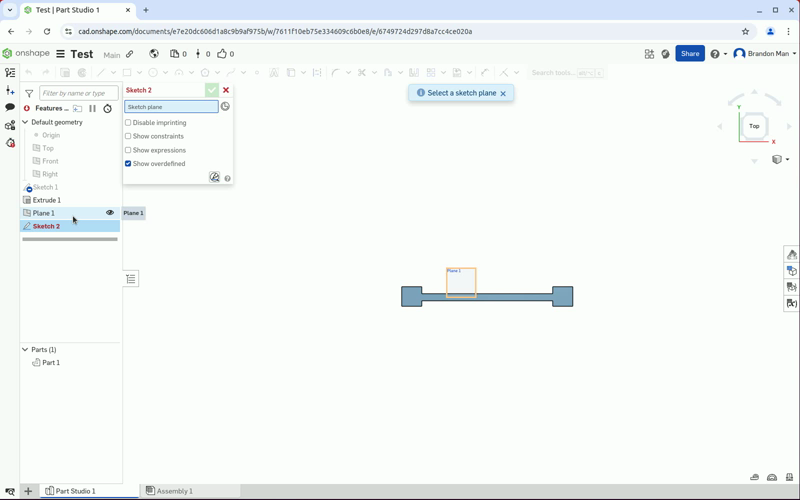
click(73, 215)
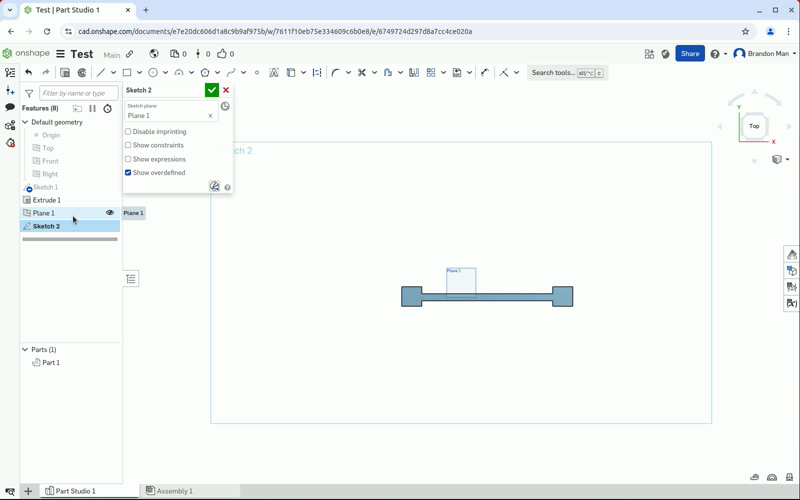
mouse_move(73, 352)
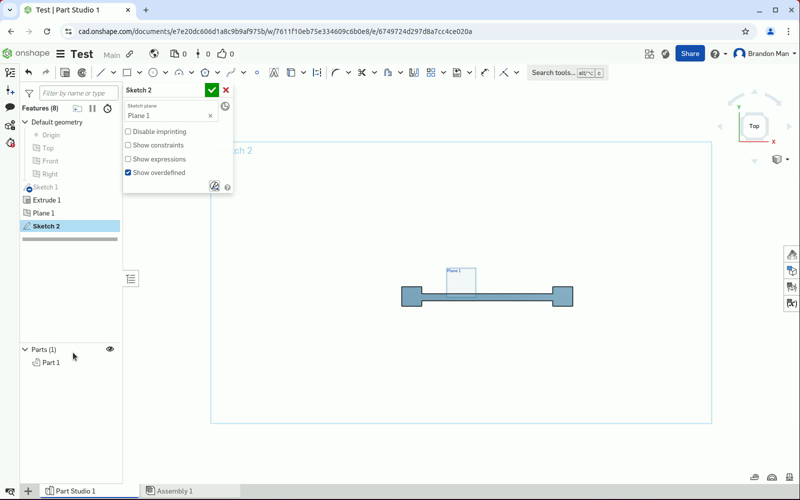
key(y)
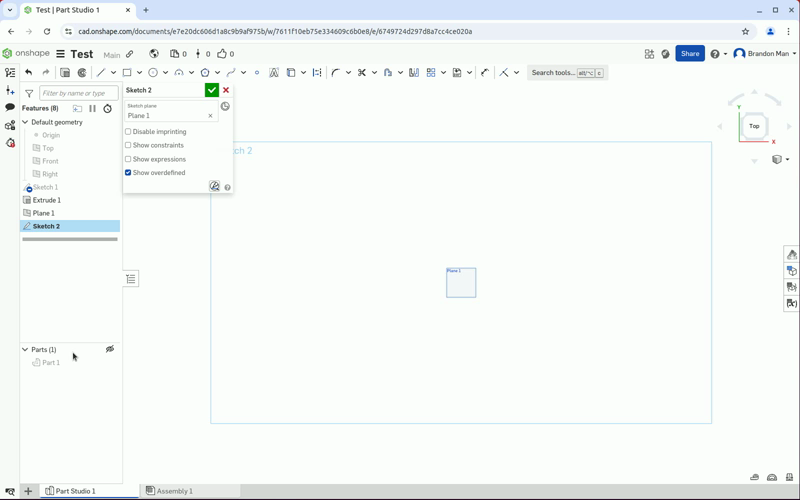
key(l)
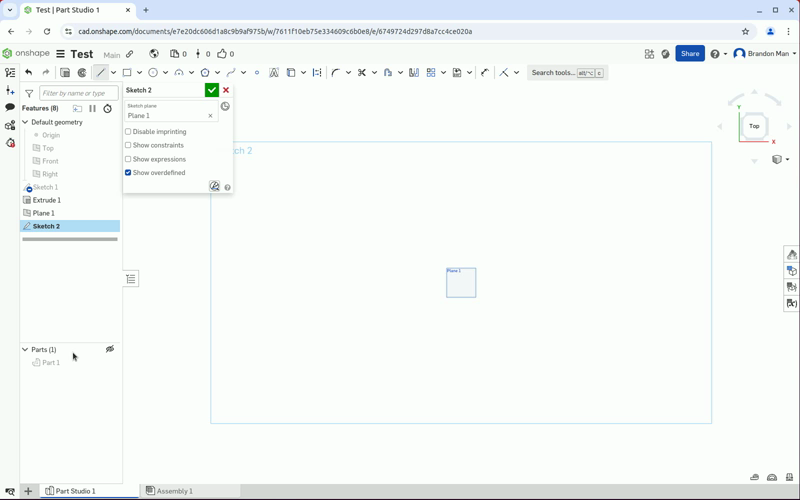
key_down(shift)
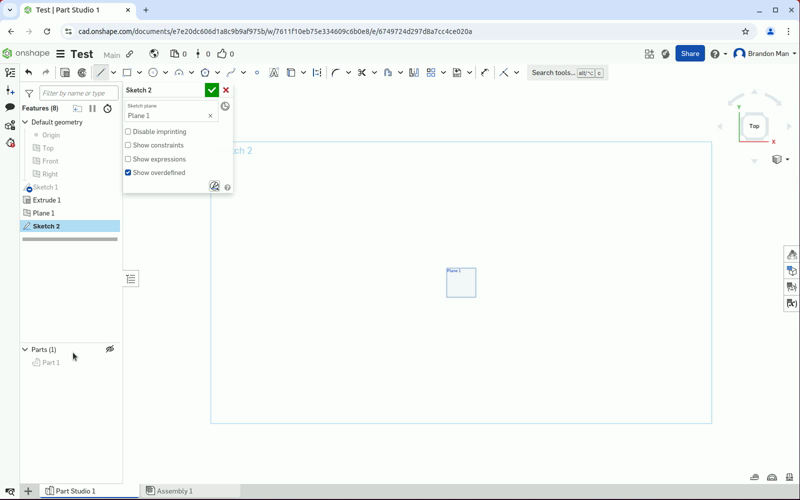
mouse_move(401, 306)
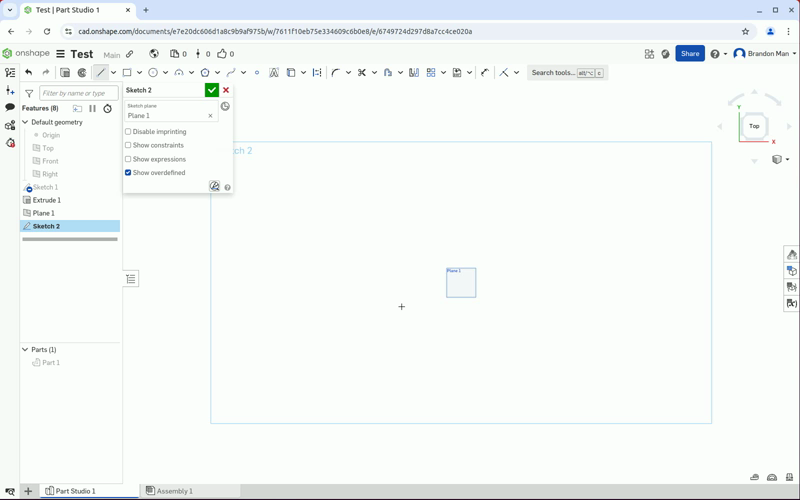
click(401, 306)
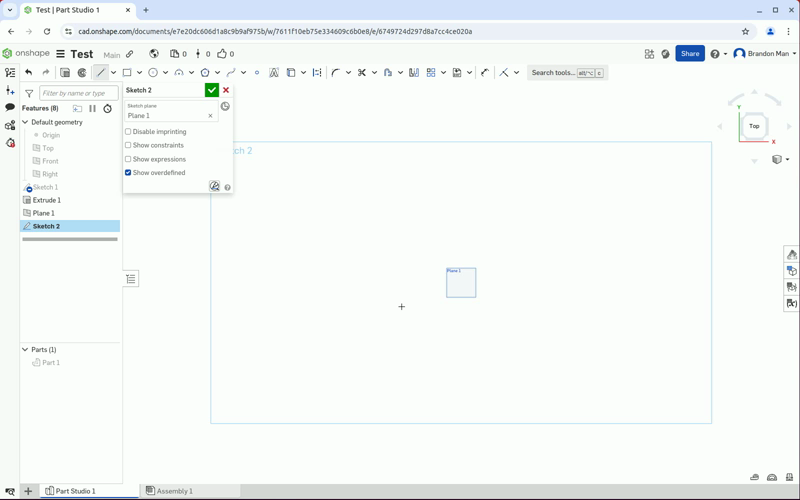
key_up(shift)
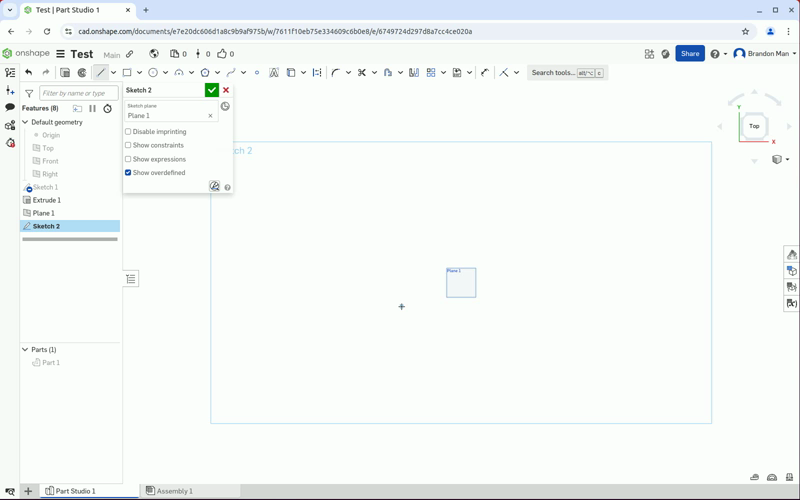
key_down(shift)
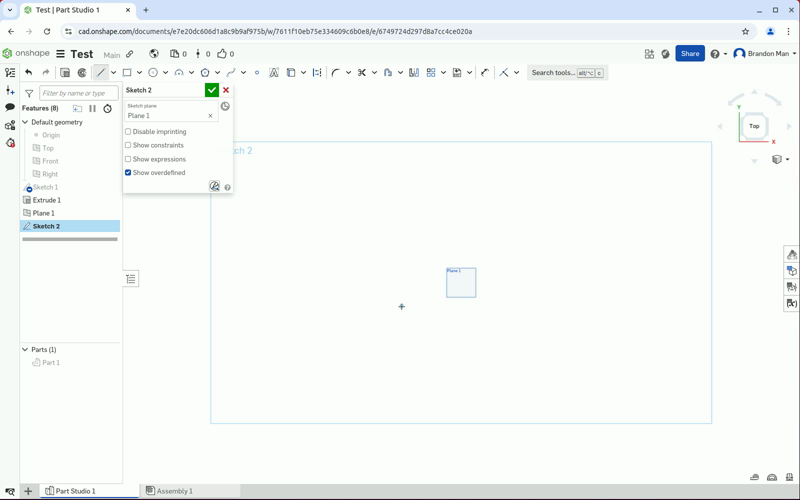
mouse_move(431, 306)
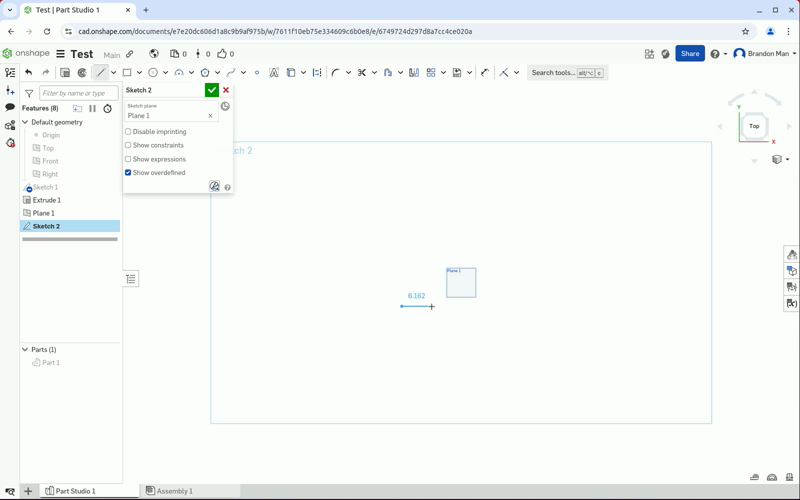
mouse_move(421, 306)
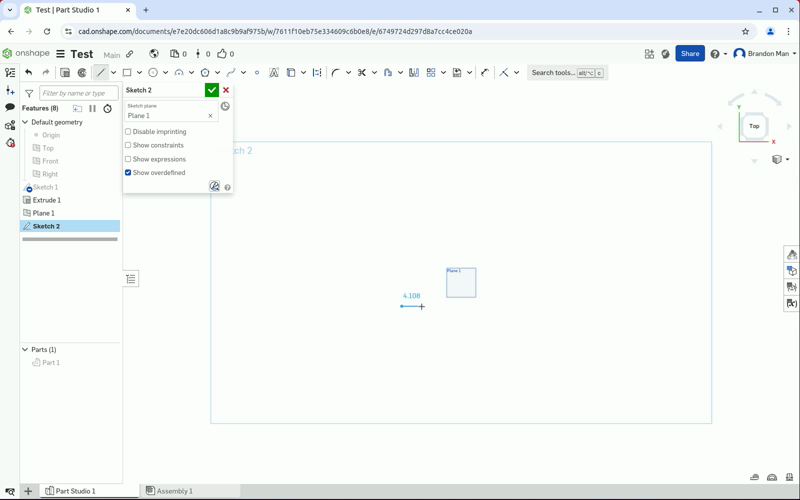
click(421, 306)
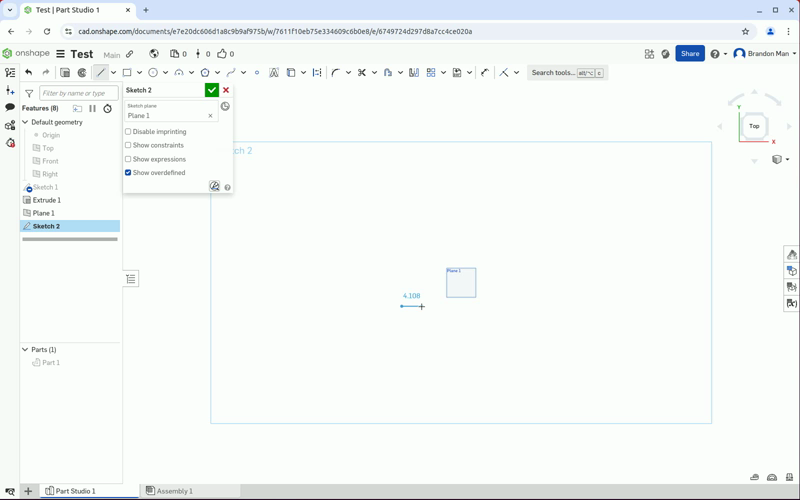
key_up(shift)
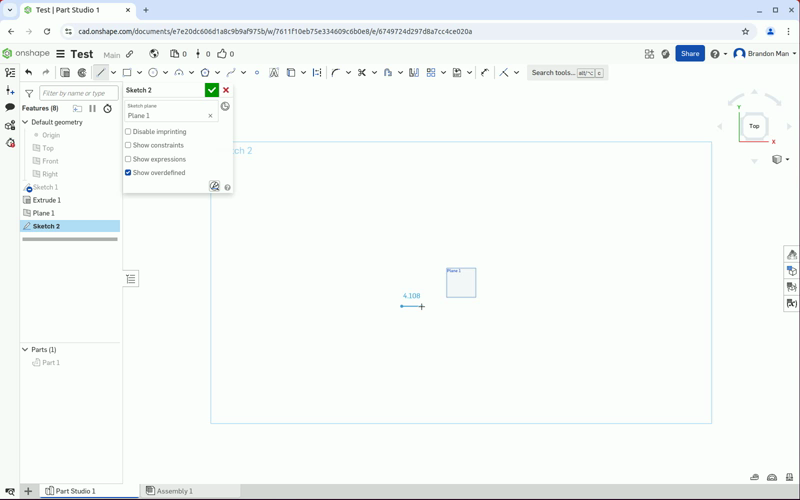
key_down(shift)
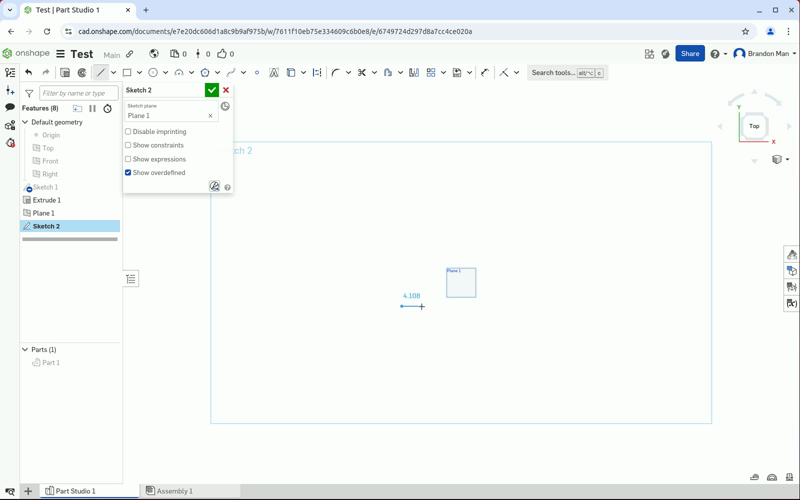
mouse_move(451, 306)
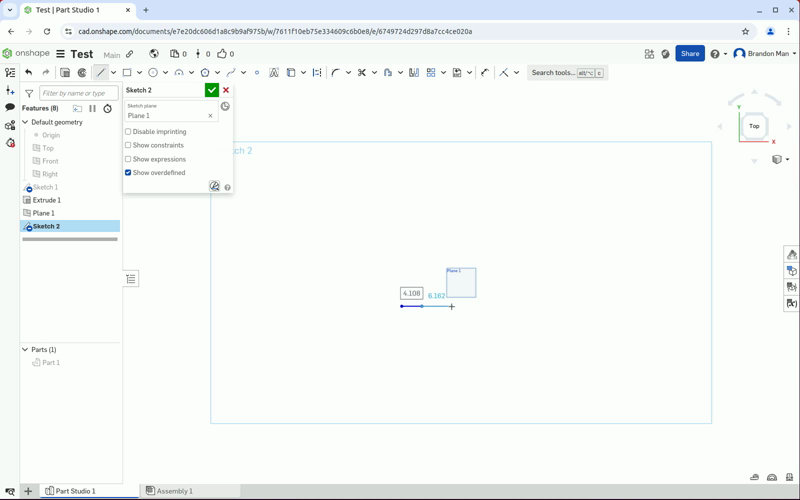
mouse_move(421, 300)
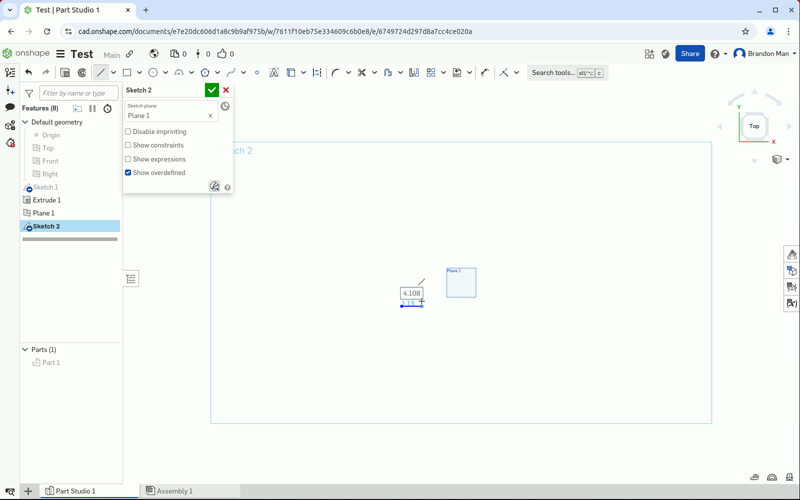
scroll(6)
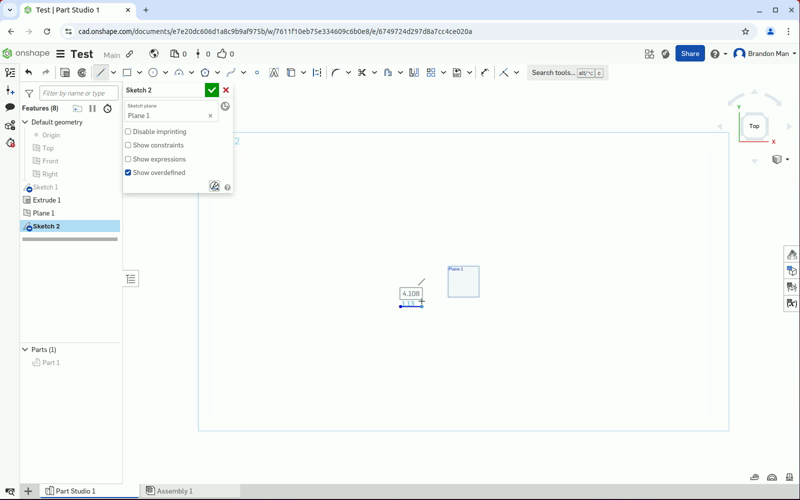
scroll(6)
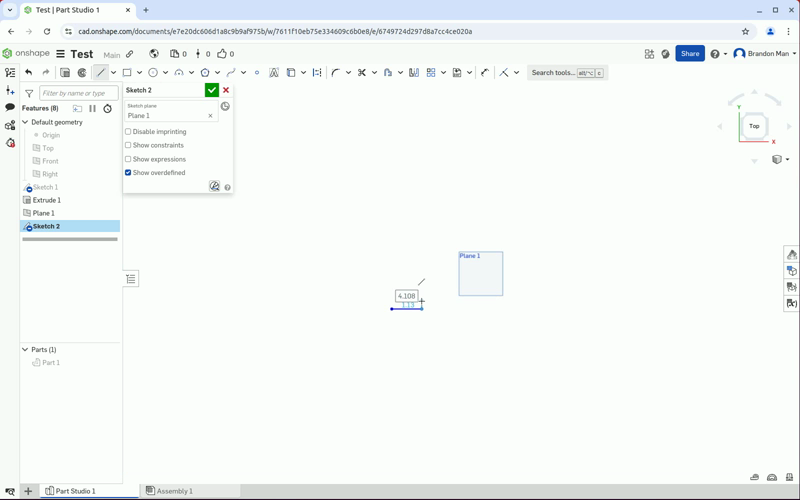
scroll(6)
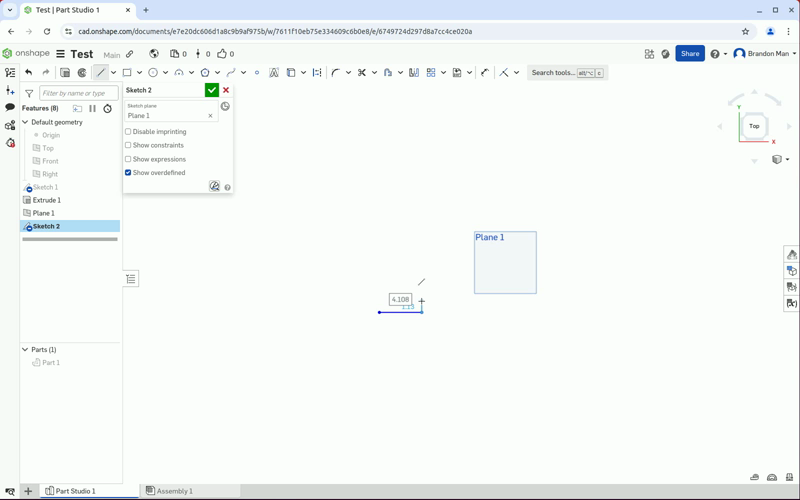
scroll(6)
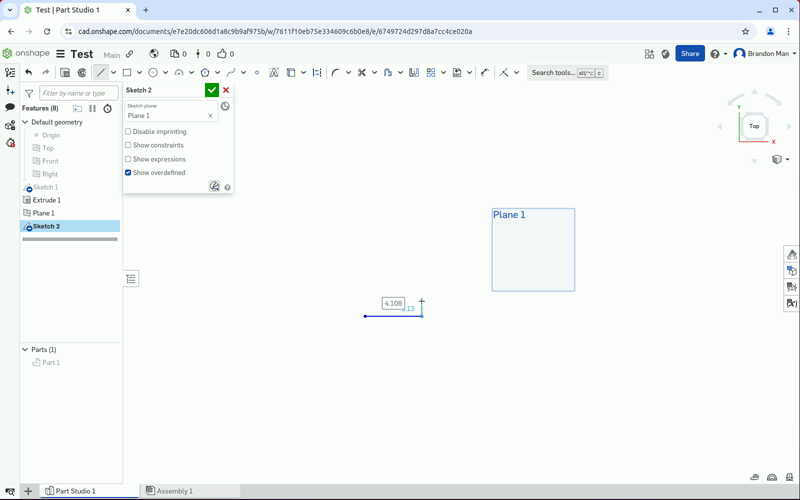
scroll(6)
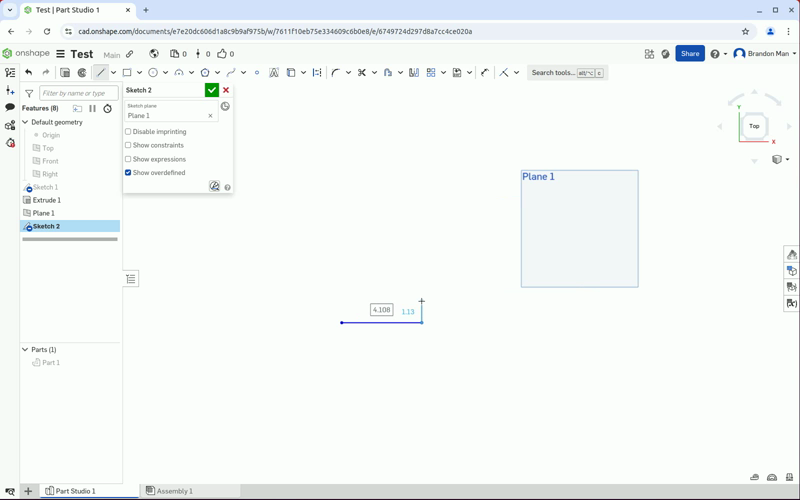
scroll(6)
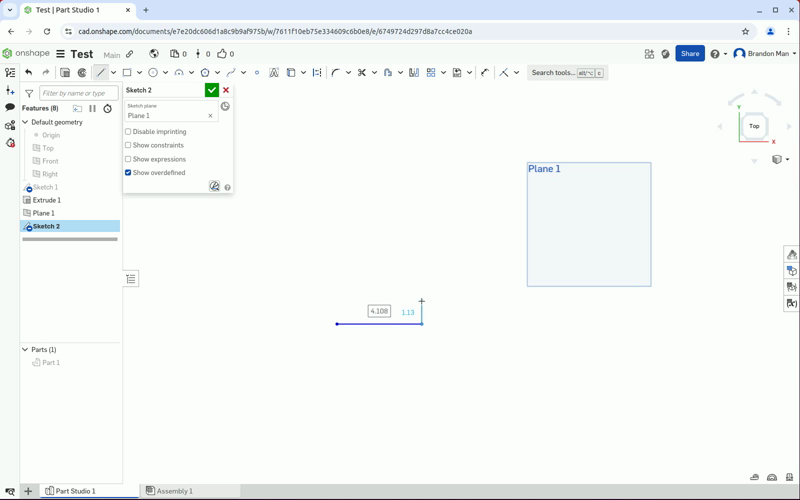
scroll(6)
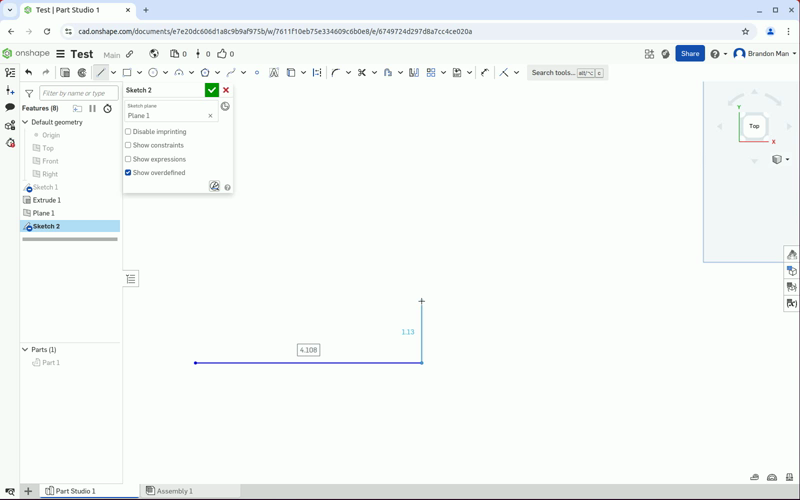
click(421, 300)
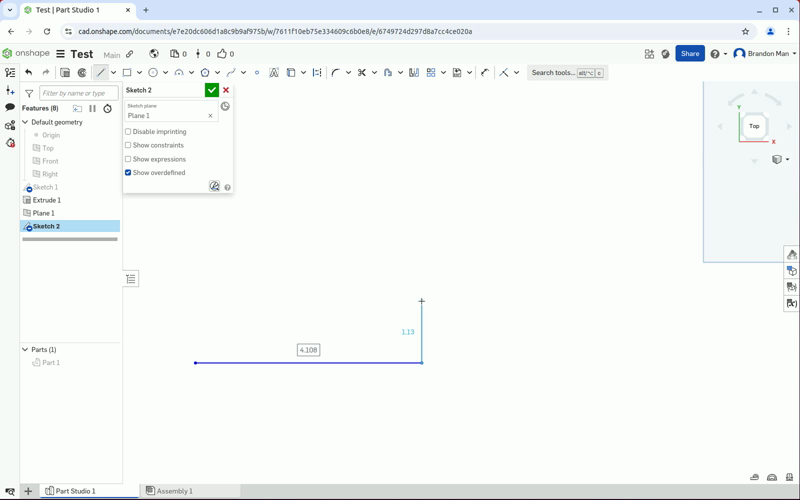
scroll(-6)
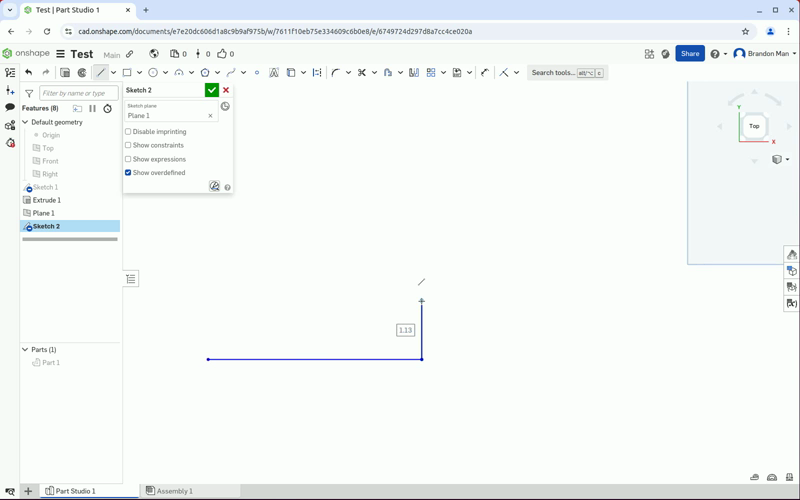
scroll(-6)
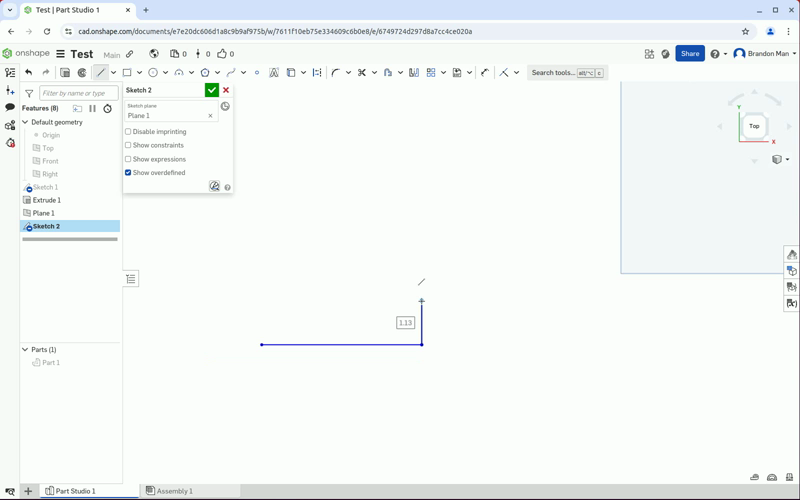
scroll(-6)
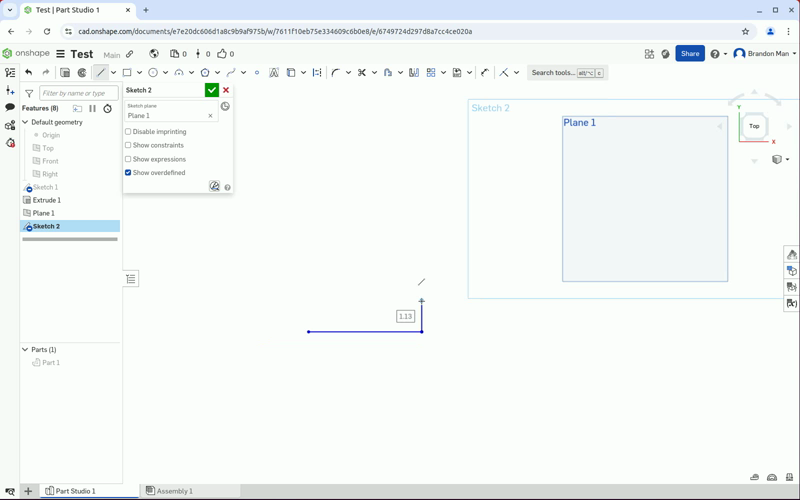
scroll(-6)
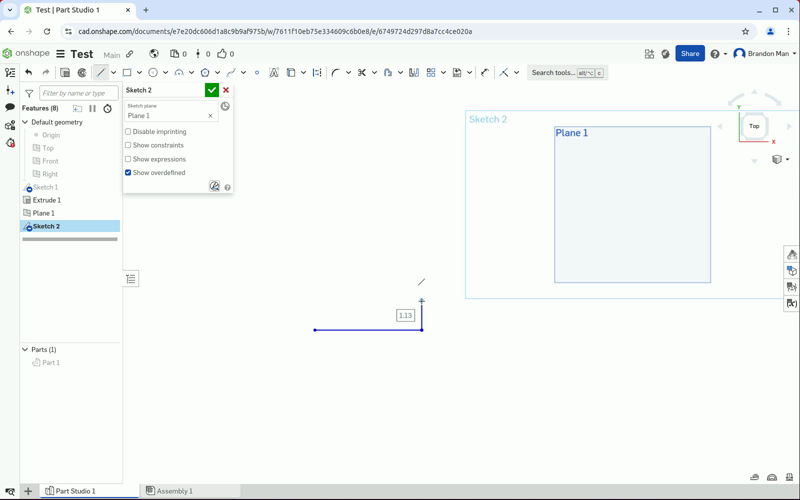
scroll(-6)
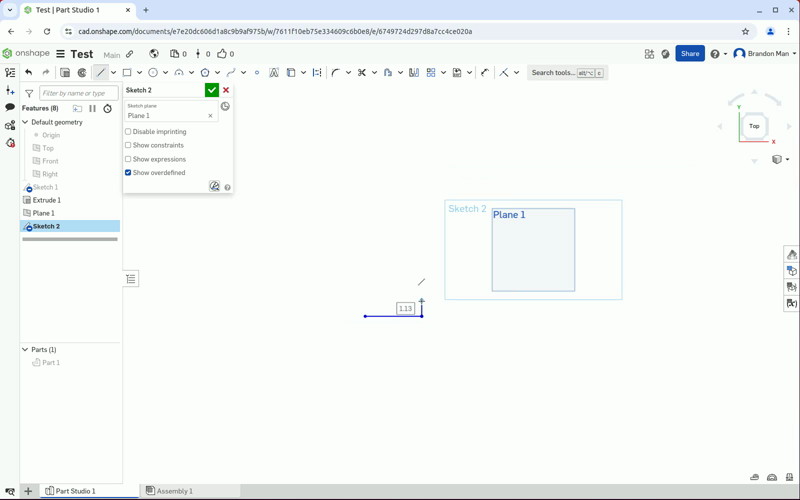
scroll(-6)
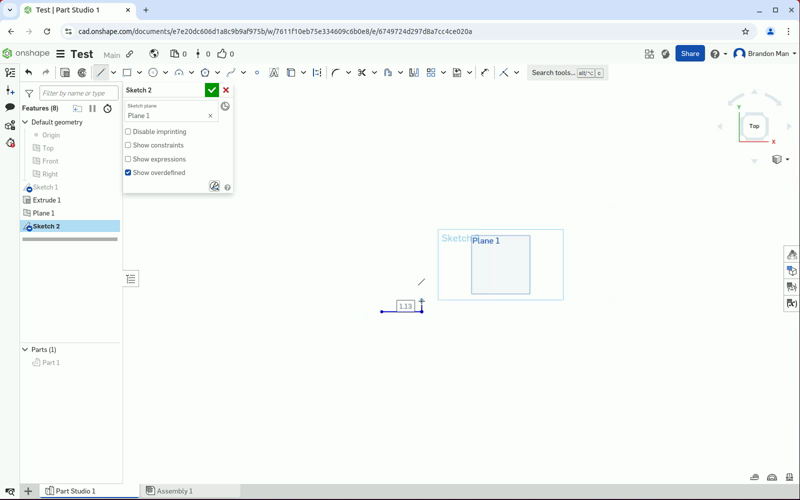
scroll(-6)
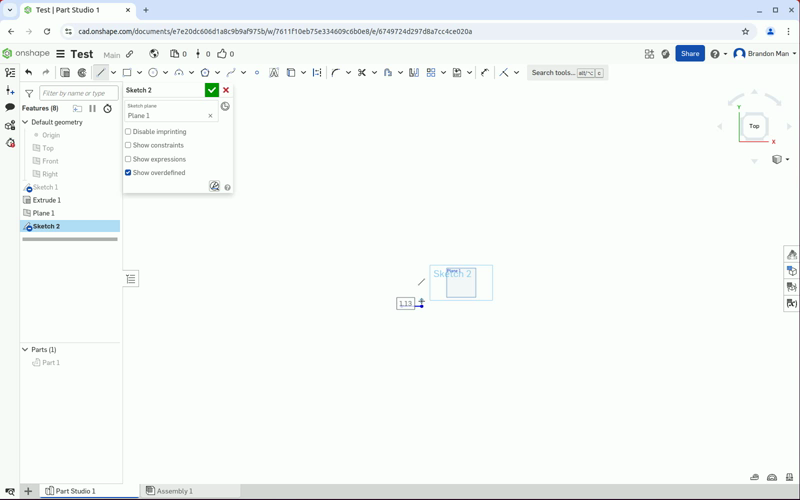
key_up(shift)
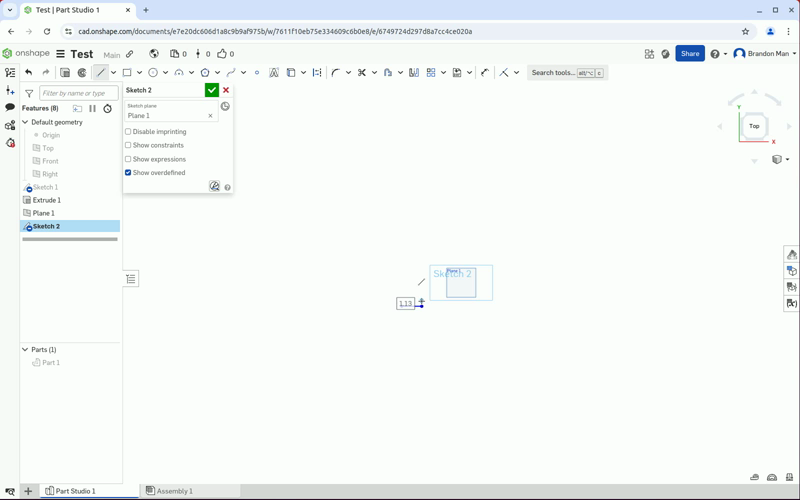
key_down(shift)
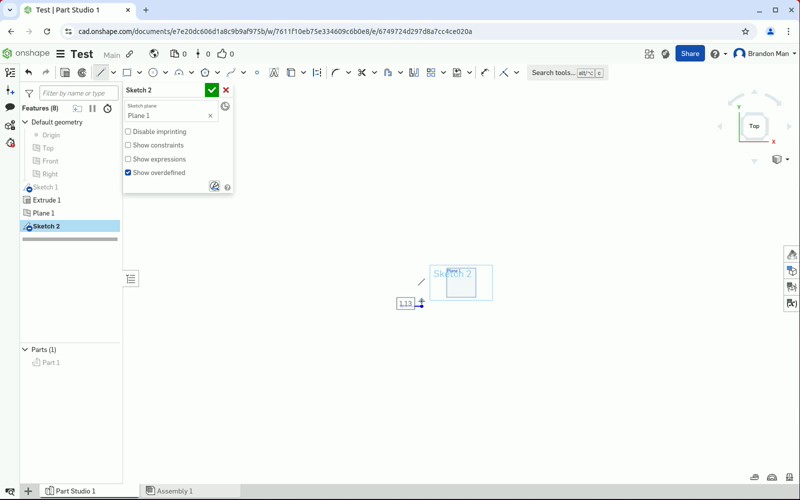
mouse_move(451, 300)
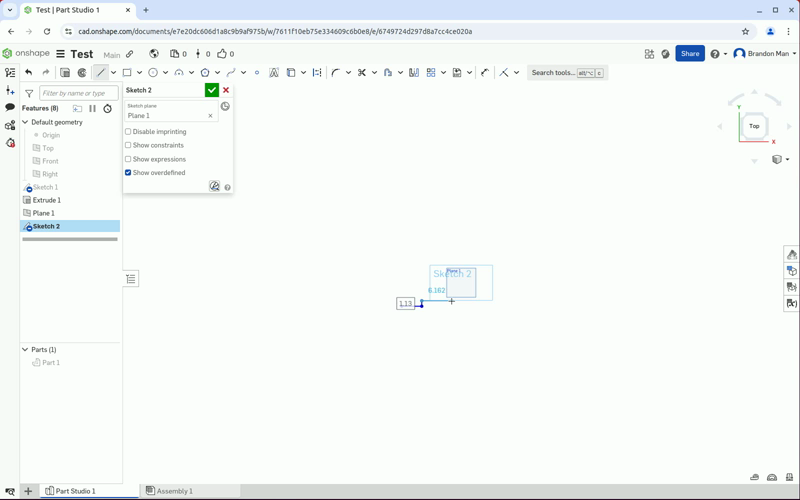
mouse_move(421, 292)
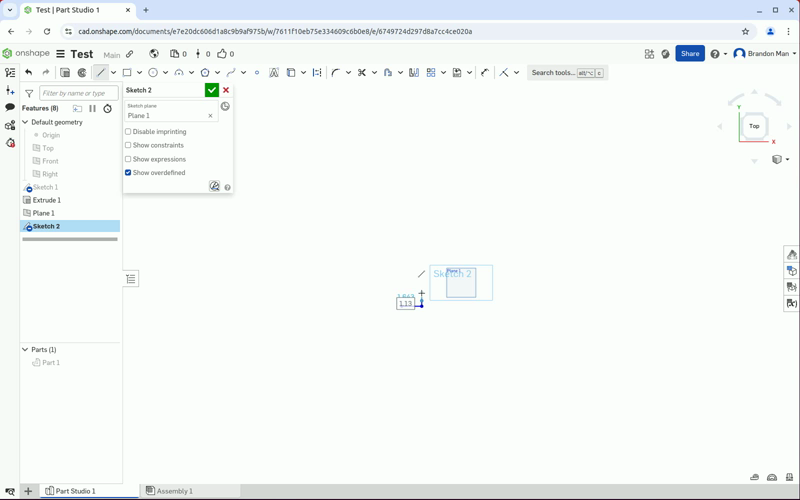
click(421, 292)
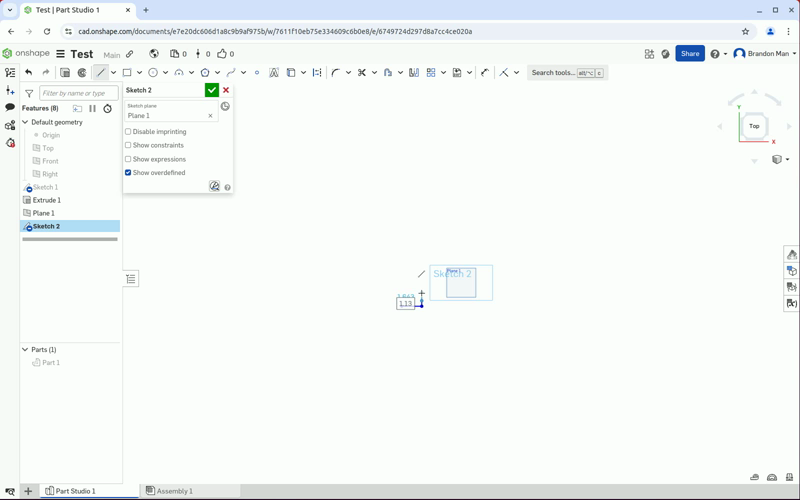
key_up(shift)
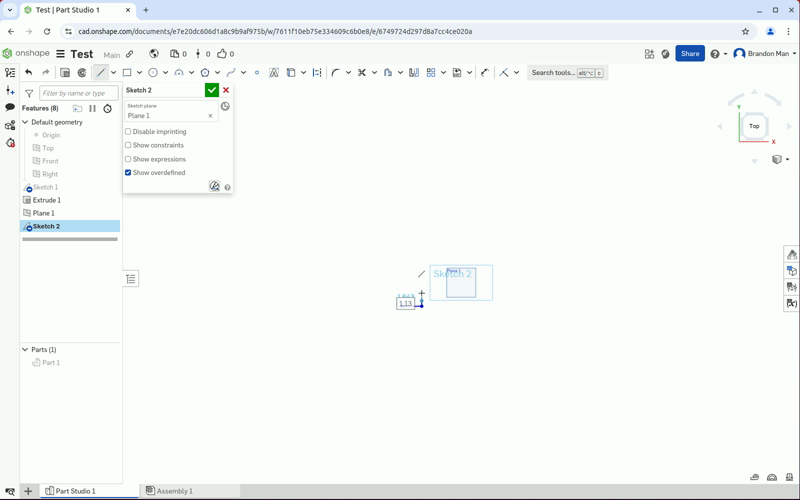
key_down(shift)
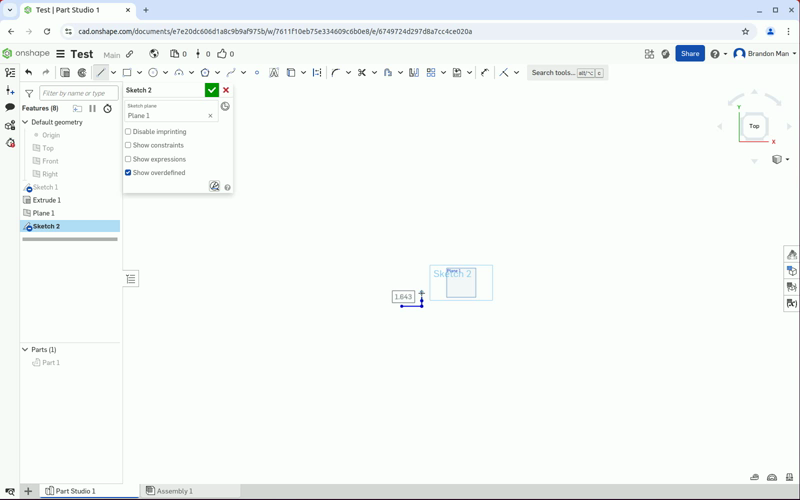
mouse_move(451, 292)
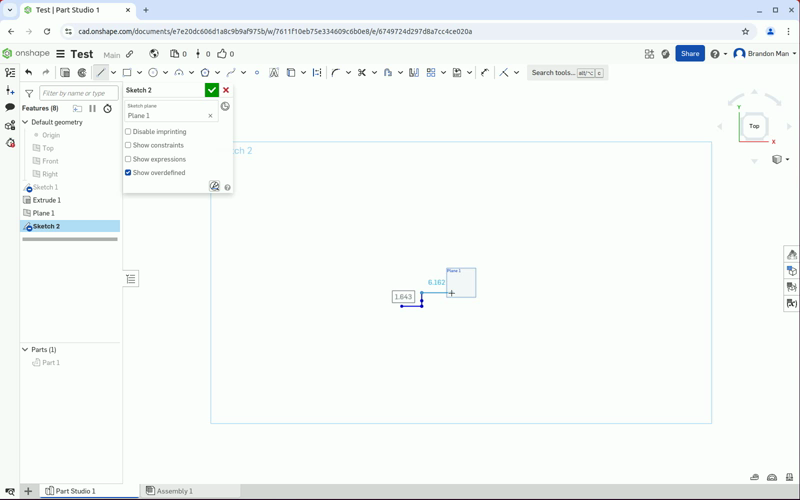
mouse_move(421, 286)
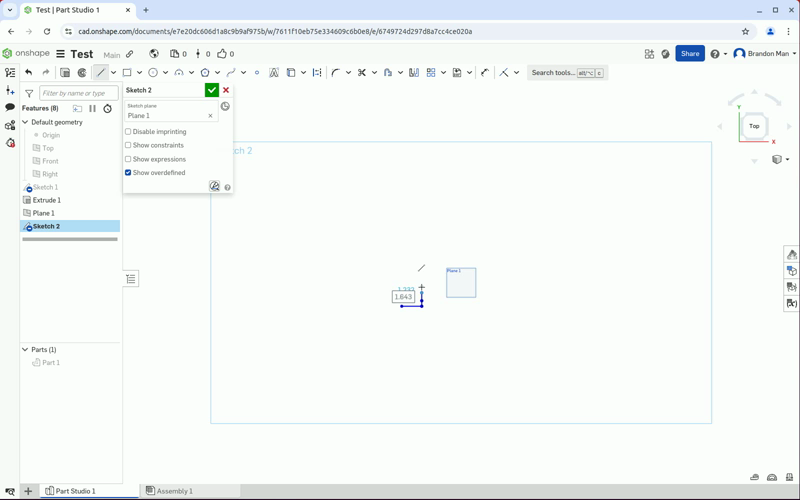
scroll(6)
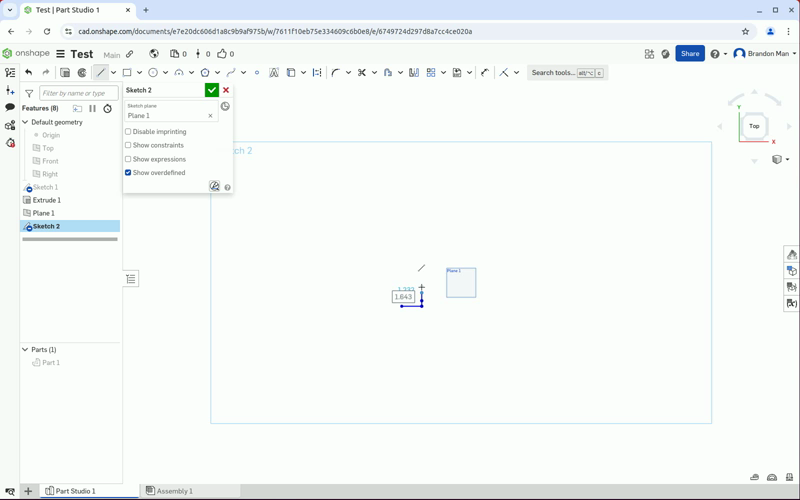
scroll(6)
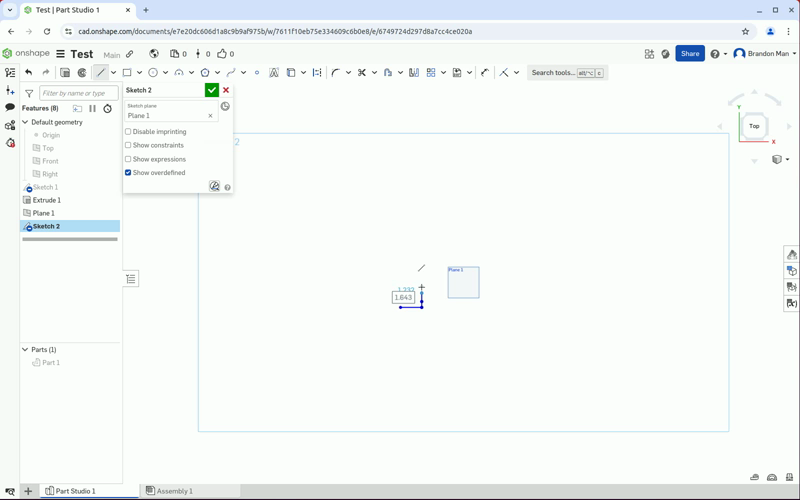
scroll(6)
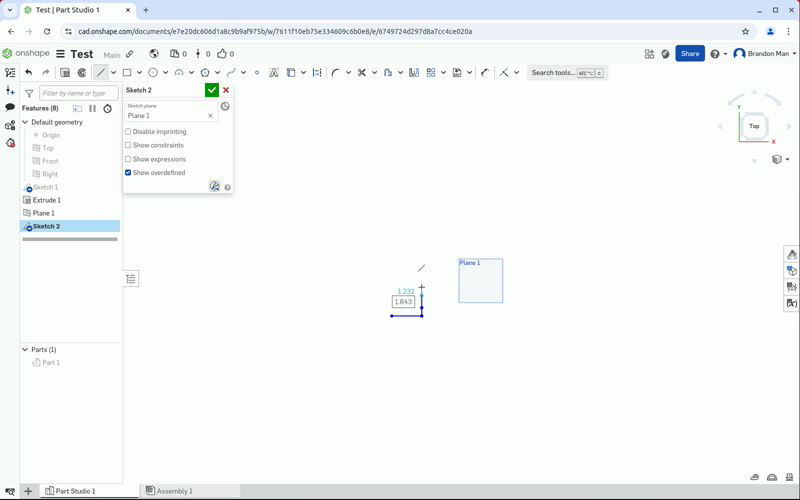
scroll(6)
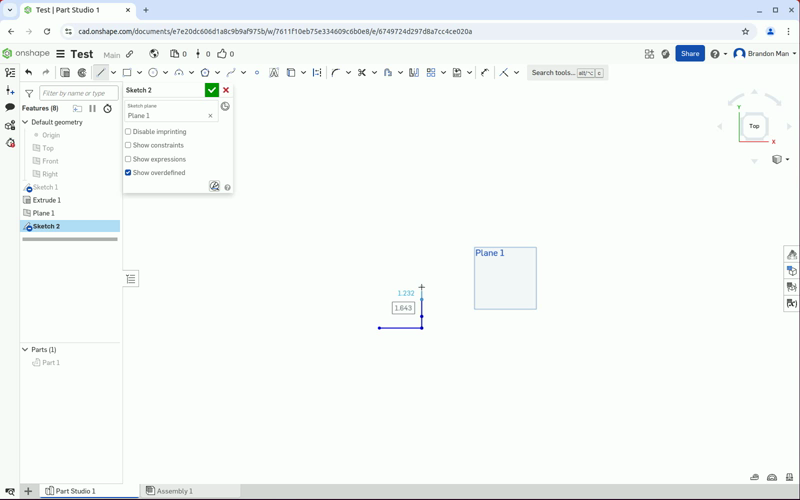
scroll(6)
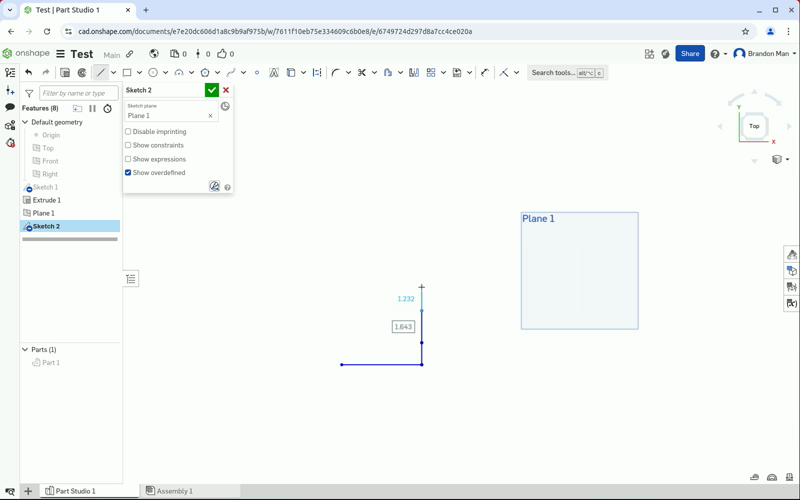
scroll(6)
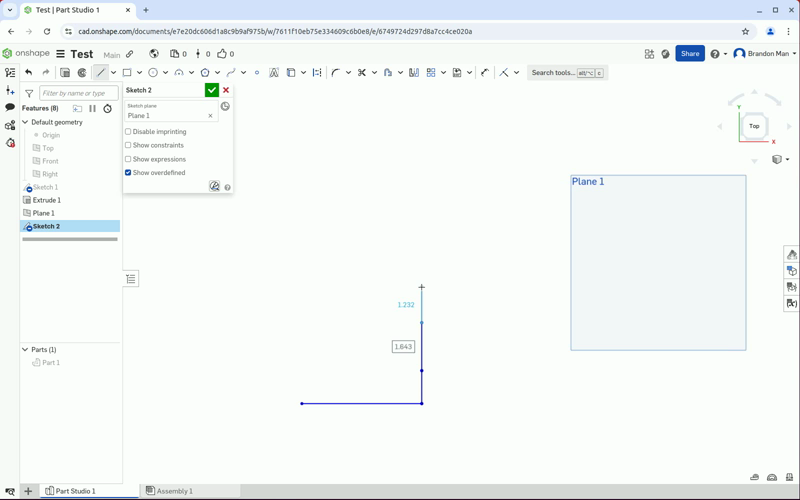
scroll(6)
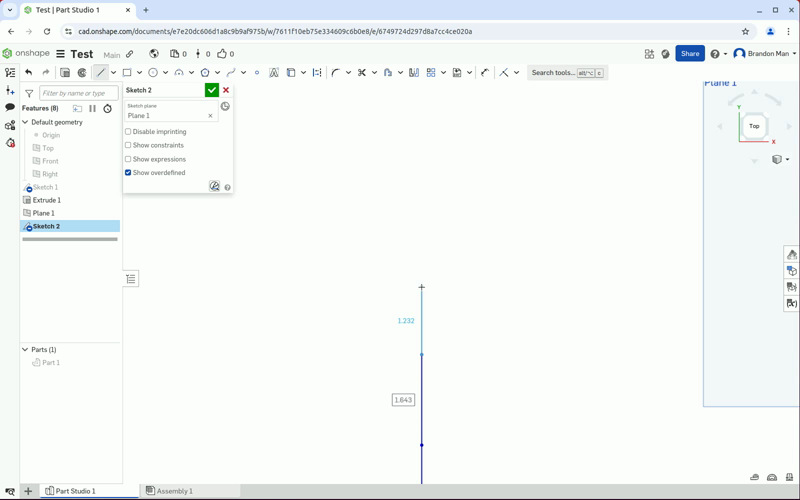
click(421, 286)
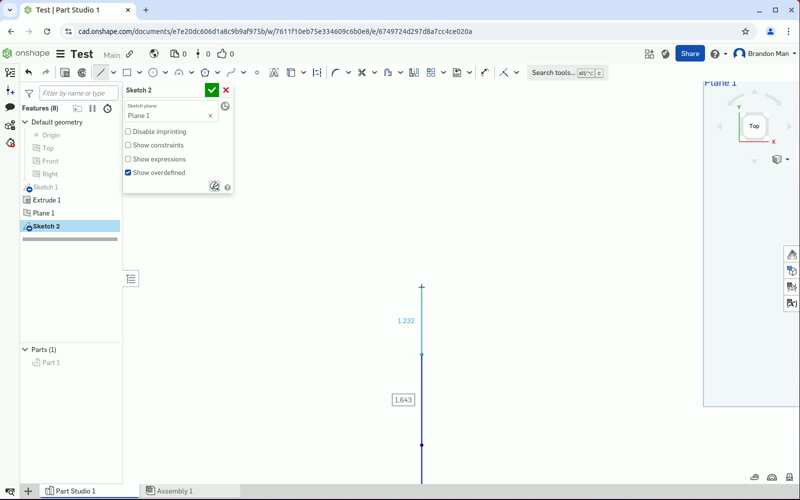
scroll(-6)
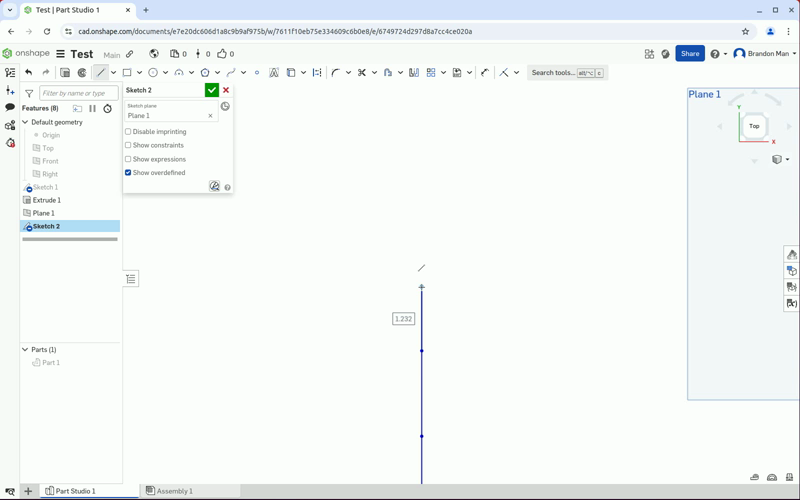
scroll(-6)
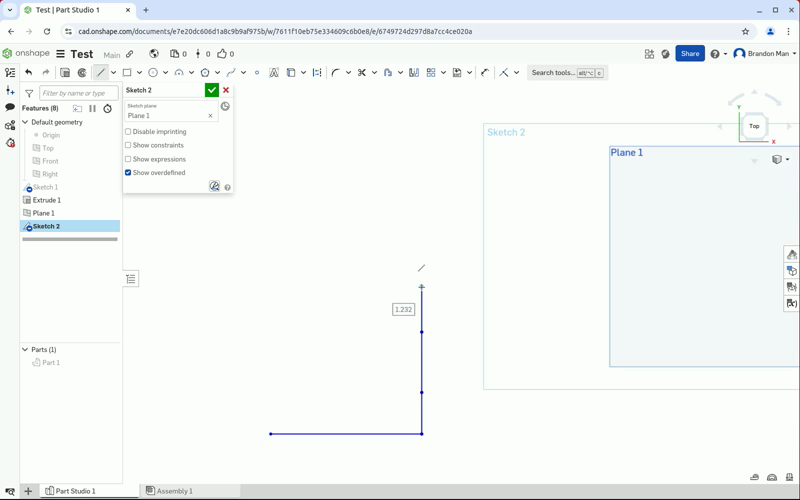
scroll(-6)
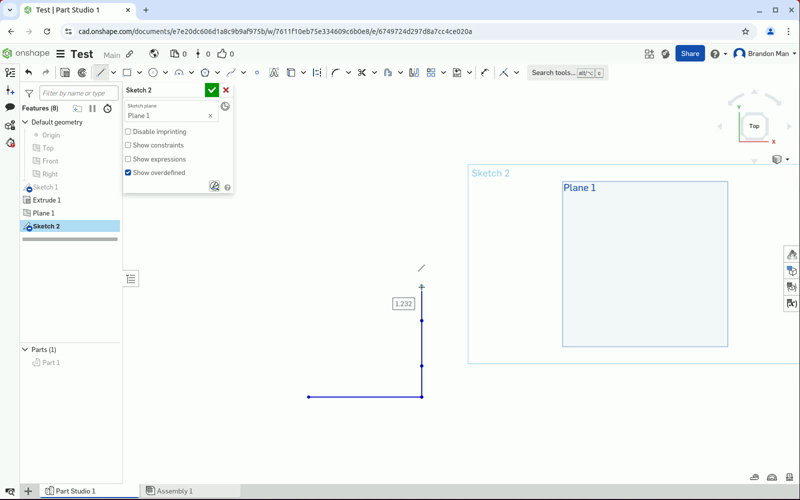
scroll(-6)
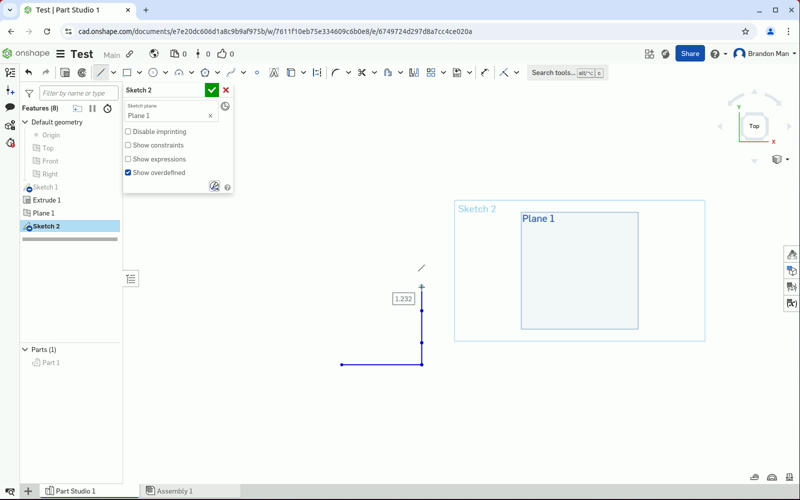
scroll(-6)
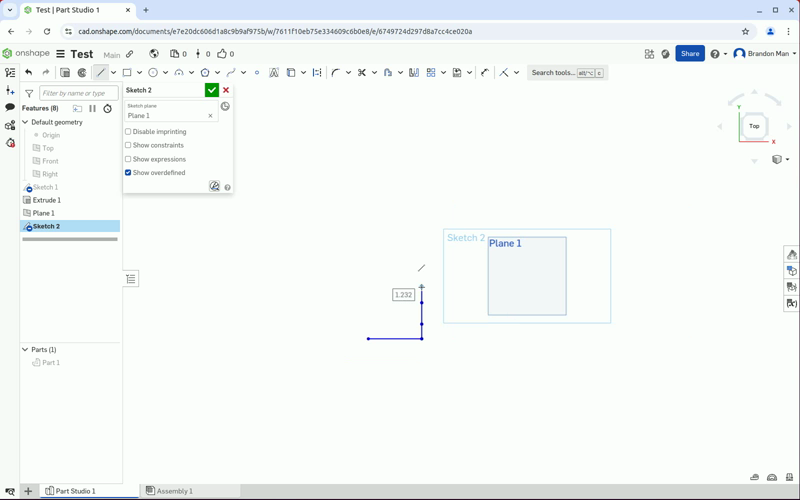
scroll(-6)
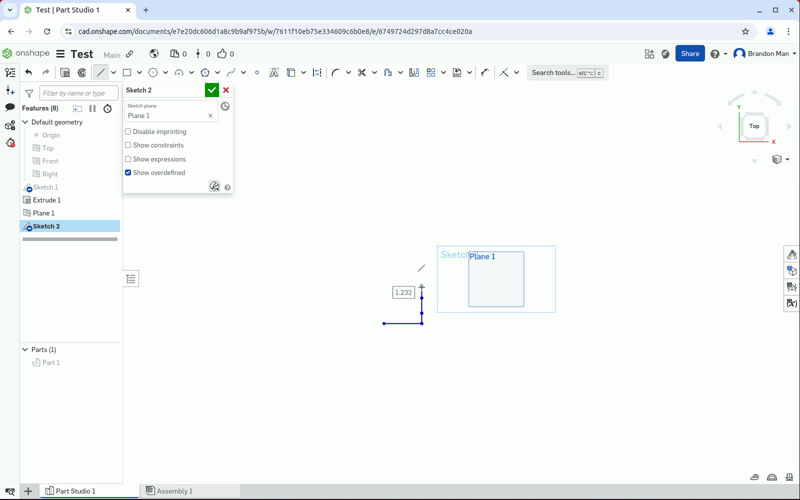
scroll(-6)
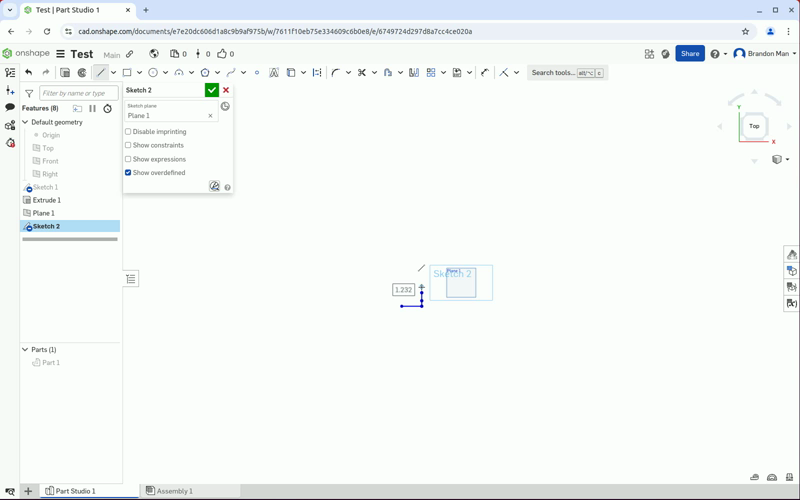
key_up(shift)
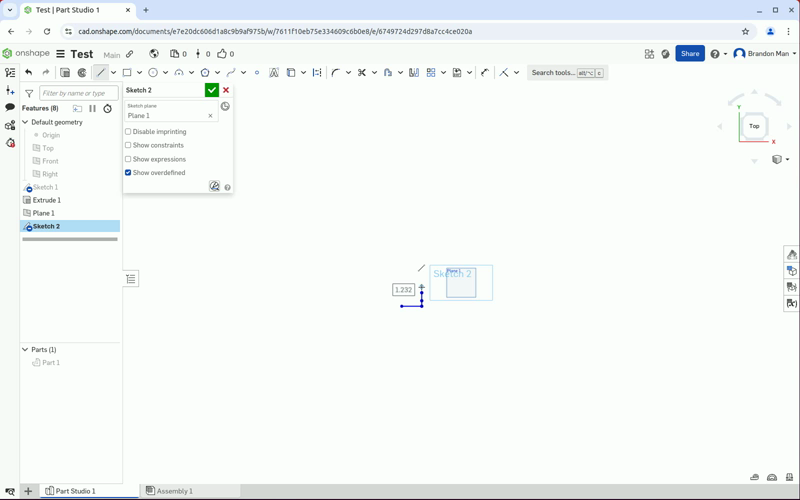
key_down(shift)
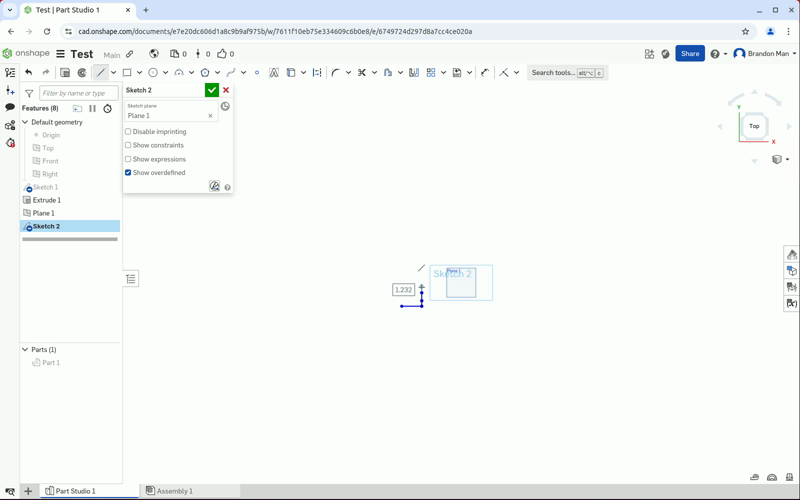
mouse_move(451, 286)
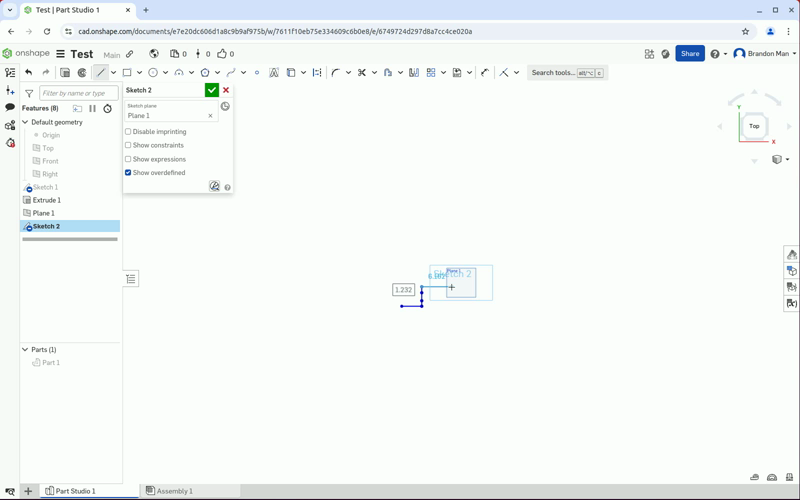
mouse_move(401, 286)
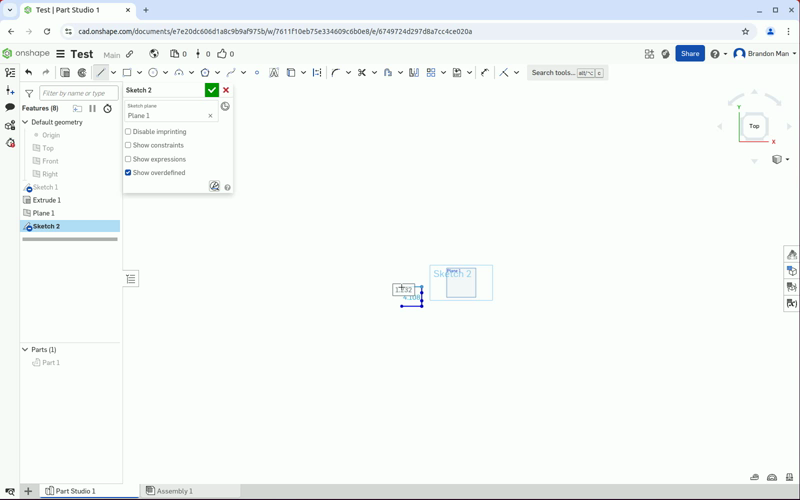
click(401, 286)
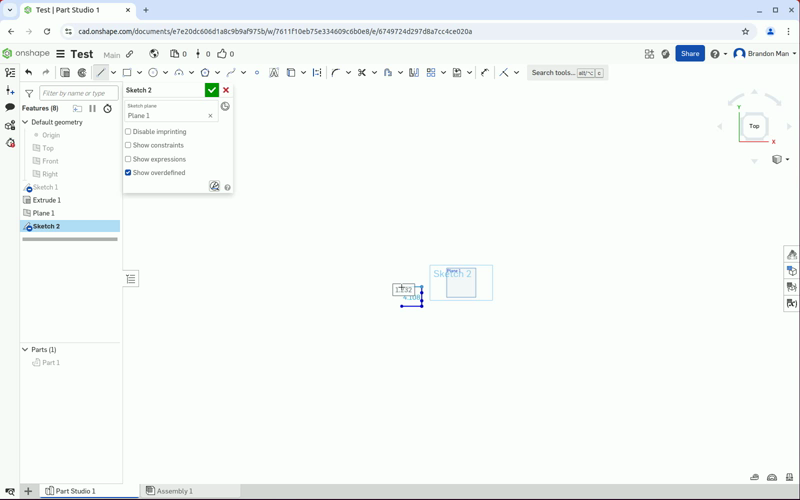
key_up(shift)
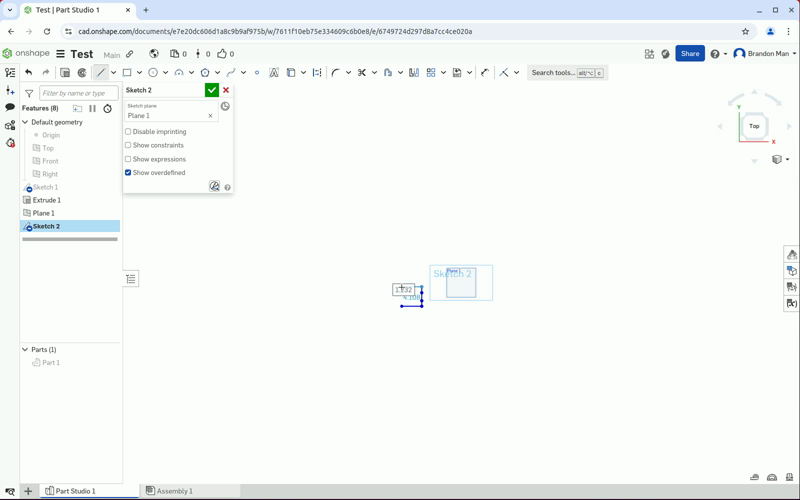
mouse_move(431, 286)
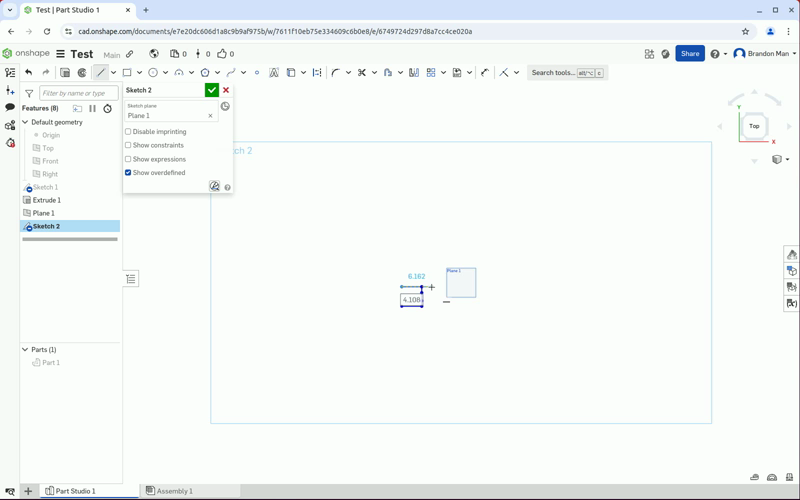
key_down(shift)
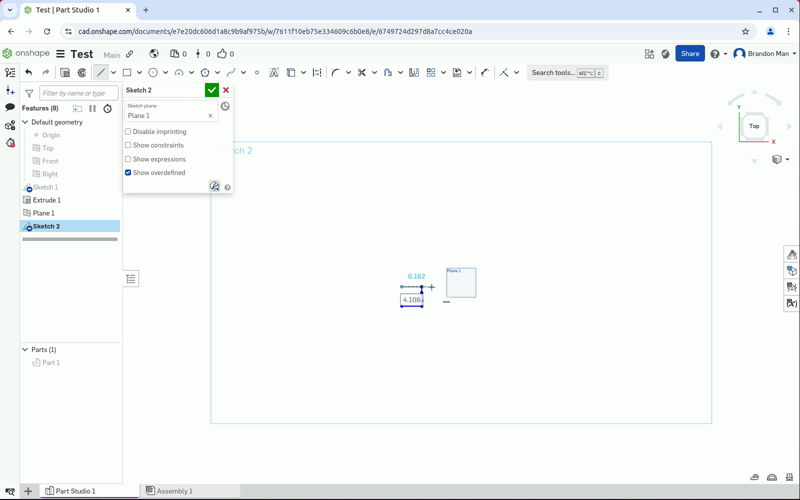
mouse_move(401, 306)
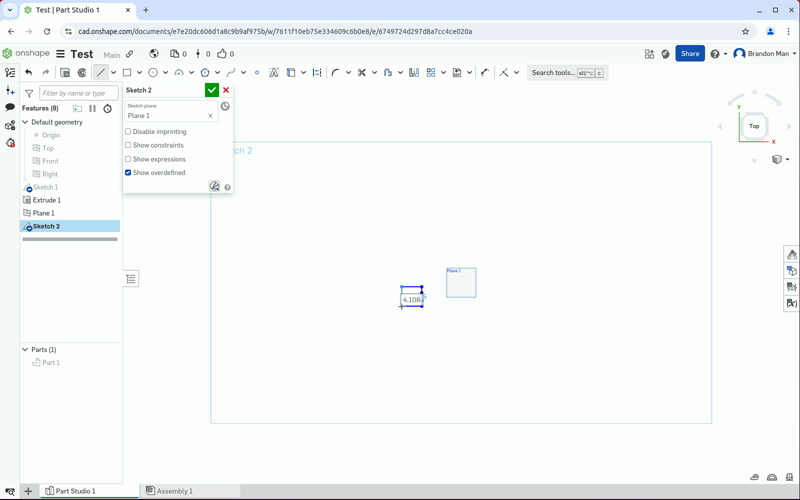
key_up(shift)
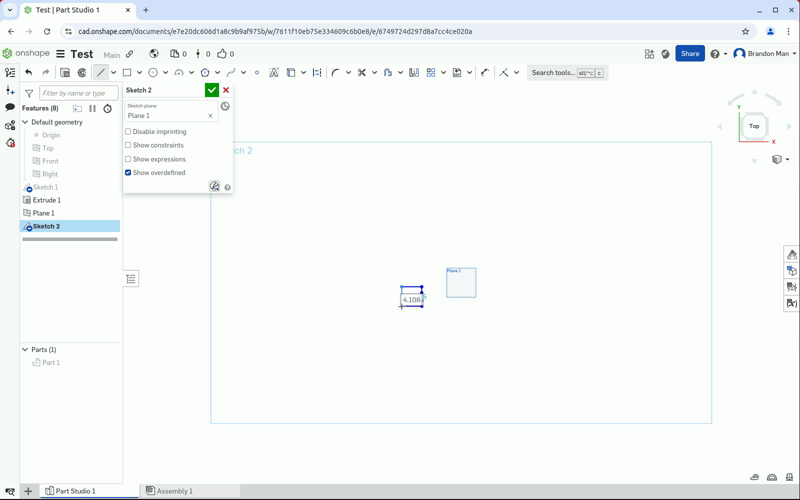
click(401, 306)
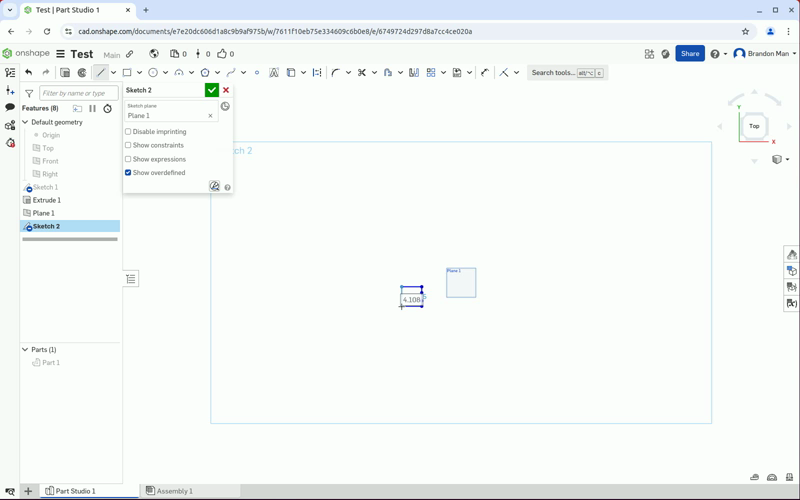
key(esc)
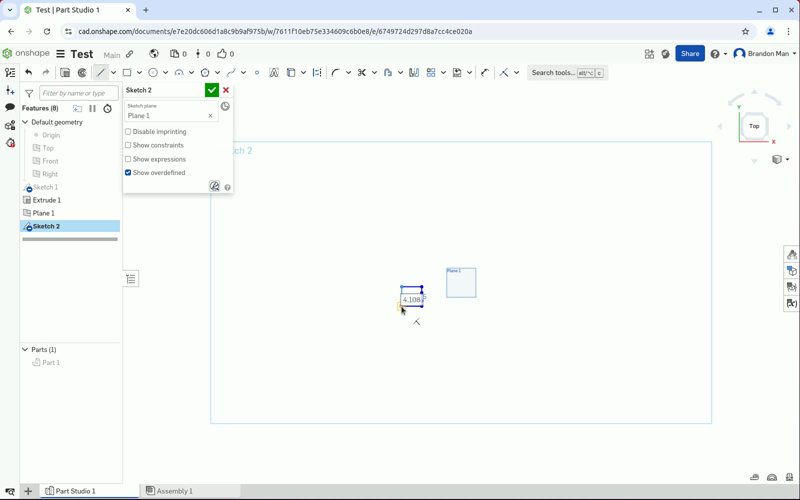
mouse_move(413, 295)
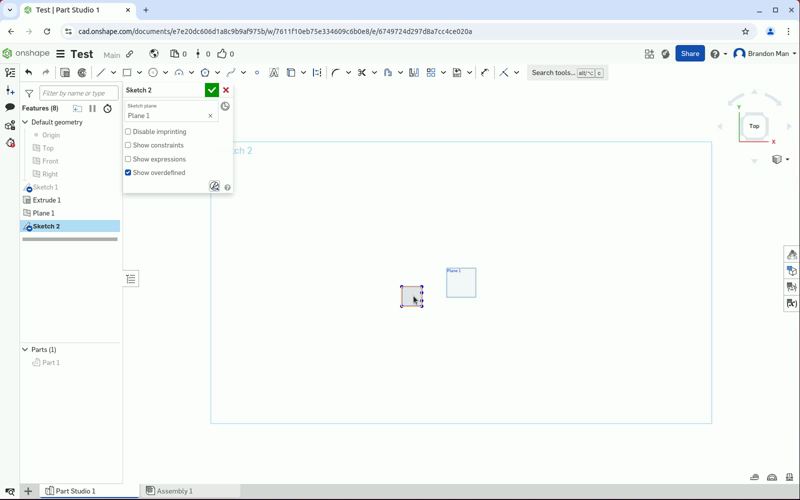
scroll(6)
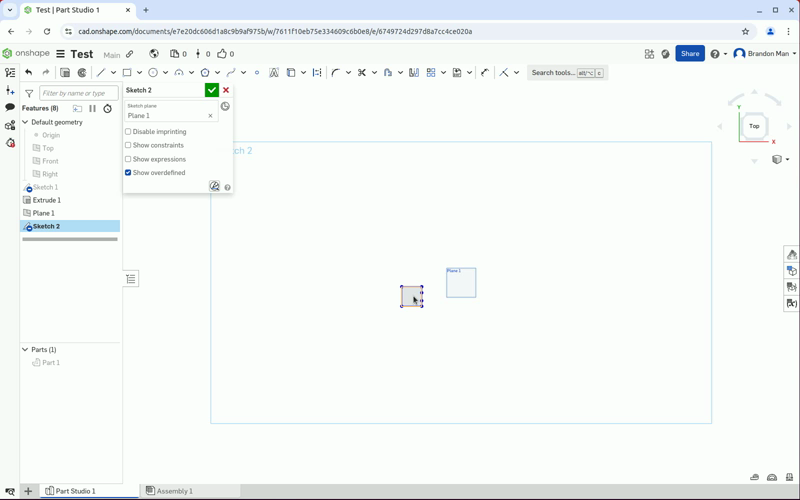
scroll(6)
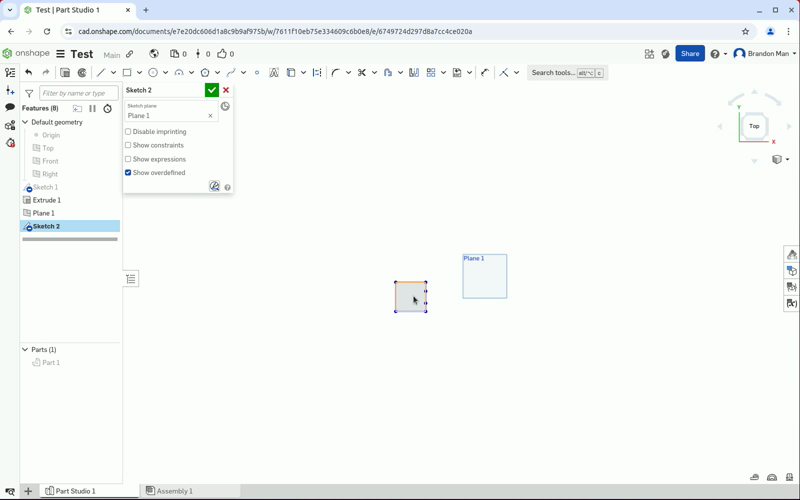
scroll(6)
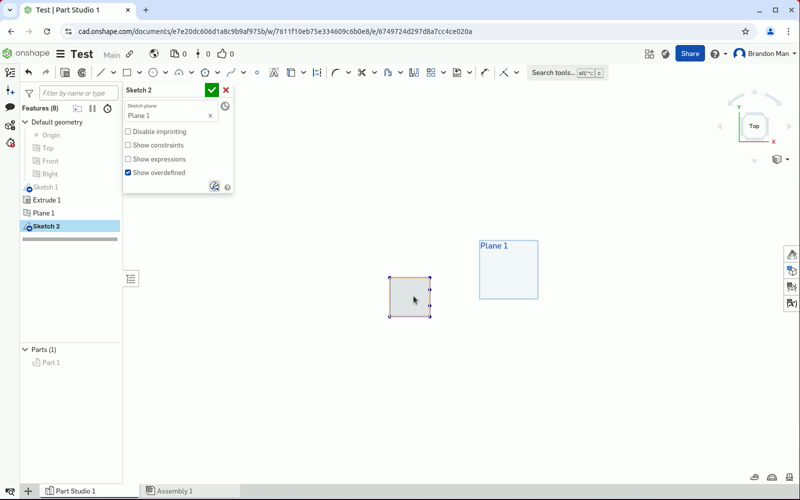
scroll(6)
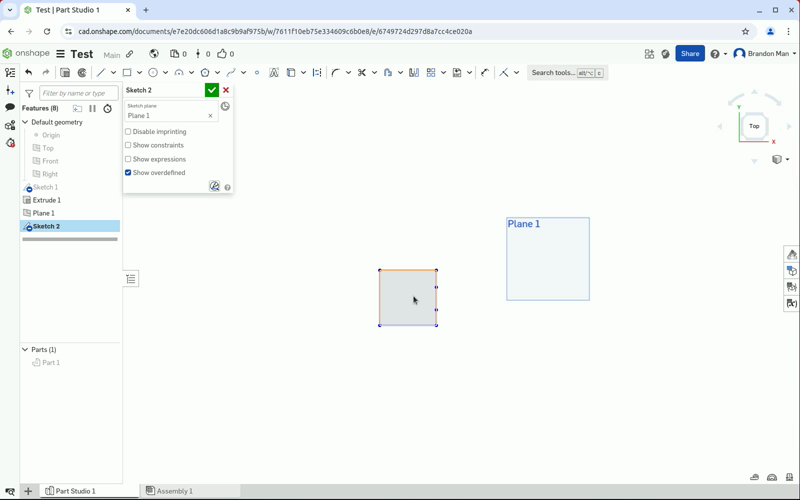
scroll(6)
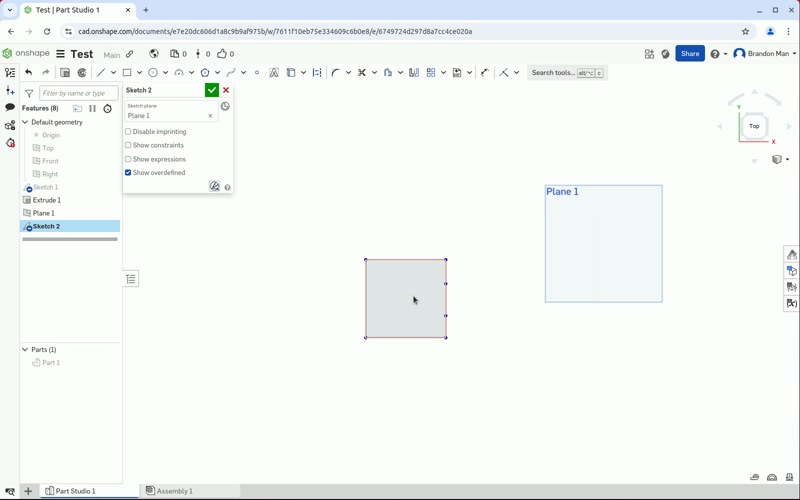
scroll(6)
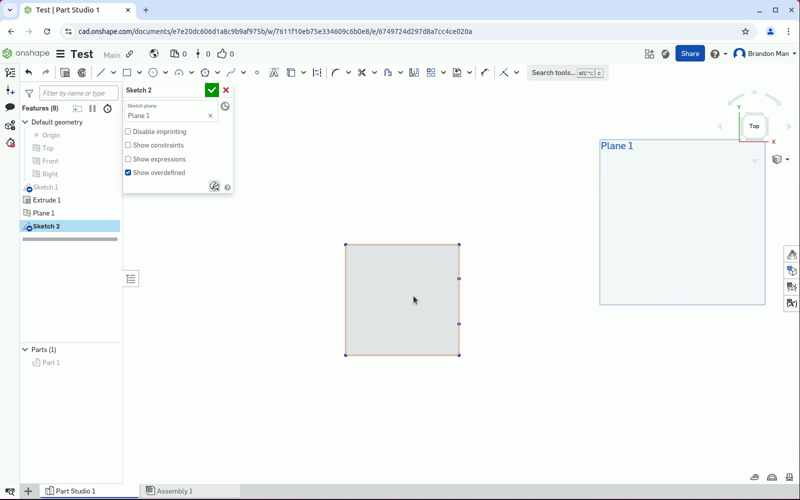
scroll(6)
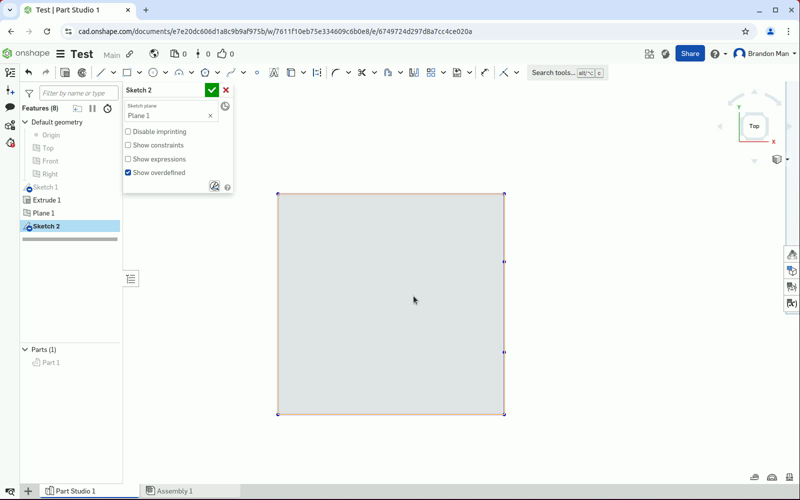
click(413, 295)
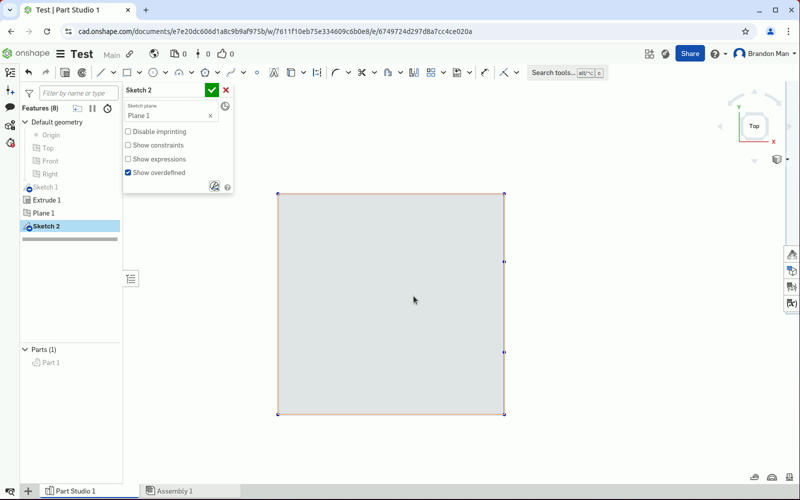
scroll(-6)
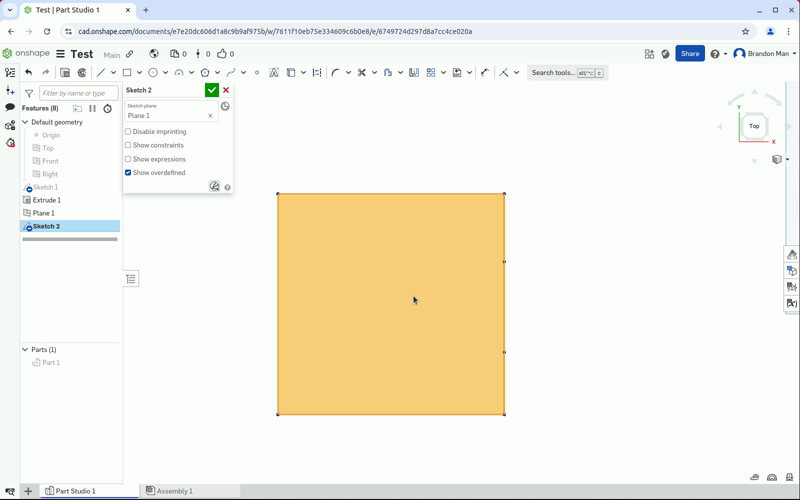
scroll(-6)
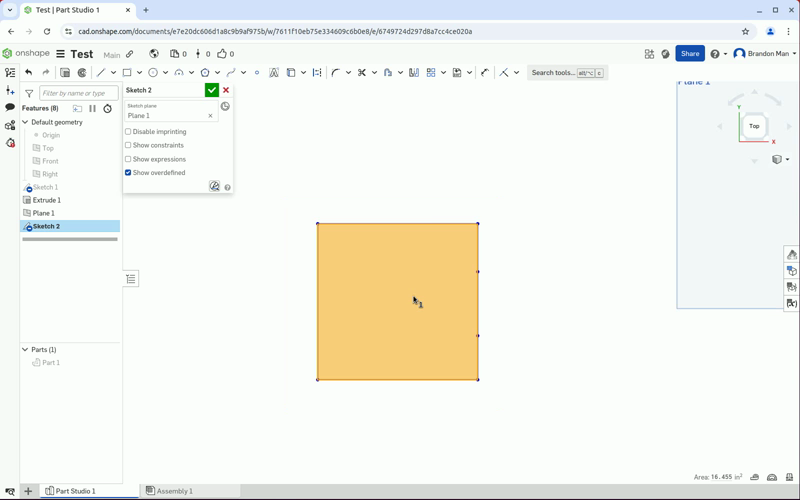
scroll(-6)
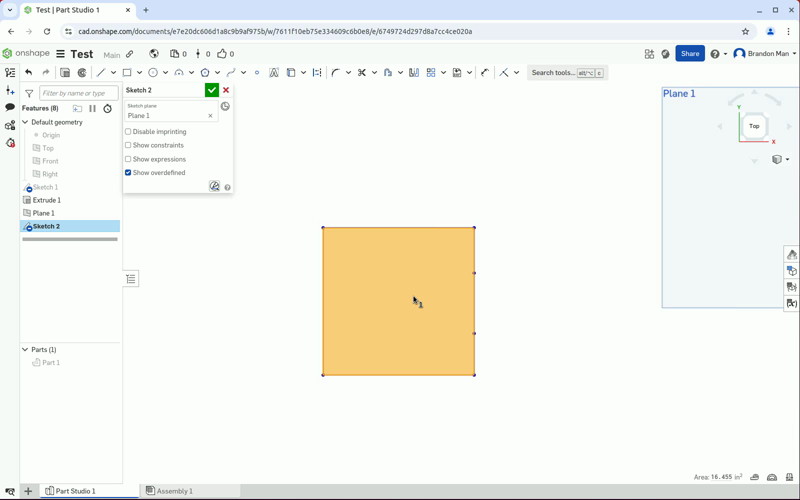
scroll(-6)
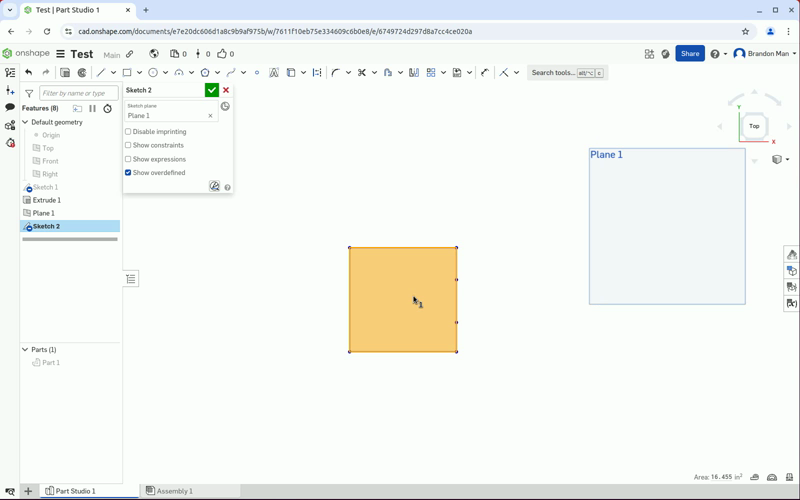
scroll(-6)
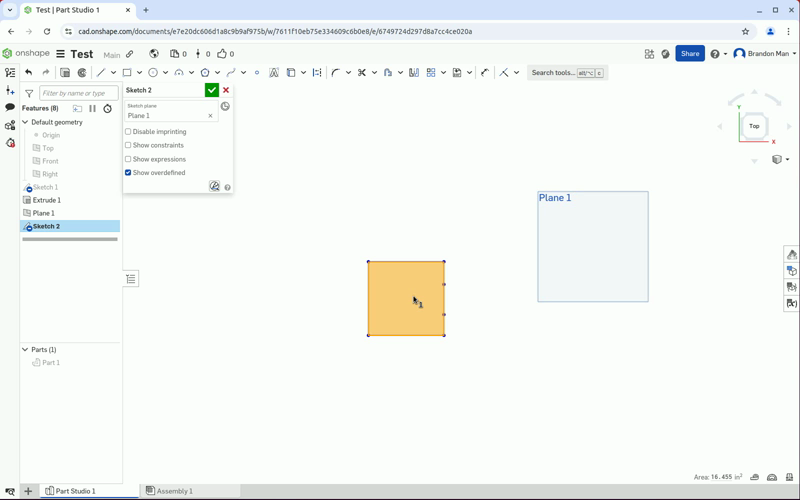
scroll(-6)
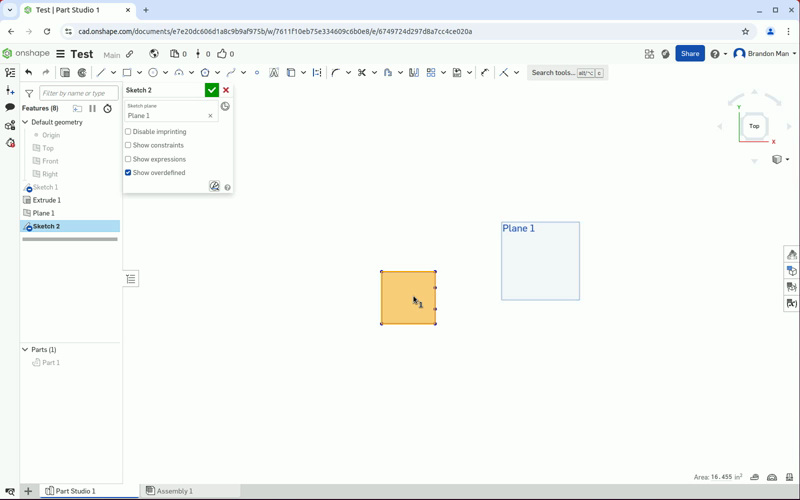
scroll(-6)
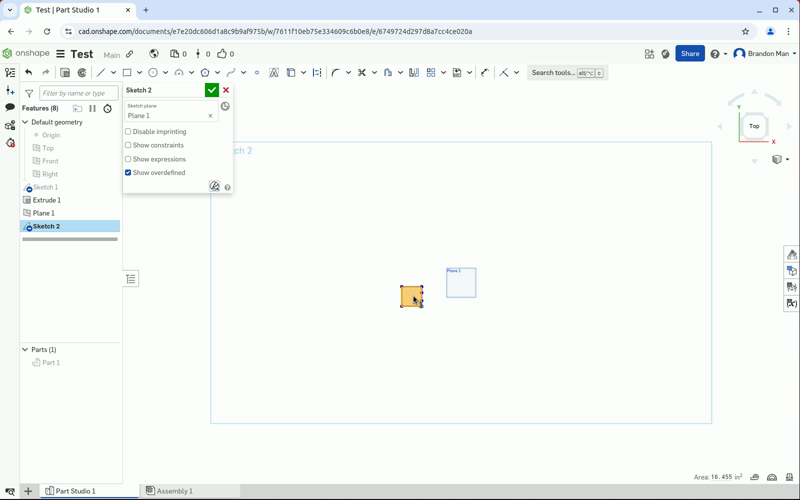
mouse_move(73, 352)
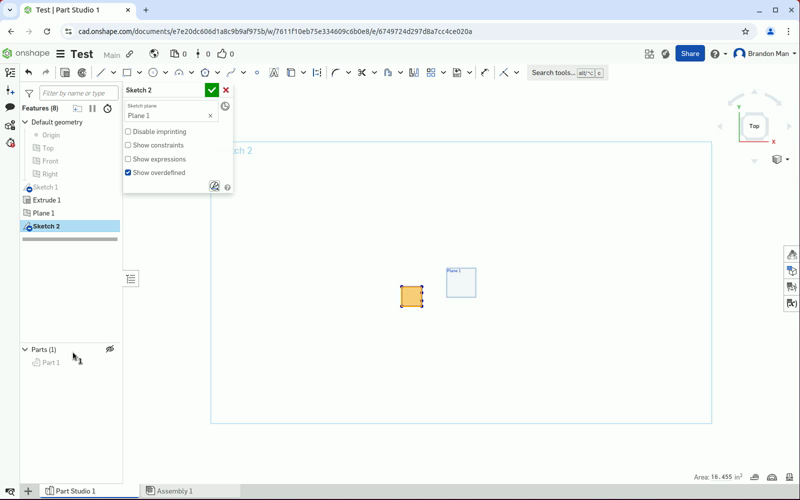
key(shift+y)
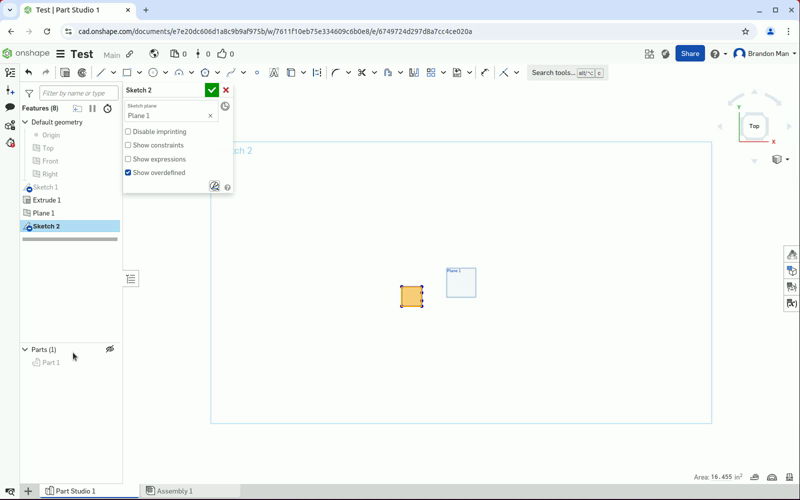
key(shift+e)
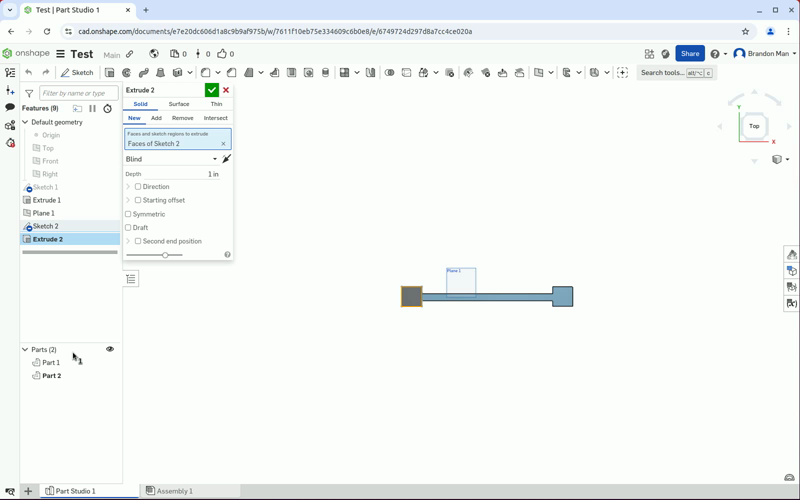
mouse_move(143, 106)
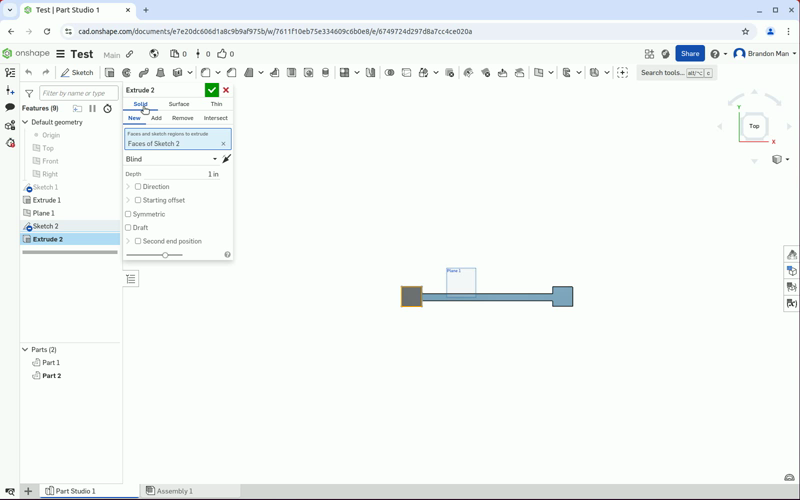
click(143, 106)
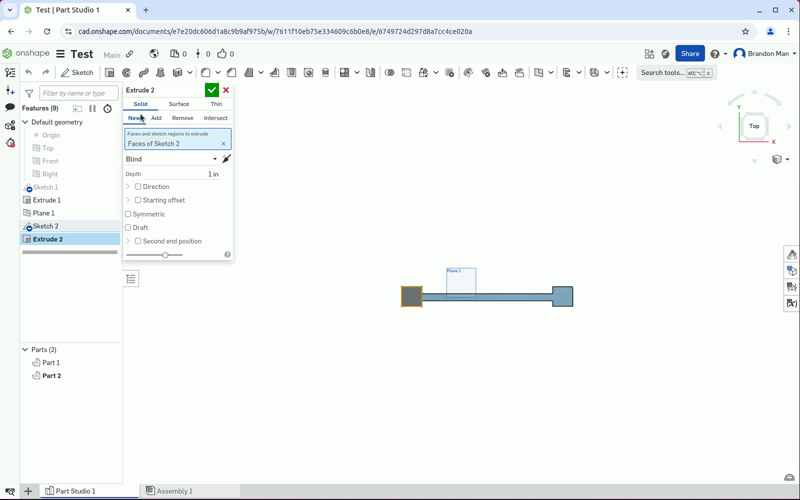
mouse_move(137, 120)
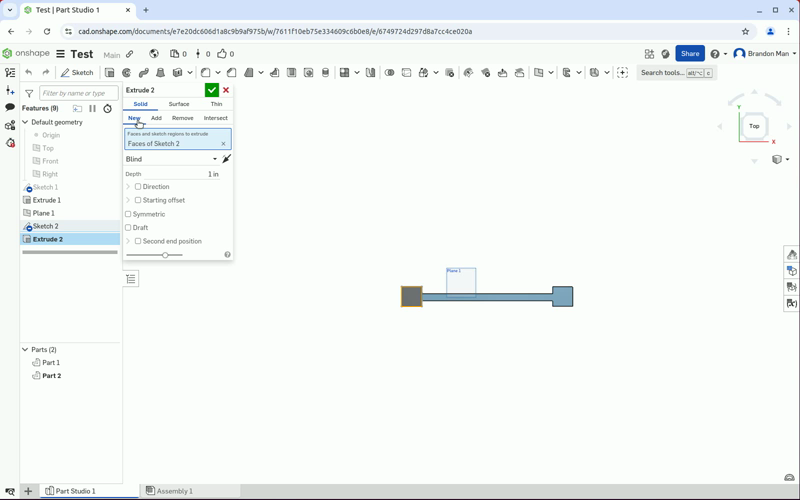
click(137, 120)
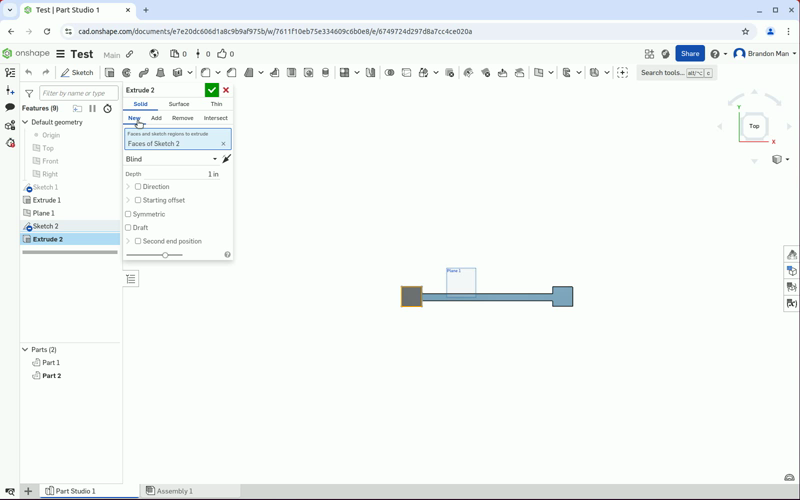
key(tab, 4)
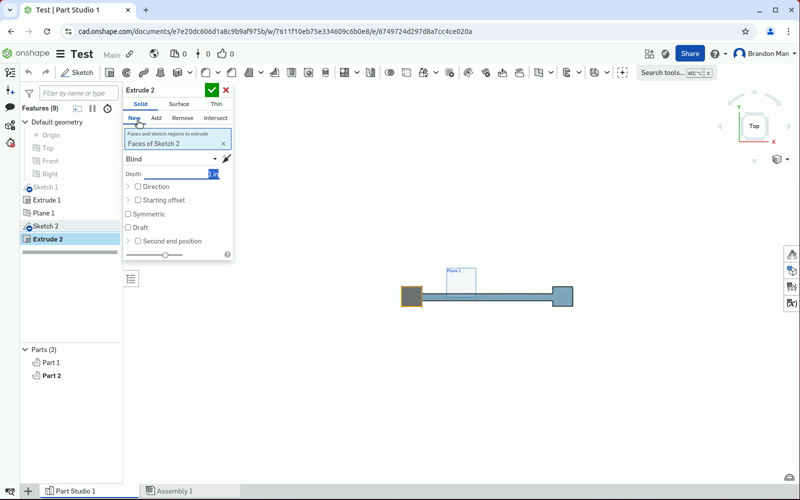
text(1.685)
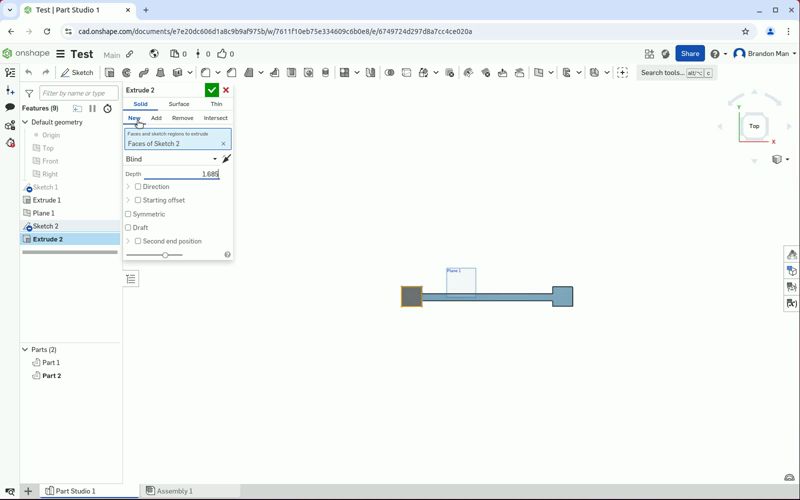
key(enter)
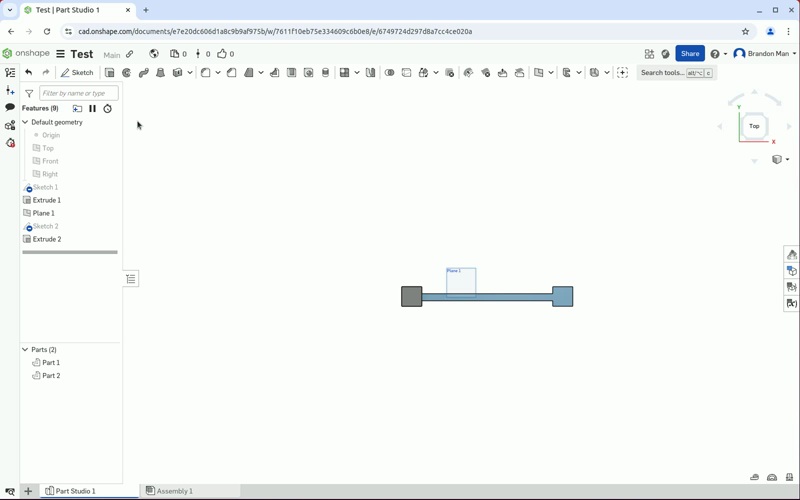
key(shift+h)
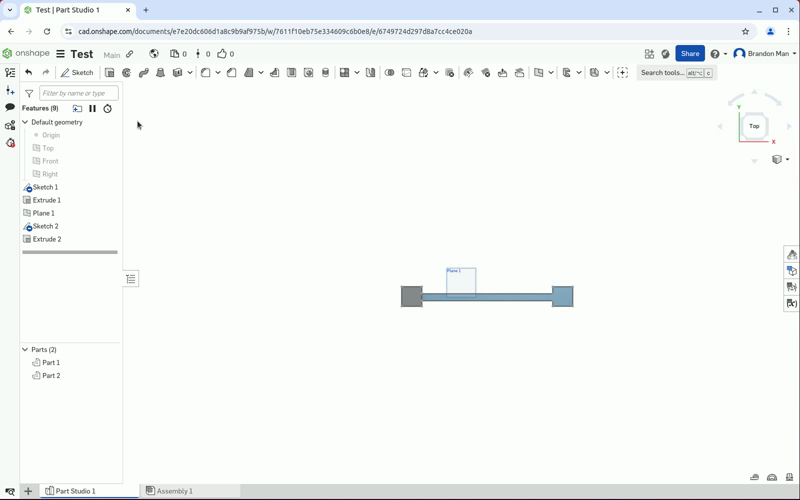
key(shift+h)
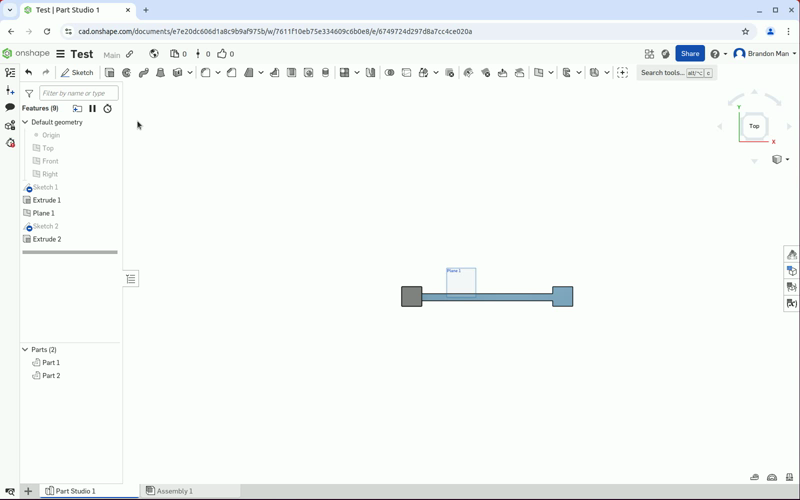
mouse_move(73, 189)
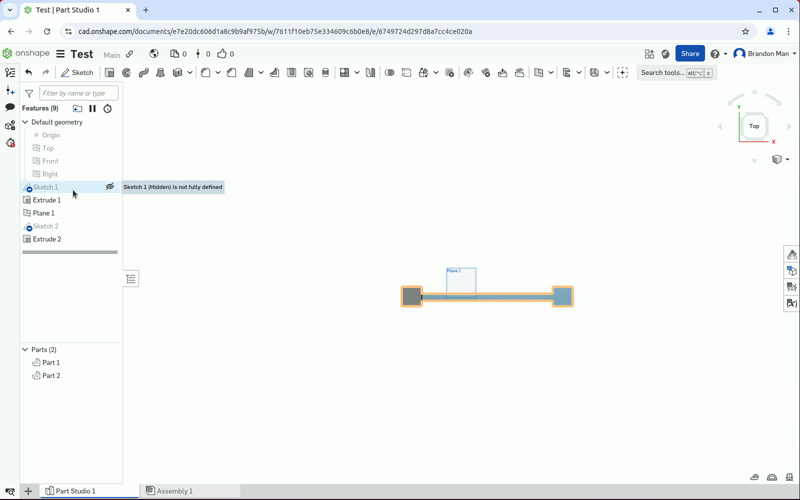
click(73, 189)
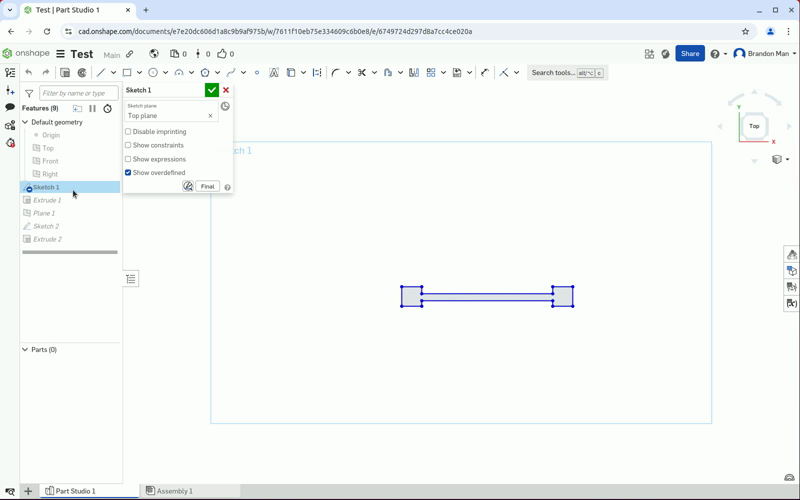
mouse_move(229, 92)
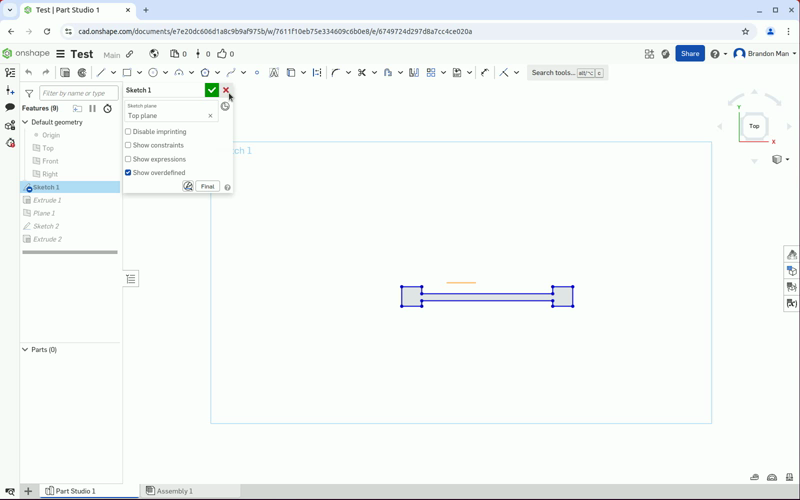
click(229, 92)
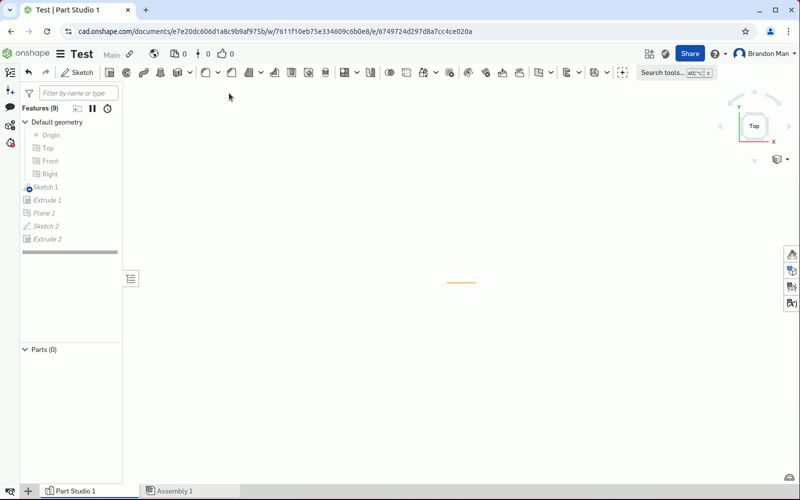
key(shift+s)
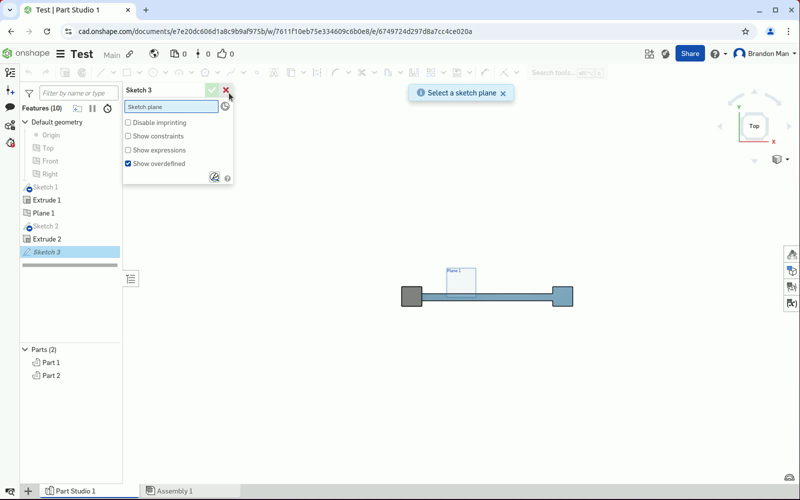
mouse_move(73, 215)
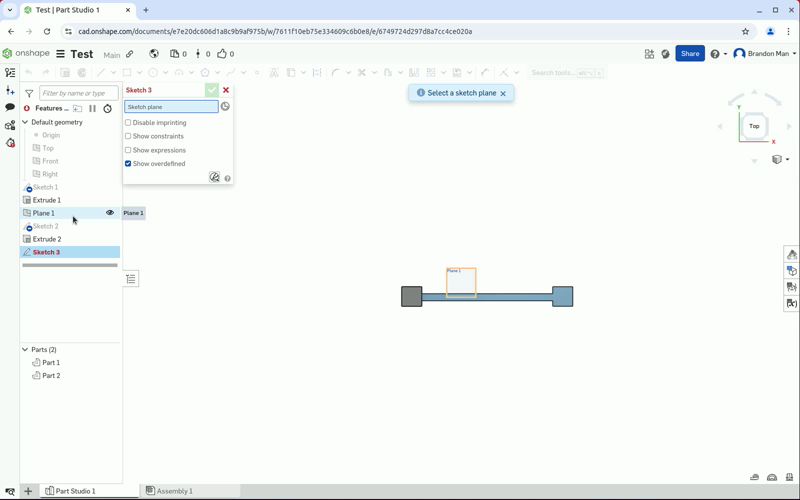
click(73, 215)
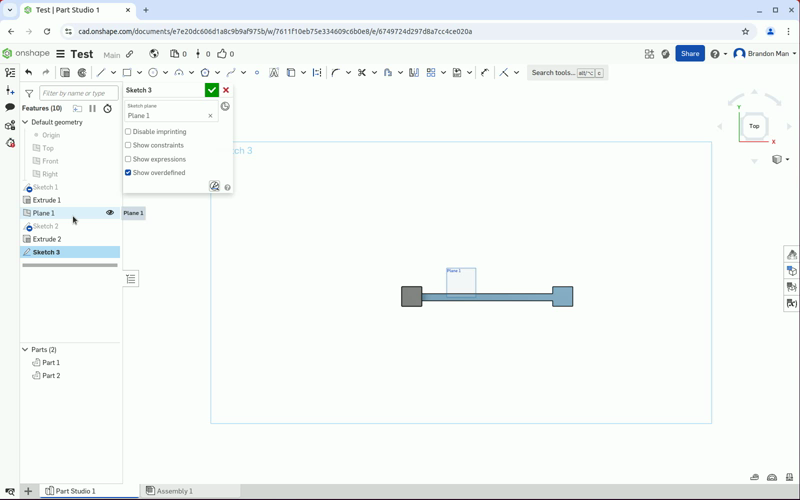
mouse_move(73, 352)
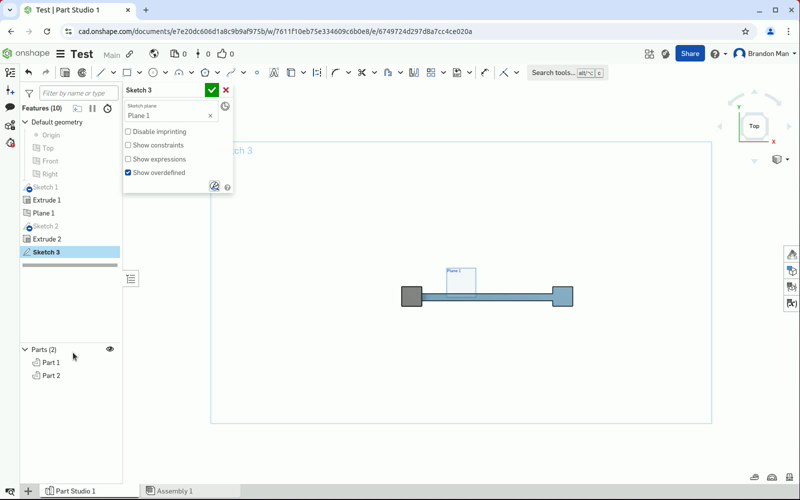
key(y)
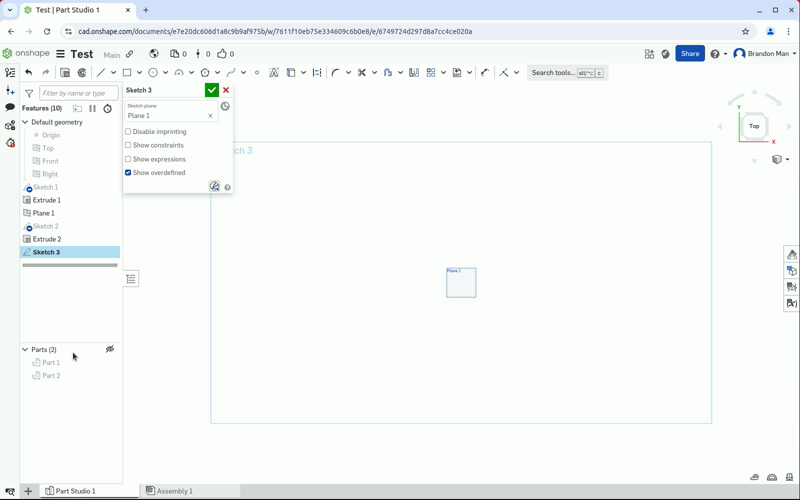
key(l)
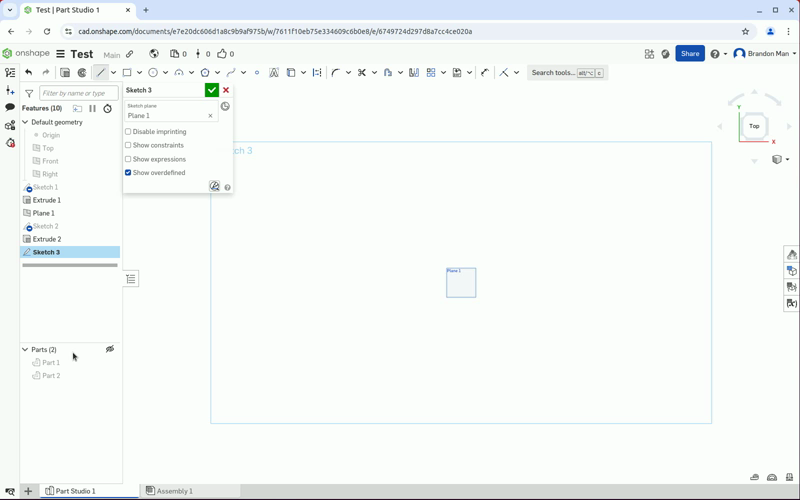
key_down(shift)
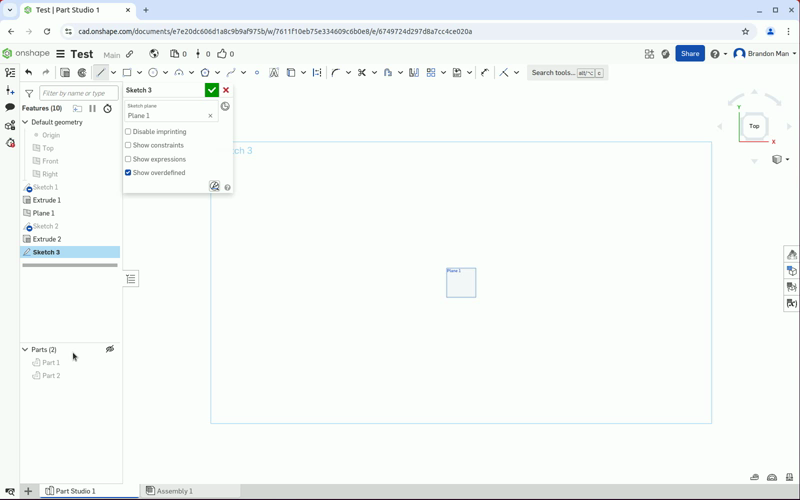
mouse_move(554, 306)
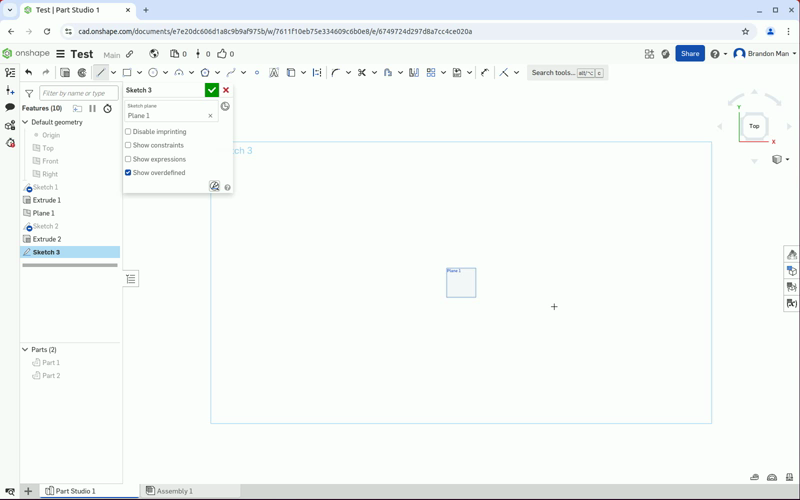
click(554, 306)
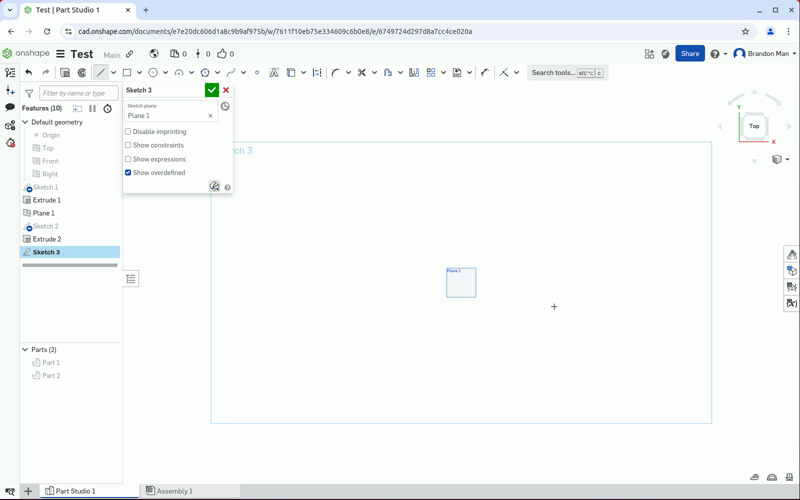
key_up(shift)
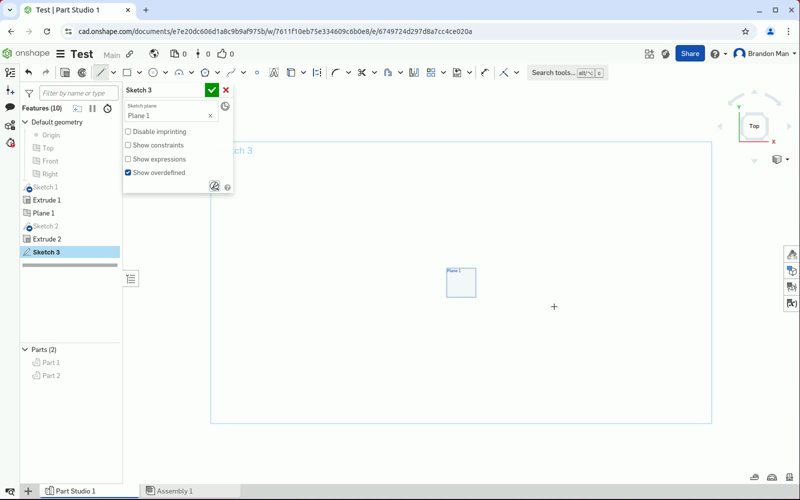
key_down(shift)
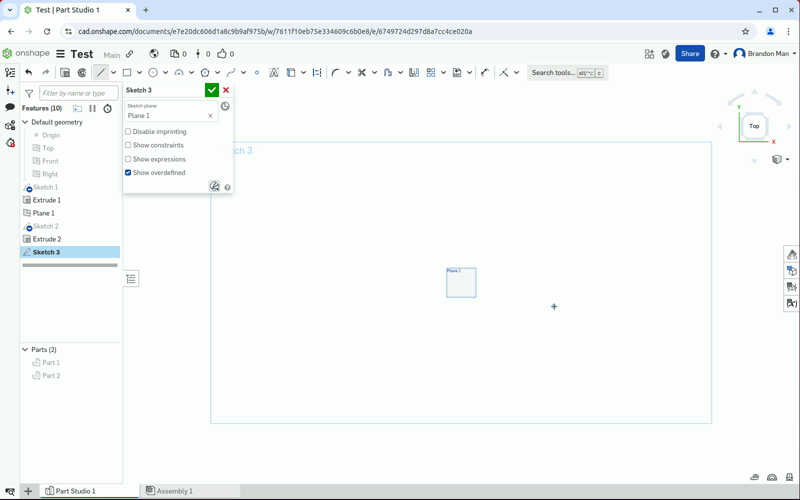
mouse_move(584, 306)
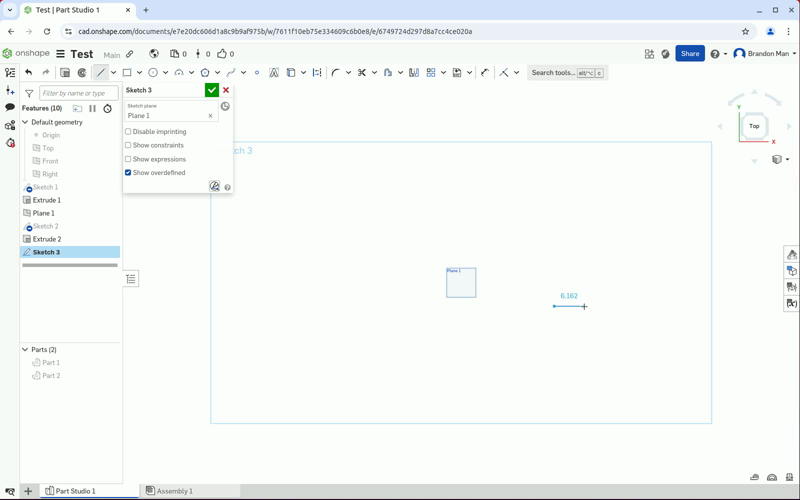
mouse_move(574, 306)
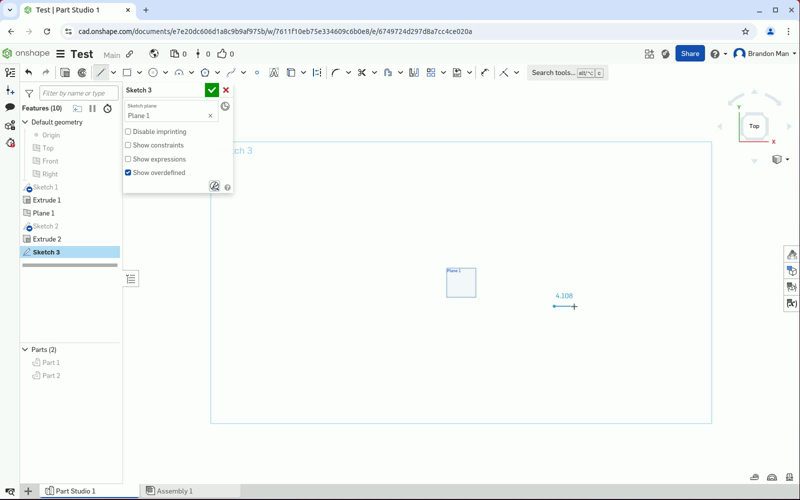
click(574, 306)
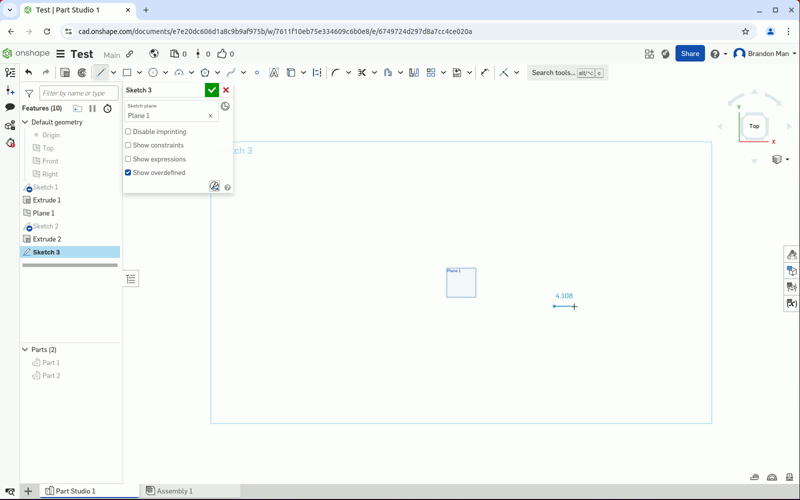
key_up(shift)
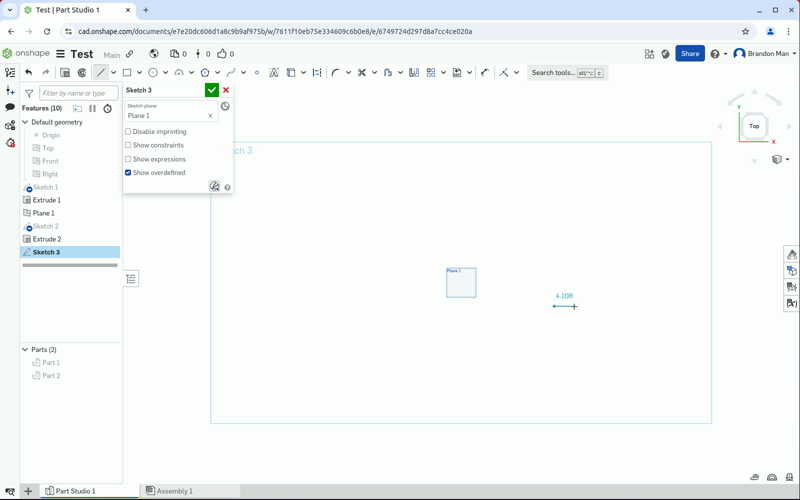
key_down(shift)
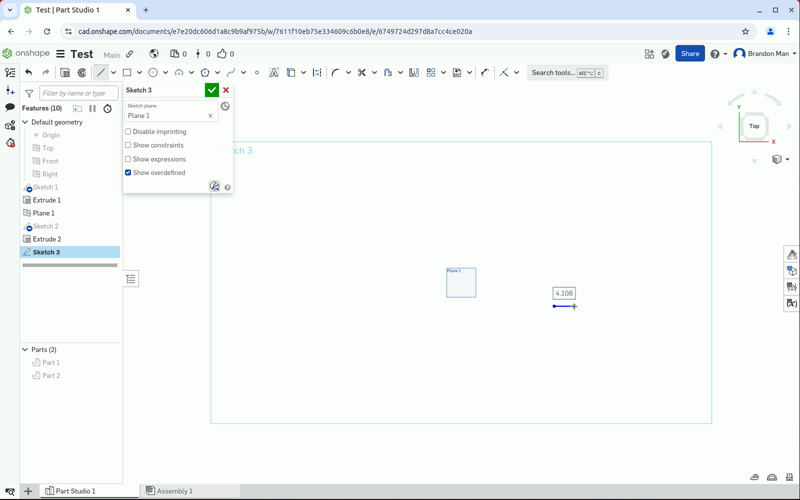
mouse_move(589, 306)
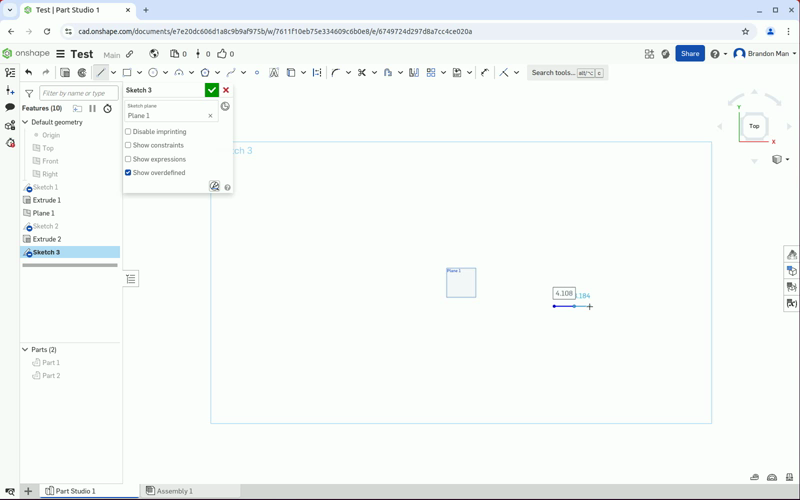
mouse_move(574, 286)
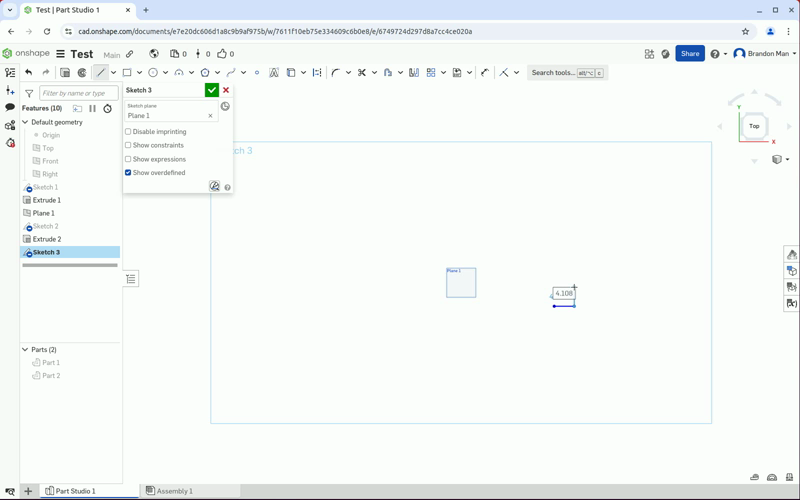
click(574, 286)
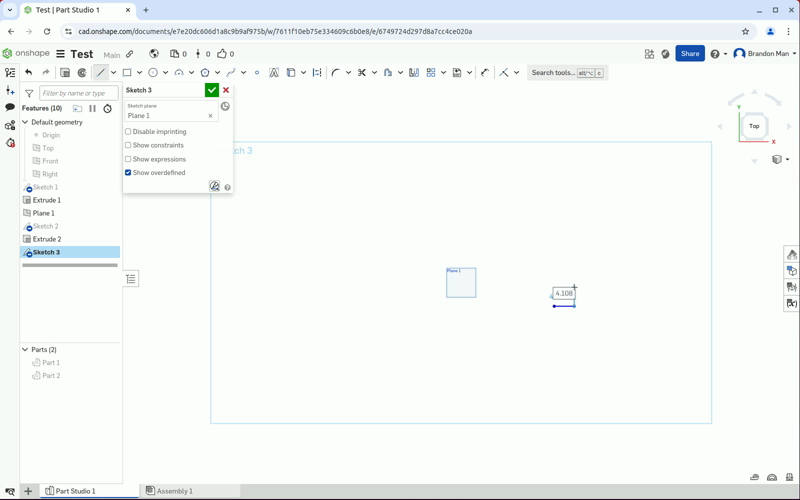
key_up(shift)
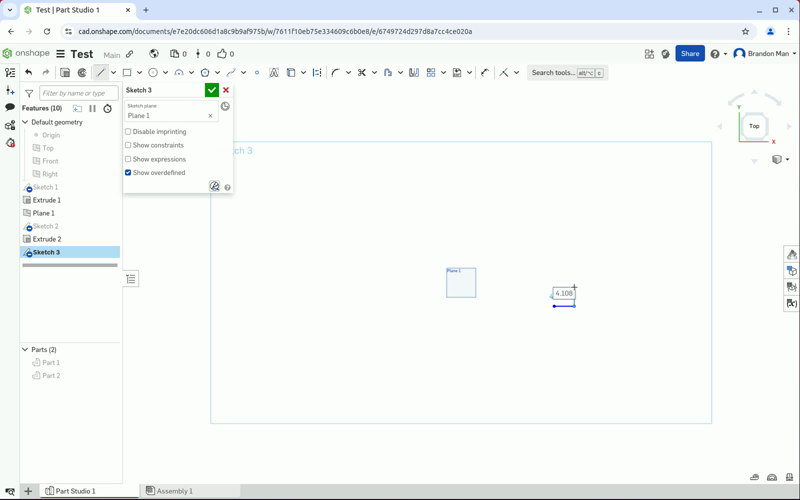
key_down(shift)
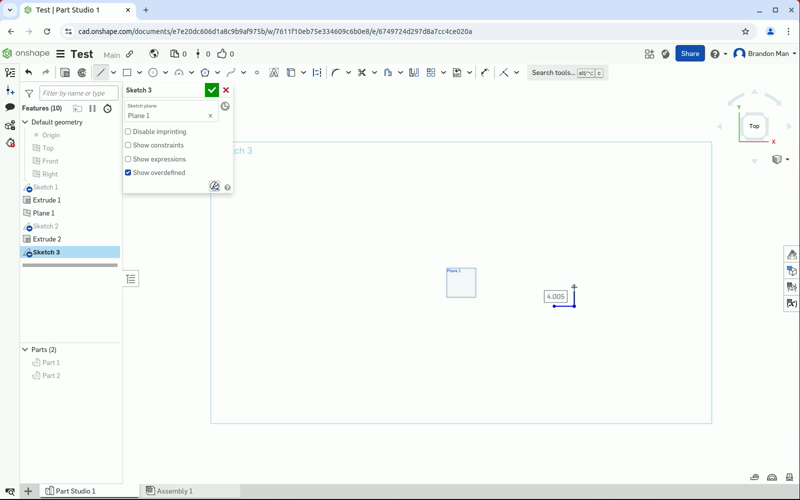
mouse_move(589, 286)
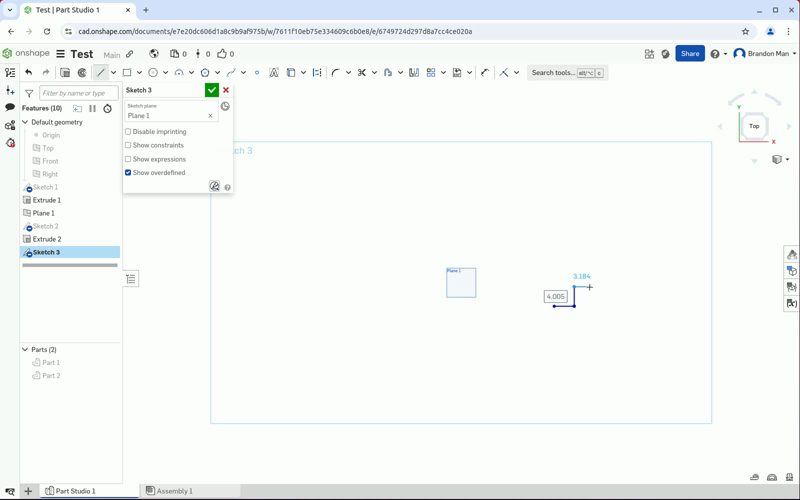
mouse_move(554, 286)
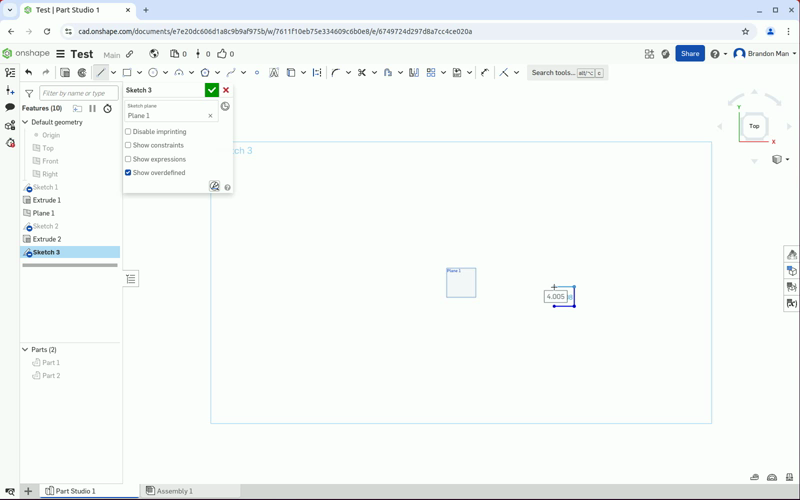
click(554, 286)
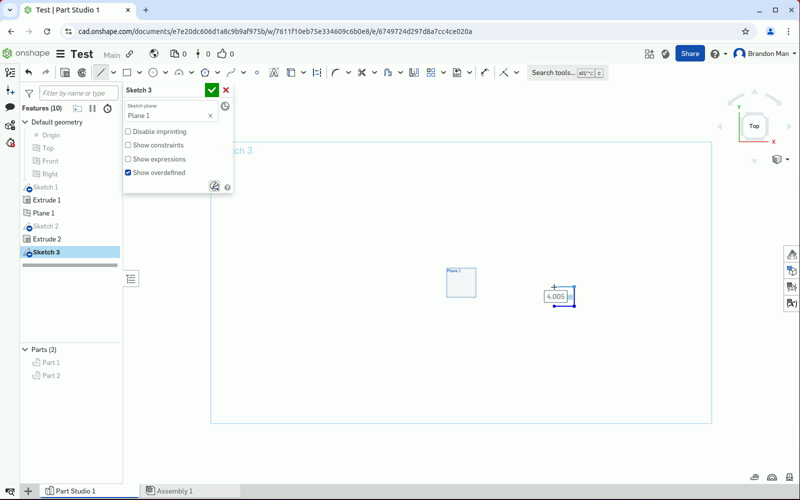
key_up(shift)
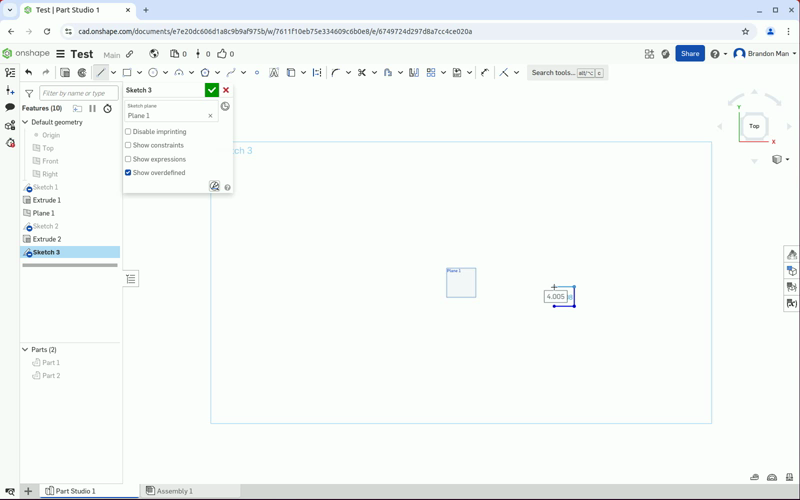
key_down(shift)
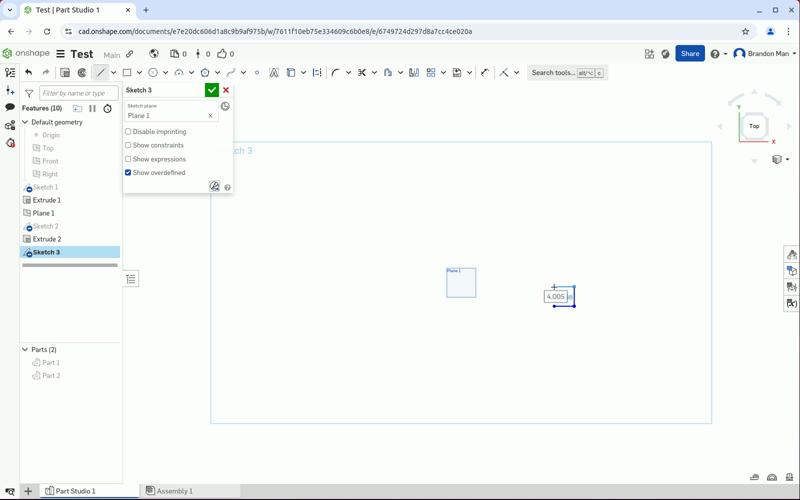
mouse_move(584, 286)
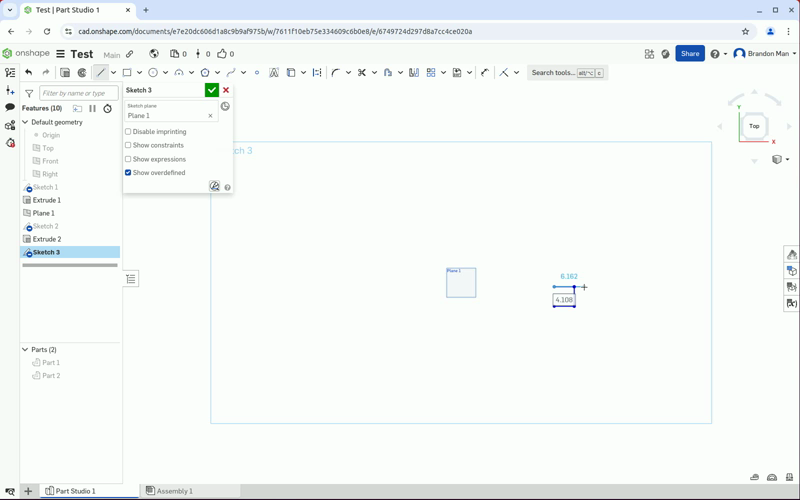
mouse_move(554, 292)
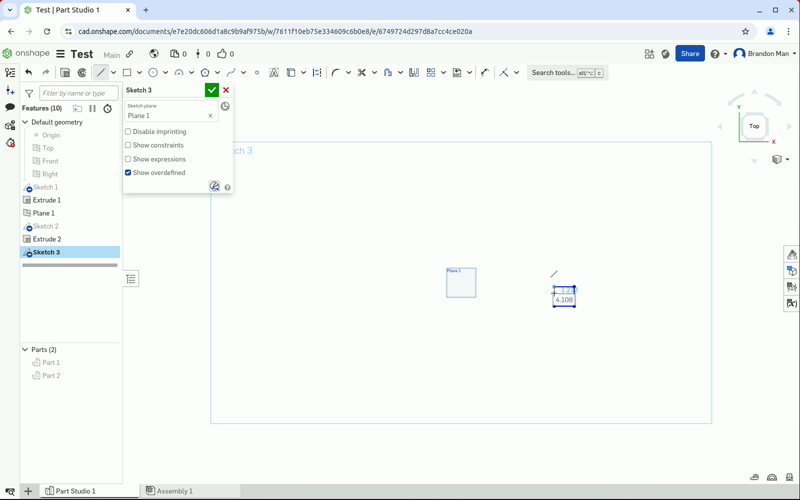
scroll(6)
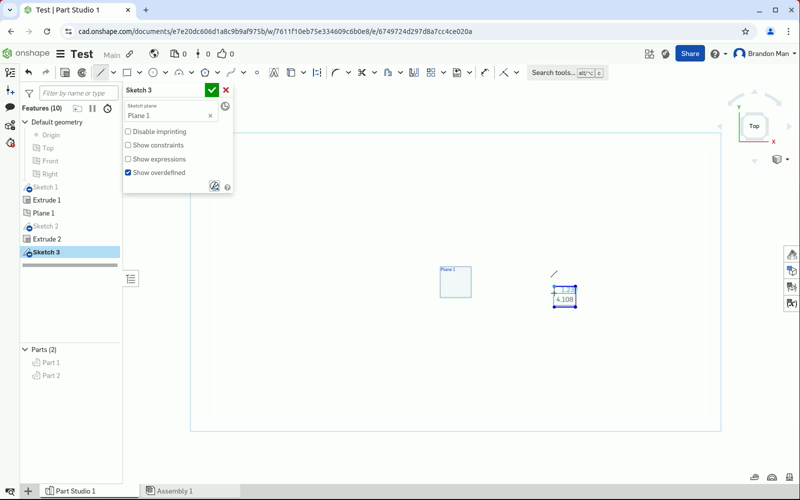
scroll(6)
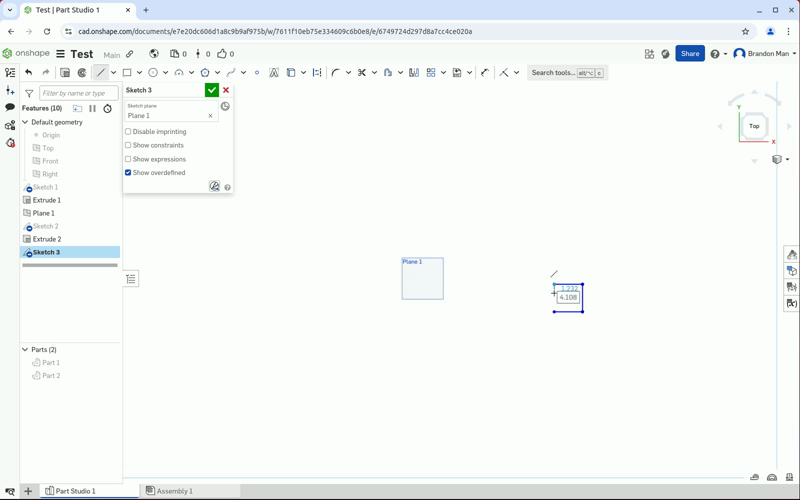
scroll(6)
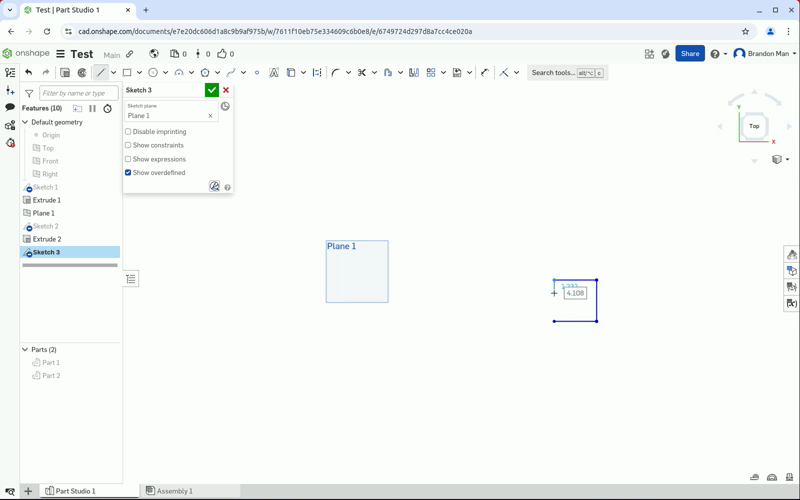
scroll(6)
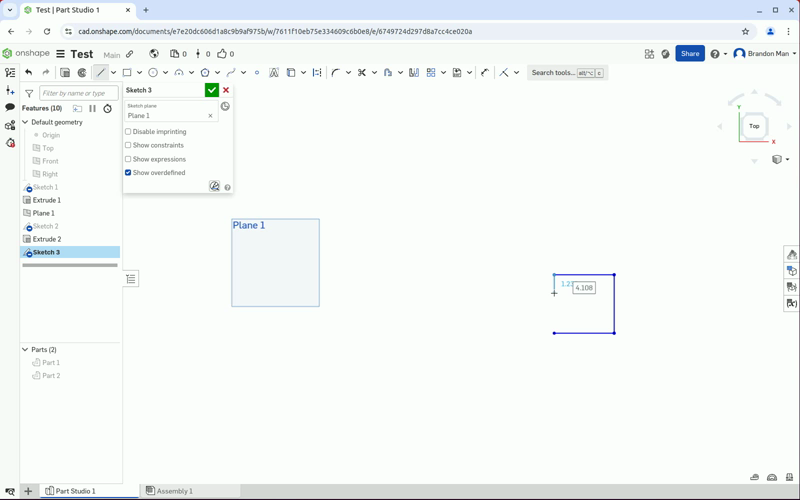
scroll(6)
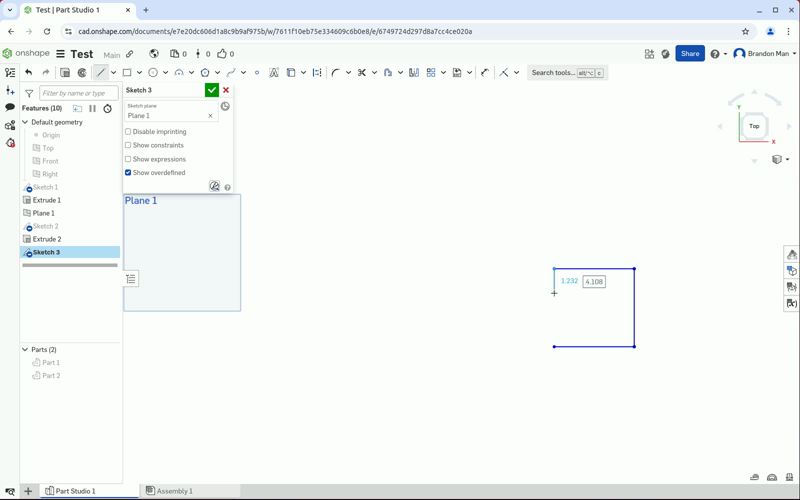
scroll(6)
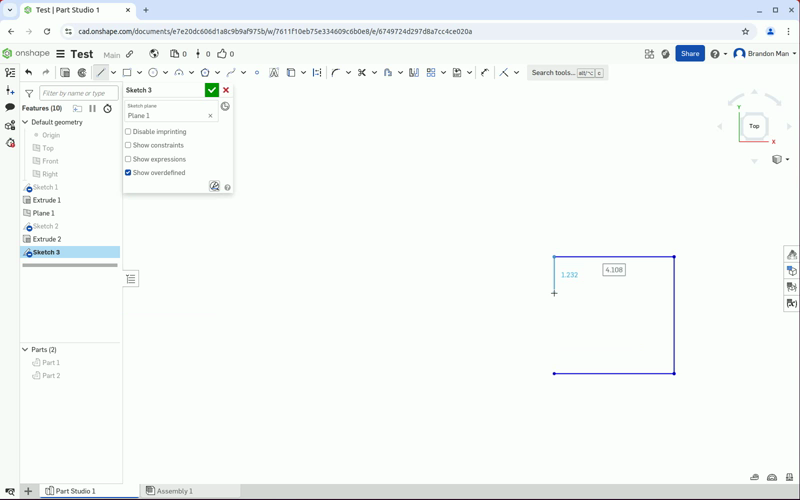
scroll(6)
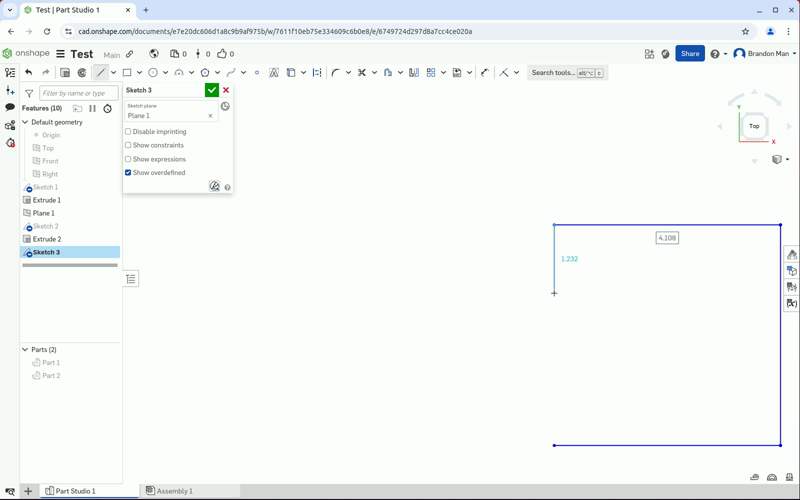
click(554, 292)
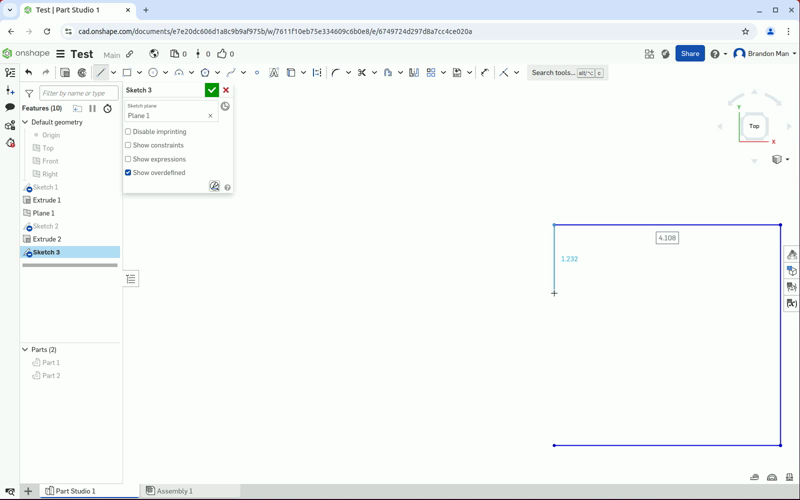
scroll(-6)
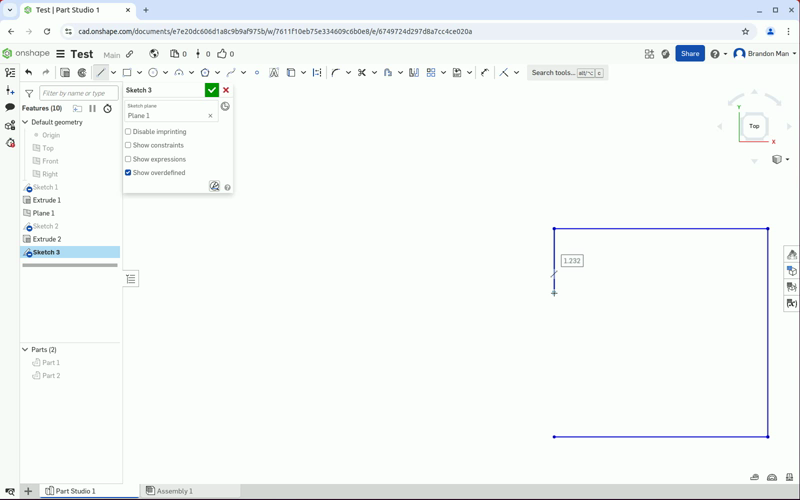
scroll(-6)
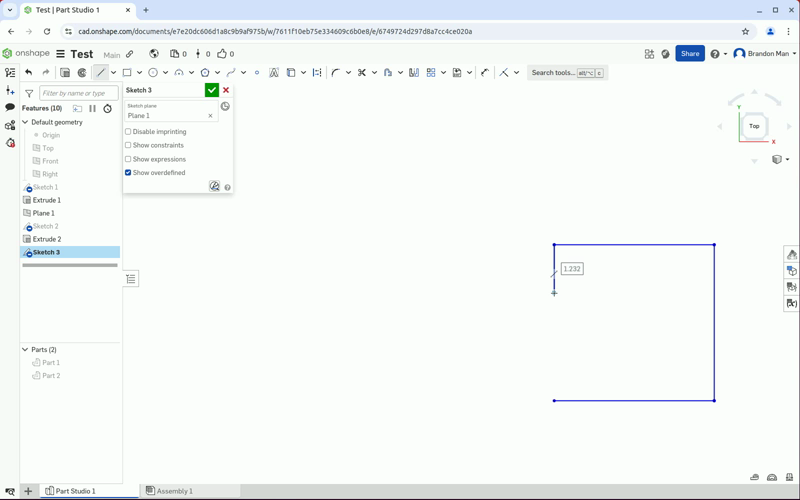
scroll(-6)
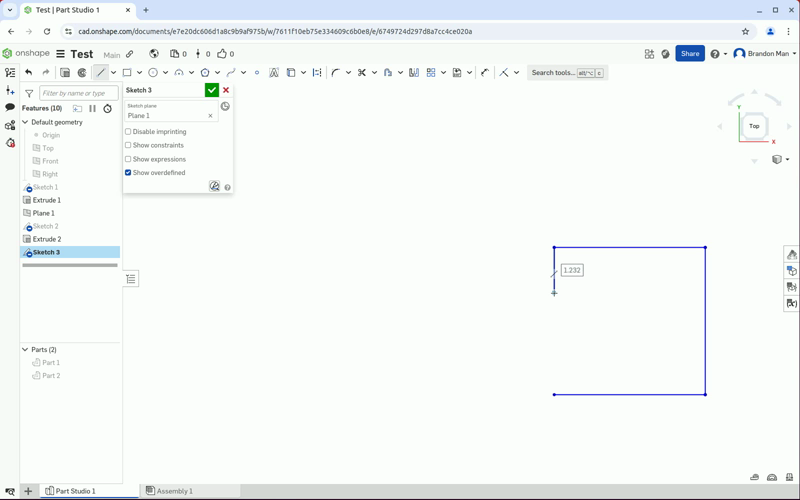
scroll(-6)
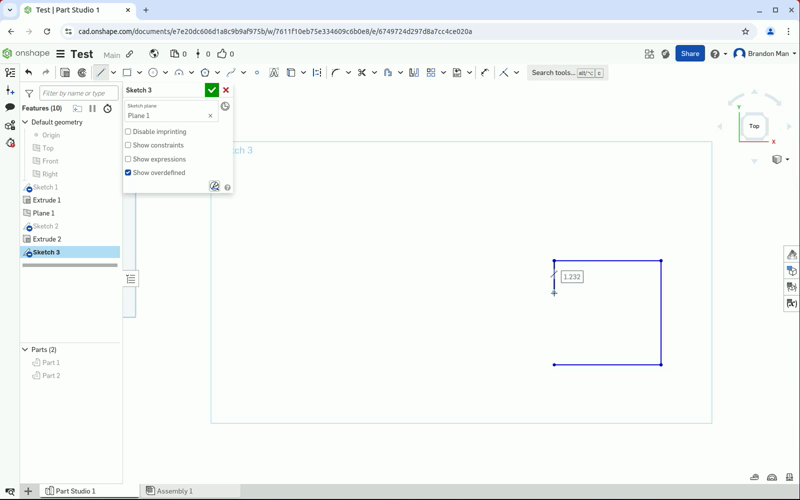
scroll(-6)
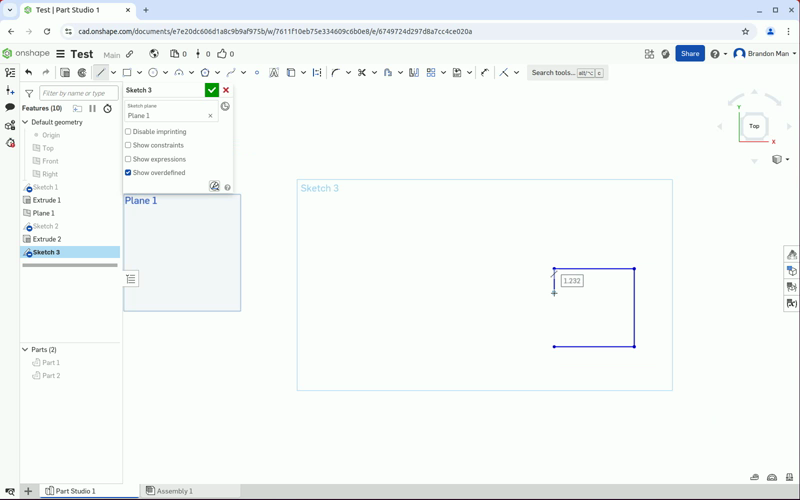
scroll(-6)
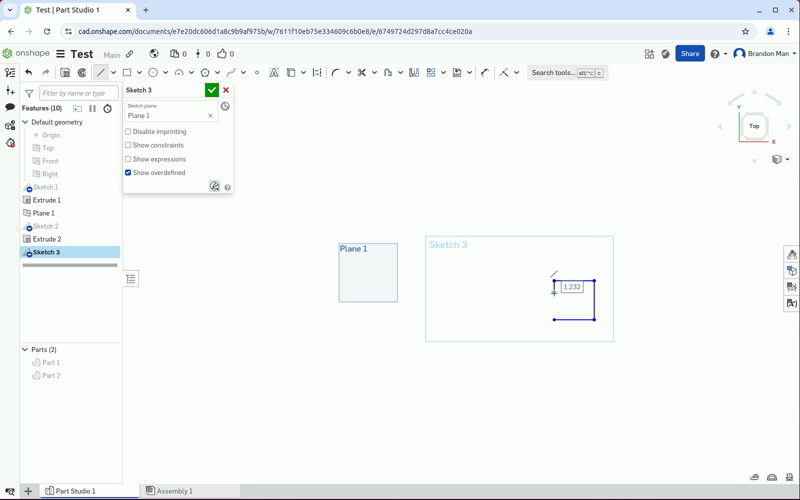
scroll(-6)
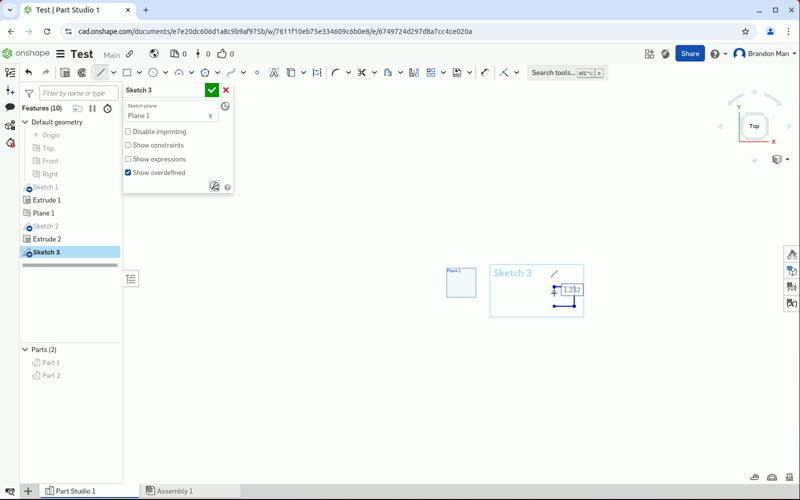
key_up(shift)
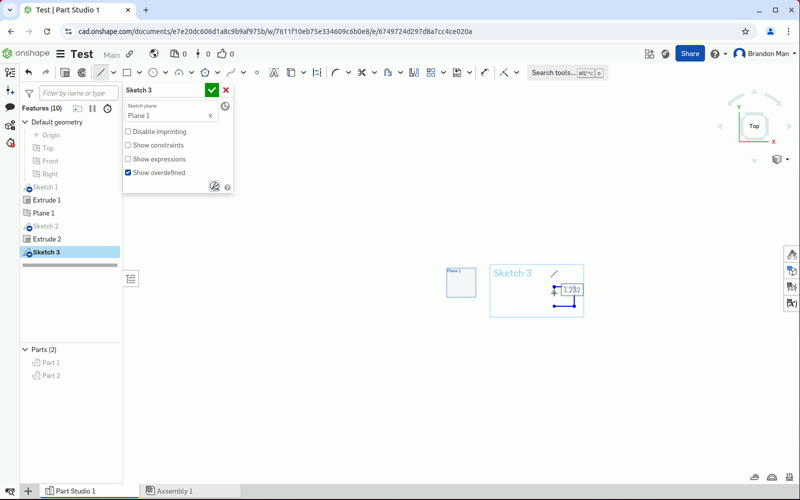
key_down(shift)
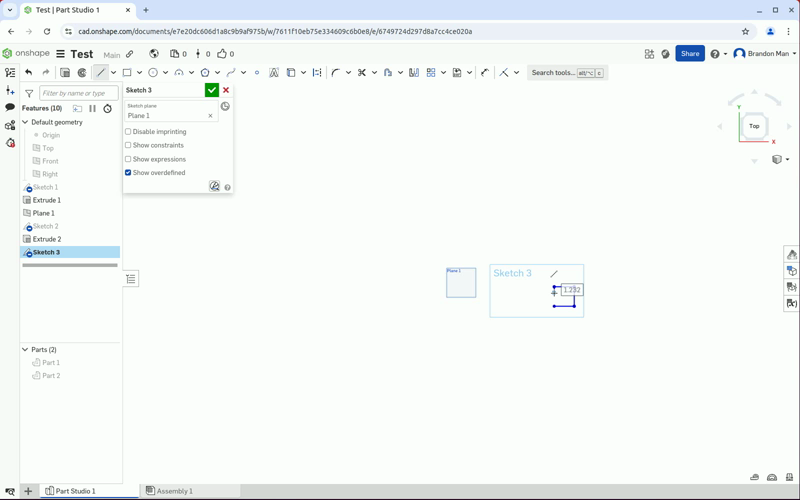
mouse_move(584, 292)
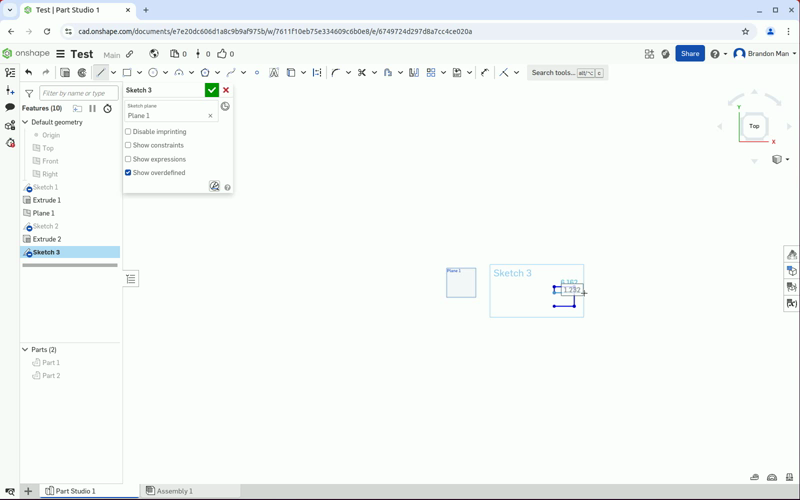
mouse_move(554, 300)
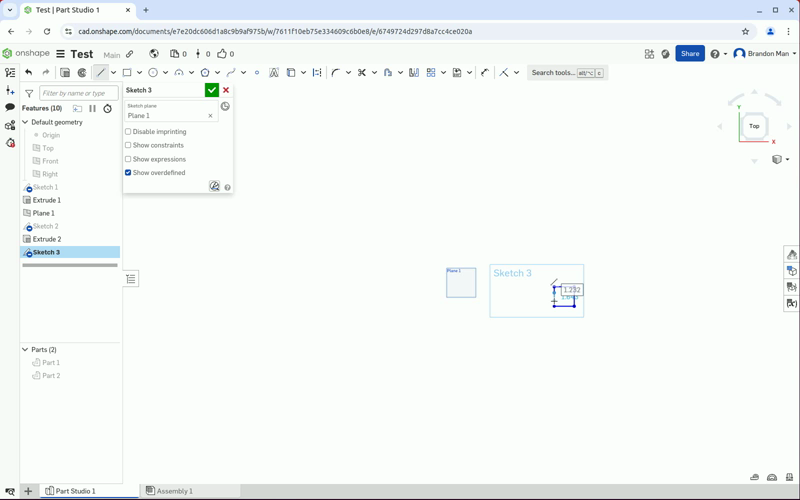
click(554, 300)
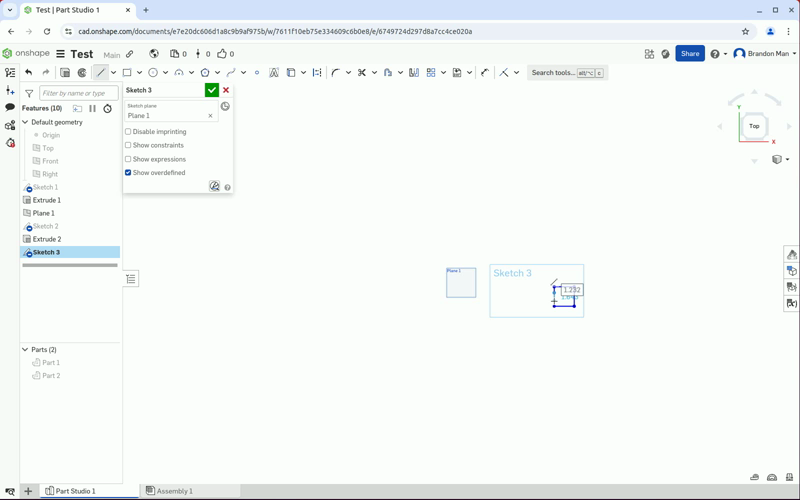
key_up(shift)
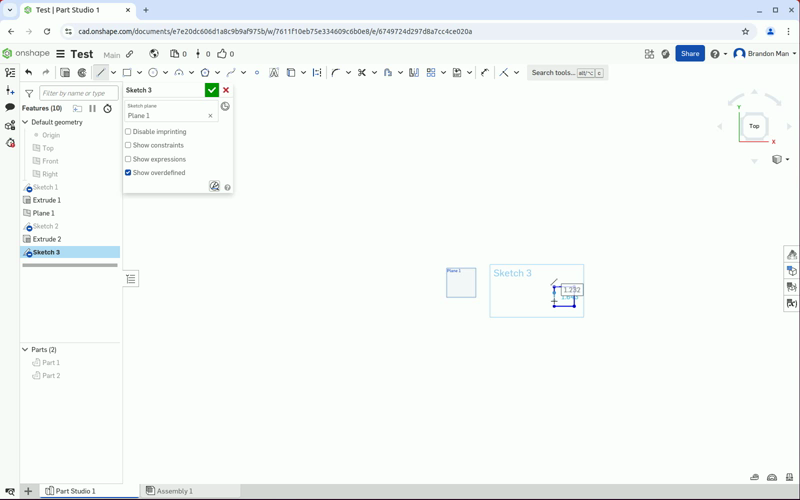
mouse_move(584, 300)
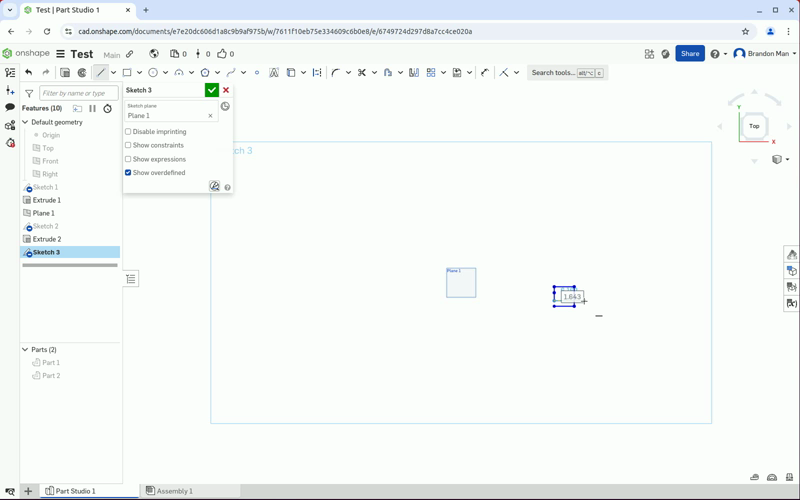
key_down(shift)
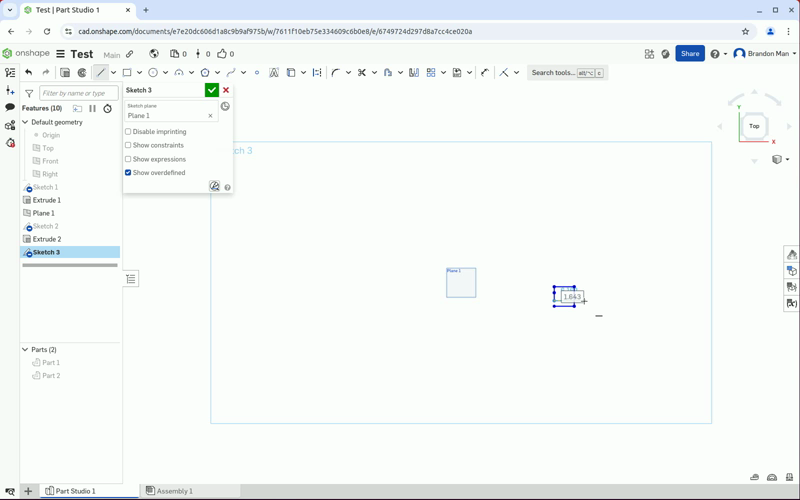
mouse_move(554, 306)
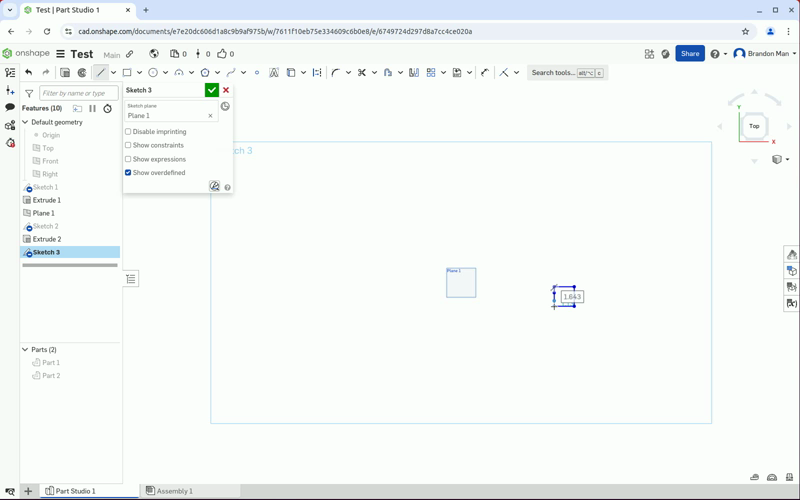
scroll(6)
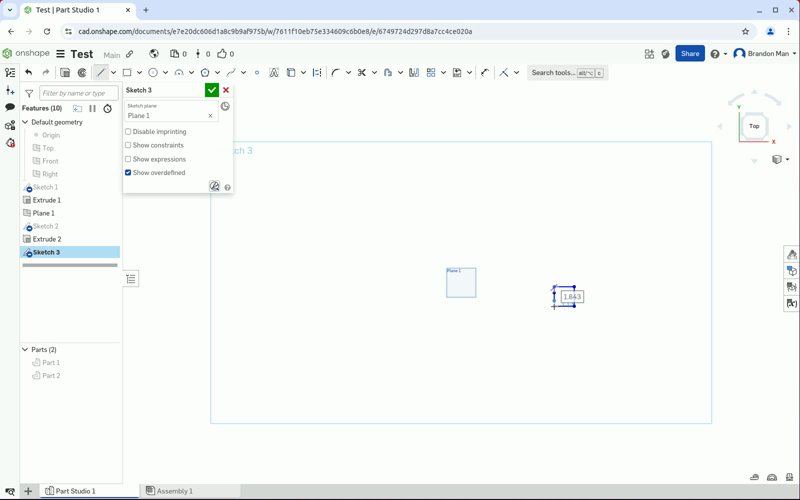
scroll(6)
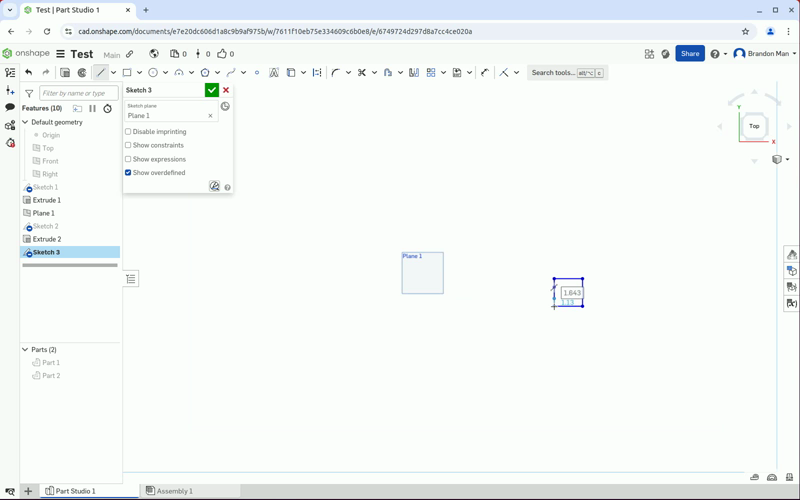
scroll(6)
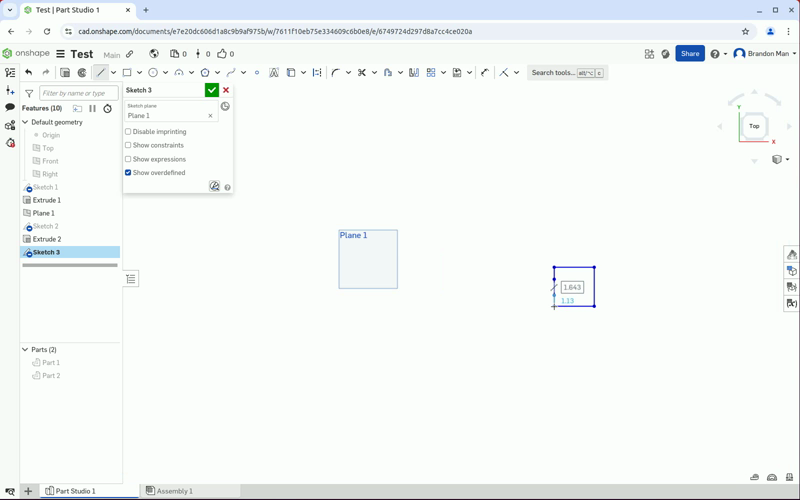
scroll(6)
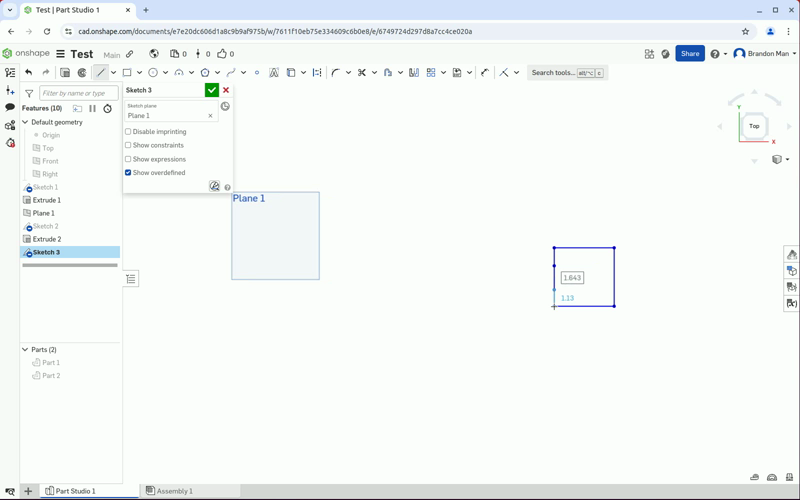
scroll(6)
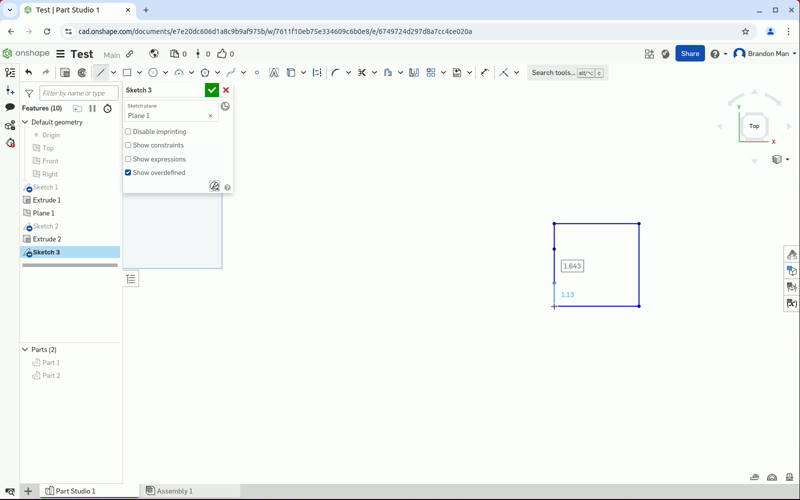
scroll(6)
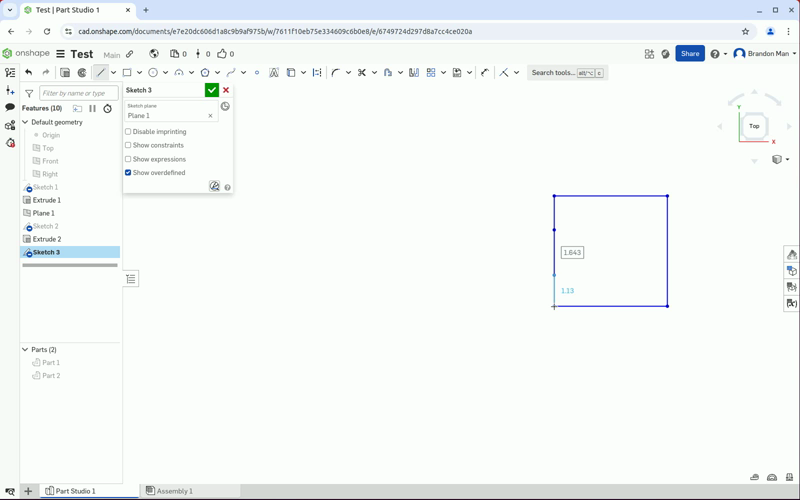
scroll(6)
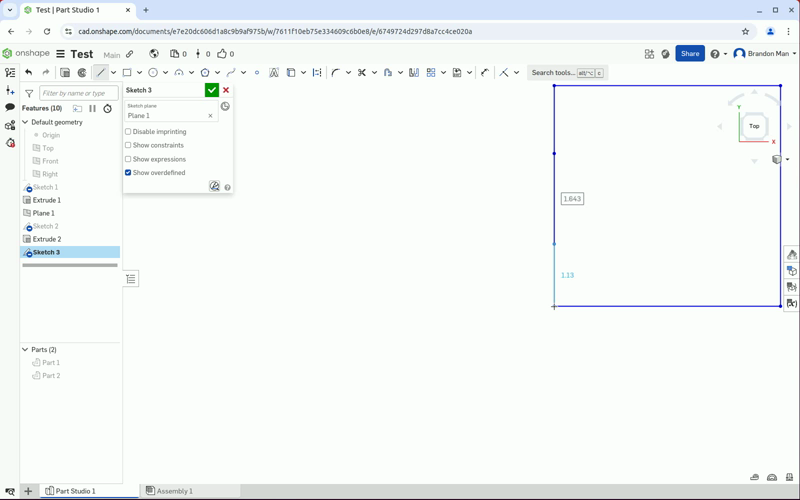
key_up(shift)
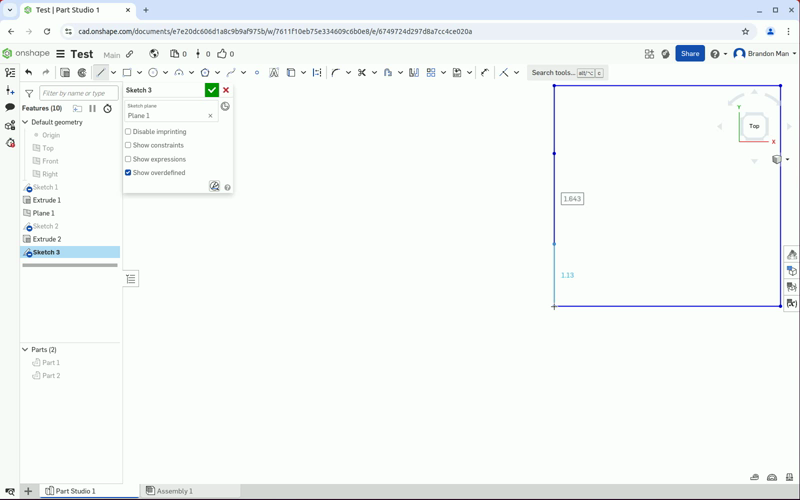
click(554, 306)
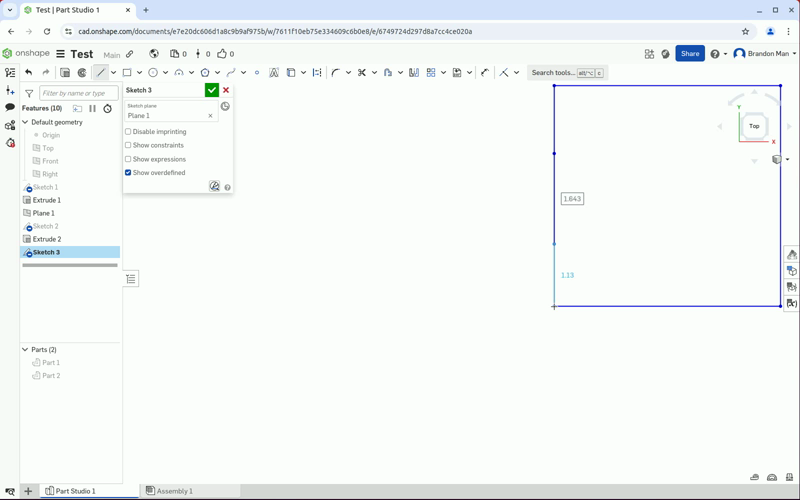
scroll(-6)
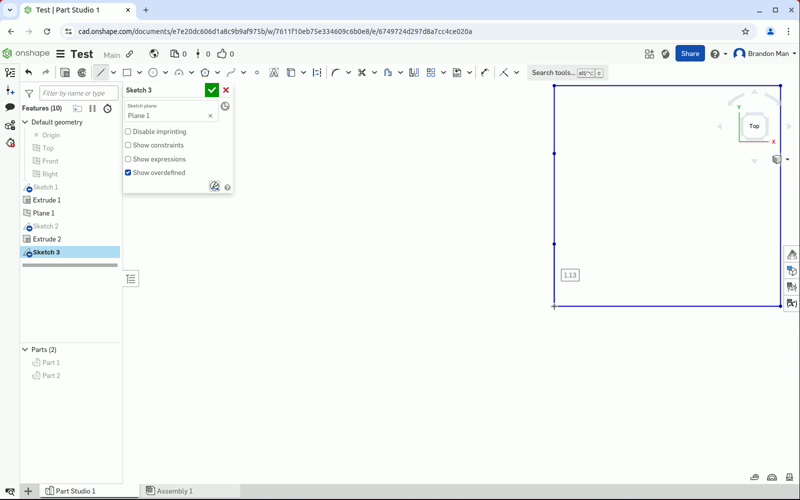
scroll(-6)
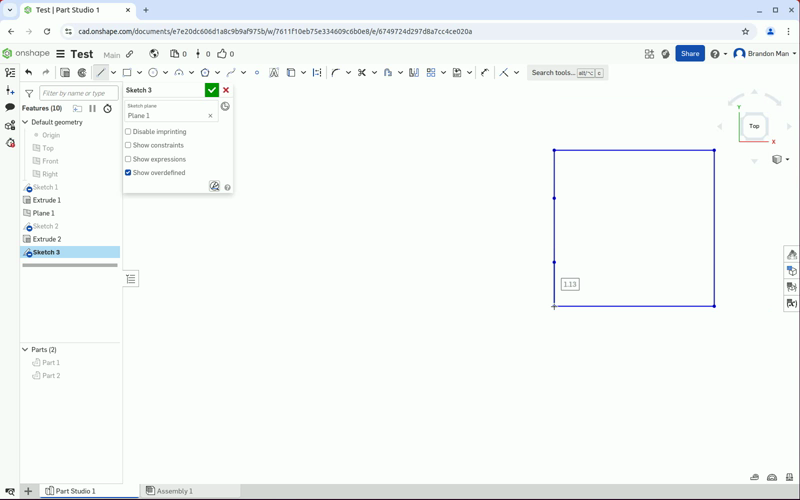
scroll(-6)
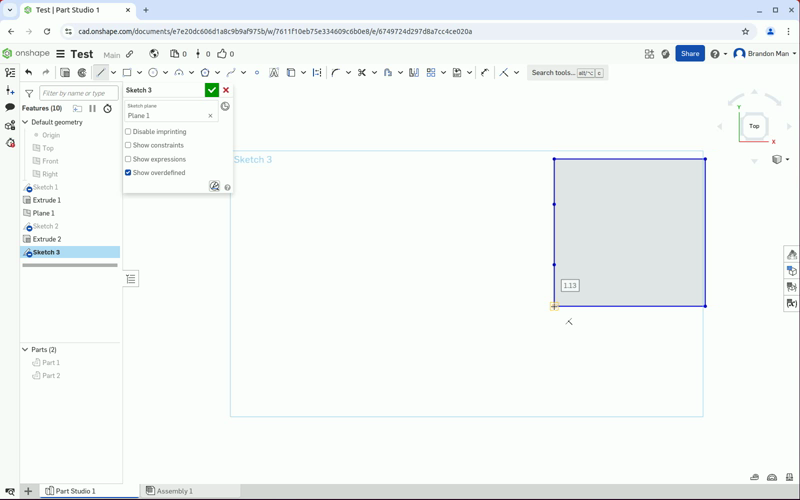
scroll(-6)
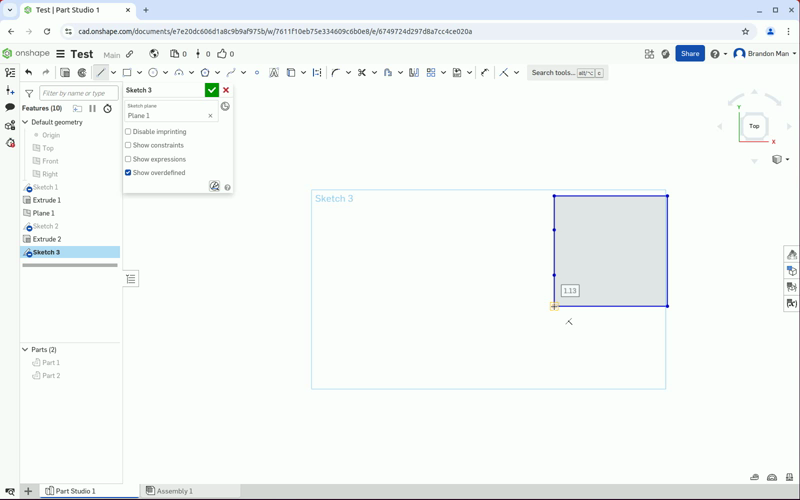
scroll(-6)
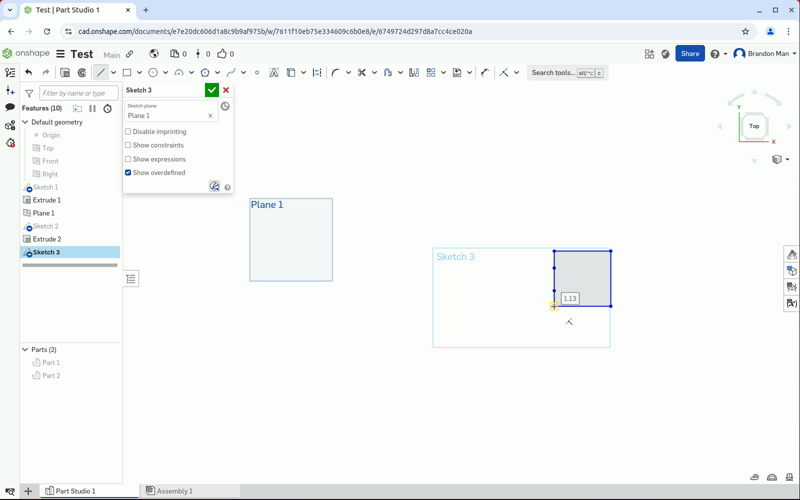
scroll(-6)
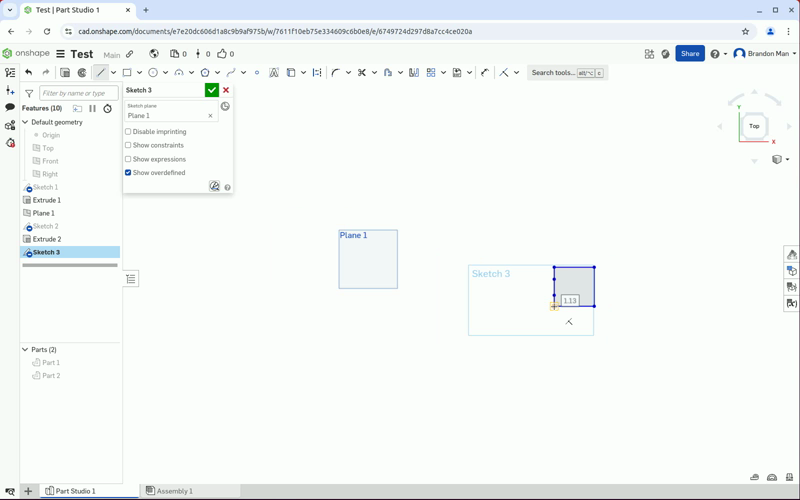
scroll(-6)
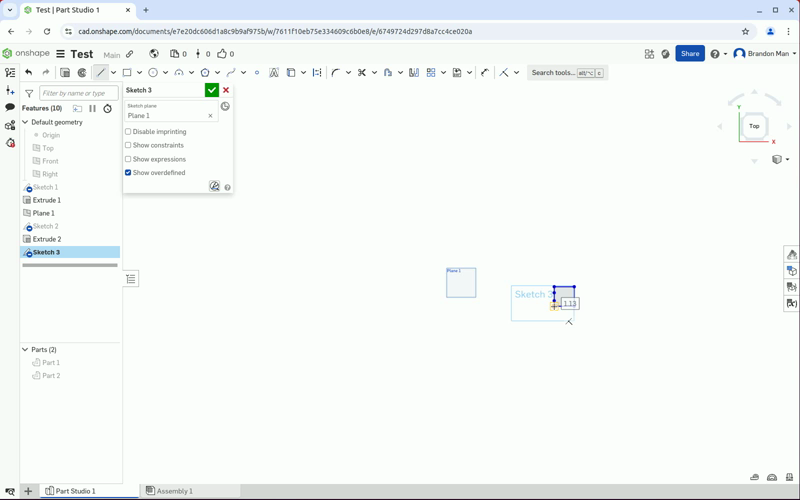
key(esc)
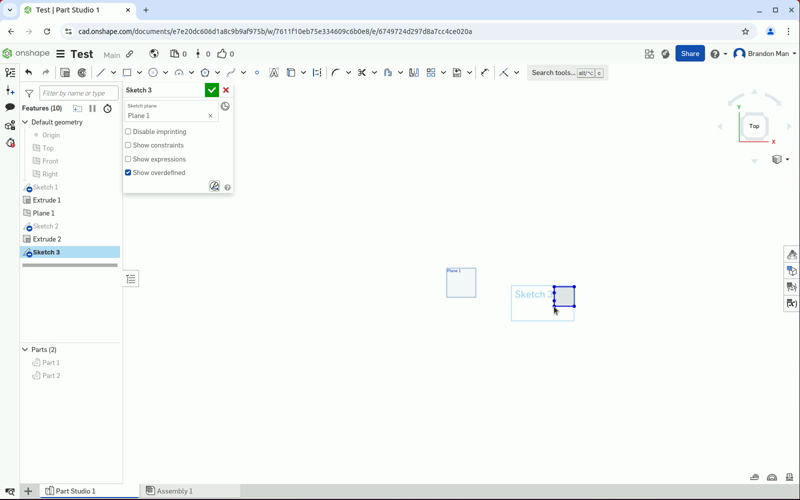
mouse_move(572, 295)
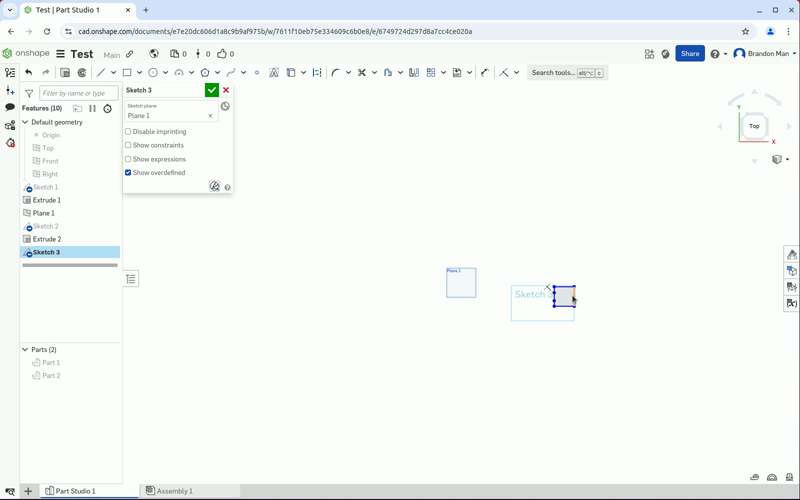
scroll(6)
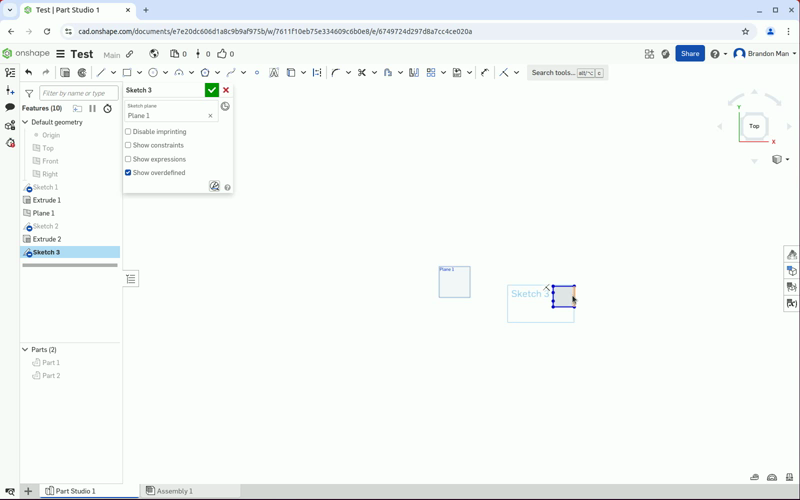
scroll(6)
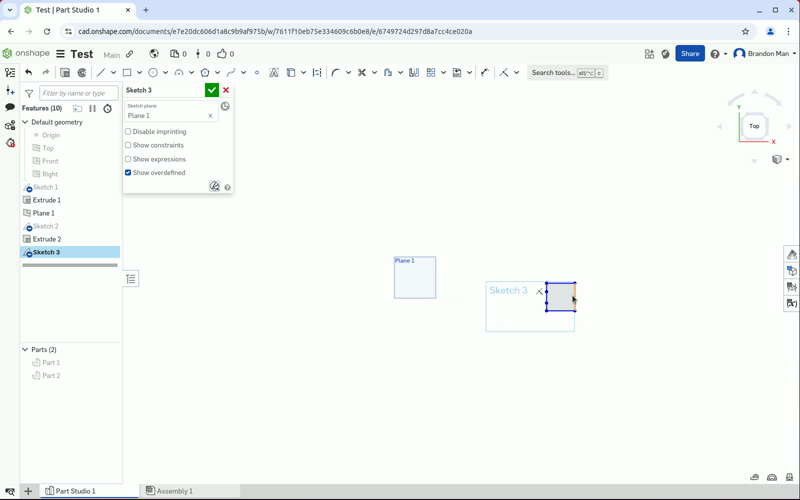
scroll(6)
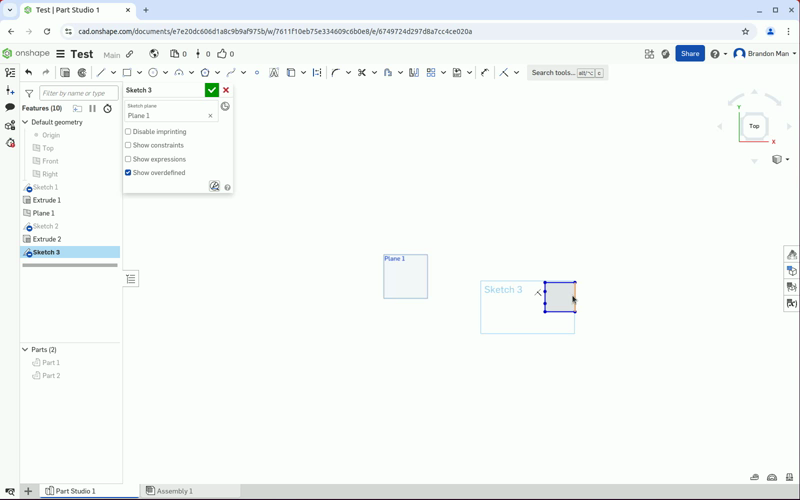
scroll(6)
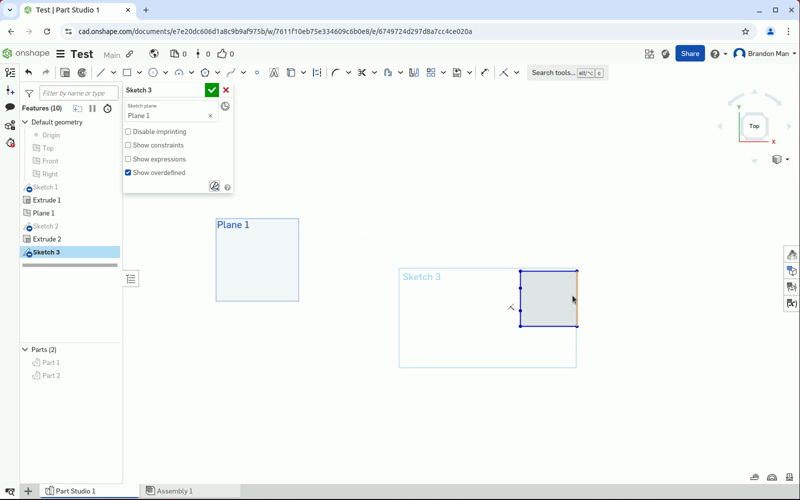
scroll(6)
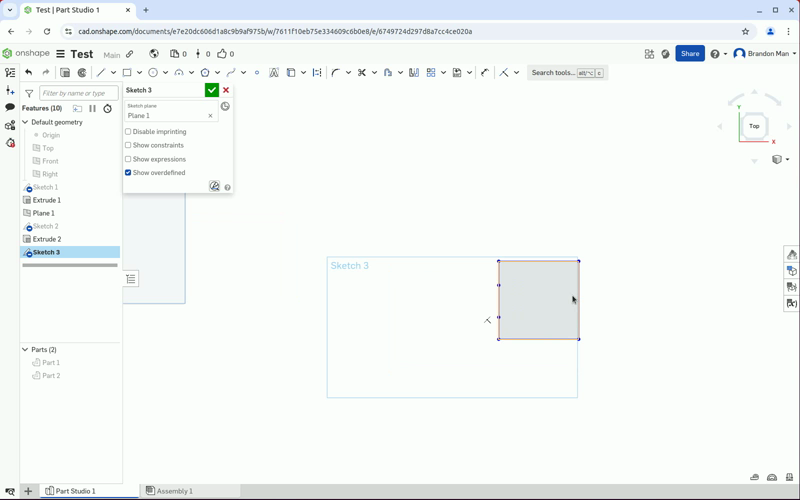
scroll(6)
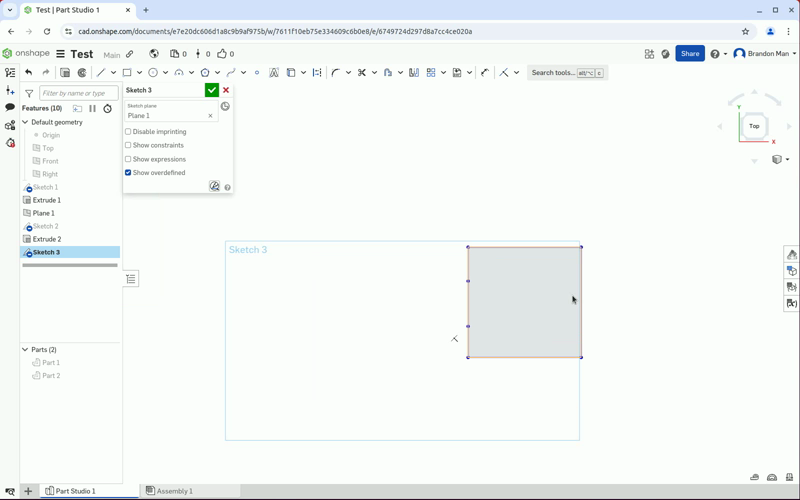
scroll(6)
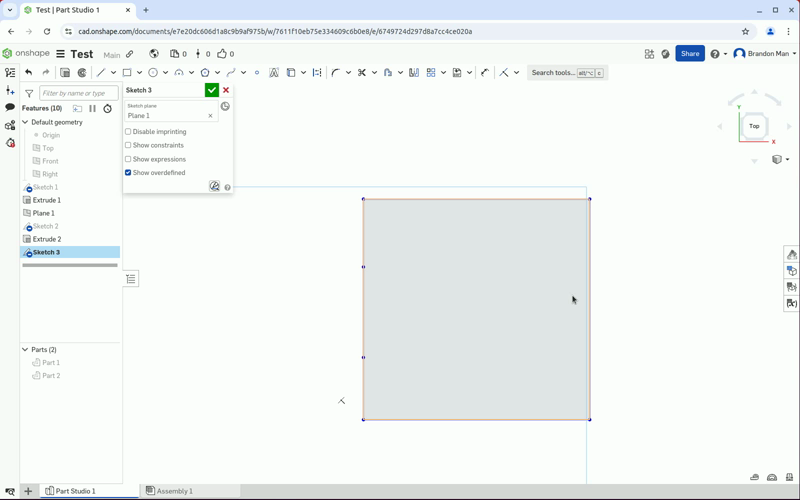
click(572, 295)
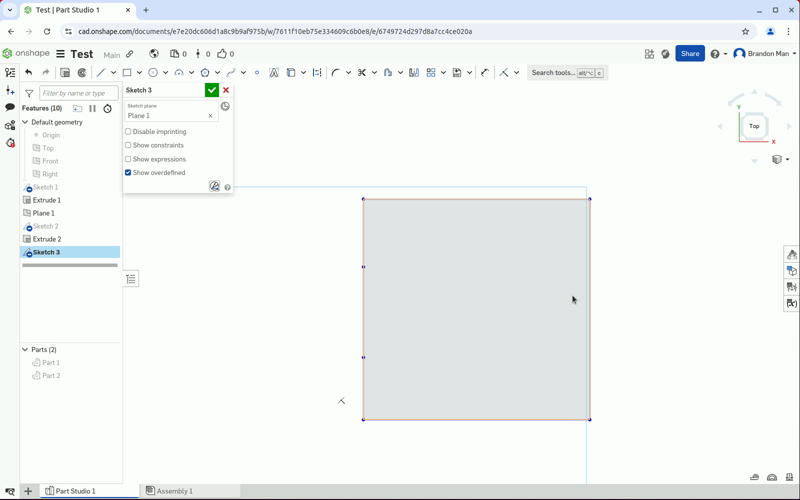
scroll(-6)
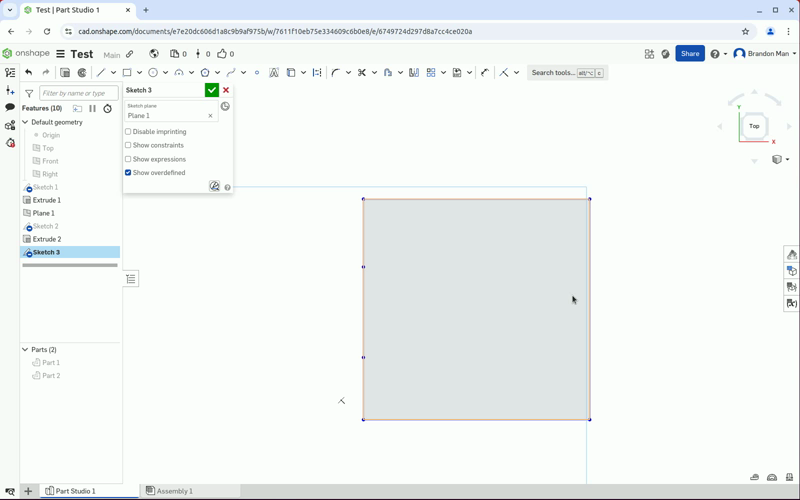
scroll(-6)
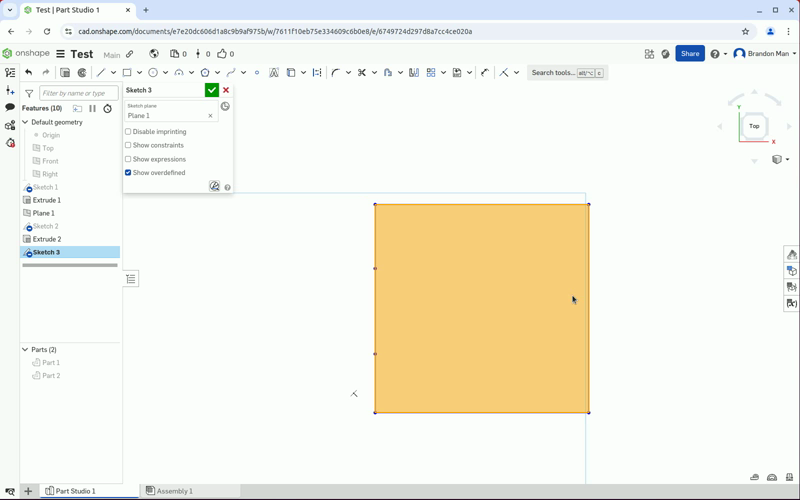
scroll(-6)
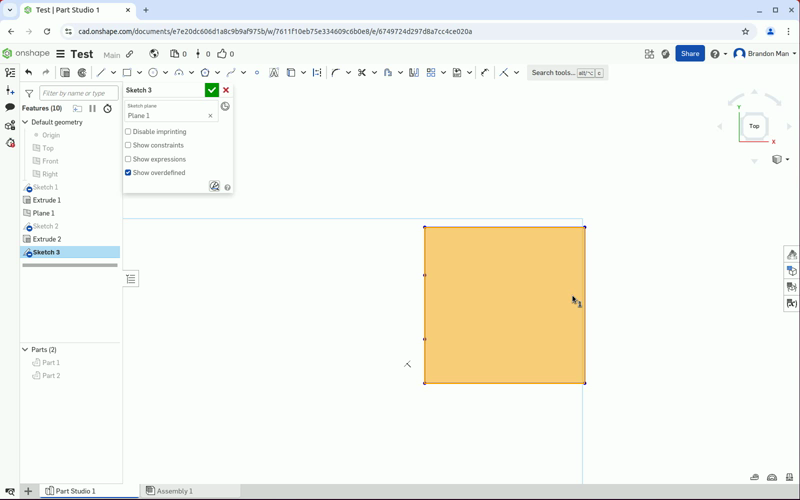
scroll(-6)
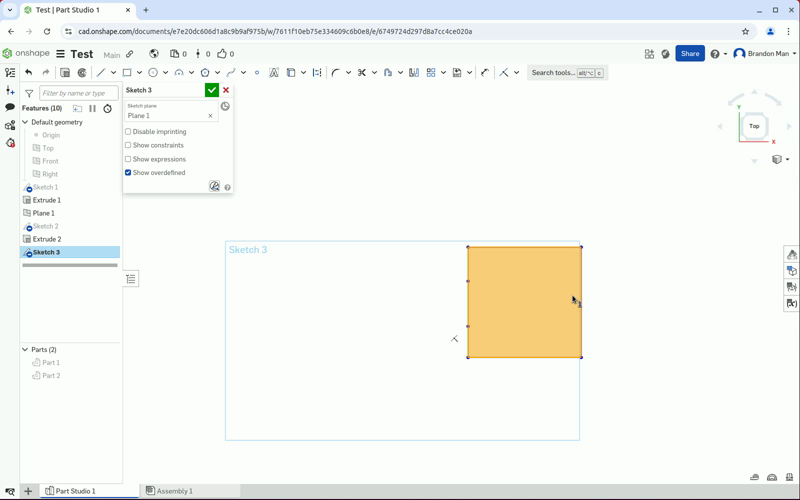
scroll(-6)
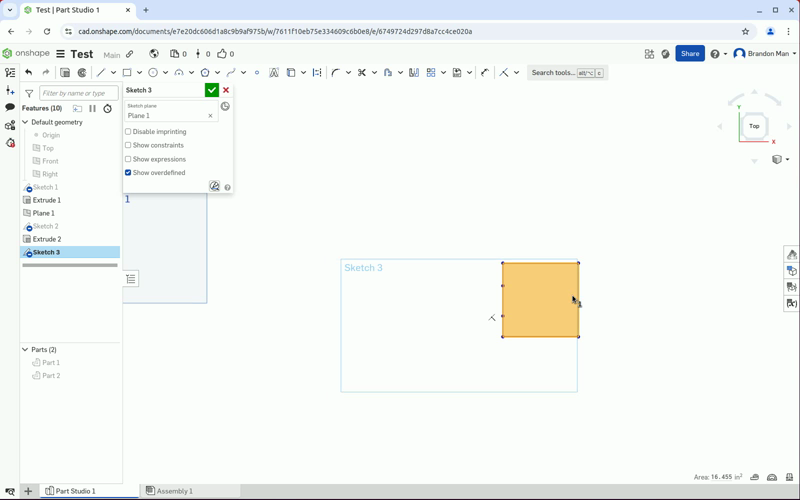
scroll(-6)
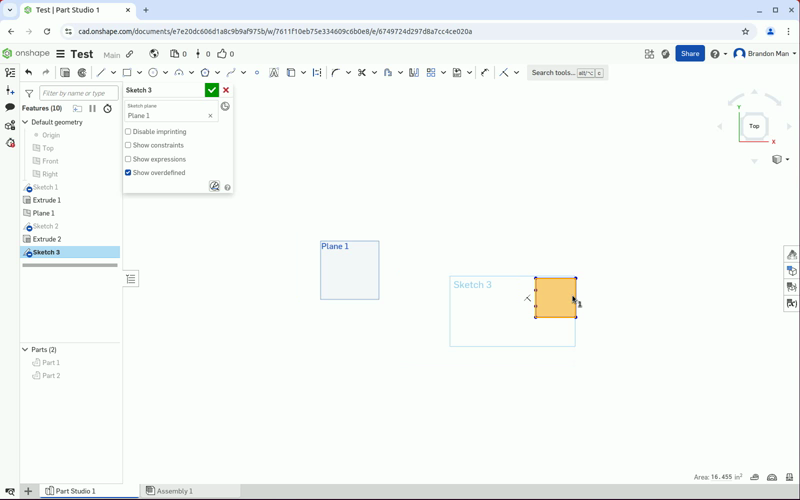
scroll(-6)
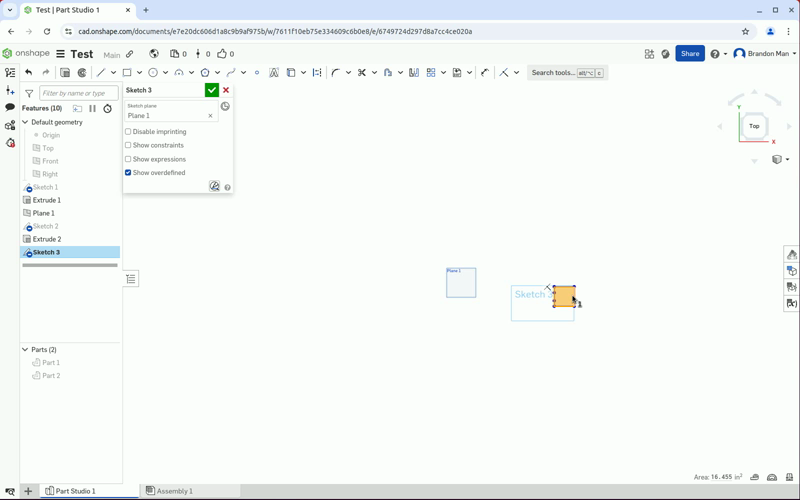
mouse_move(73, 352)
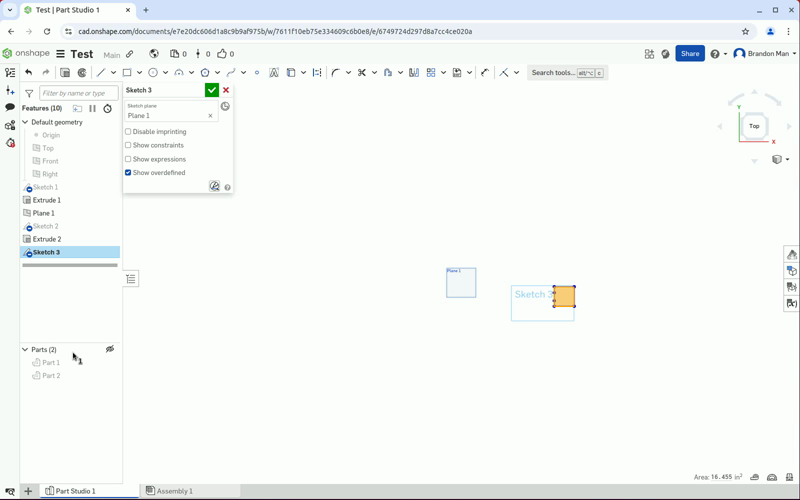
key(shift+y)
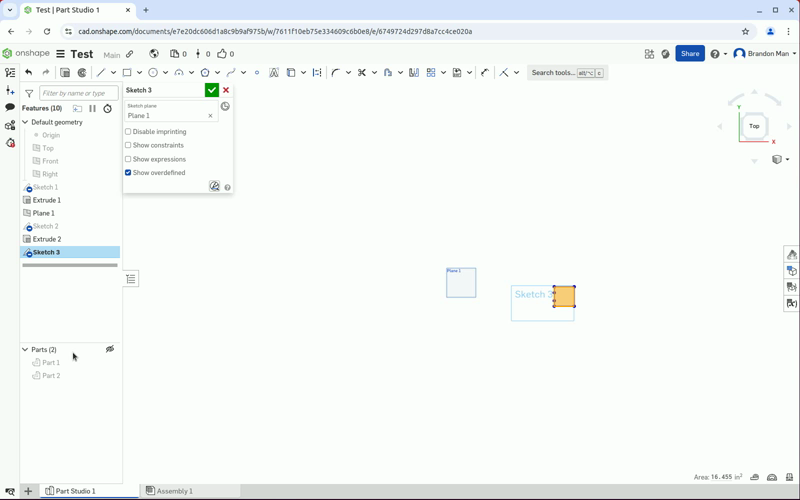
key(shift+e)
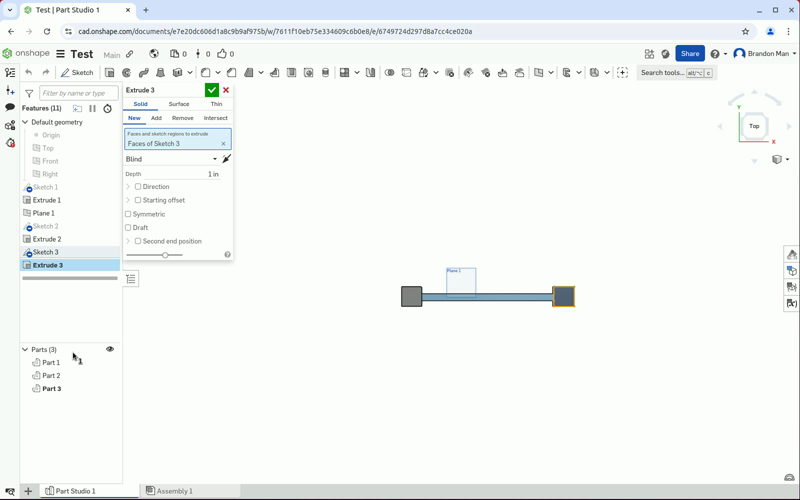
mouse_move(143, 106)
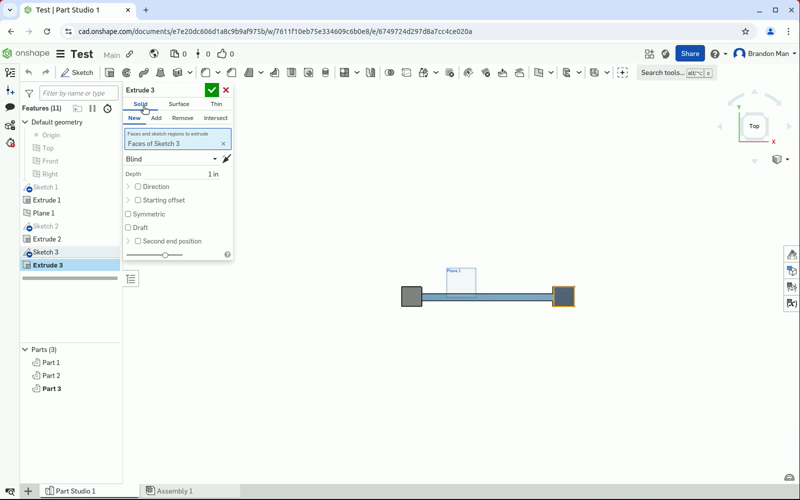
click(143, 106)
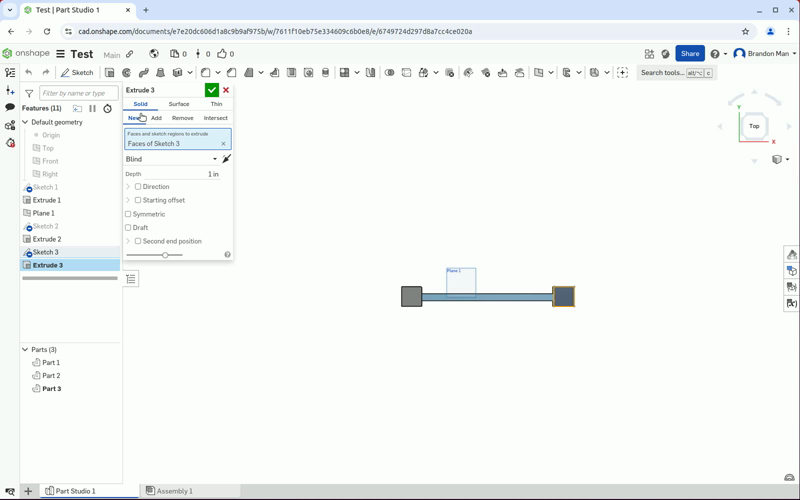
mouse_move(137, 120)
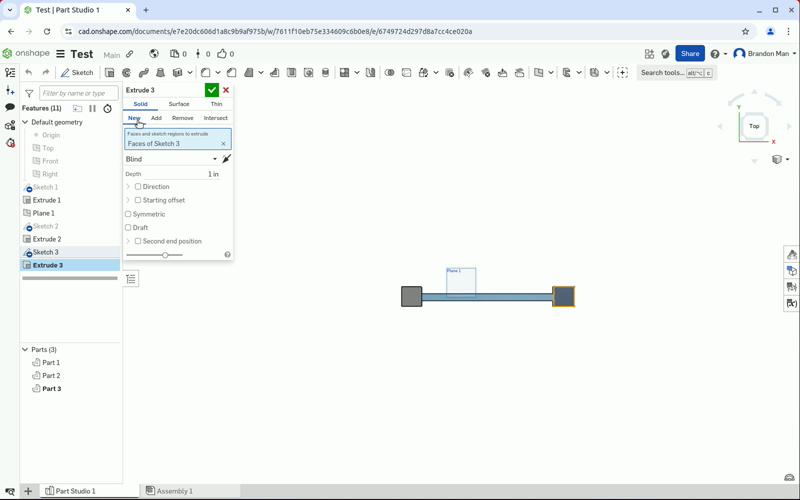
click(137, 120)
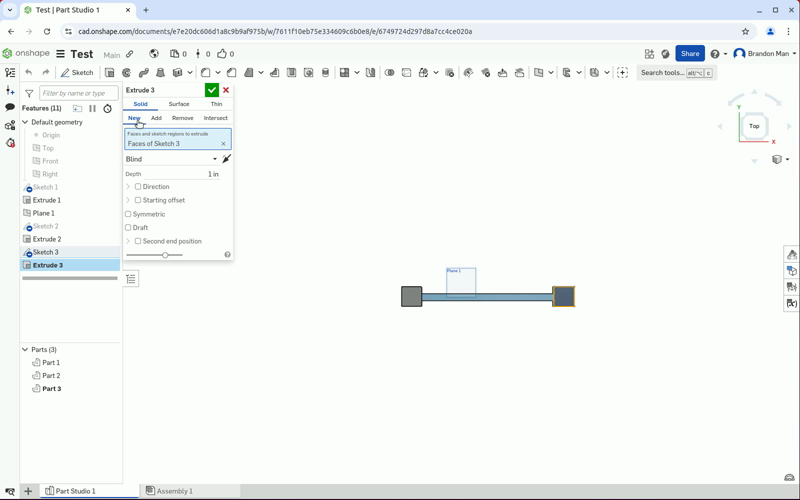
key(tab, 4)
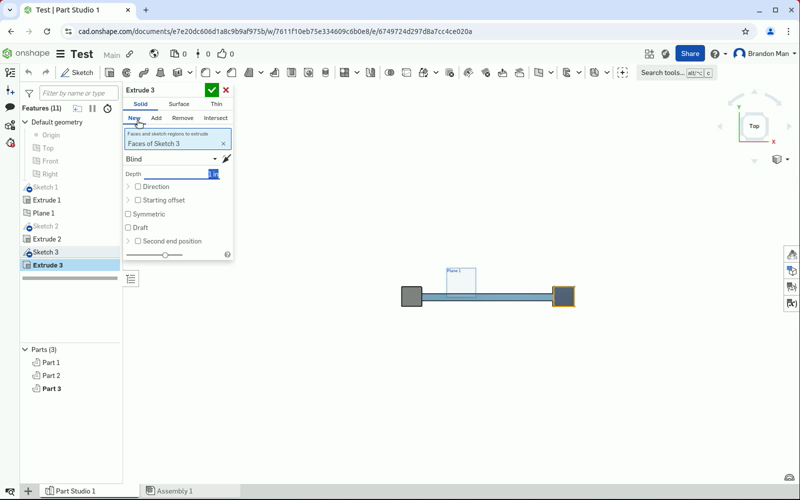
text(1.685)
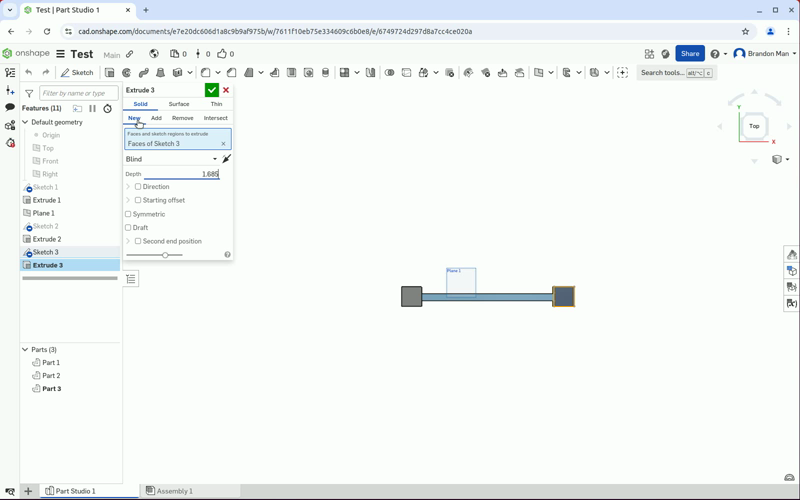
key(enter)
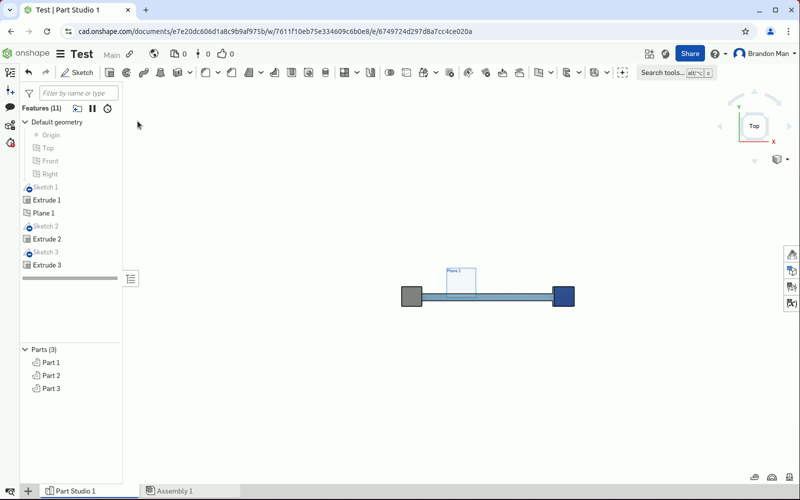
key(shift+h)
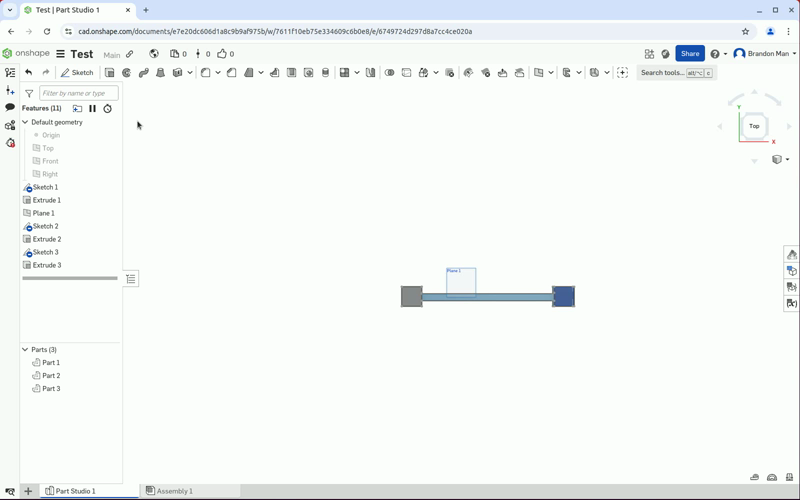
key(shift+h)
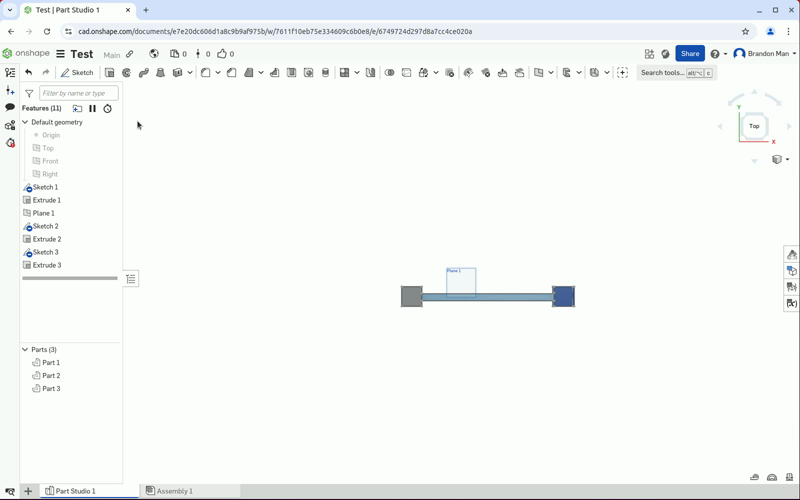
key(shift+7)
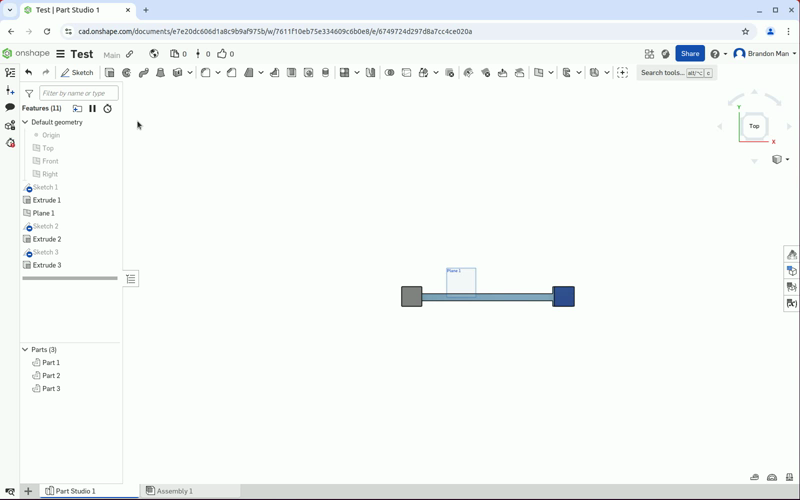
key(up, 3)
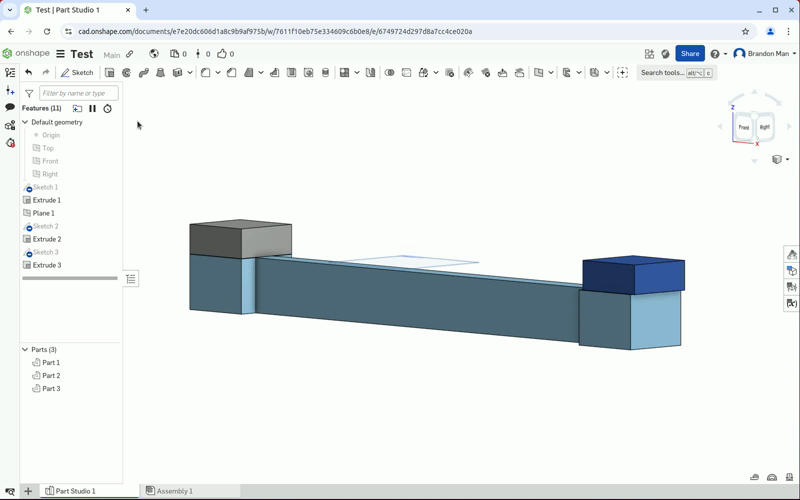
key(left, 3)
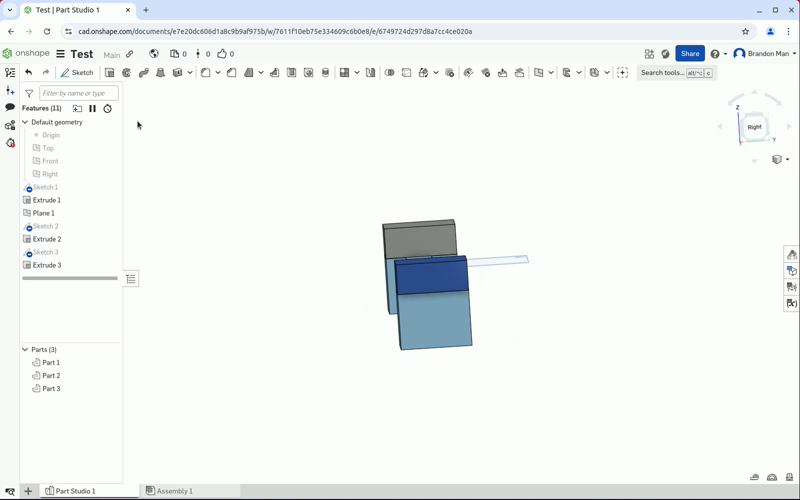
key(right, 3)
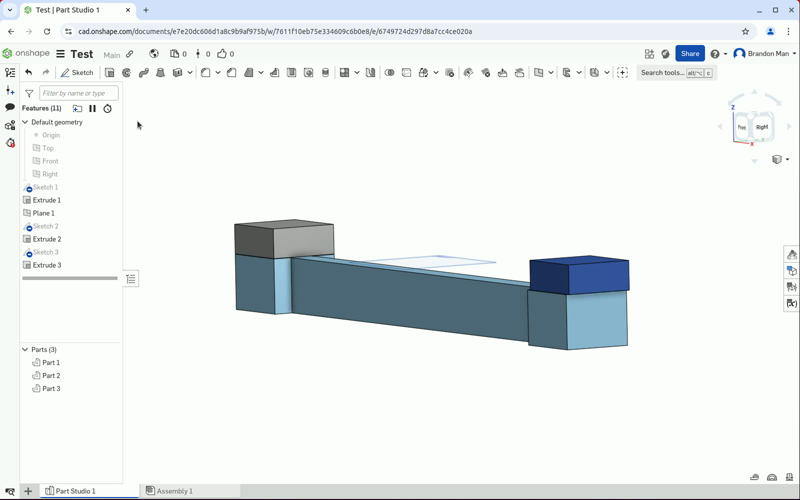
key(down, 3)
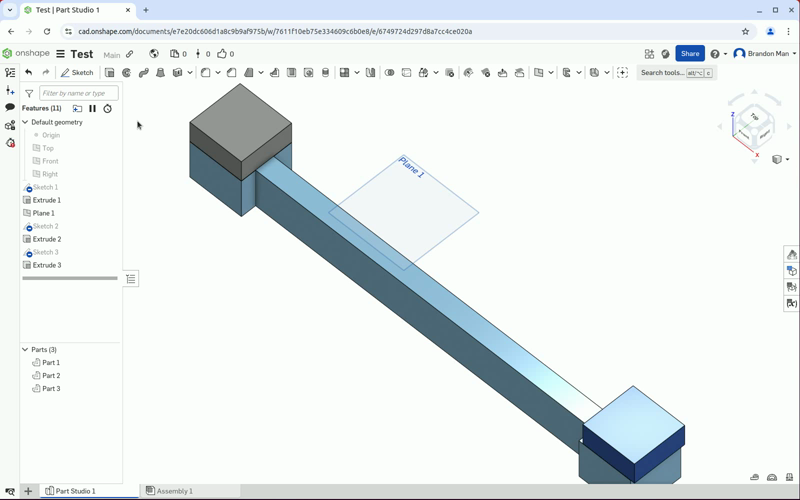
mouse_move(73, 189)
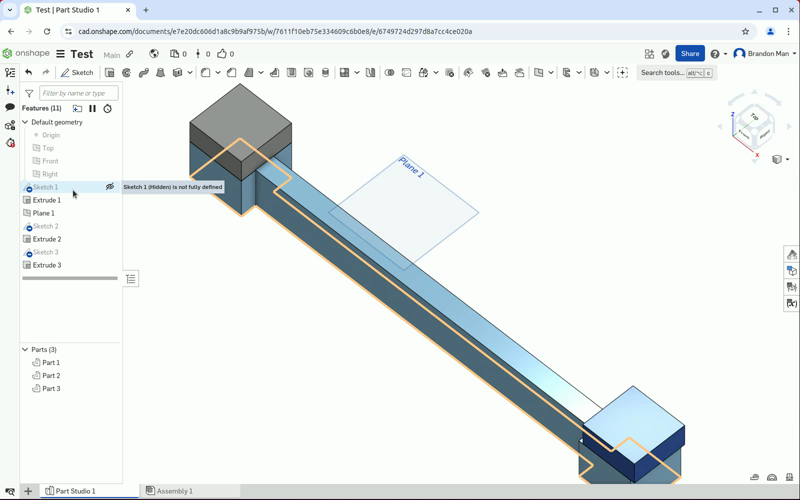
click(73, 189)